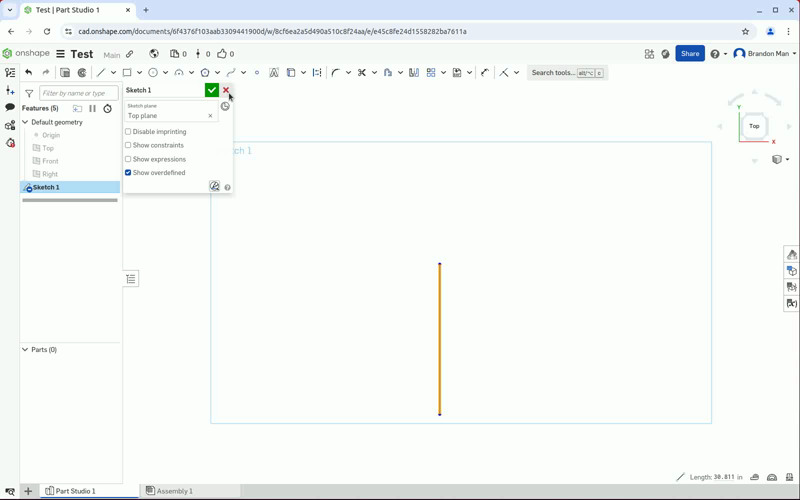
key(shift+h)
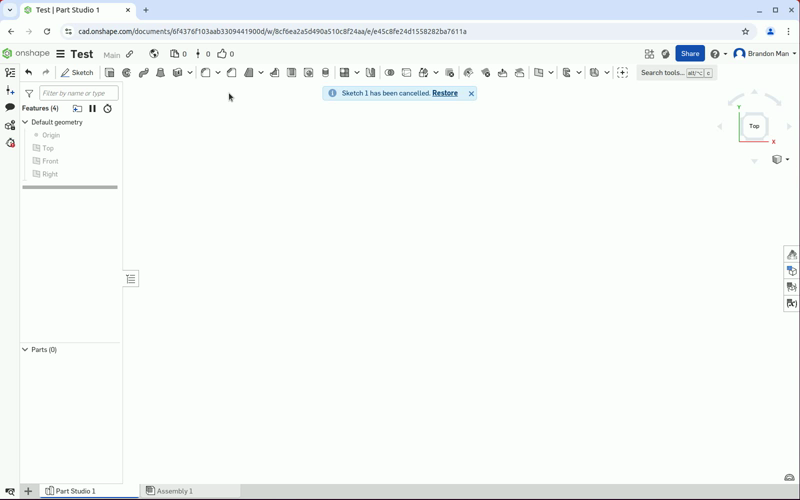
mouse_move(73, 352)
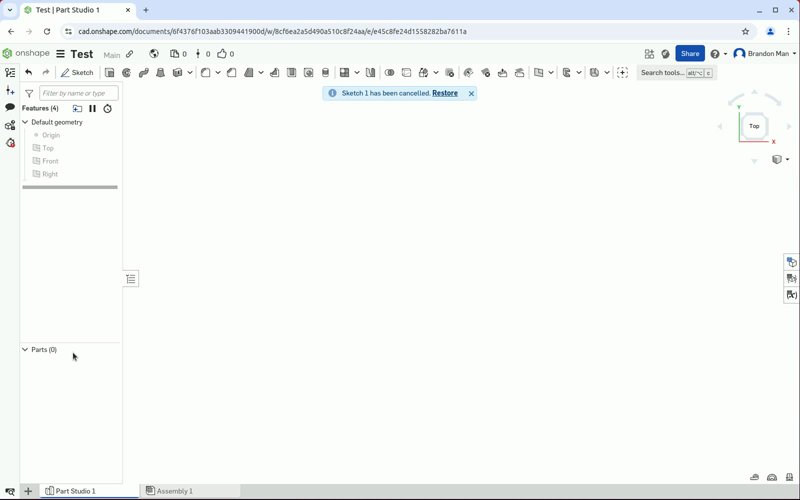
key(y)
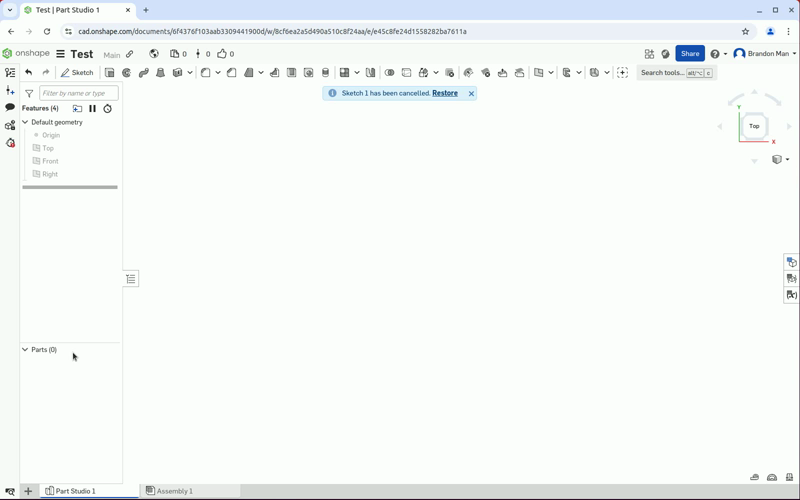
key(shift+p)
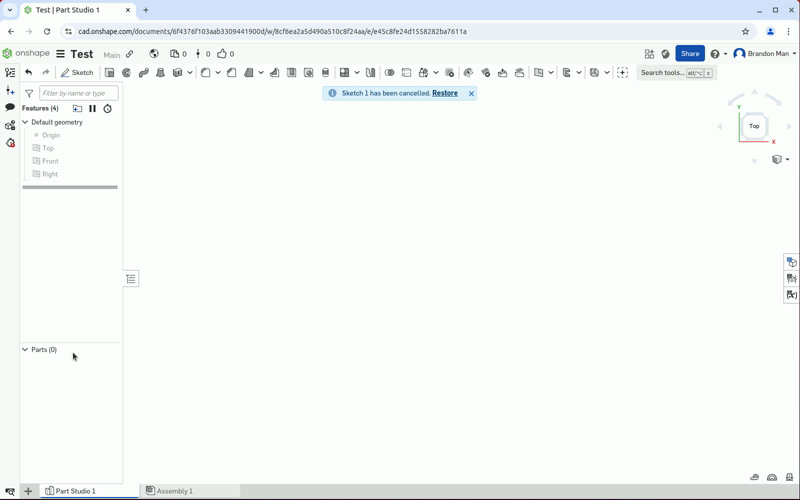
key(space)
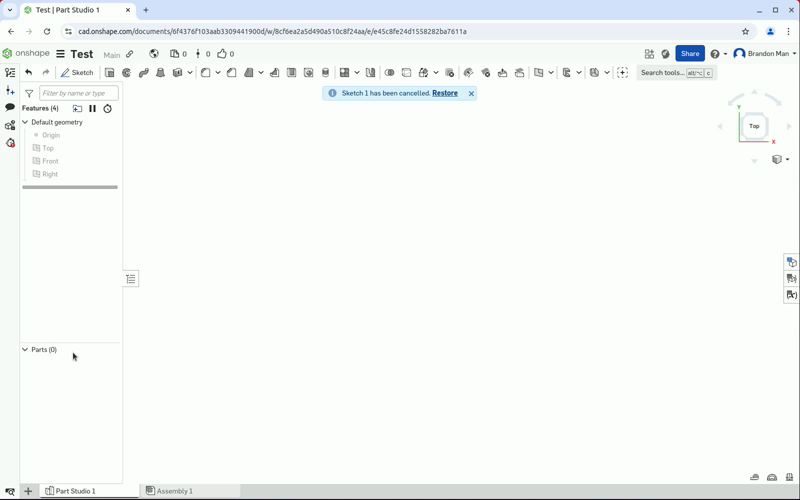
key_down(shift)
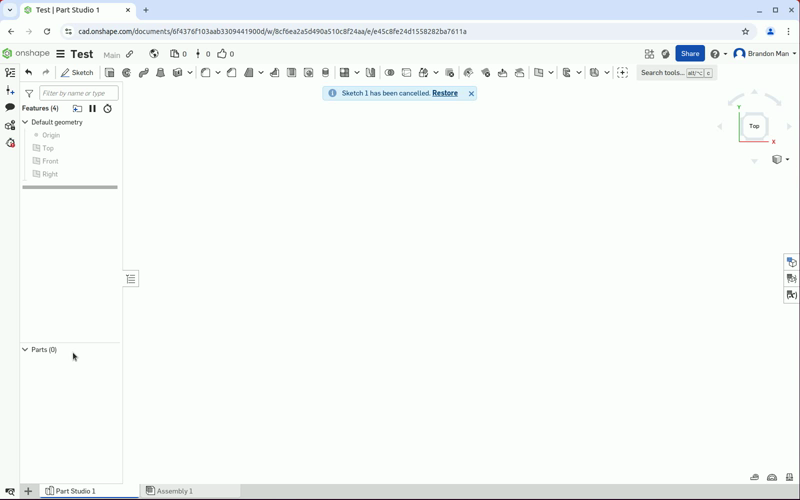
key(up)
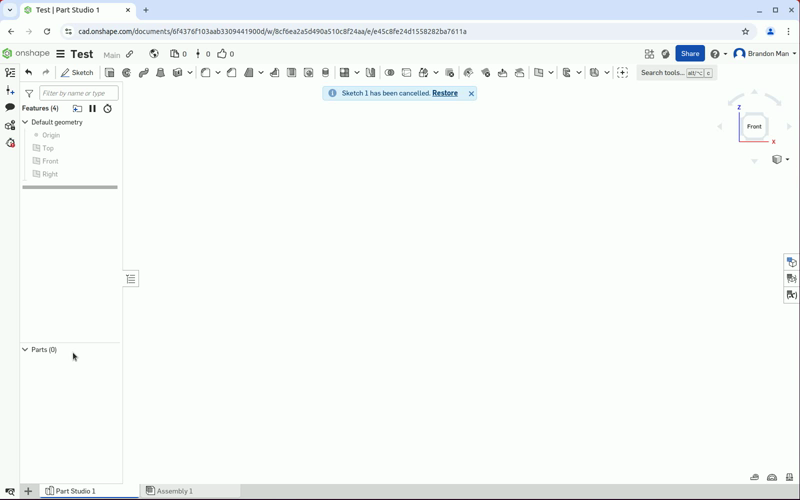
key_up(shift)
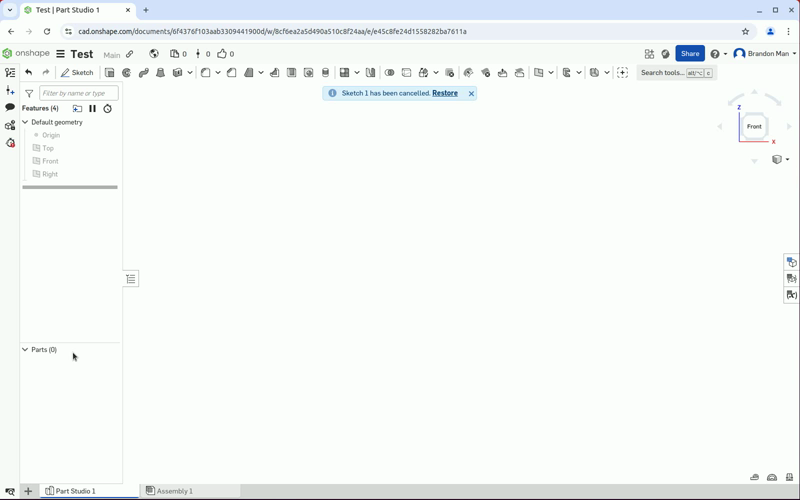
mouse_move(73, 352)
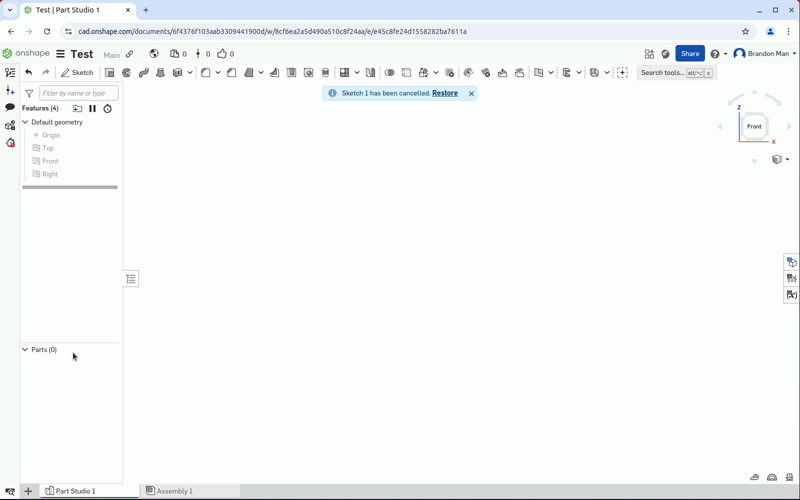
key(shift+y)
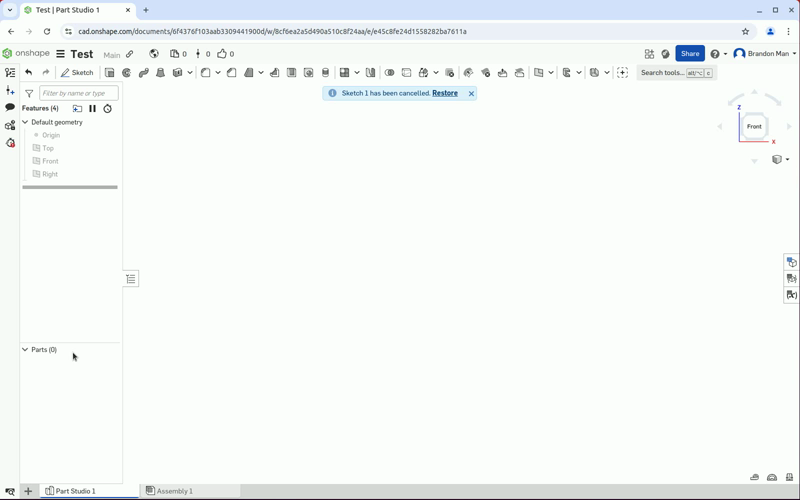
key(shift+s)
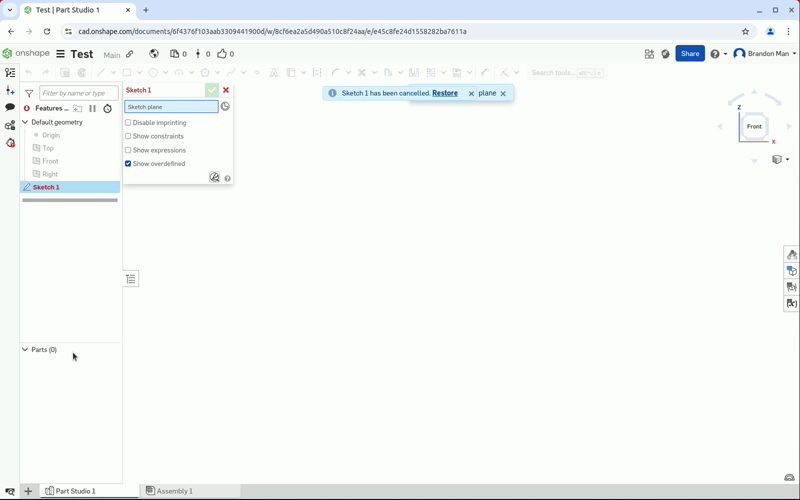
mouse_move(73, 163)
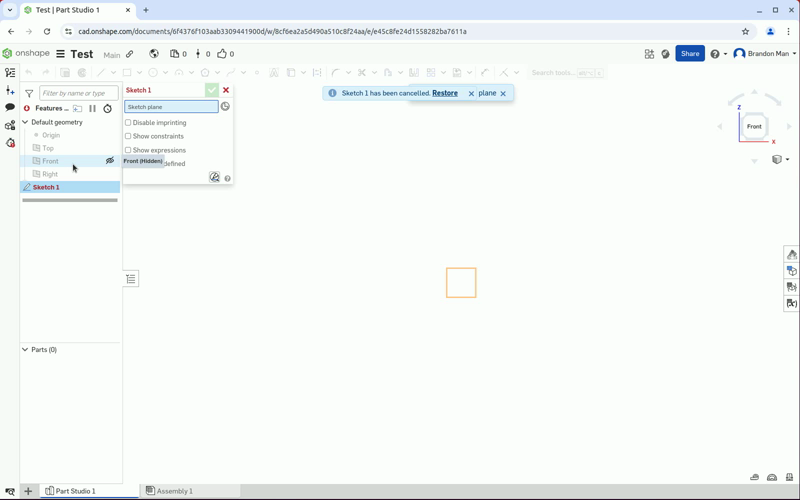
click(73, 163)
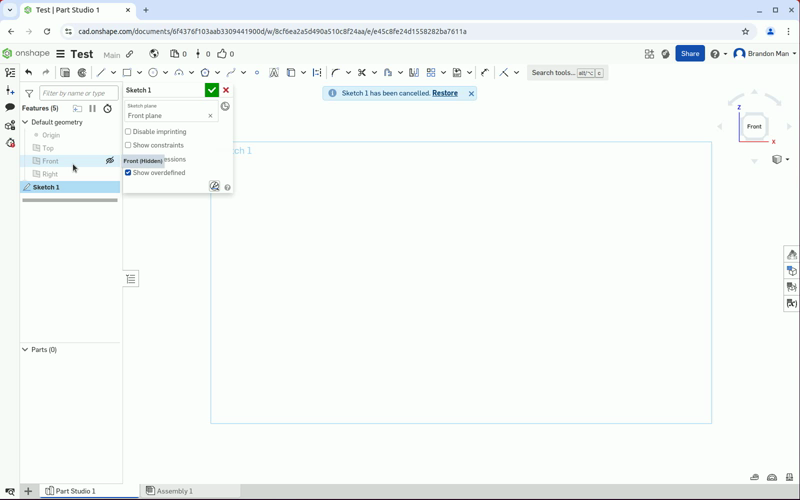
mouse_move(73, 352)
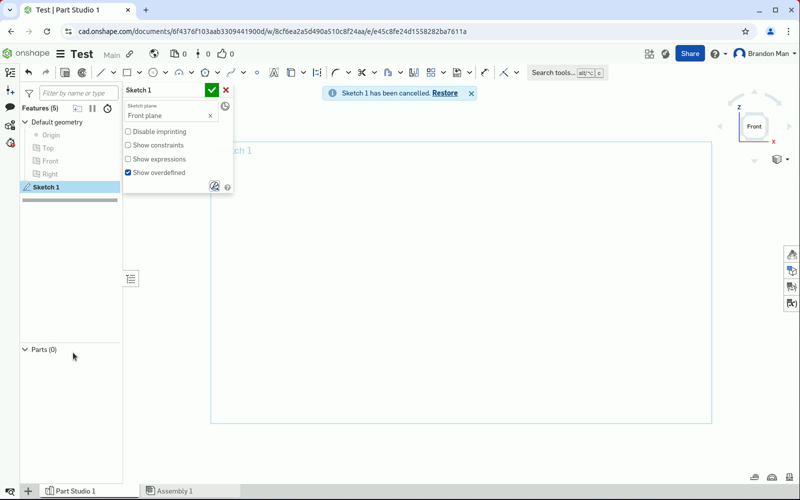
key(y)
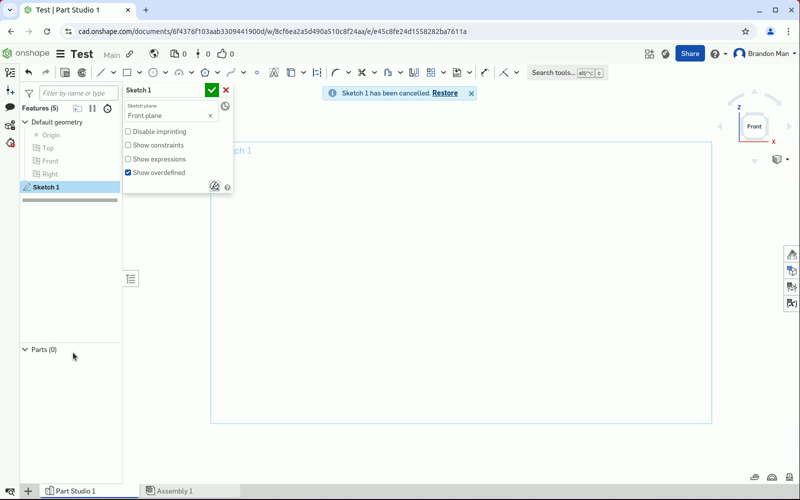
key(l)
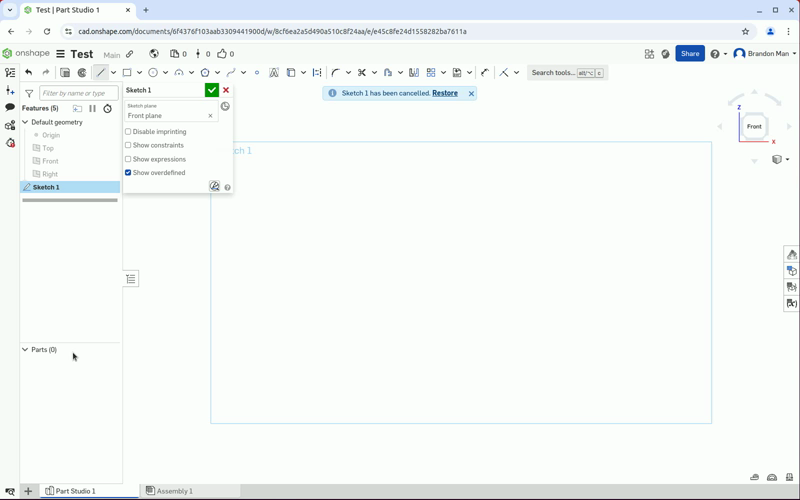
key_down(shift)
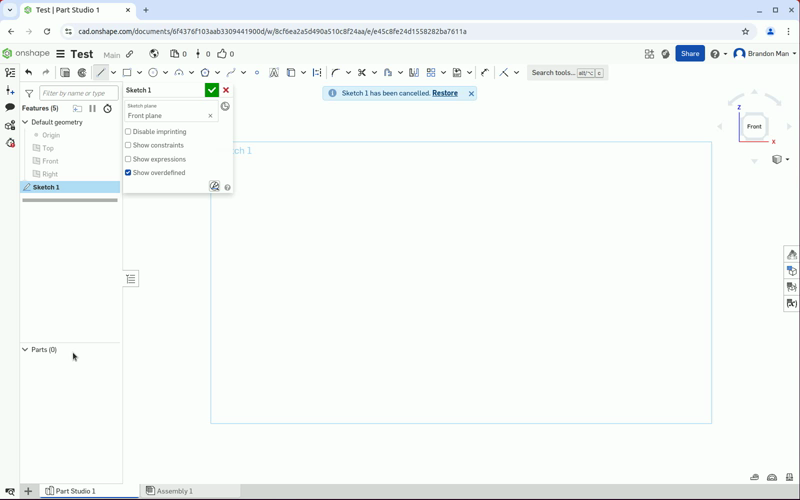
mouse_move(348, 393)
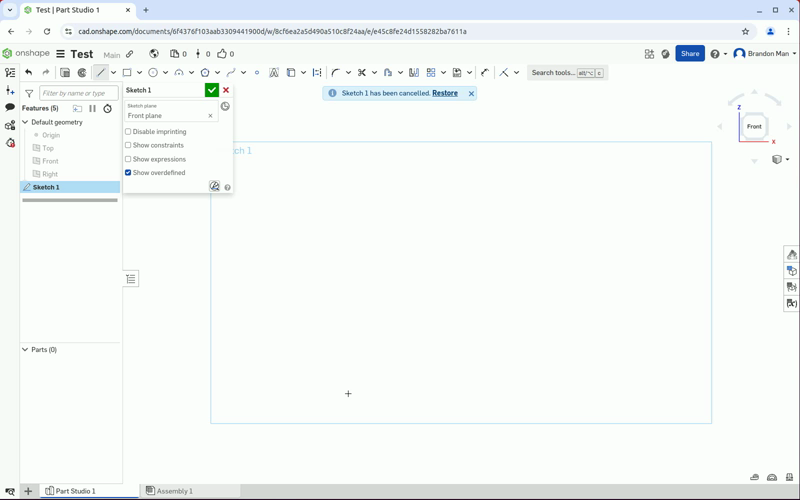
click(348, 393)
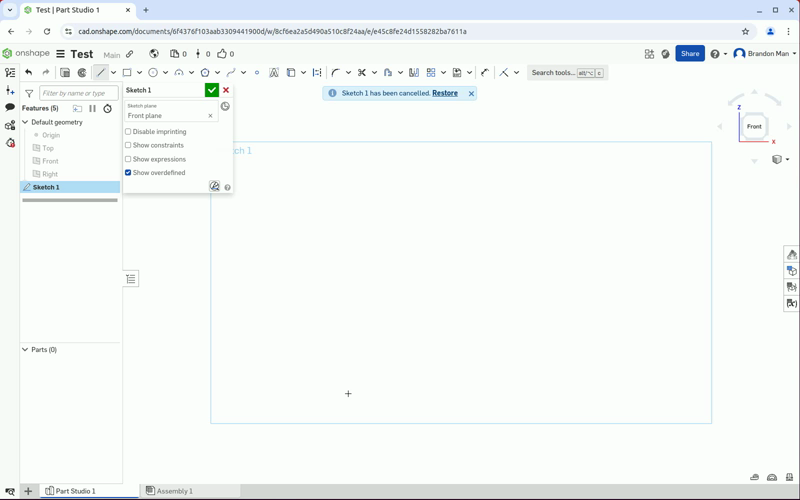
key_up(shift)
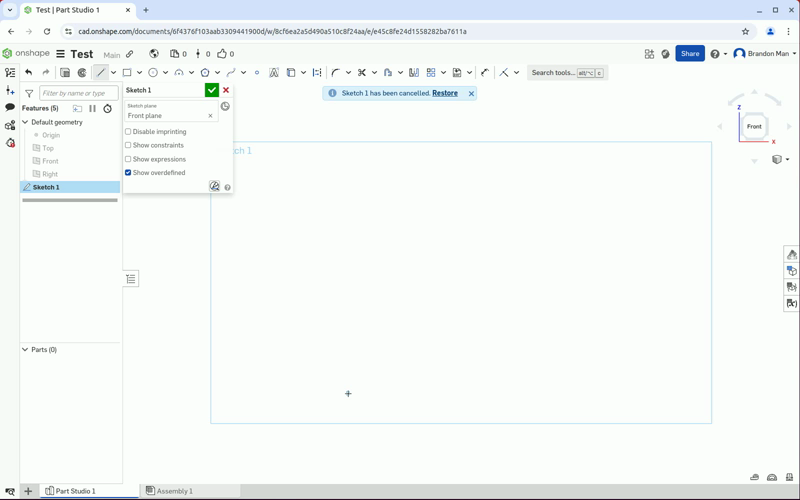
key_down(shift)
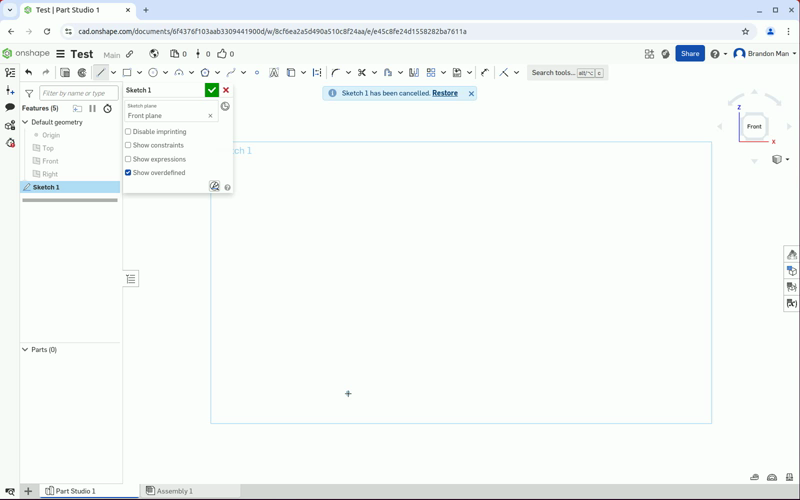
mouse_move(570, 393)
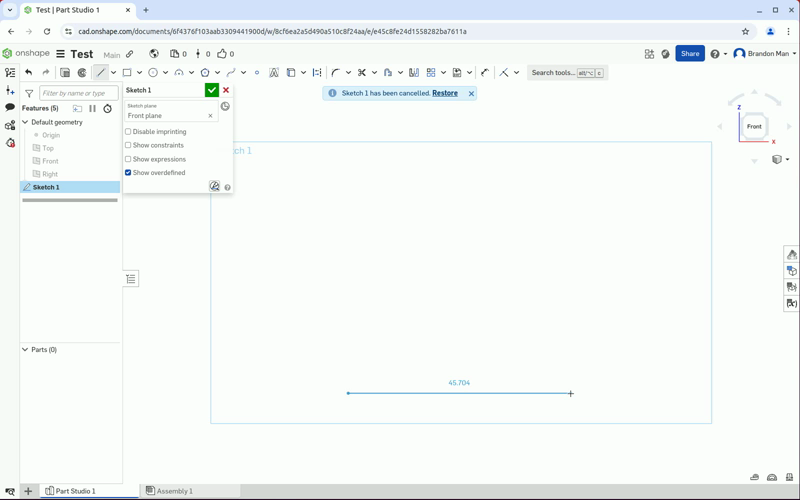
click(570, 393)
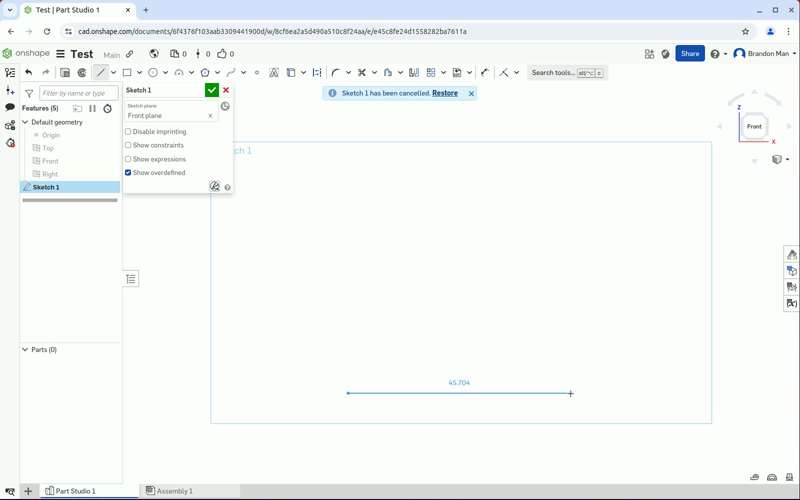
key_up(shift)
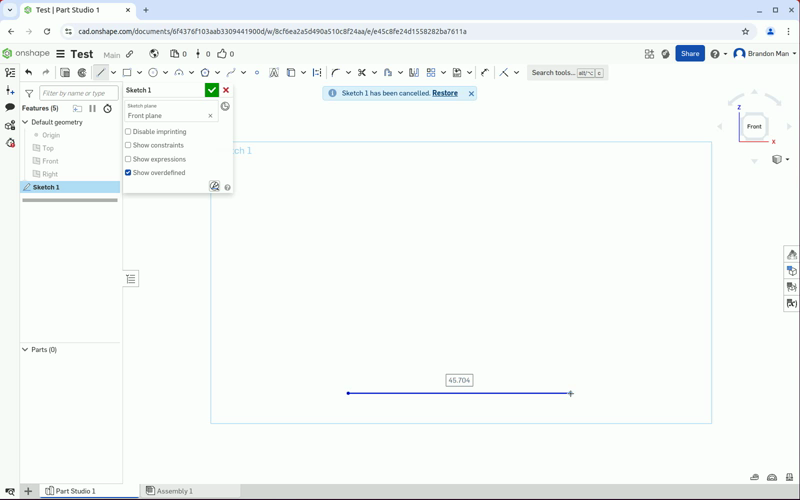
key_down(shift)
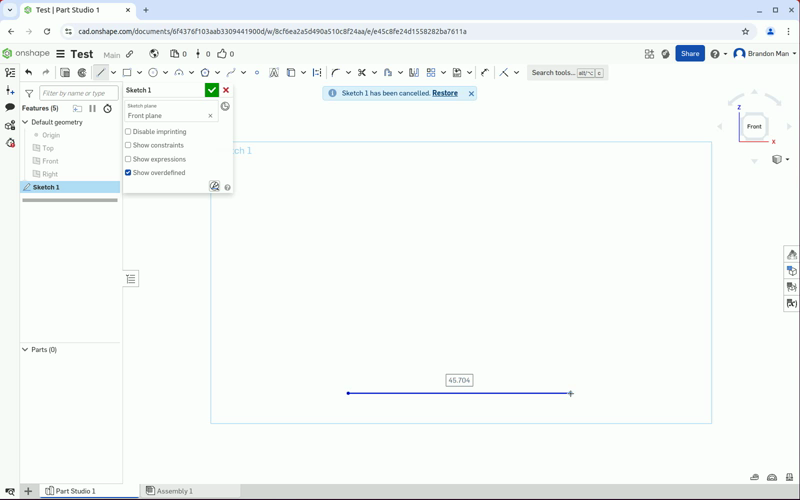
mouse_move(570, 318)
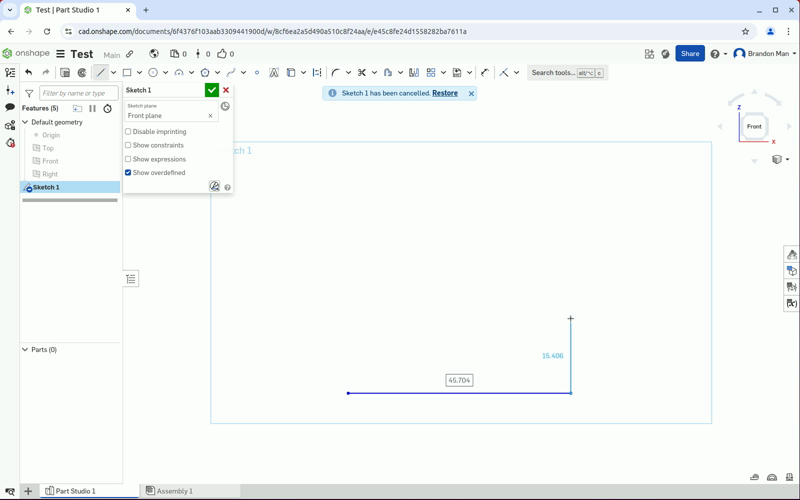
click(570, 318)
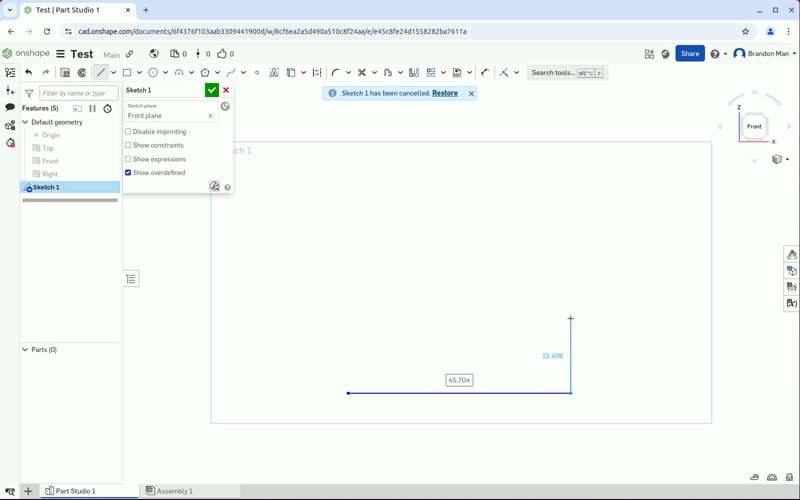
key_up(shift)
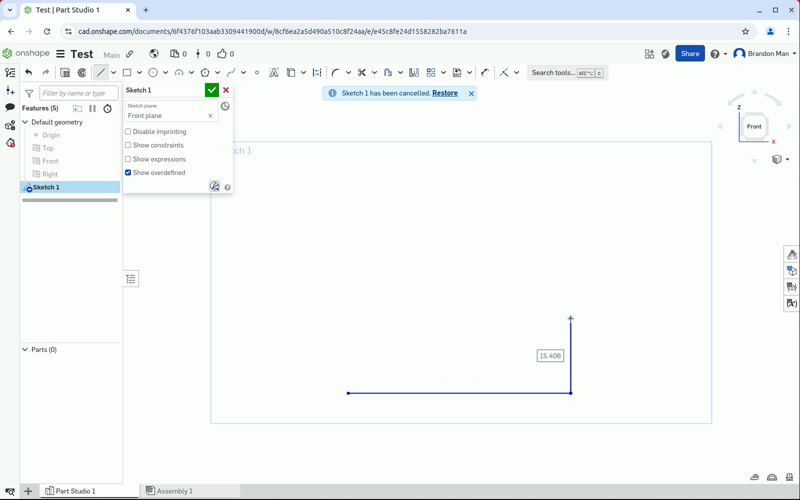
key_down(shift)
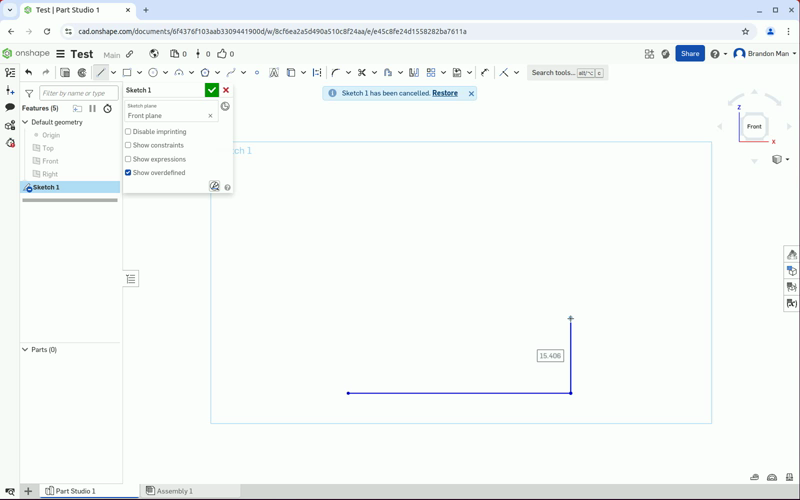
mouse_move(348, 318)
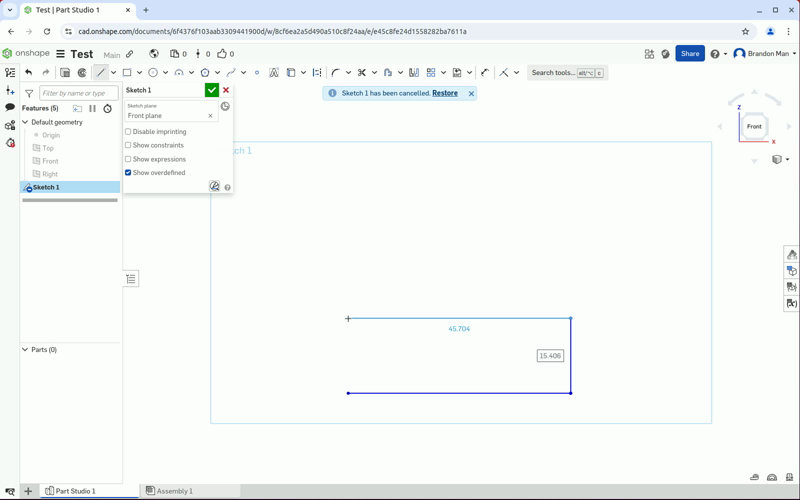
click(348, 318)
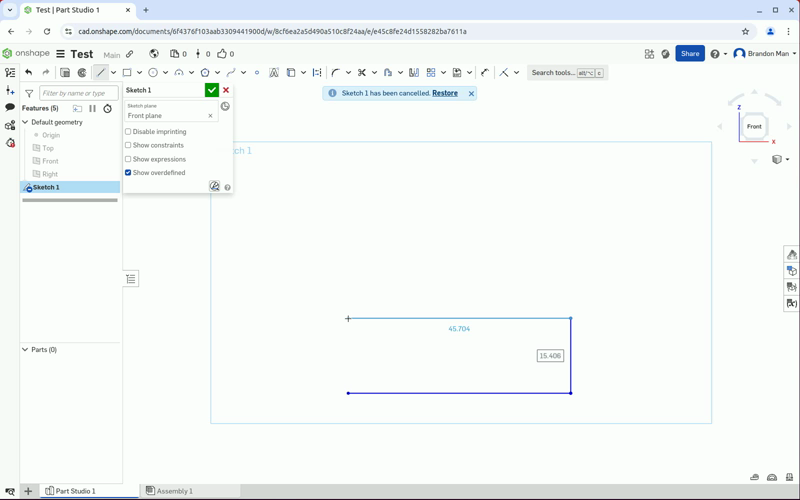
key_up(shift)
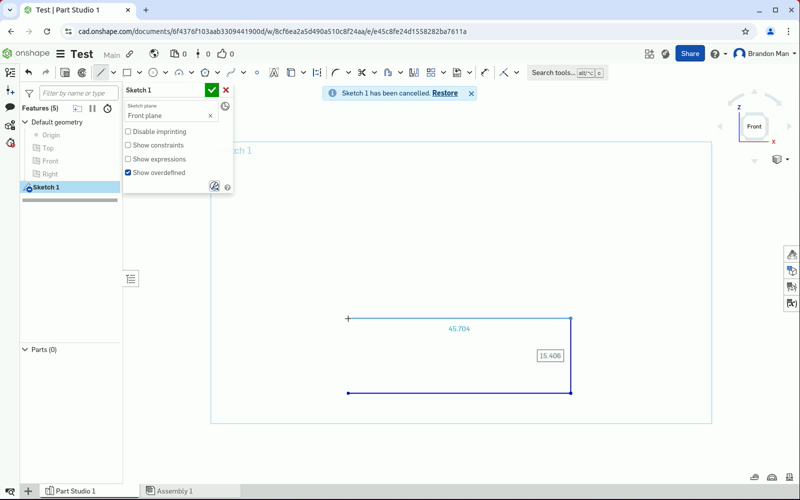
key_down(shift)
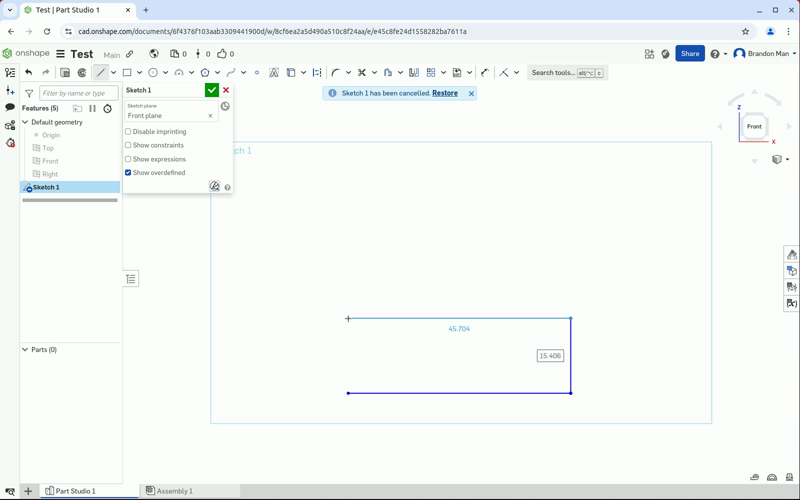
mouse_move(348, 393)
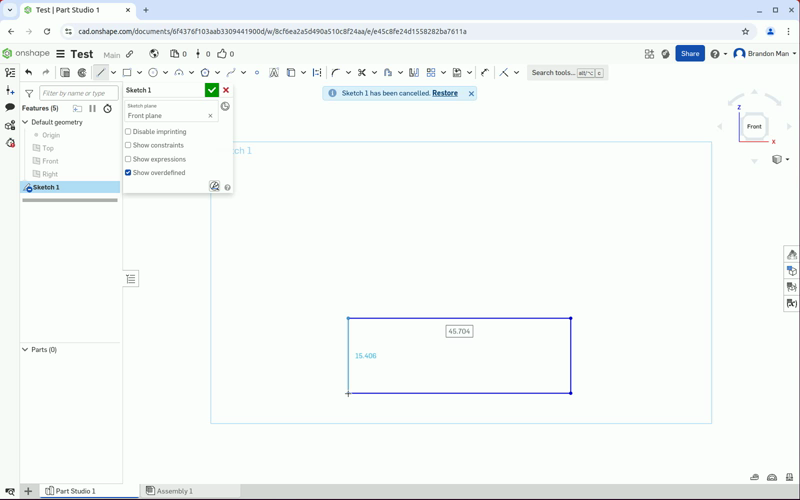
key_up(shift)
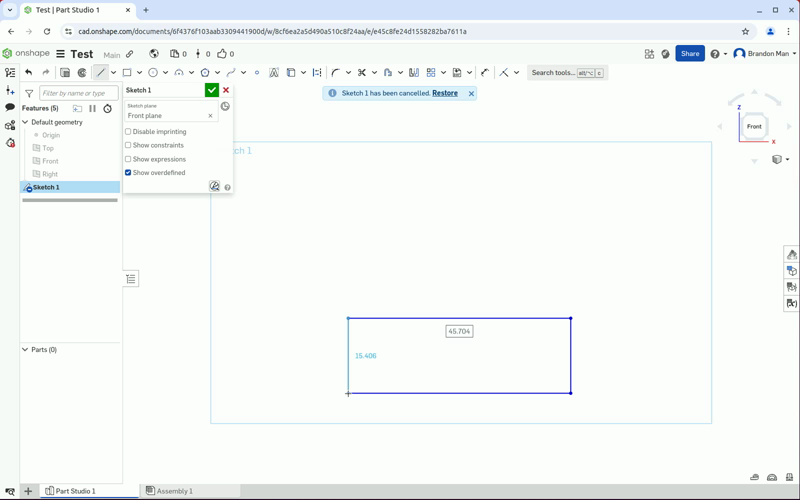
click(348, 393)
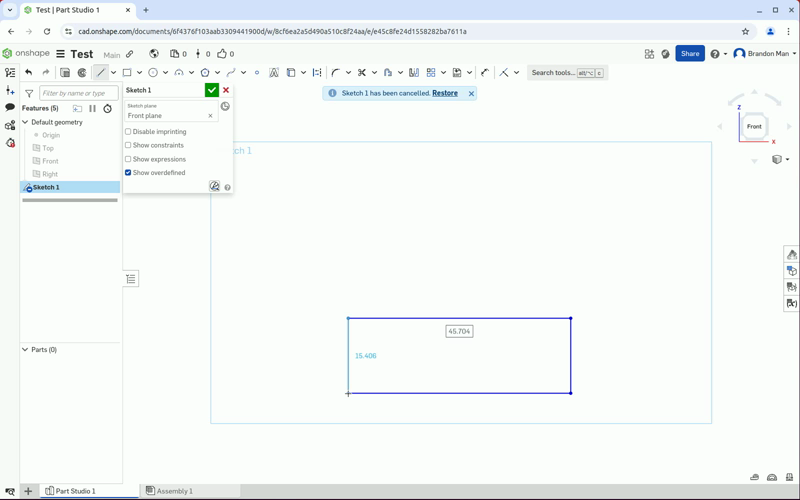
key(esc)
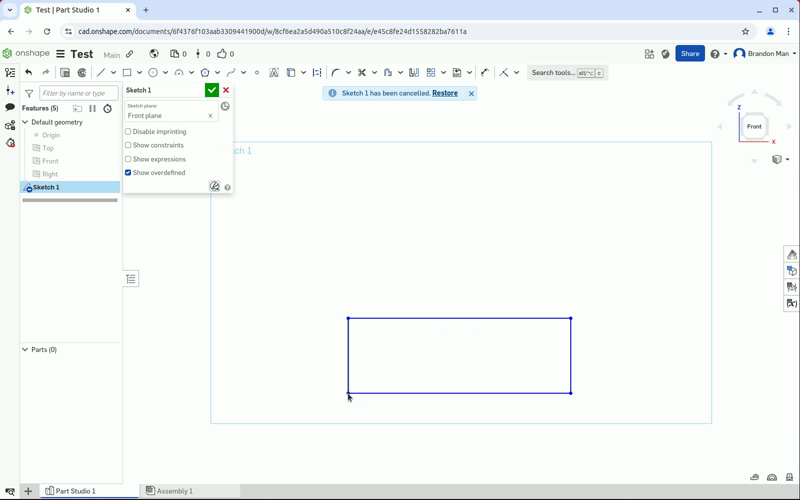
mouse_move(454, 336)
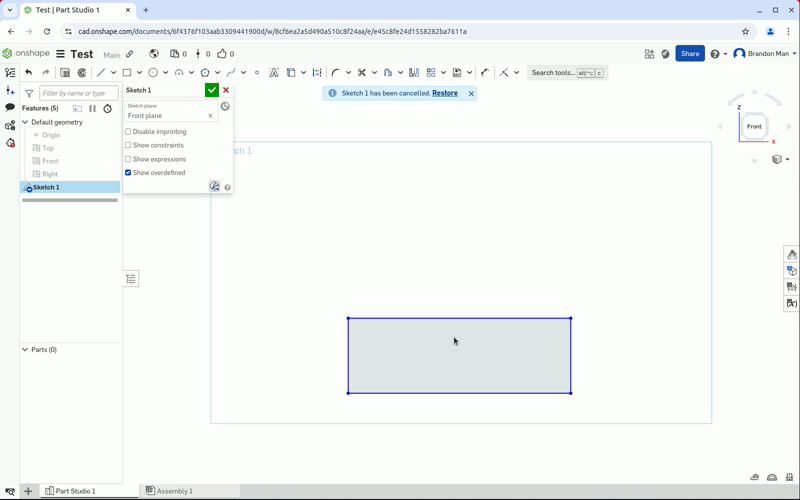
click(454, 336)
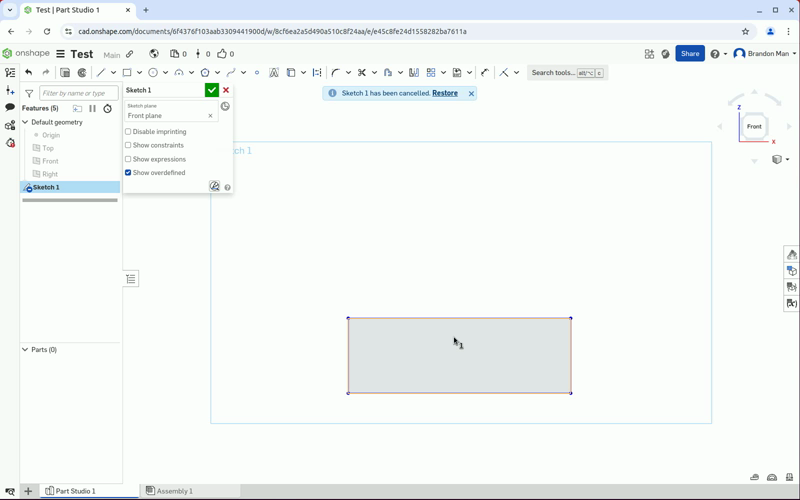
mouse_move(73, 352)
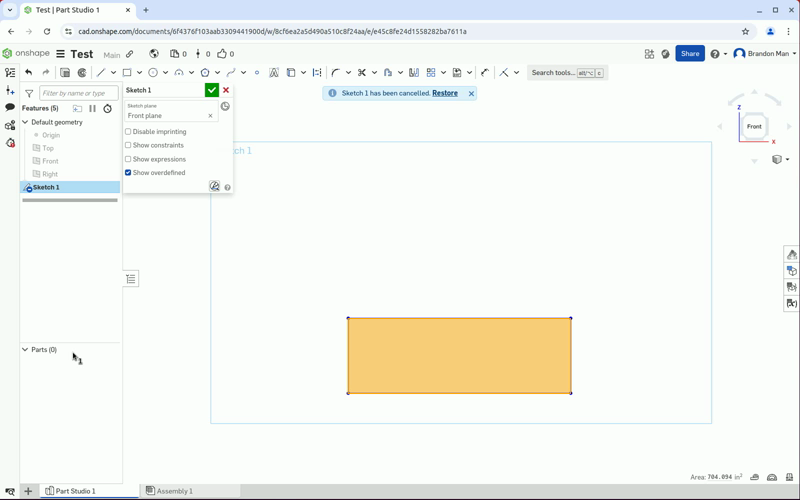
key(shift+y)
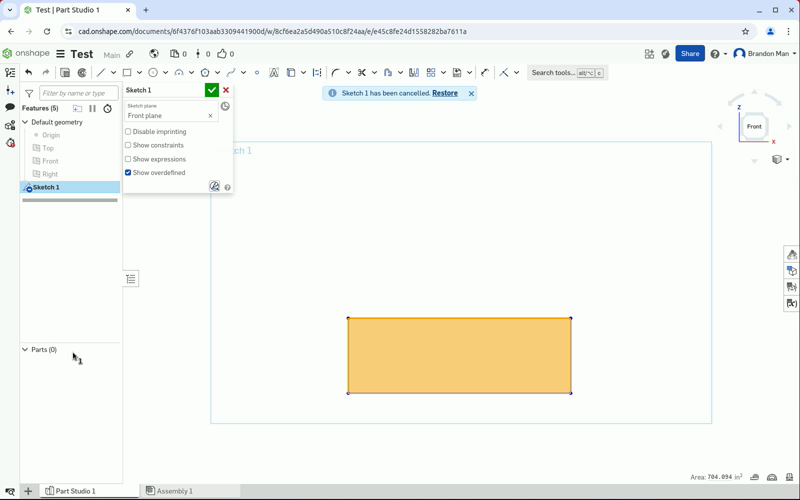
key(shift+e)
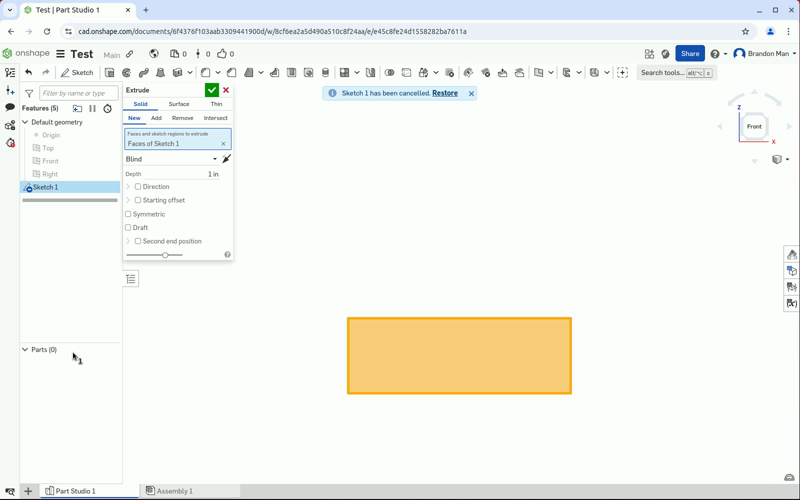
mouse_move(143, 106)
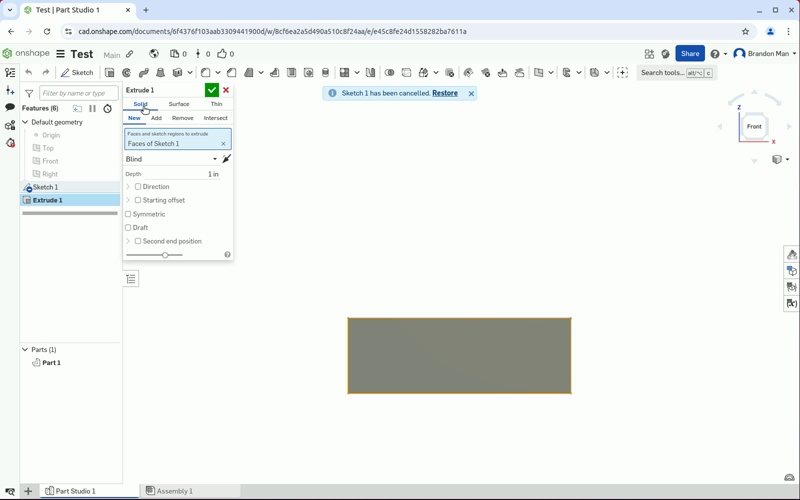
click(143, 106)
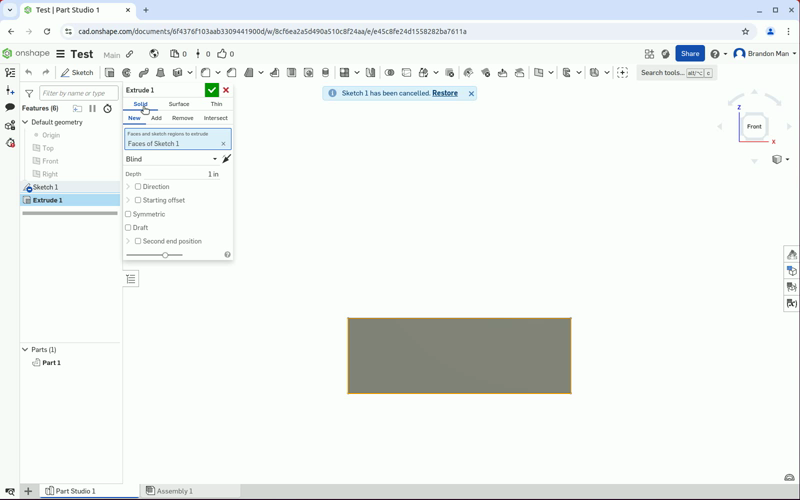
mouse_move(137, 120)
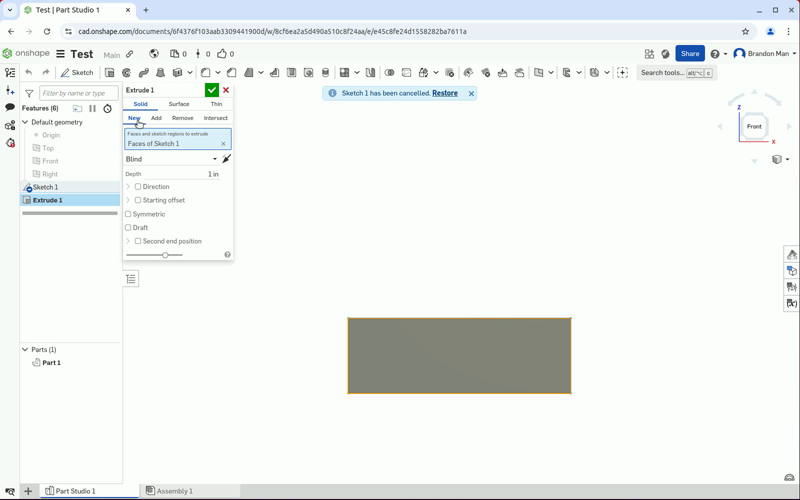
click(137, 120)
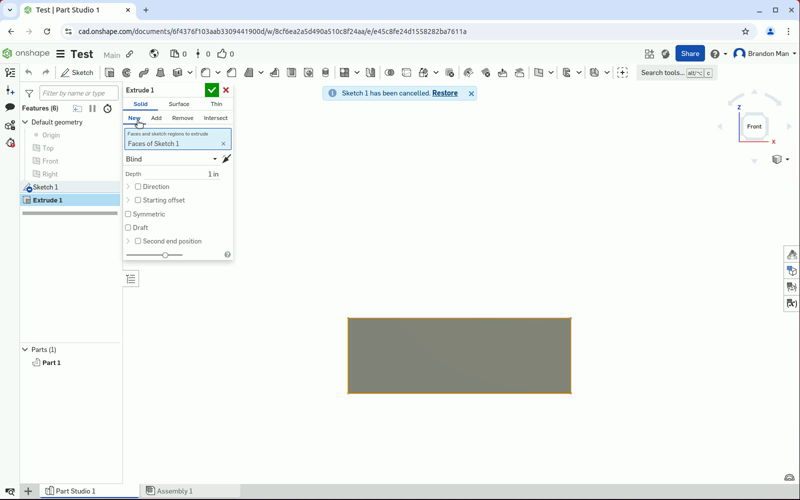
key(tab, 4)
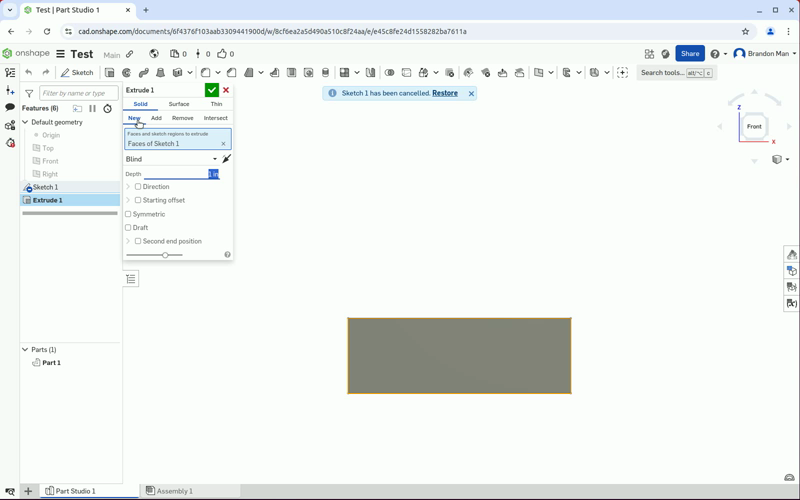
text(-23.108)
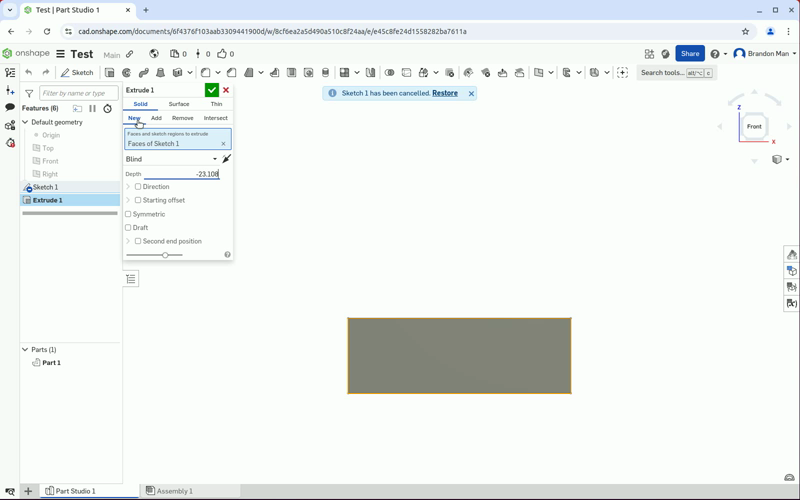
key(enter)
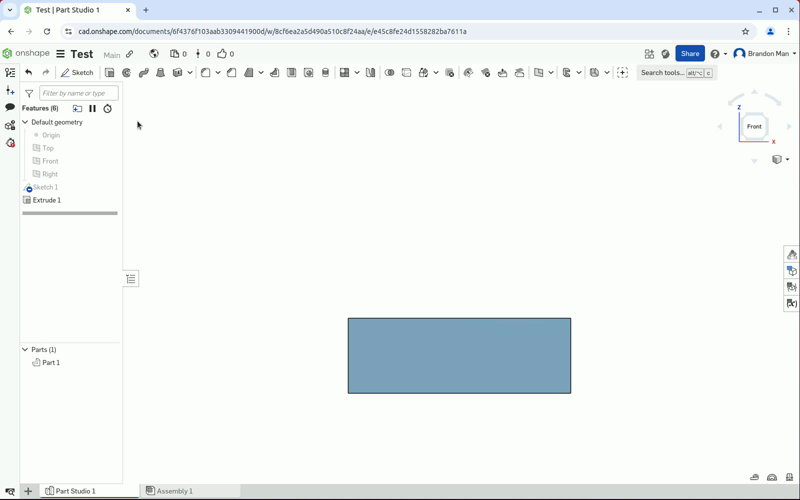
key(shift+h)
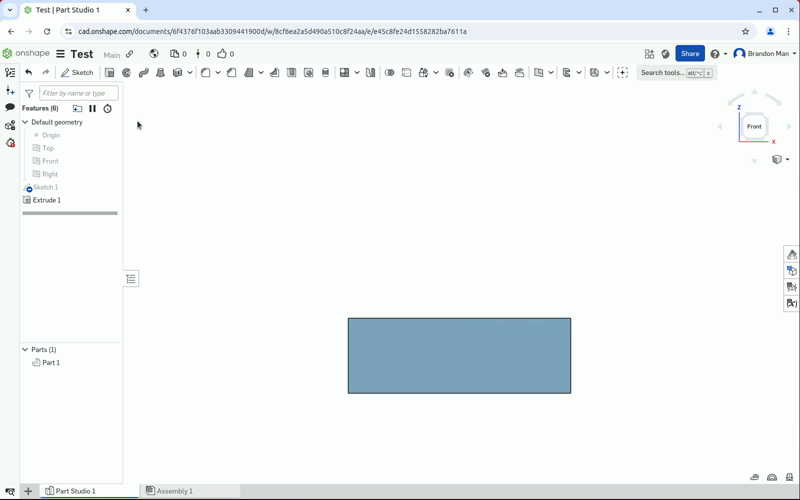
key(shift+h)
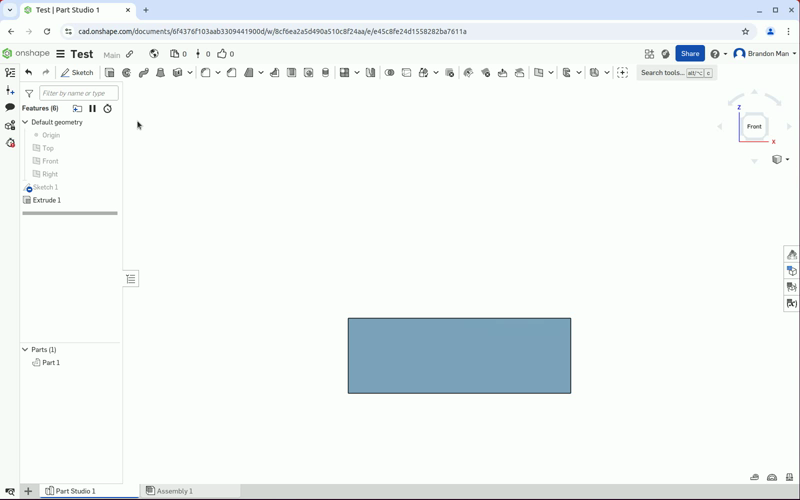
mouse_move(73, 189)
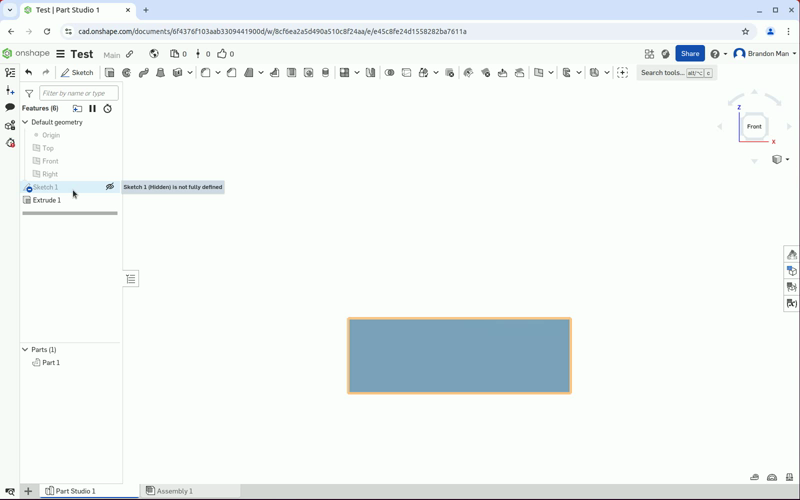
click(73, 189)
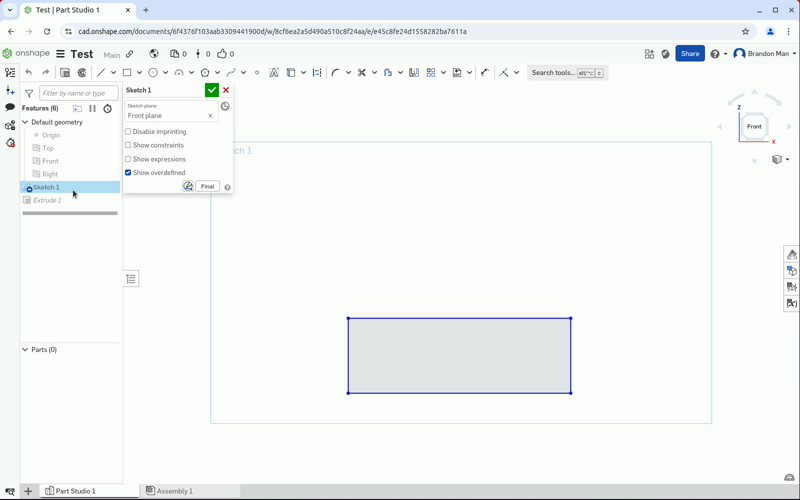
mouse_move(229, 92)
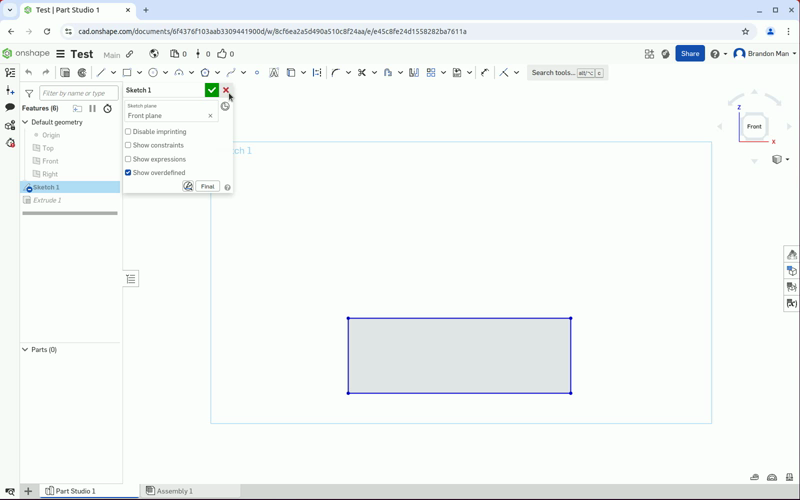
click(229, 92)
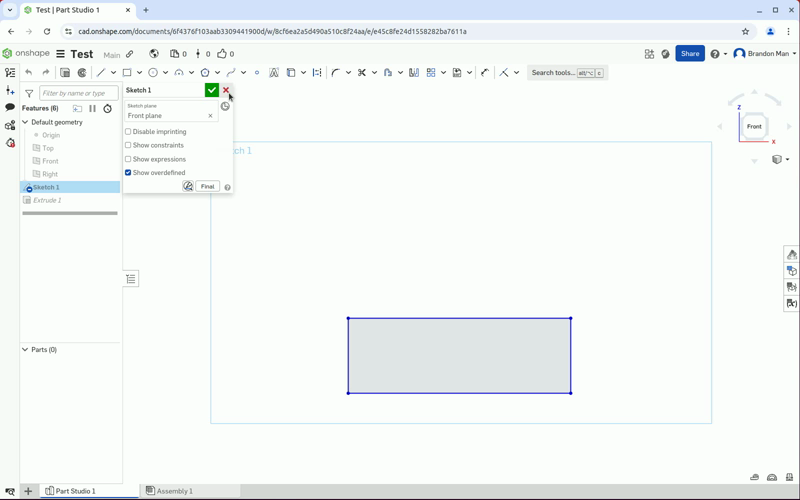
key(shift+s)
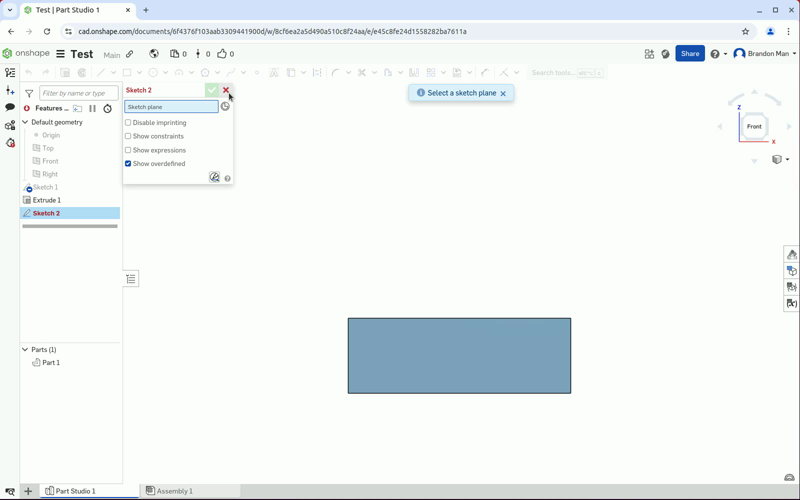
mouse_move(73, 163)
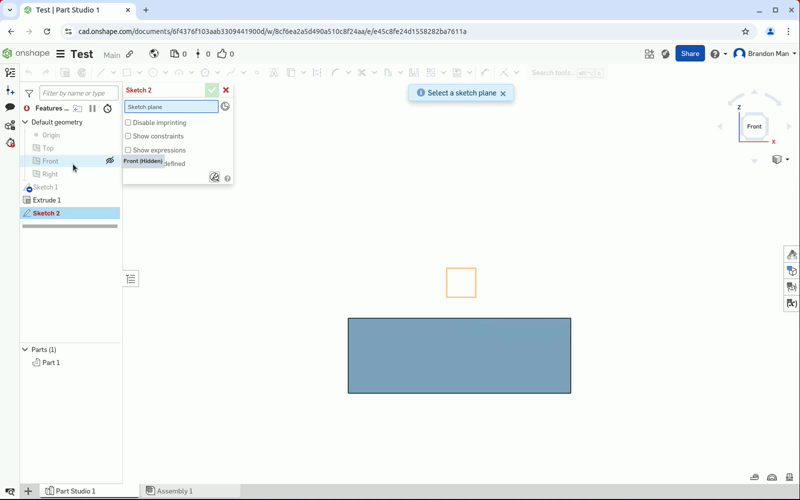
click(73, 163)
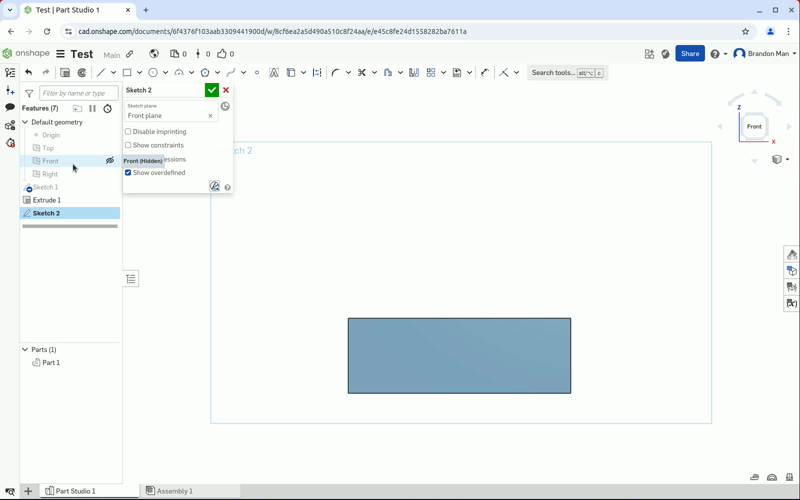
mouse_move(73, 352)
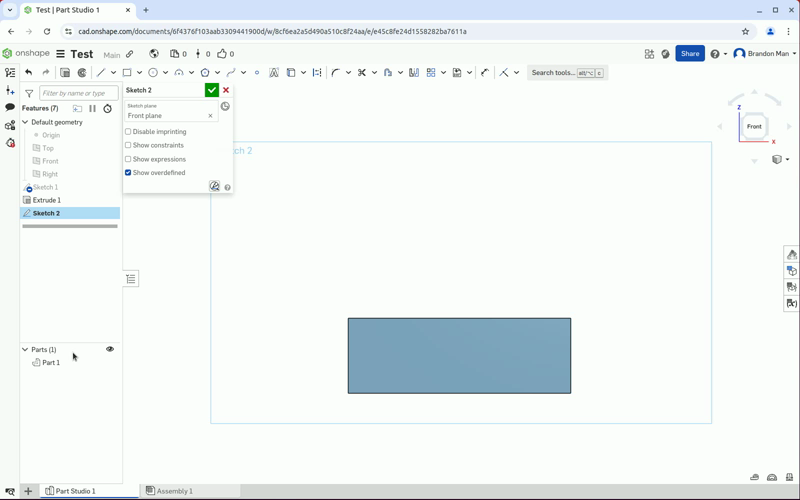
key(y)
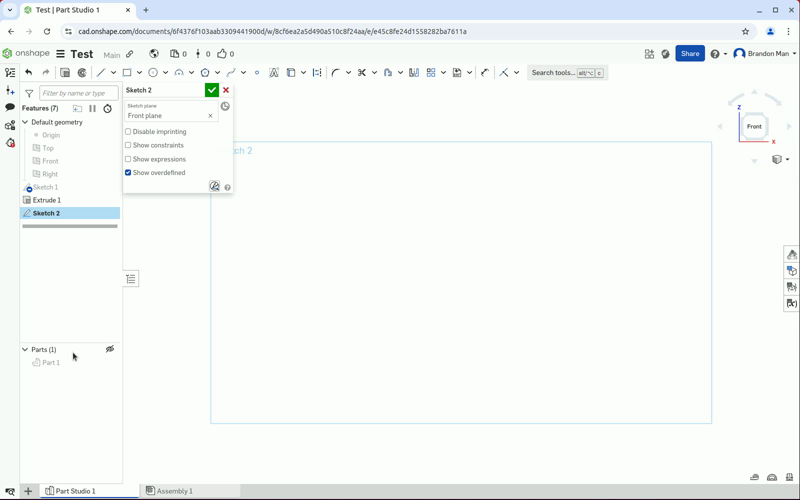
key(l)
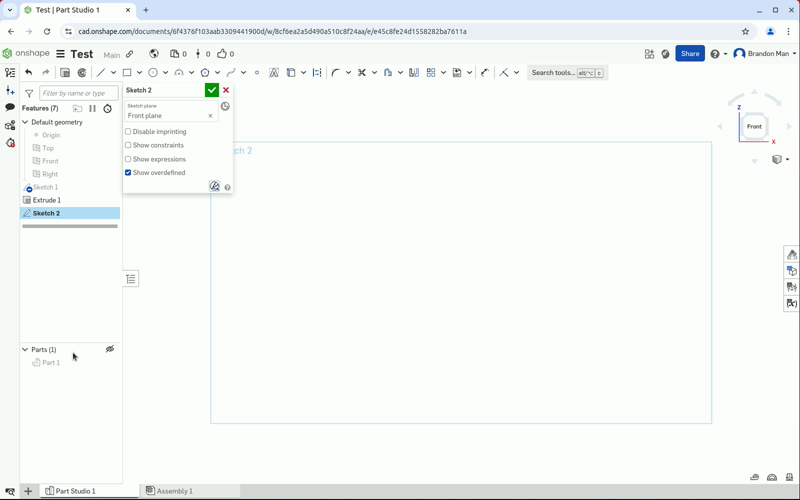
key_down(shift)
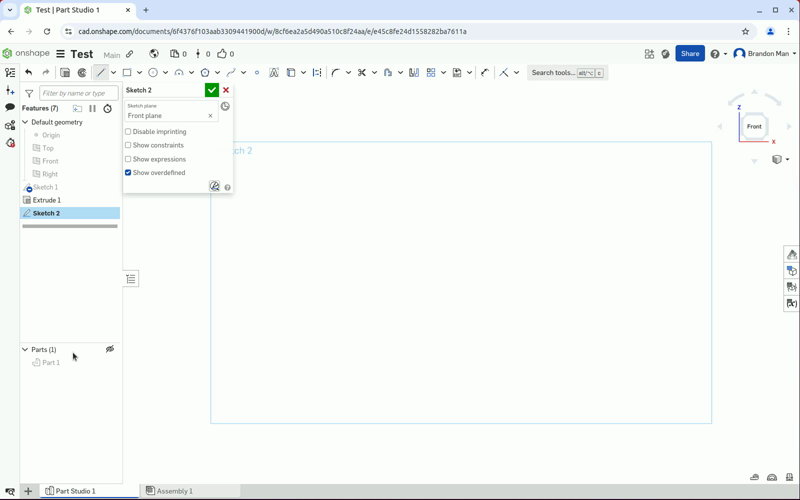
mouse_move(348, 355)
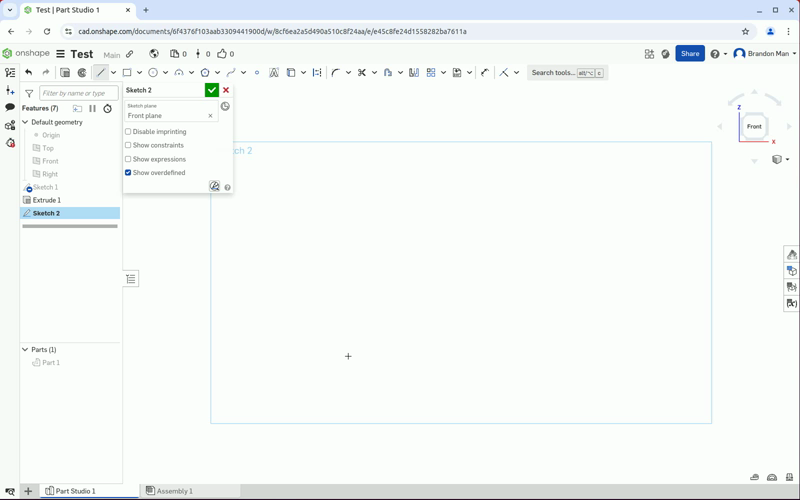
click(348, 355)
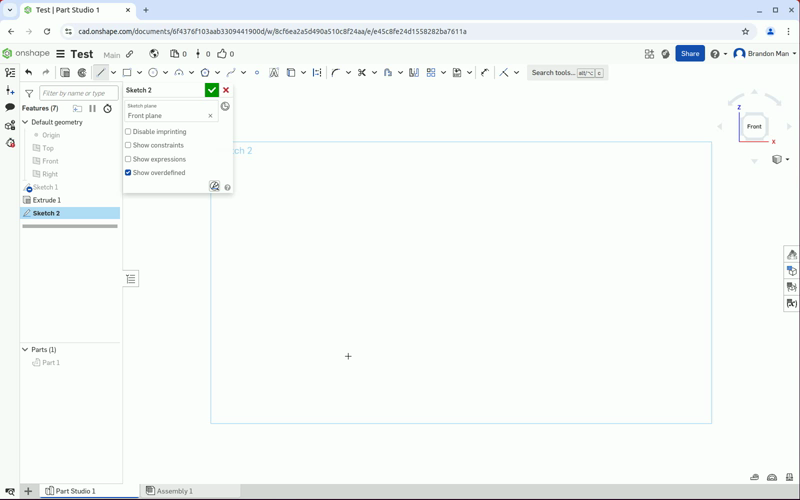
key_up(shift)
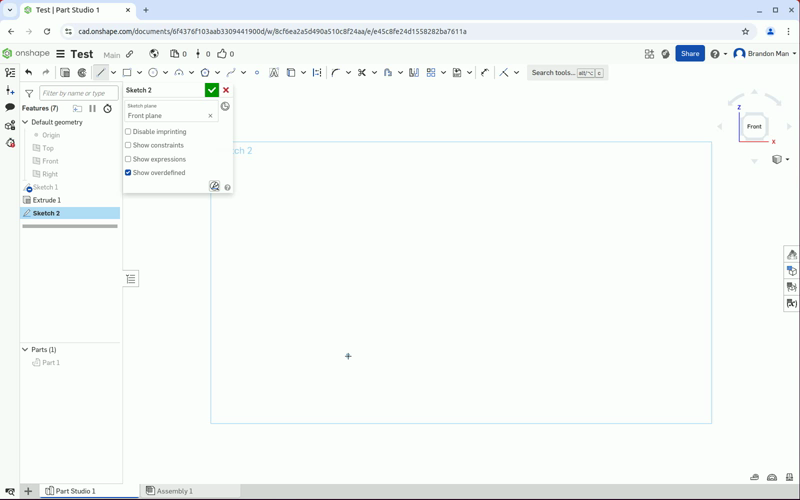
key_down(shift)
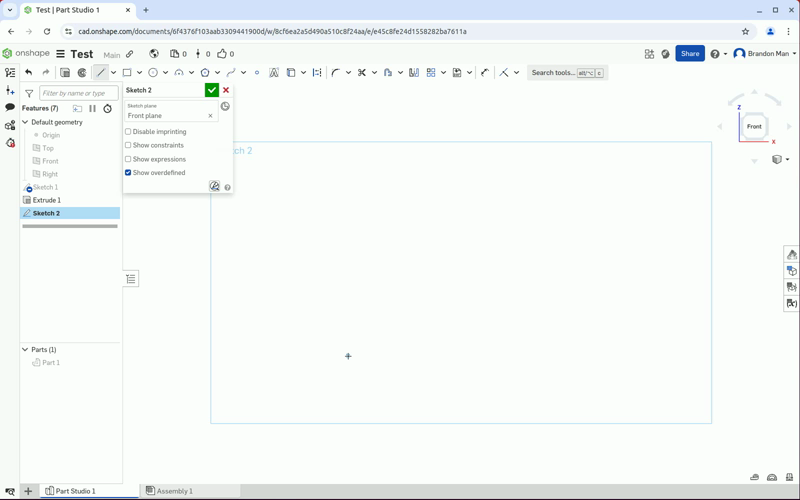
mouse_move(378, 355)
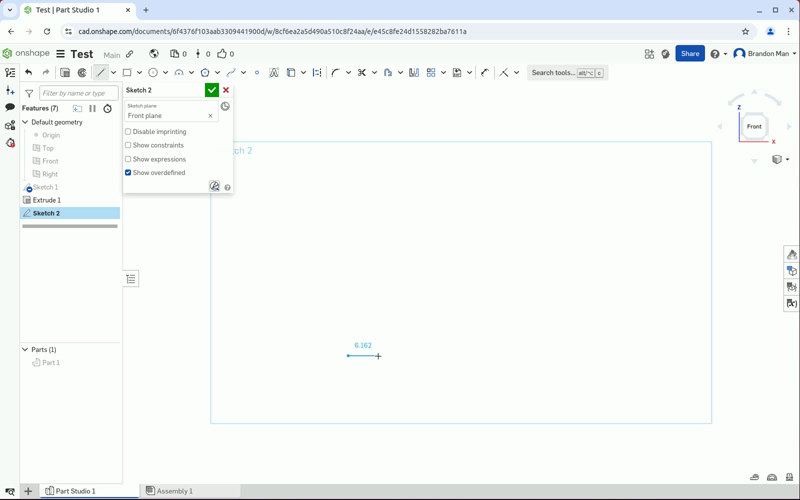
mouse_move(395, 355)
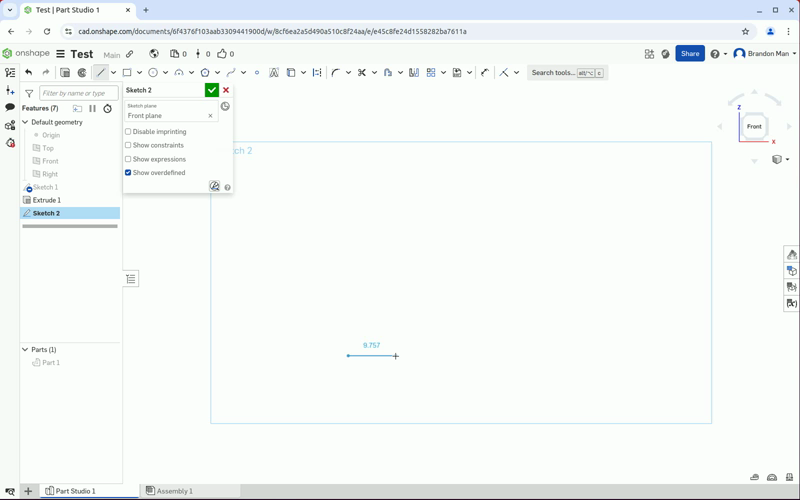
click(395, 355)
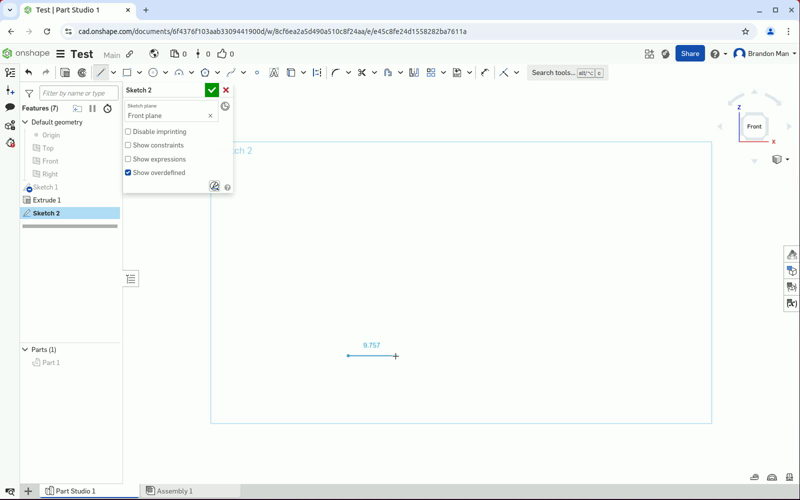
key_up(shift)
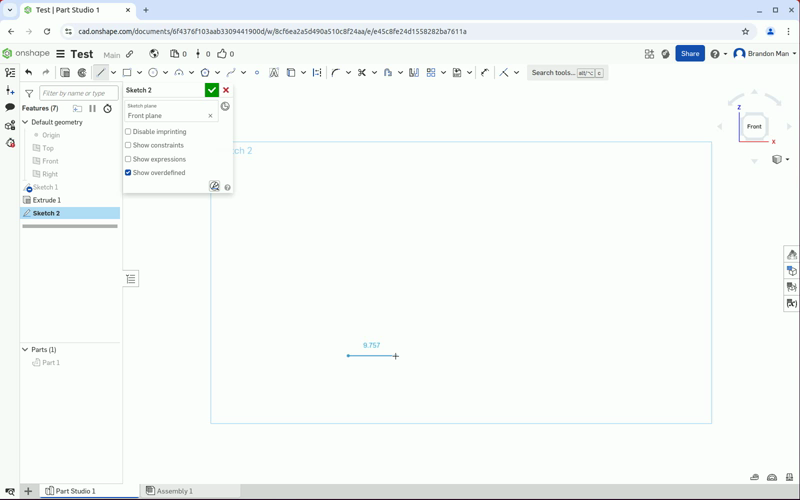
key_down(shift)
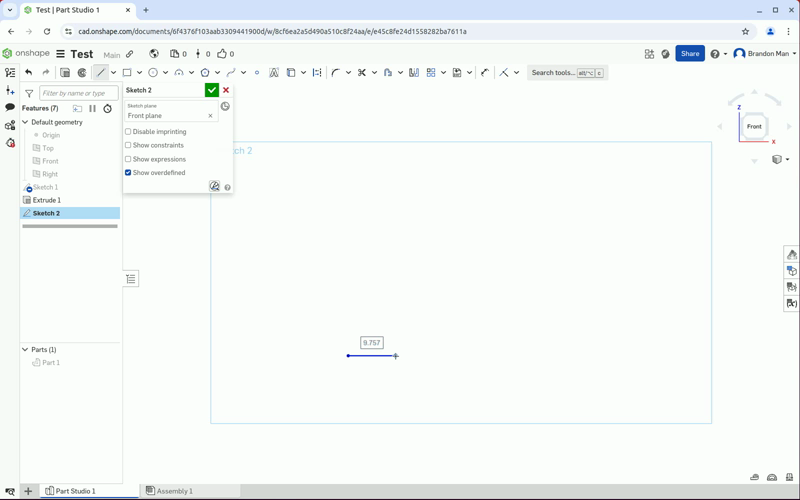
mouse_move(425, 355)
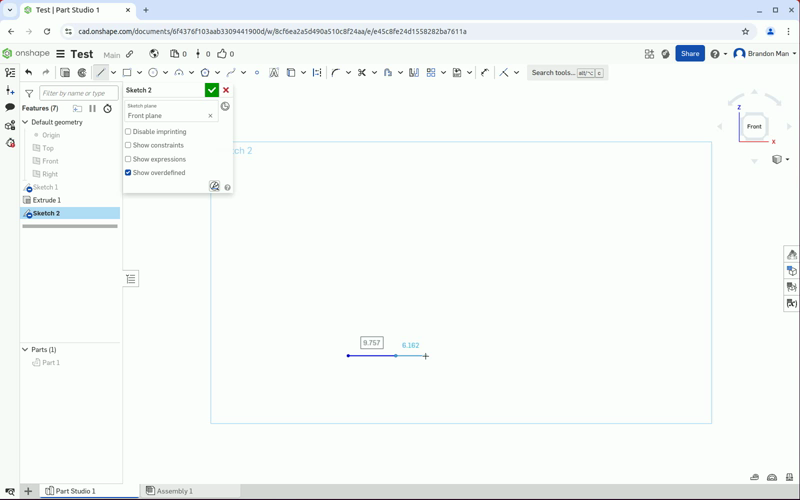
mouse_move(395, 317)
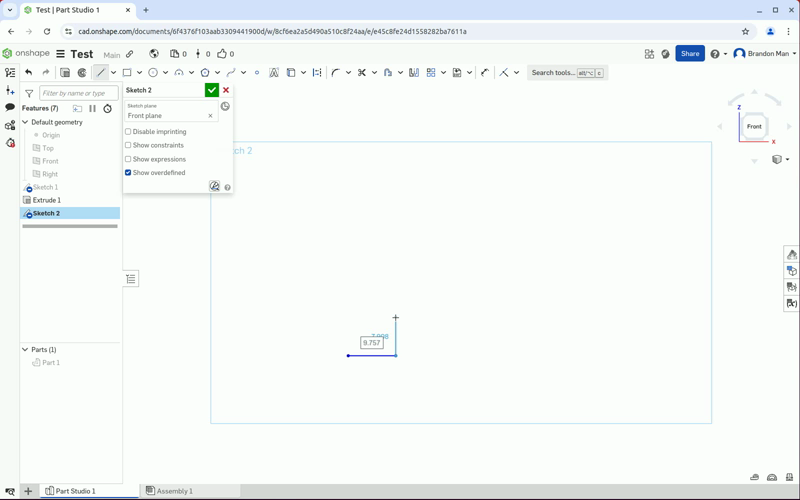
click(395, 317)
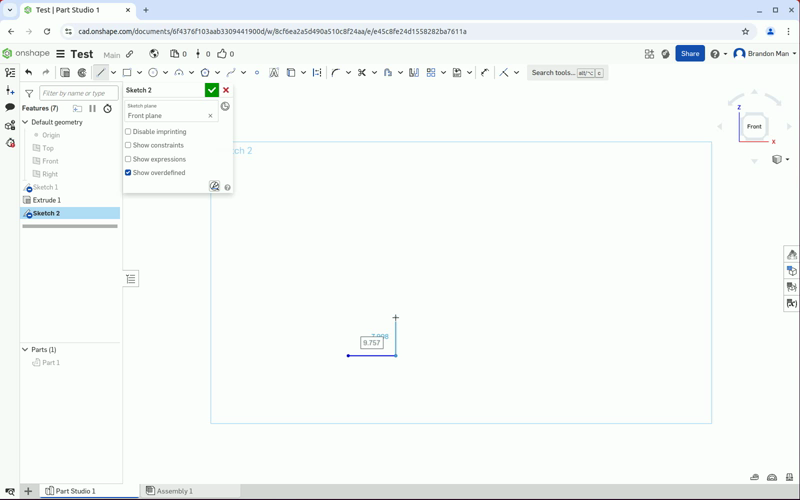
key_up(shift)
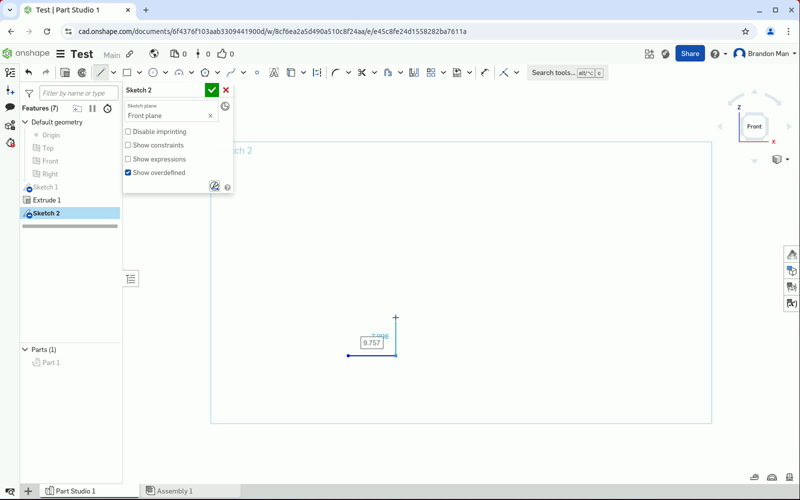
key_down(shift)
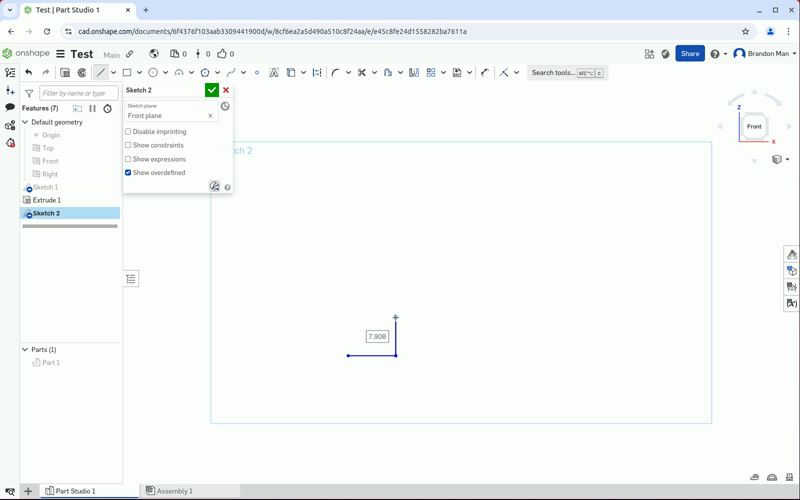
mouse_move(425, 317)
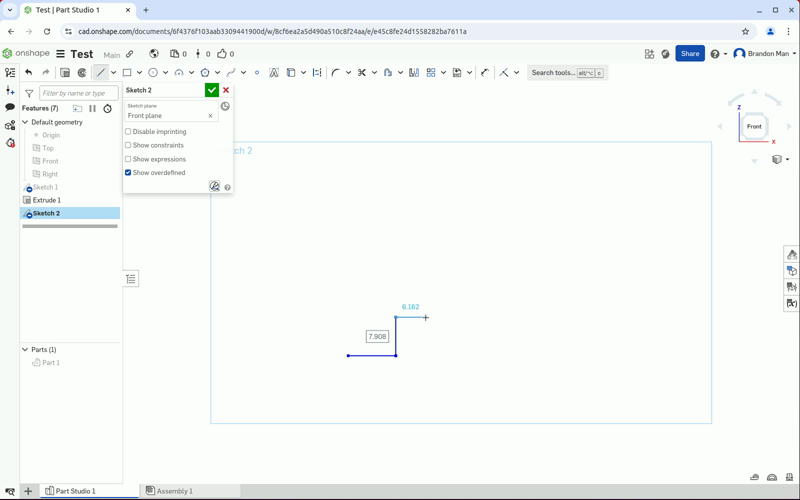
mouse_move(348, 317)
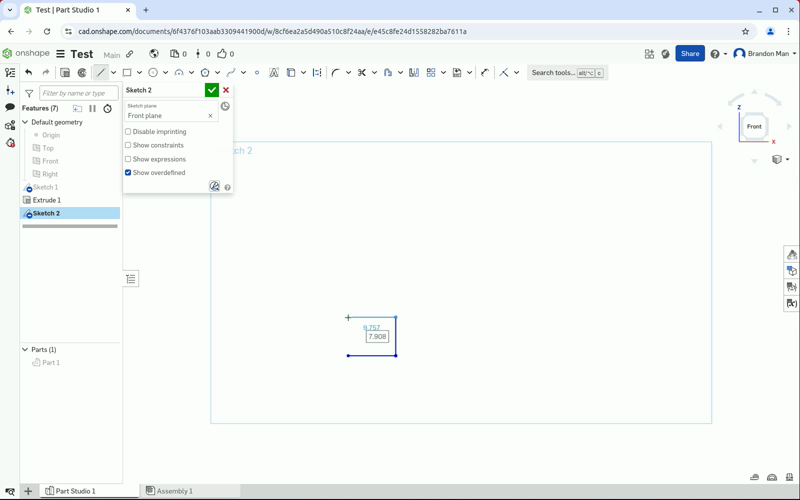
click(348, 317)
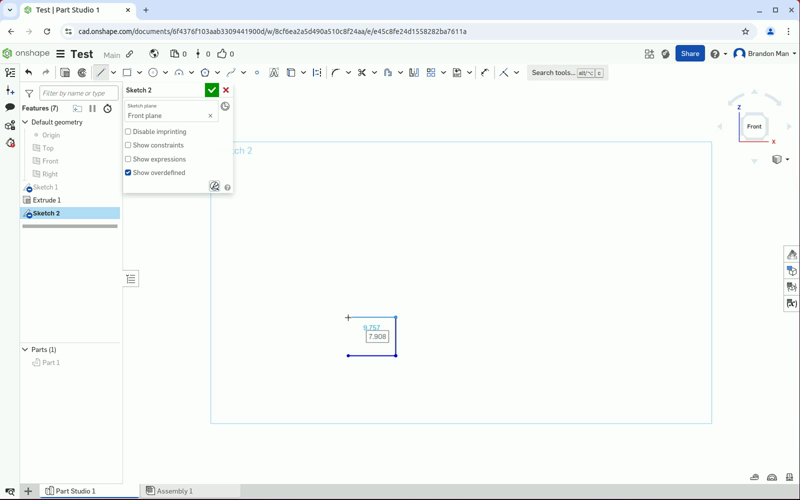
key_up(shift)
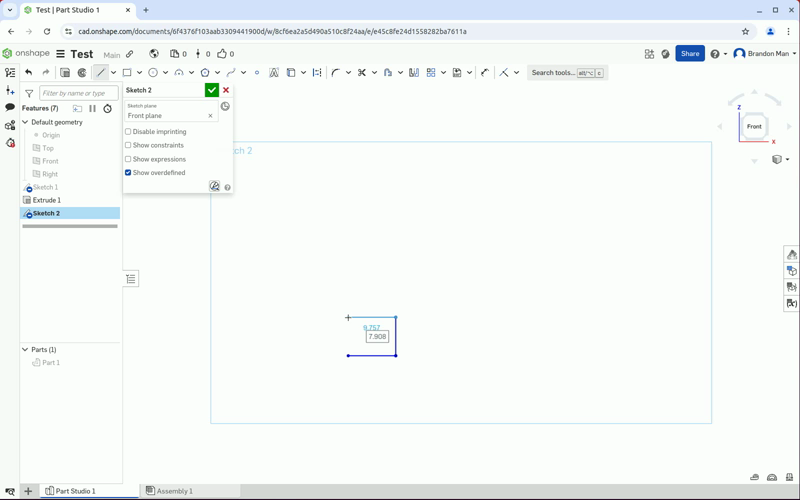
mouse_move(378, 317)
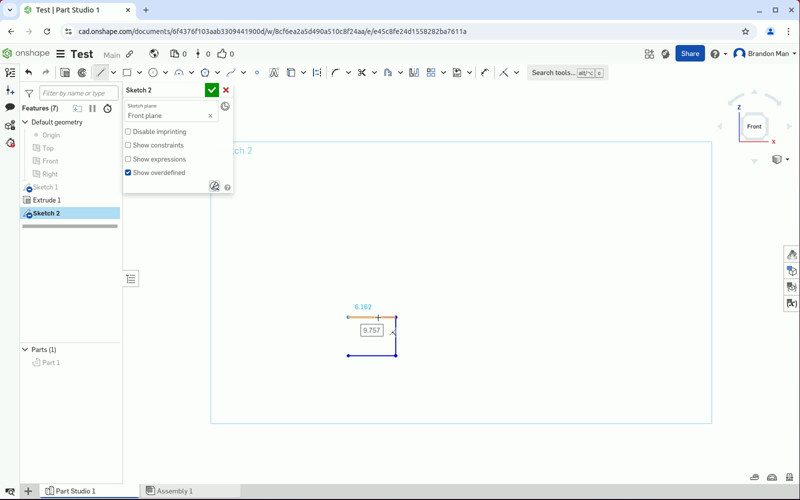
key_down(shift)
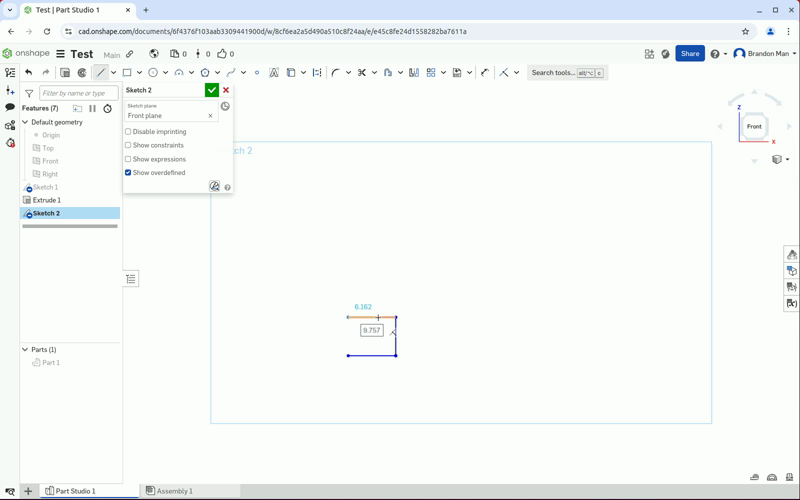
mouse_move(348, 355)
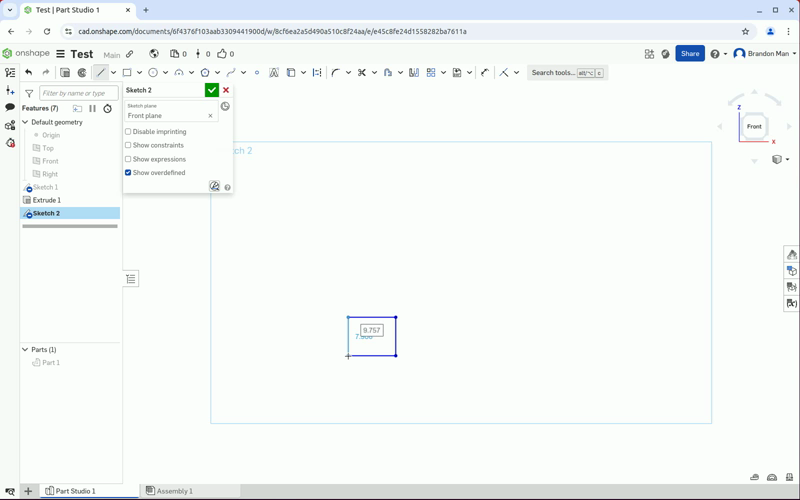
key_up(shift)
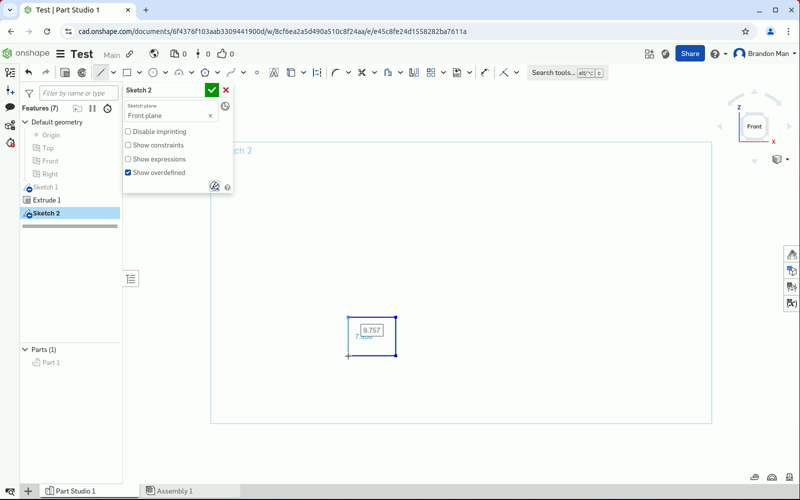
click(348, 355)
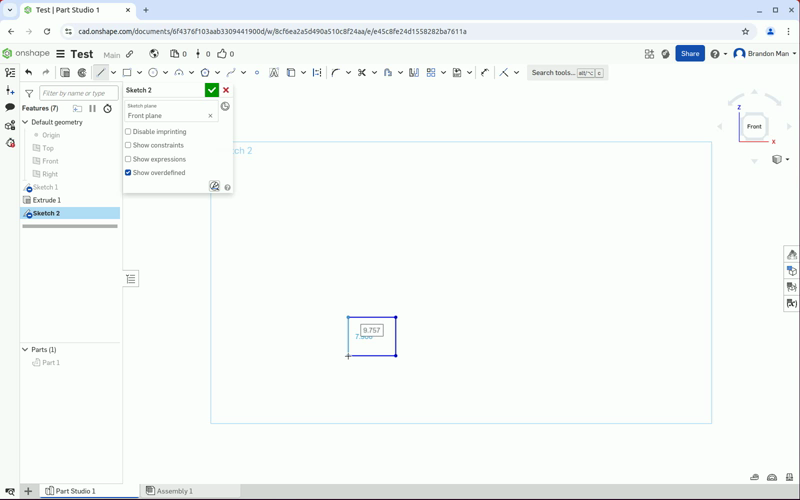
key(esc)
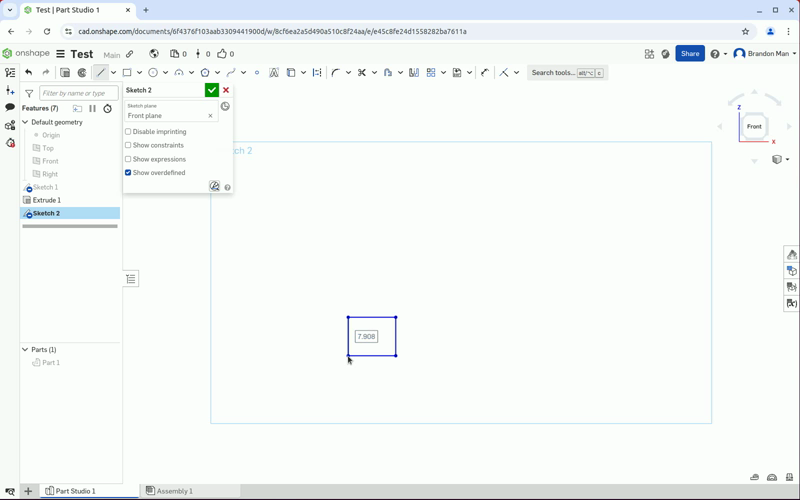
mouse_move(365, 341)
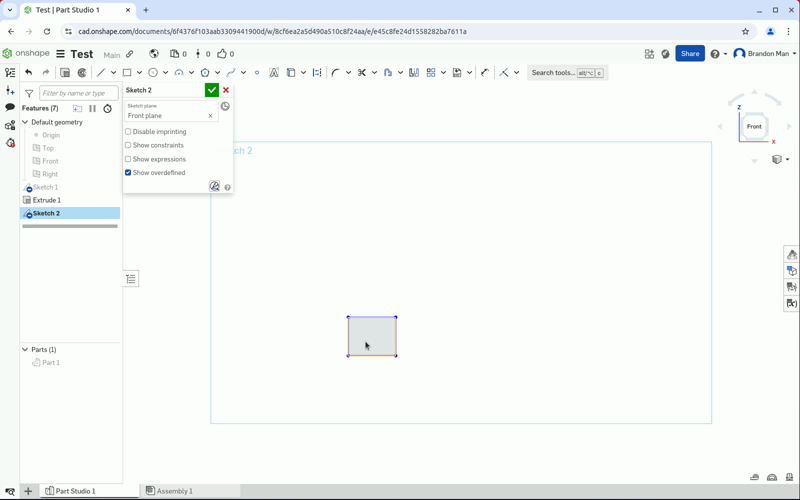
click(365, 341)
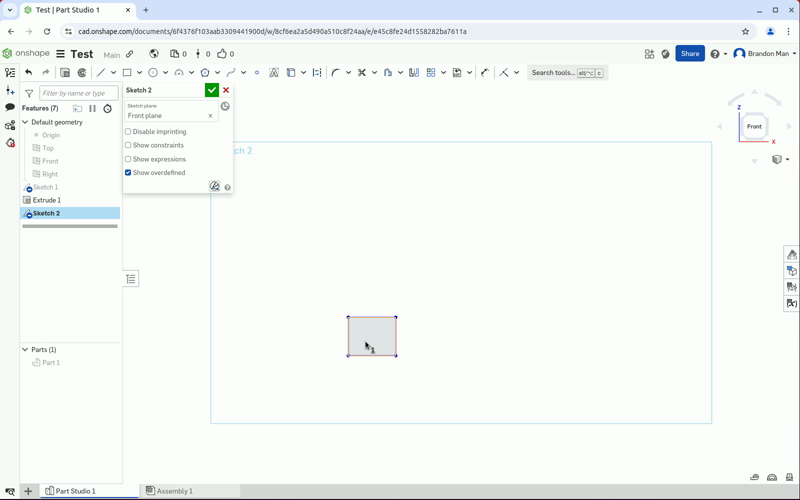
mouse_move(73, 352)
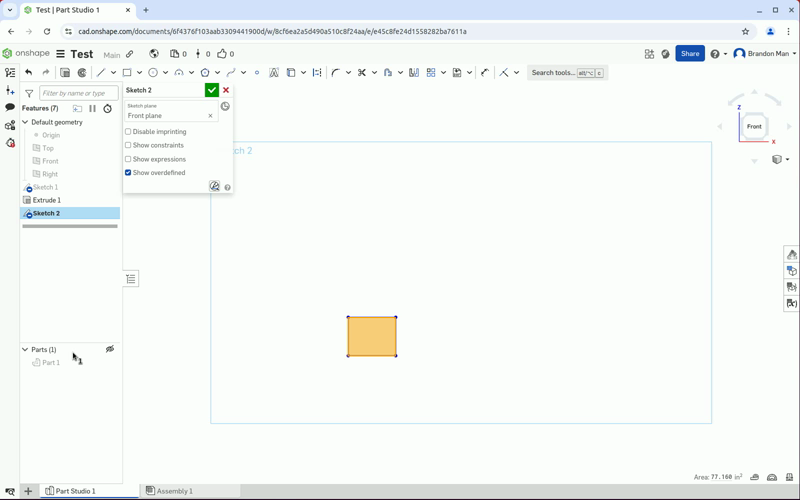
key(shift+y)
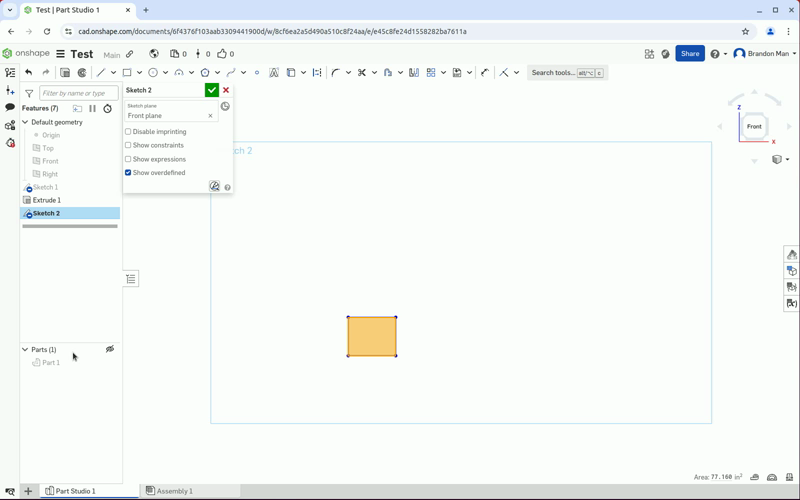
key(shift+e)
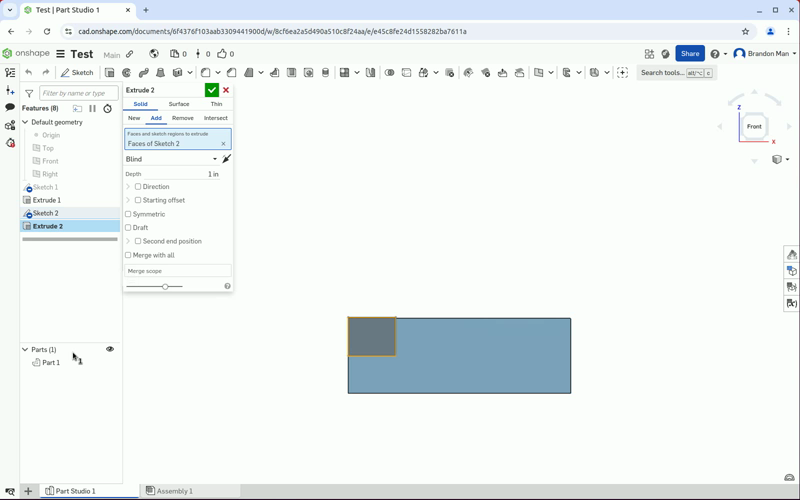
mouse_move(143, 106)
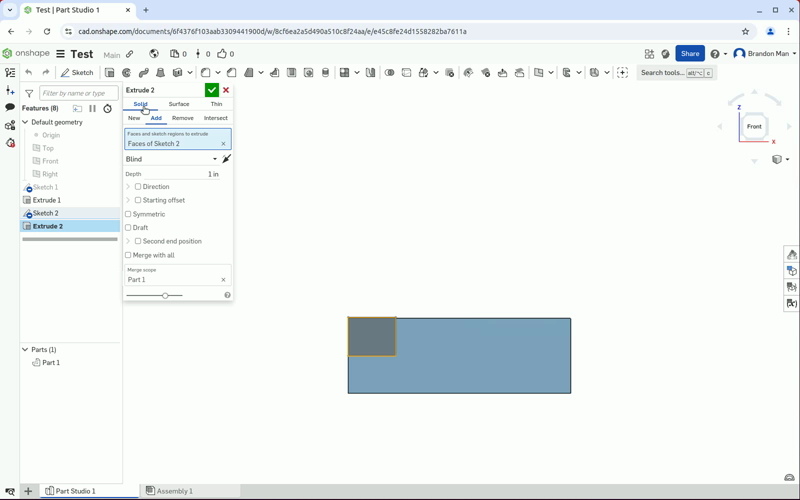
click(143, 106)
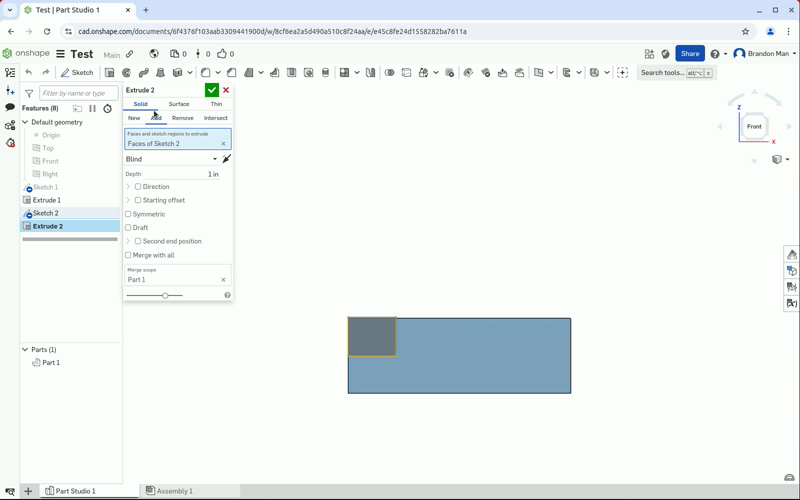
mouse_move(186, 120)
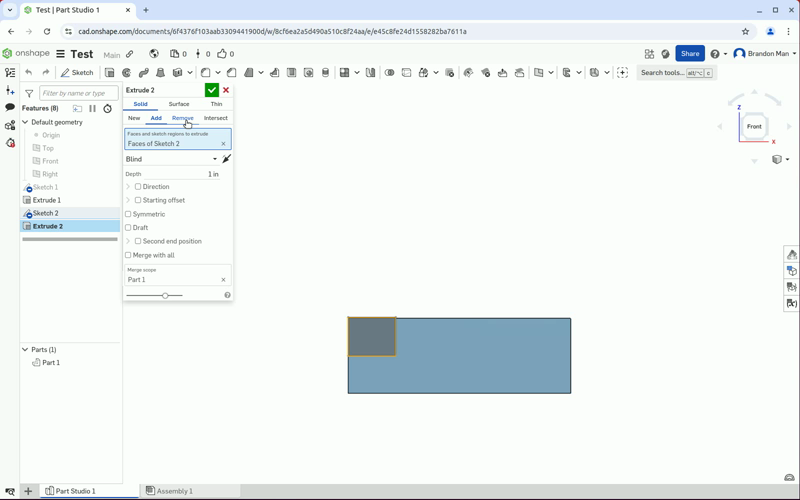
click(186, 120)
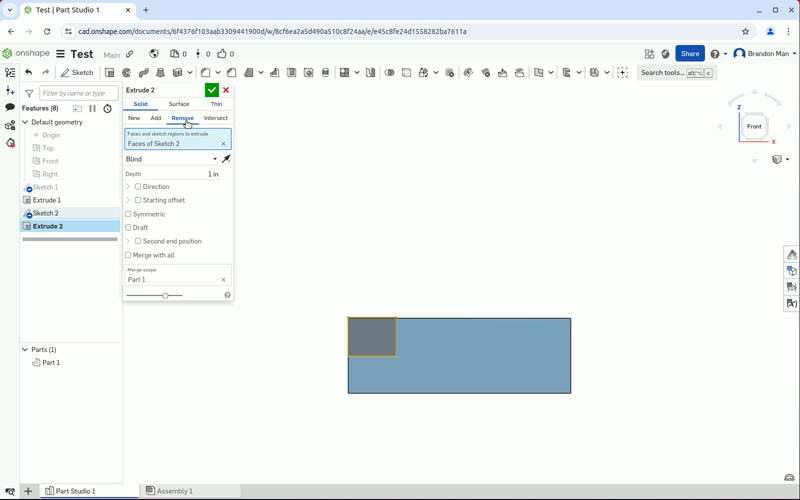
key(tab, 4)
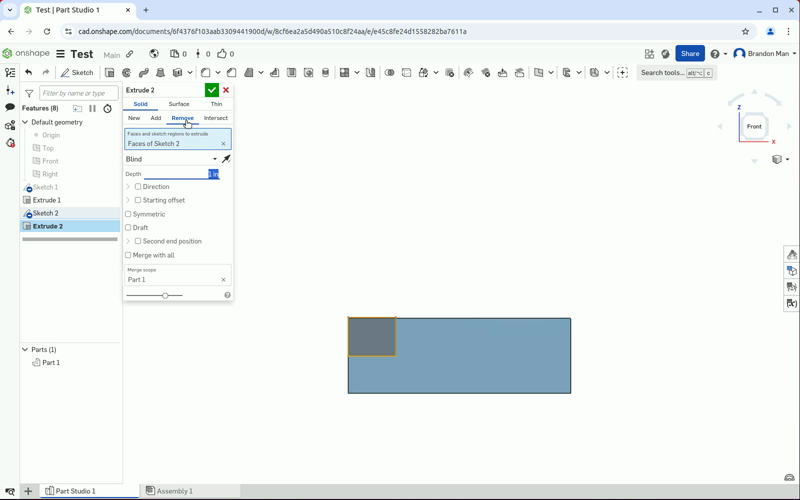
text(23.108)
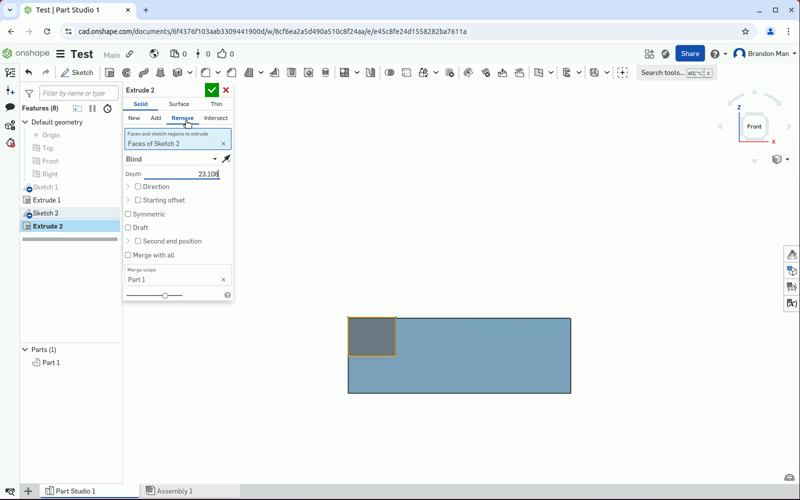
key(tab, 6)
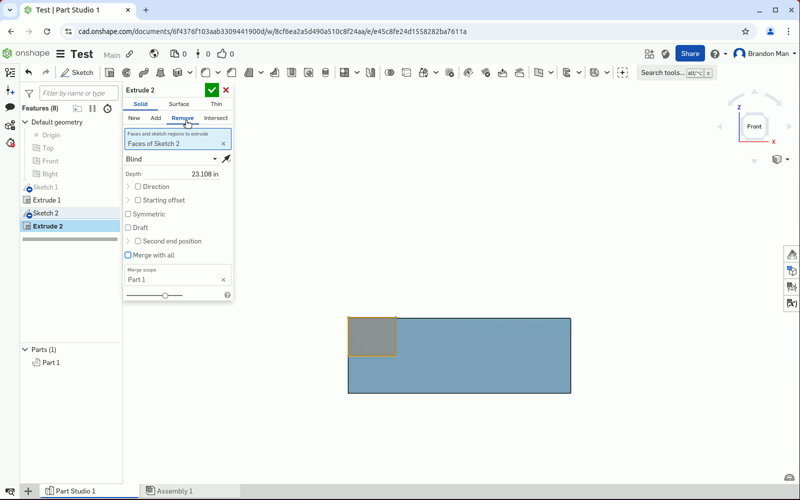
key(space)
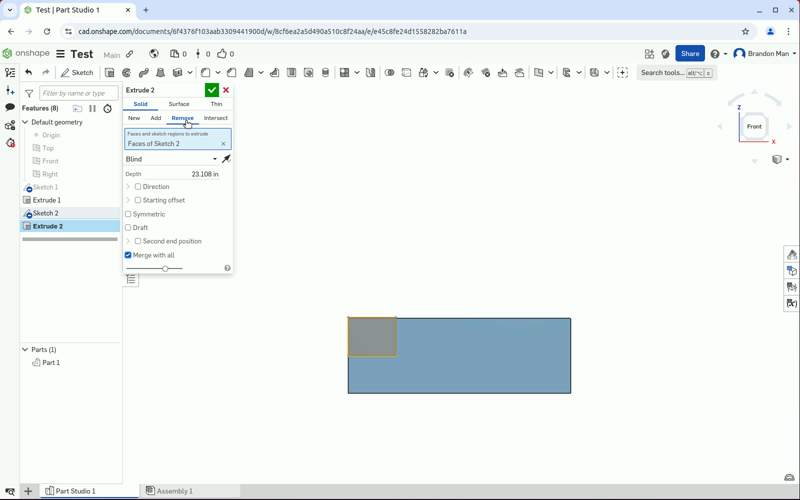
key(enter)
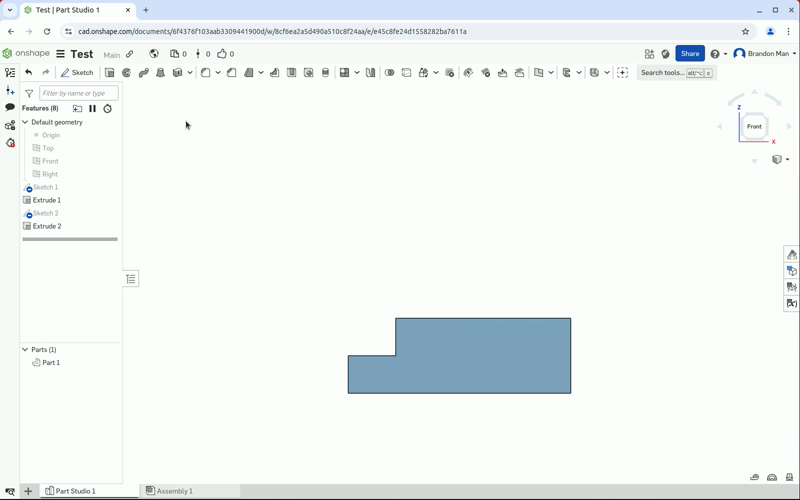
key(shift+h)
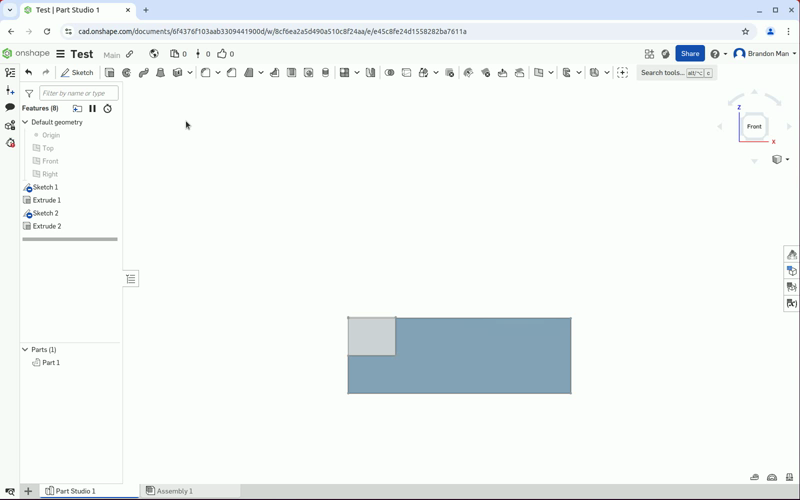
key(shift+h)
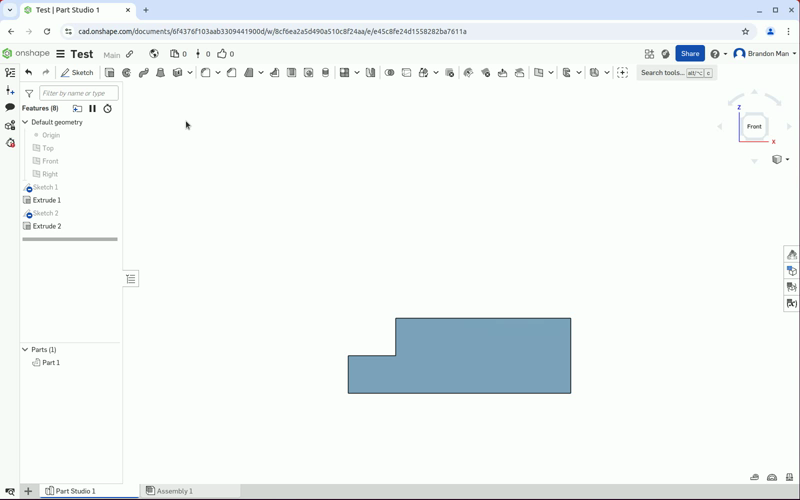
mouse_move(73, 189)
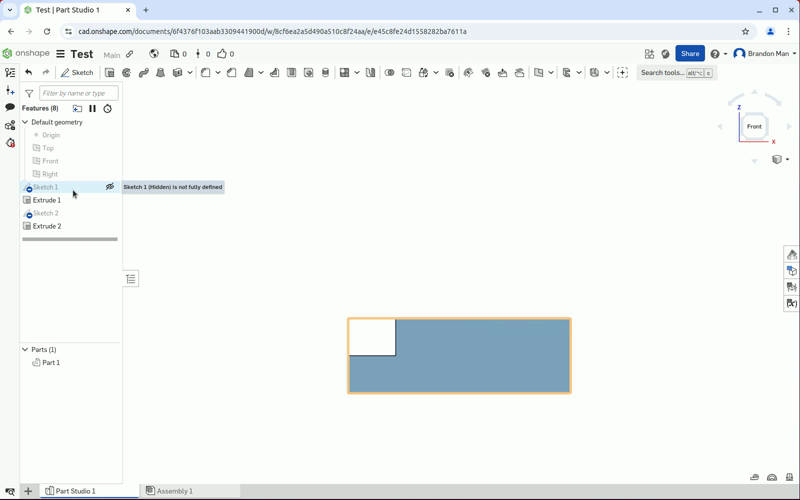
click(73, 189)
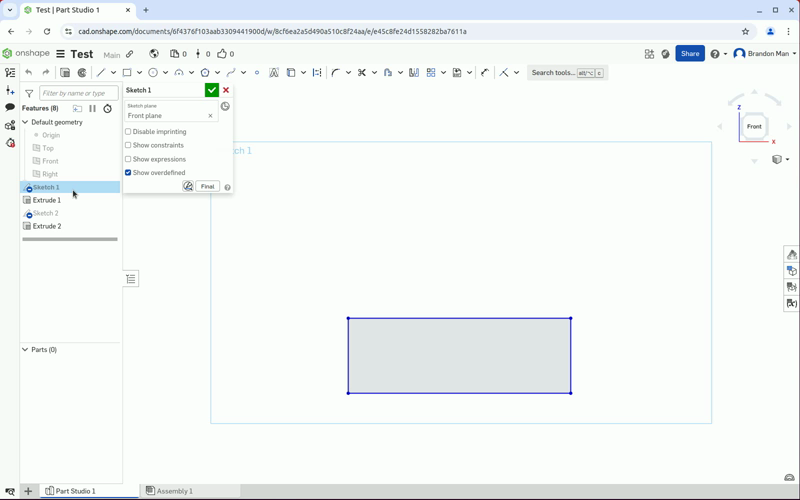
mouse_move(229, 92)
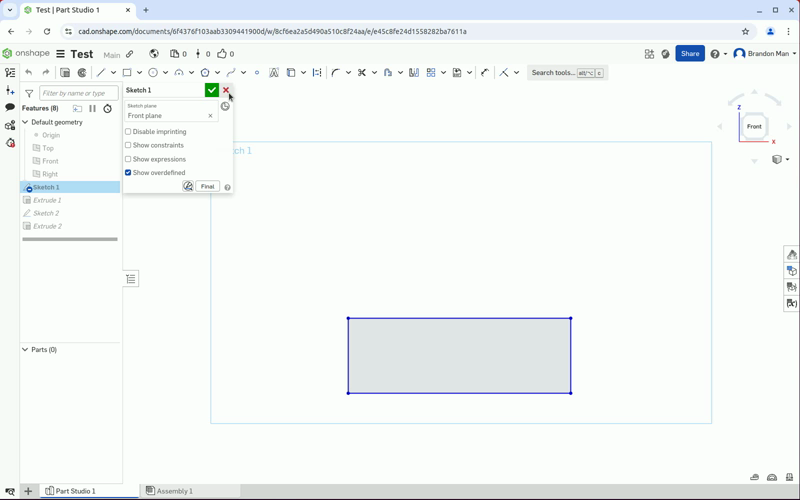
click(229, 92)
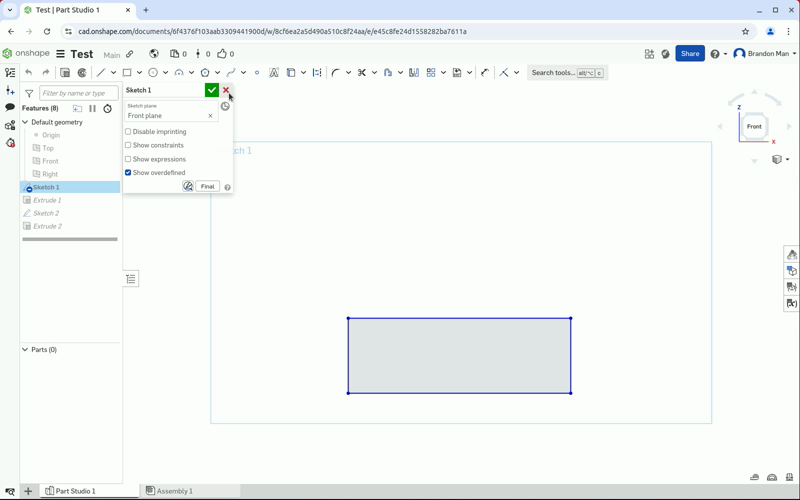
key(shift+s)
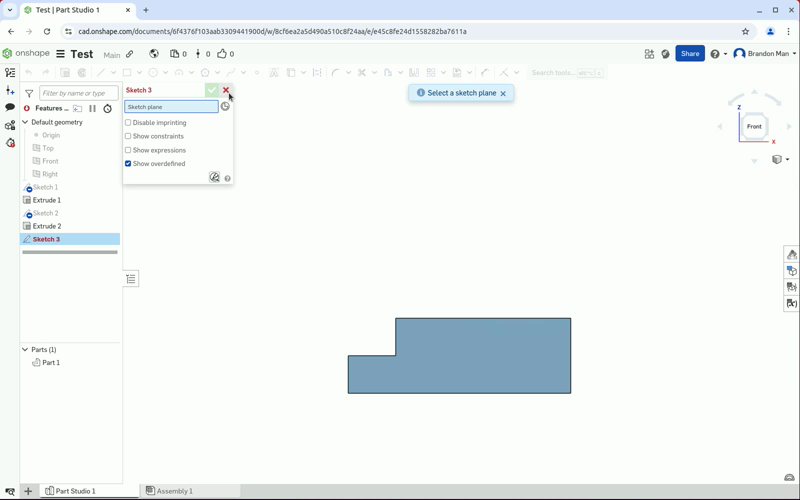
mouse_move(73, 163)
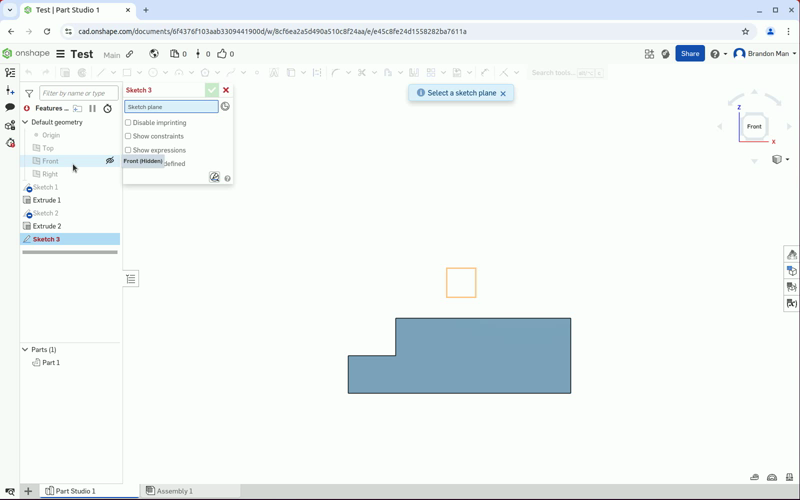
click(73, 163)
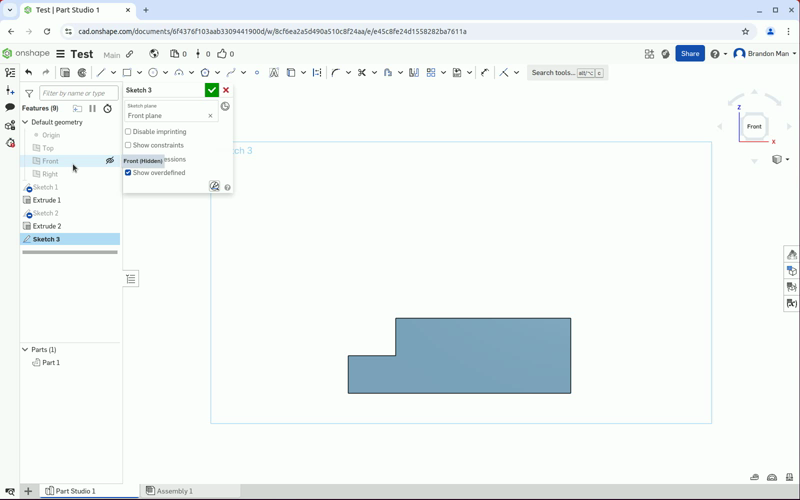
mouse_move(73, 352)
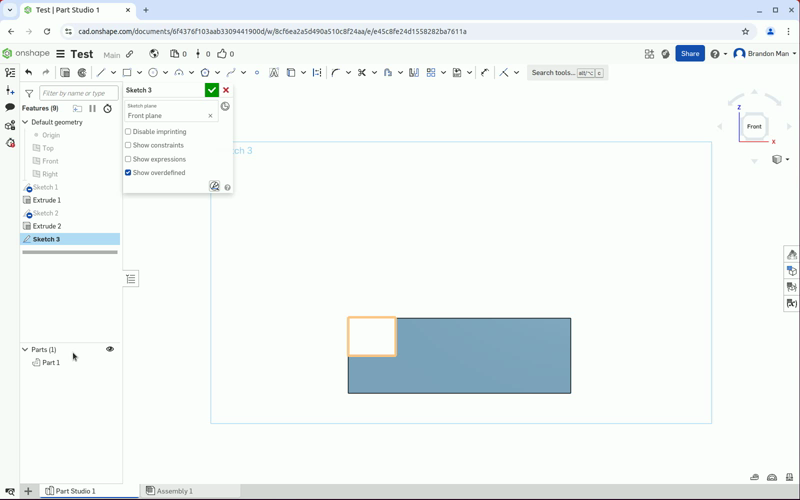
key(y)
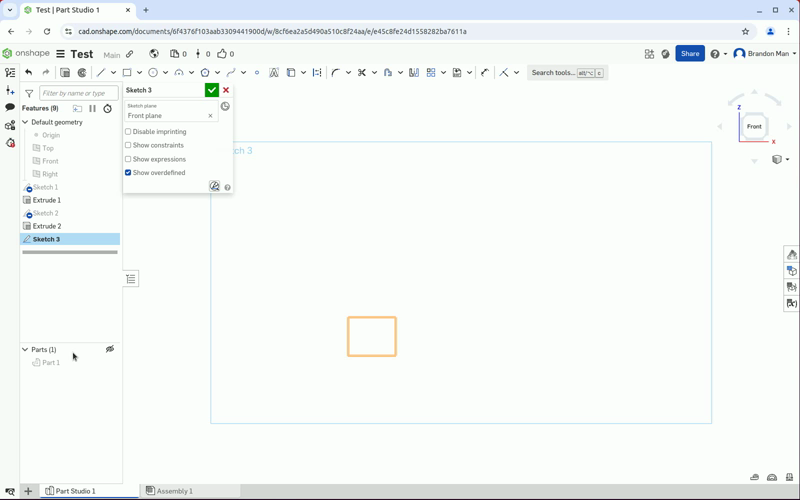
key(l)
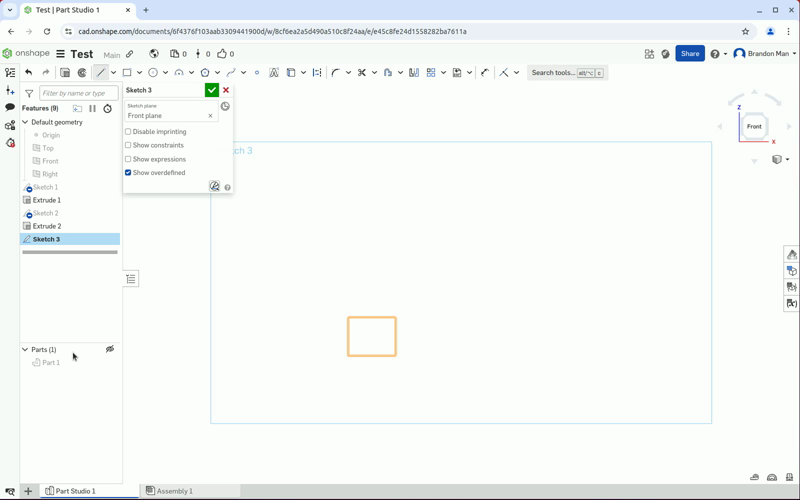
key_down(shift)
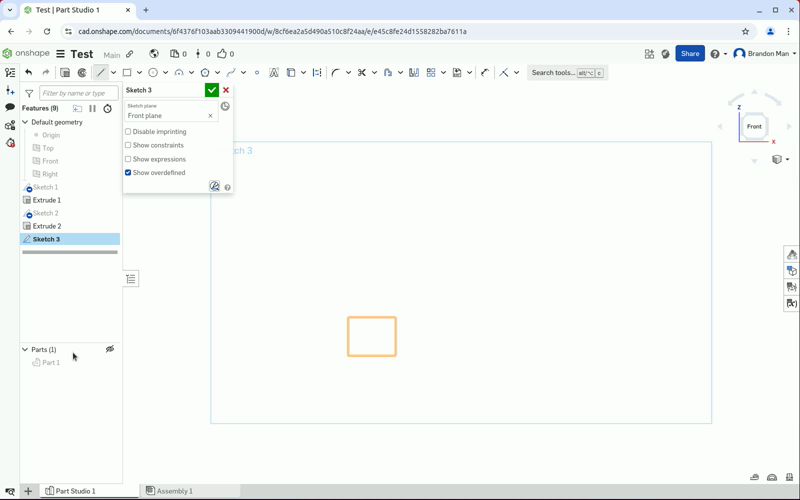
mouse_move(525, 355)
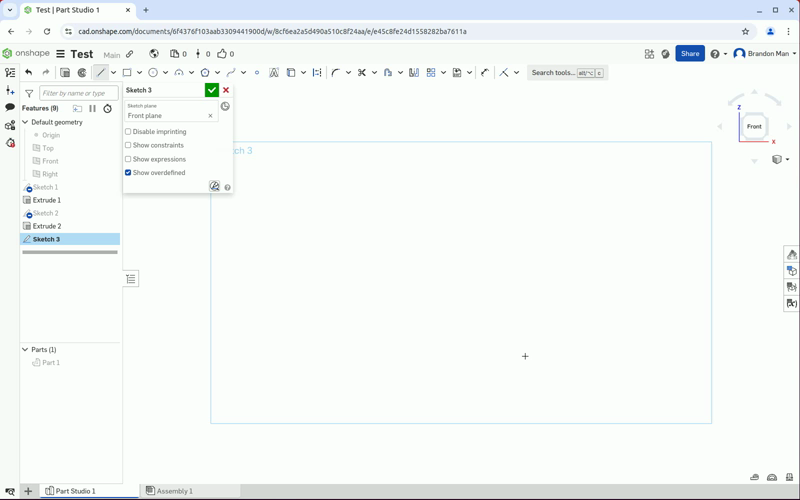
click(525, 355)
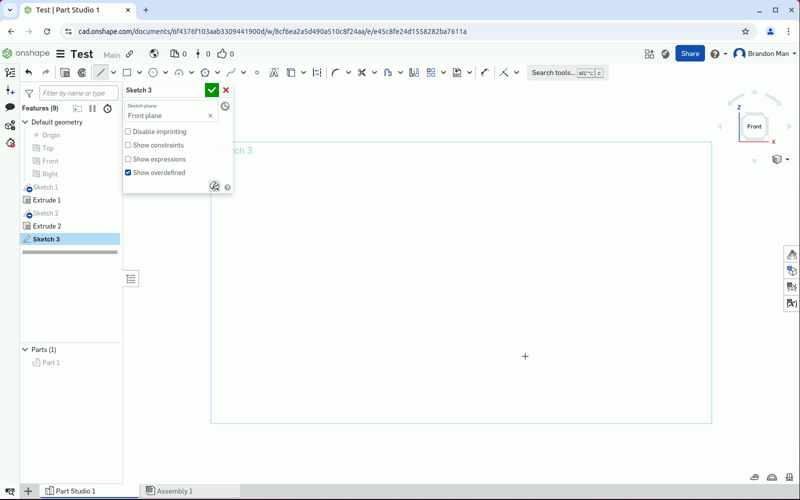
key_up(shift)
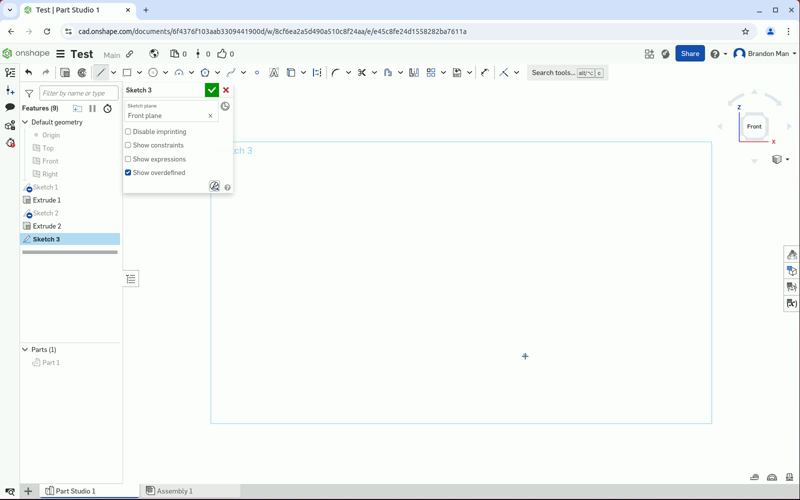
key_down(shift)
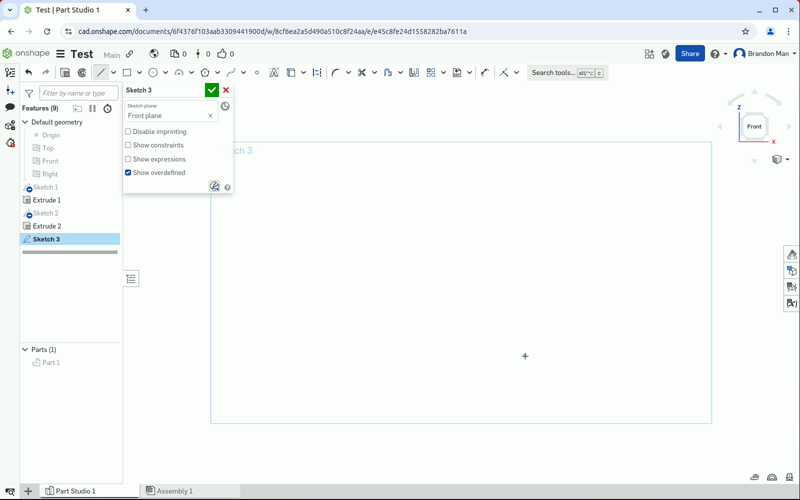
mouse_move(555, 355)
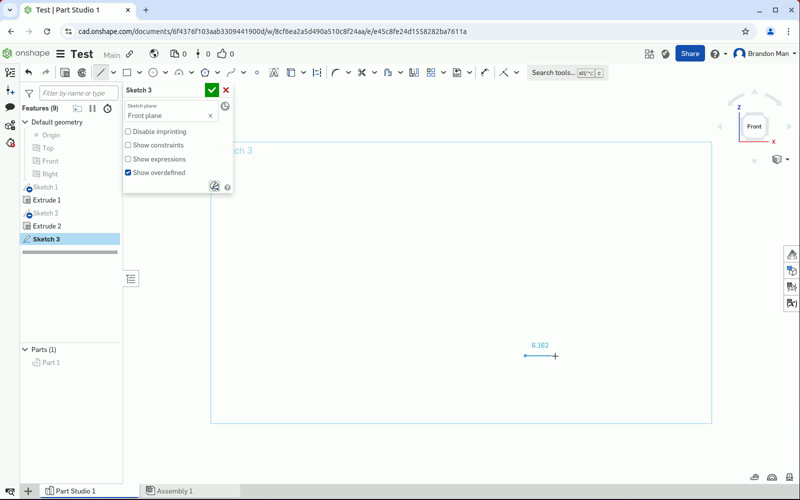
mouse_move(572, 355)
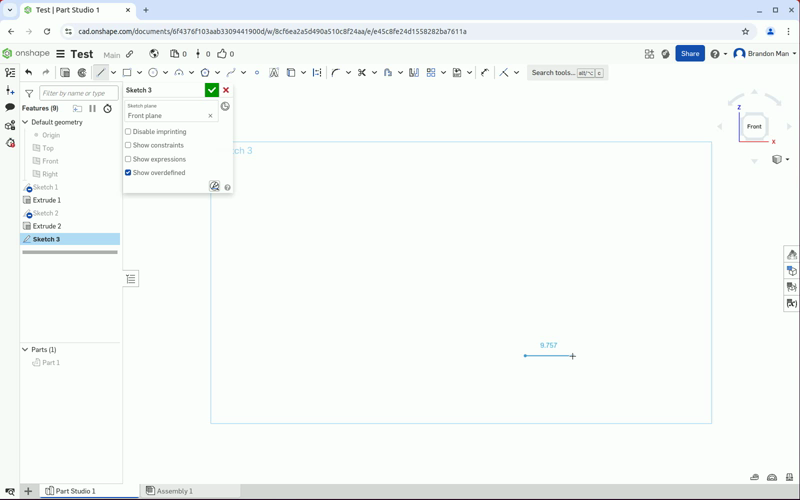
click(572, 355)
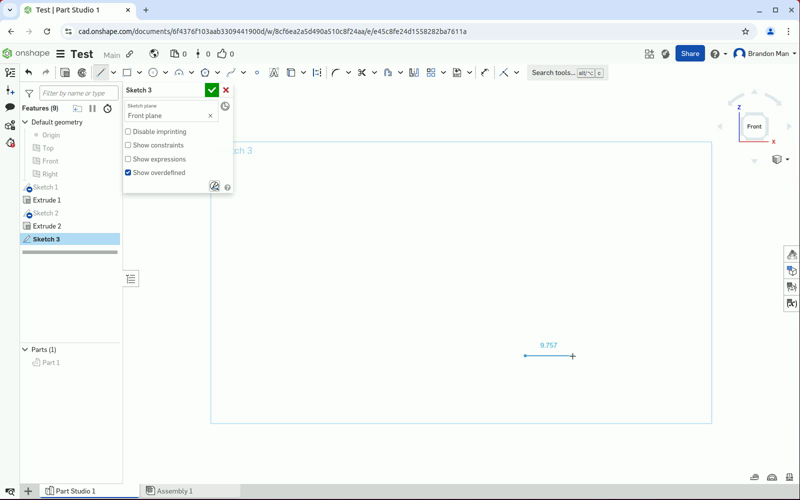
key_up(shift)
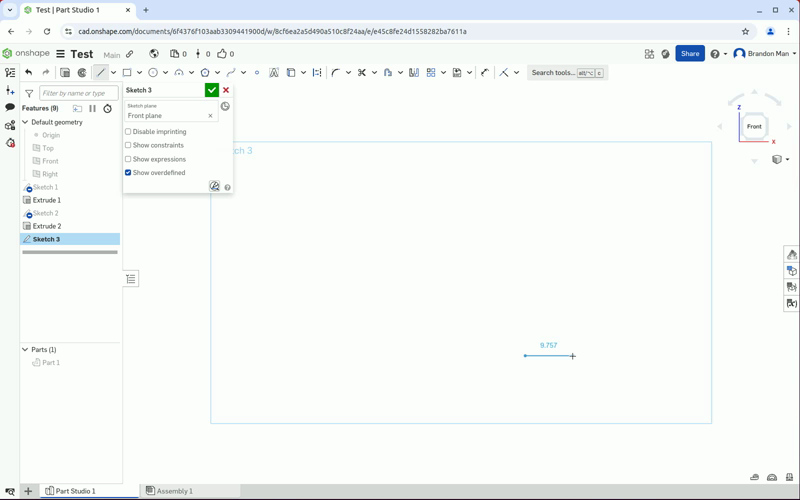
key_down(shift)
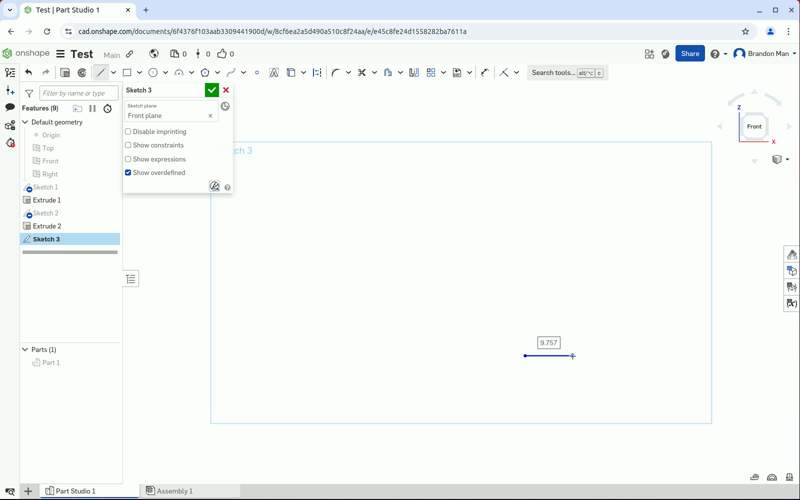
mouse_move(589, 355)
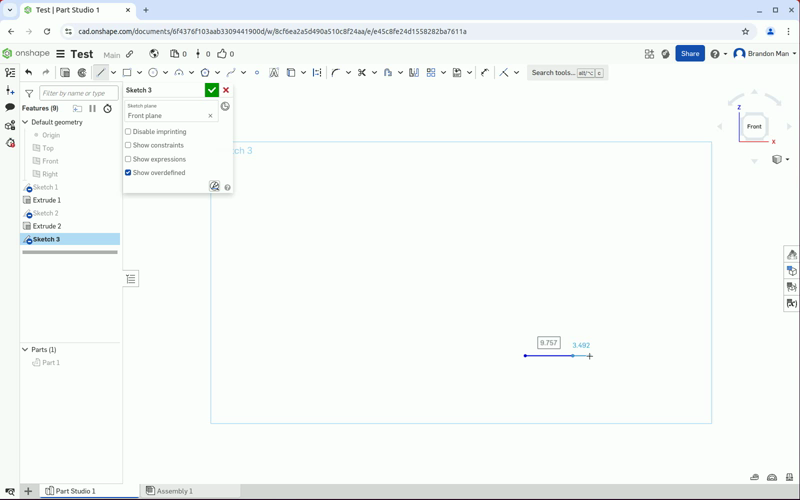
mouse_move(572, 317)
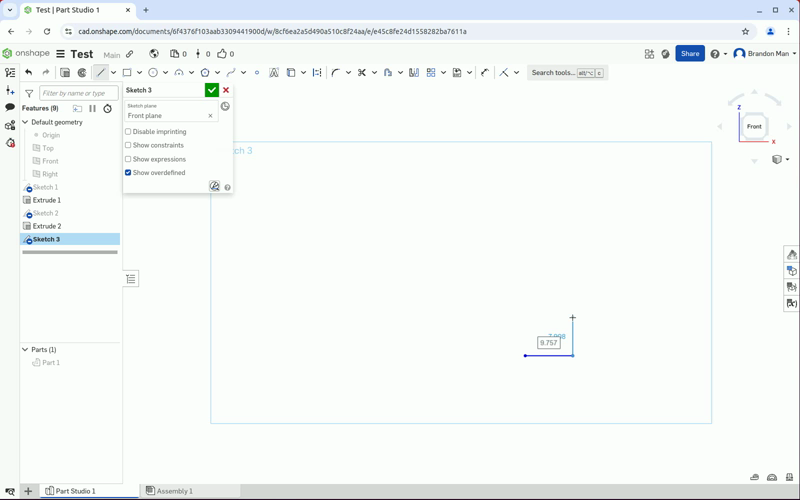
click(572, 317)
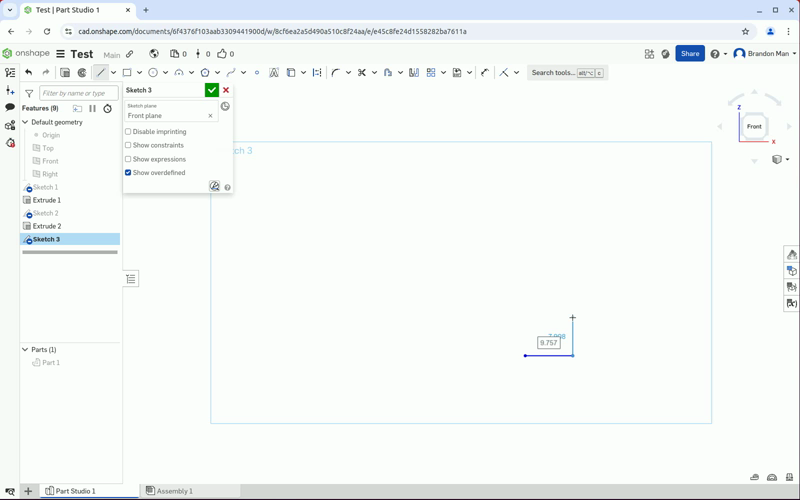
key_up(shift)
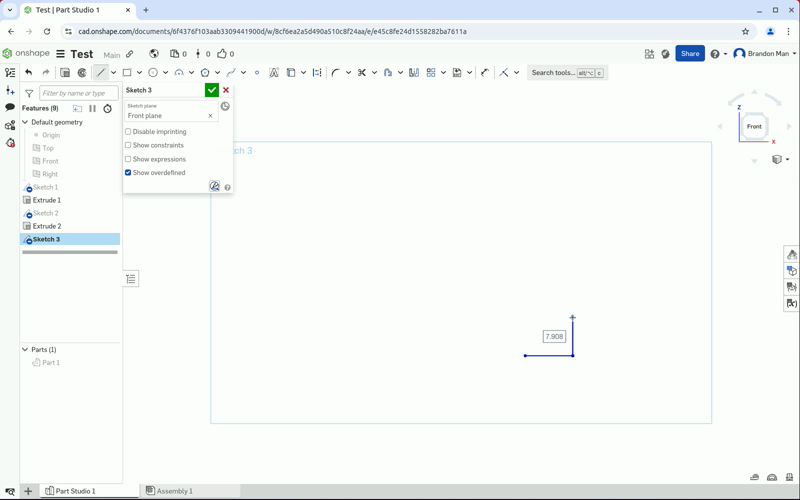
key_down(shift)
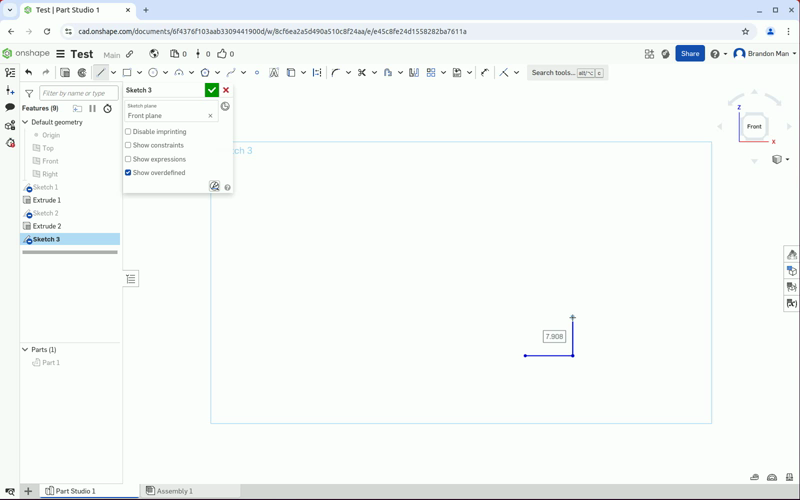
mouse_move(589, 317)
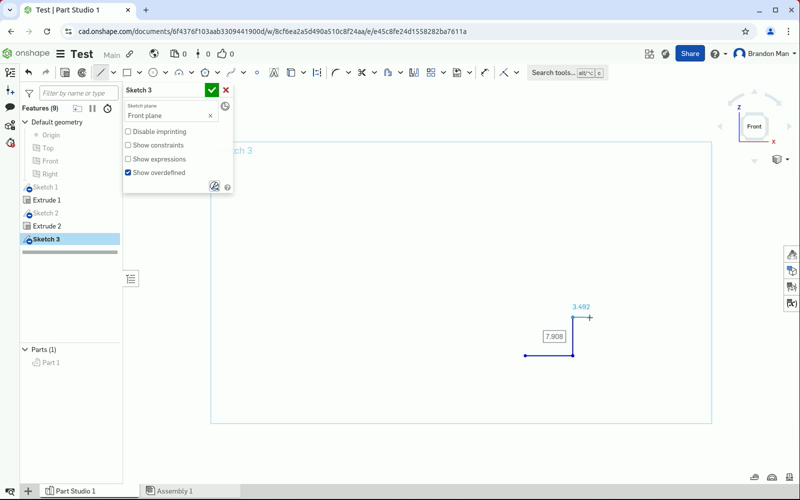
mouse_move(525, 317)
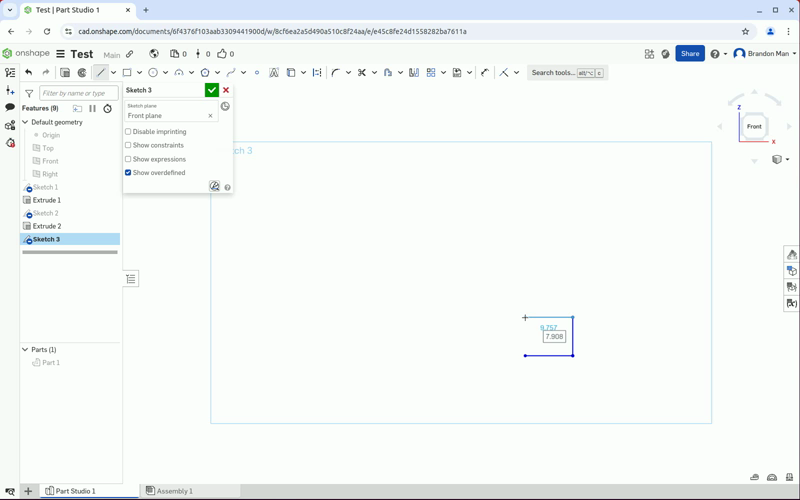
click(525, 317)
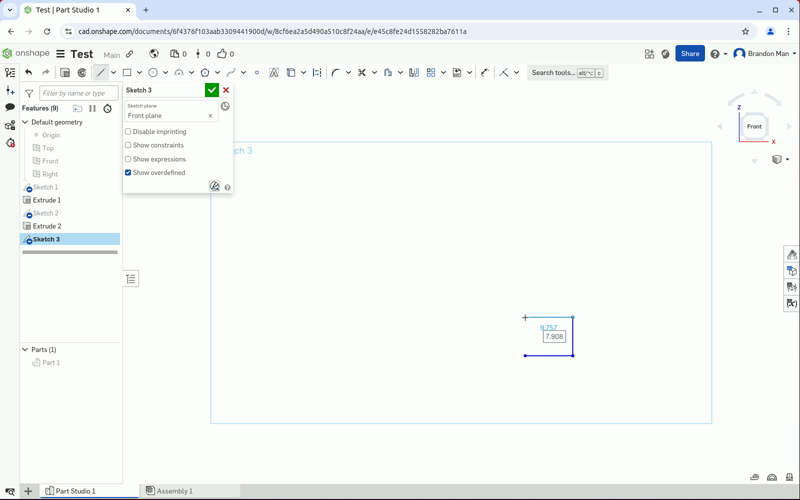
key_up(shift)
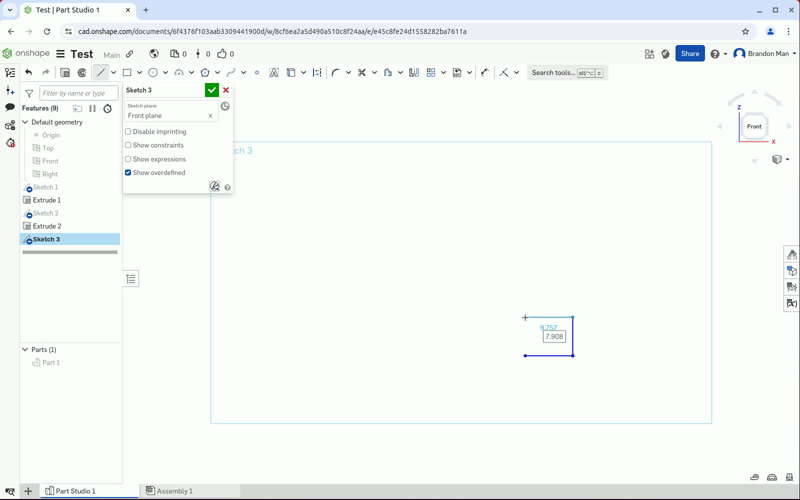
mouse_move(555, 317)
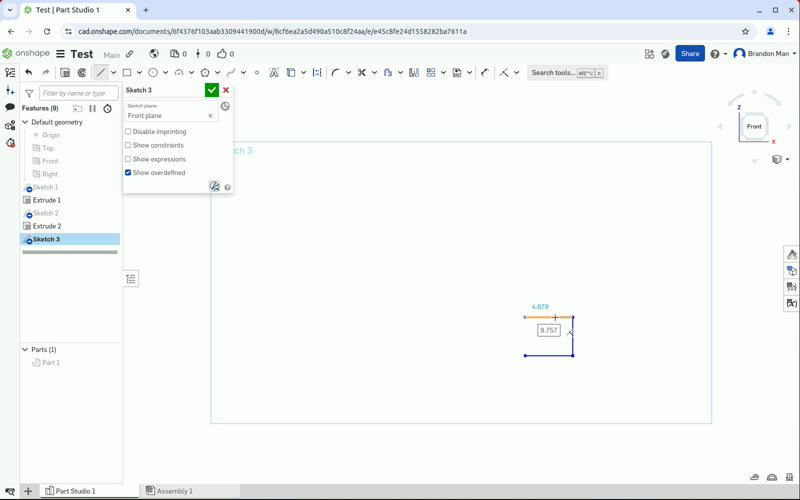
key_down(shift)
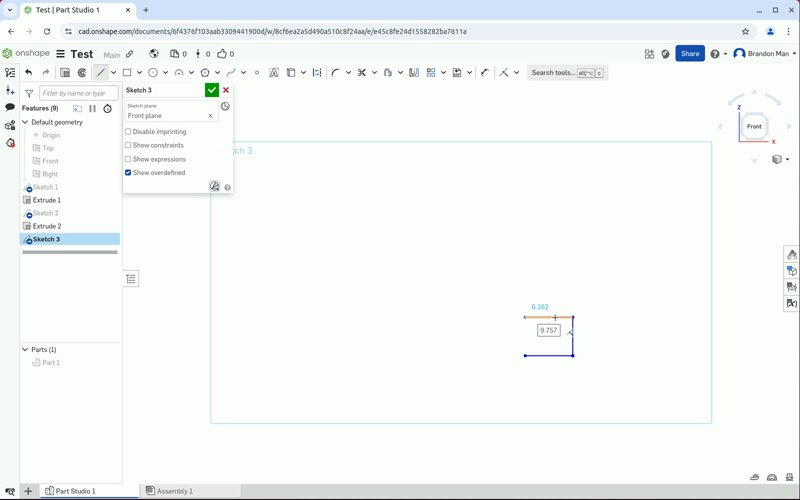
mouse_move(525, 355)
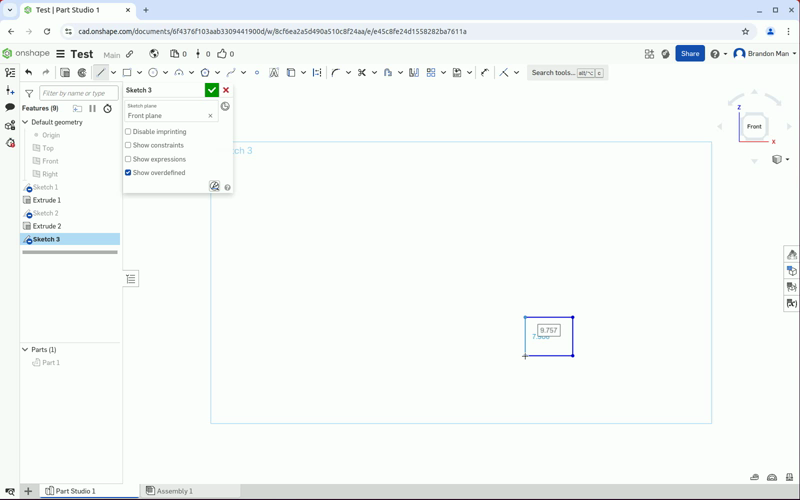
key_up(shift)
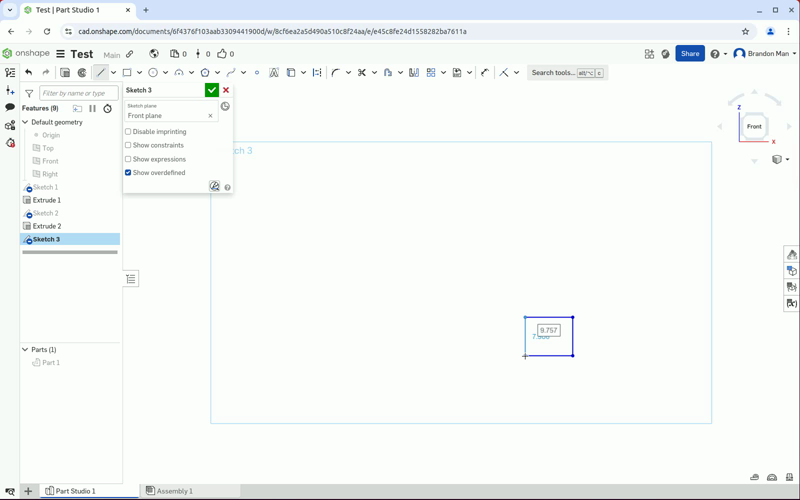
click(525, 355)
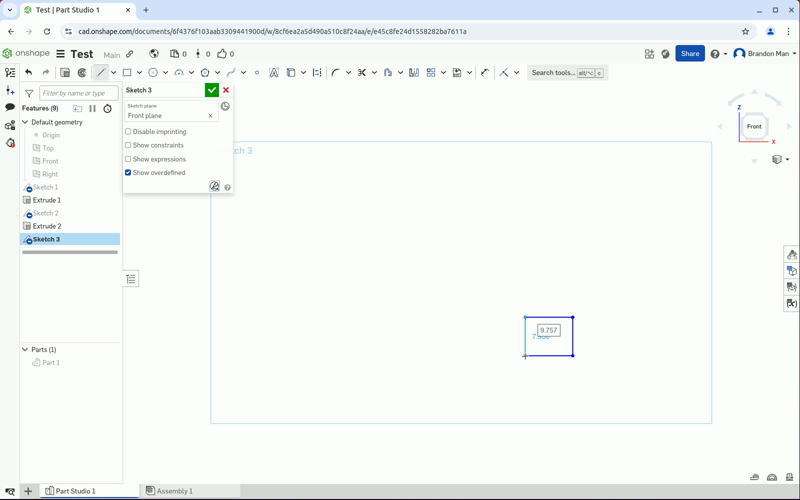
key(esc)
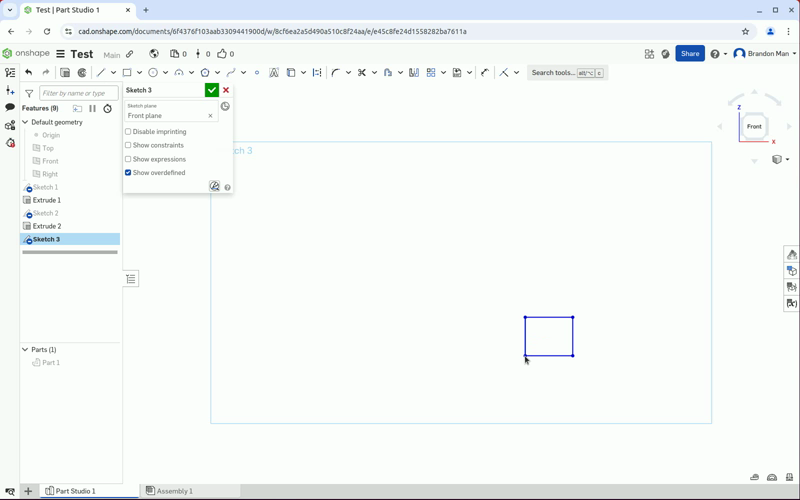
mouse_move(566, 324)
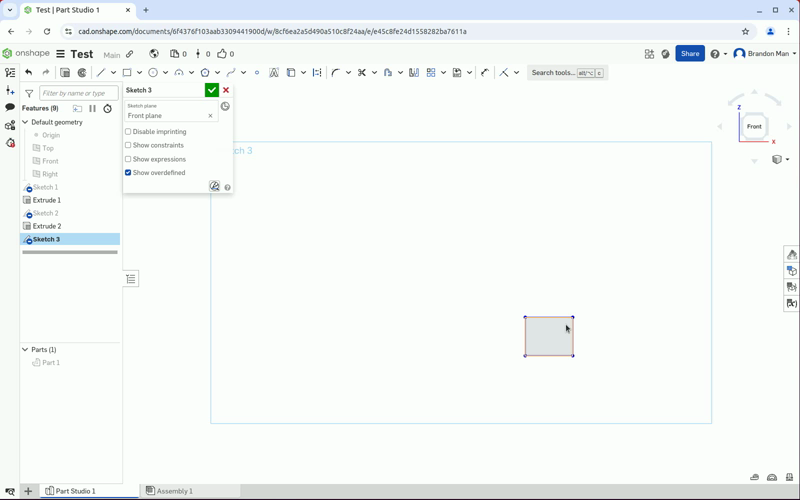
click(566, 324)
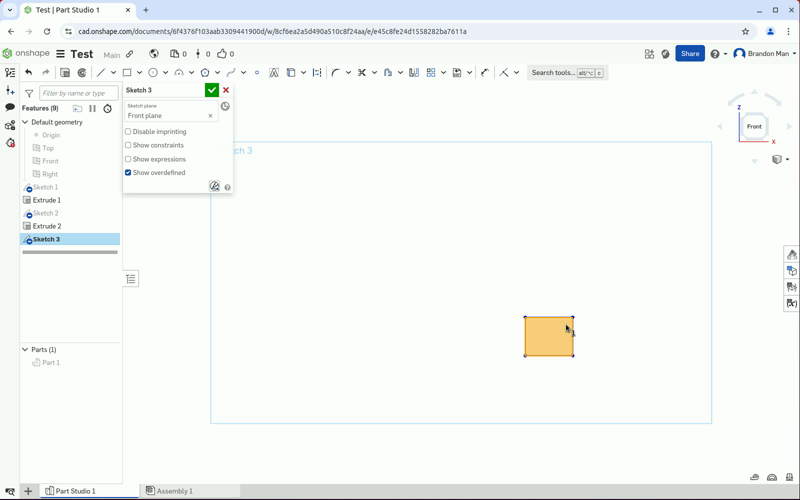
mouse_move(73, 352)
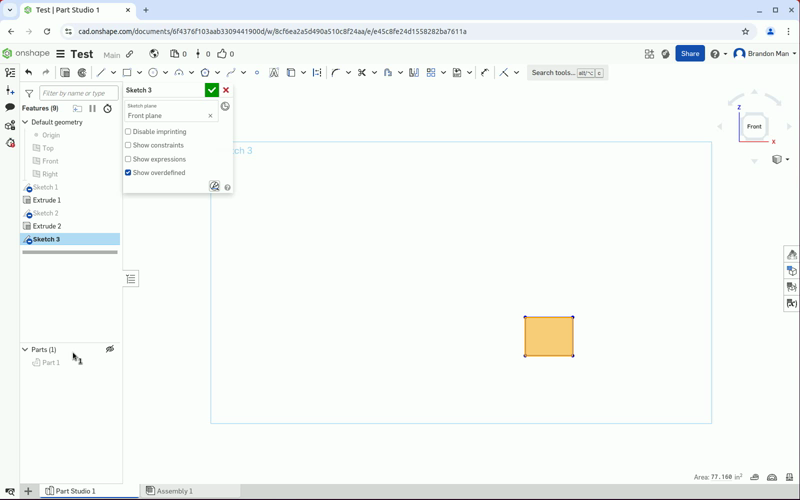
key(shift+y)
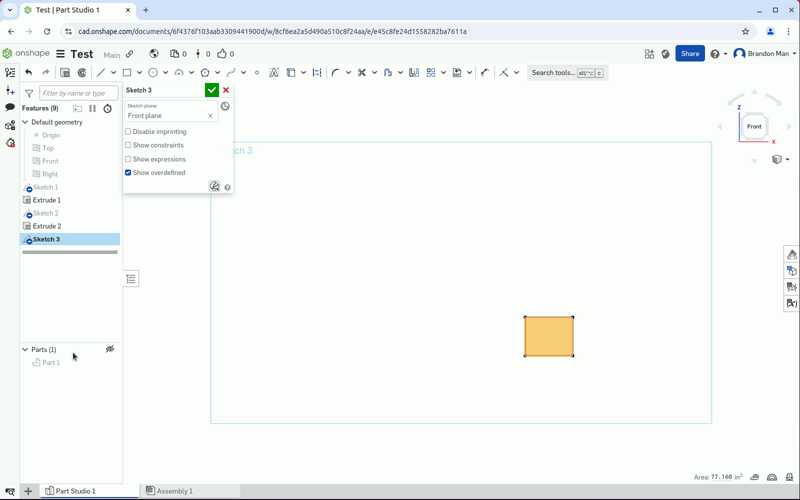
key(shift+e)
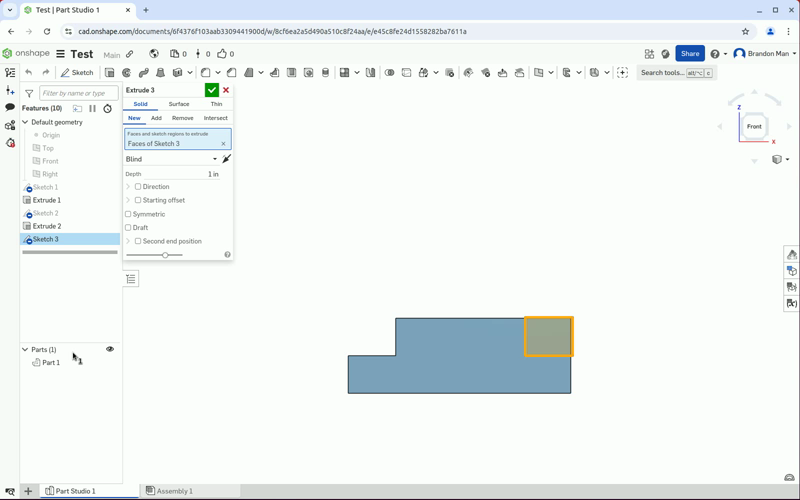
mouse_move(143, 106)
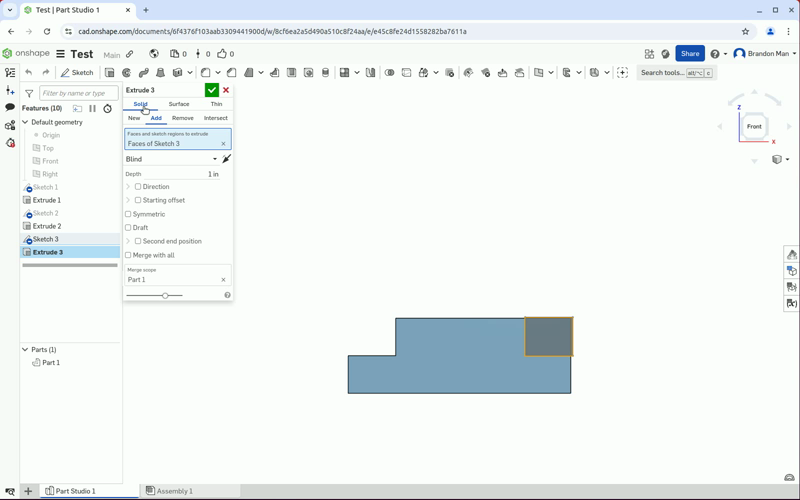
click(143, 106)
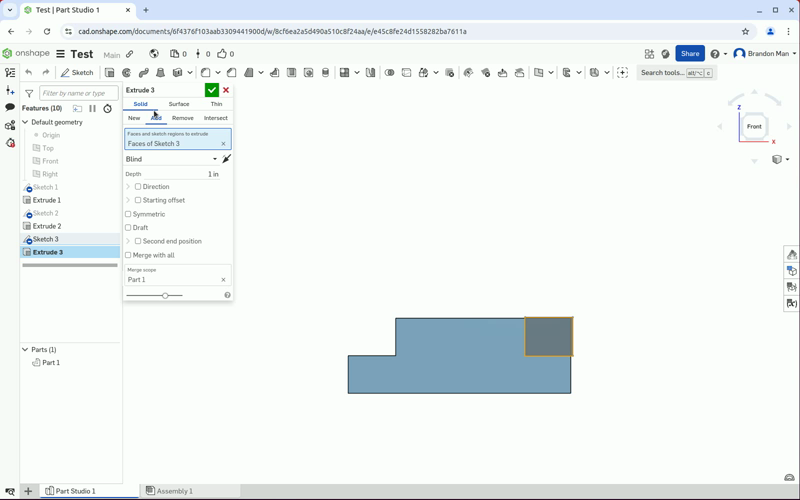
mouse_move(186, 120)
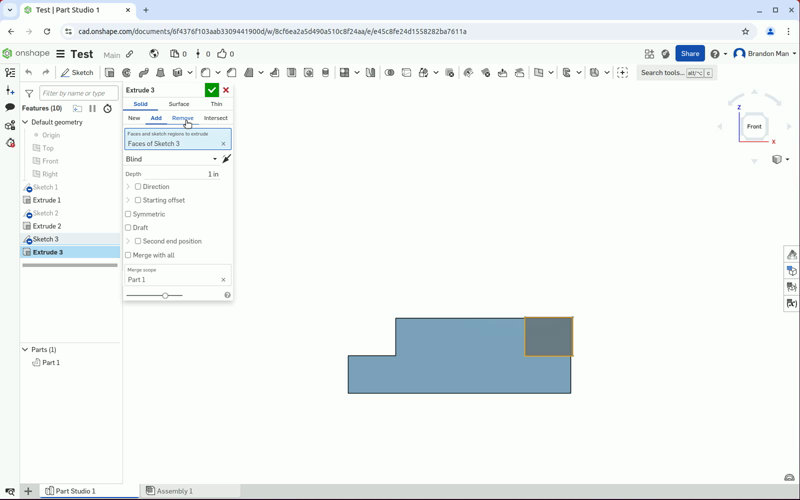
click(186, 120)
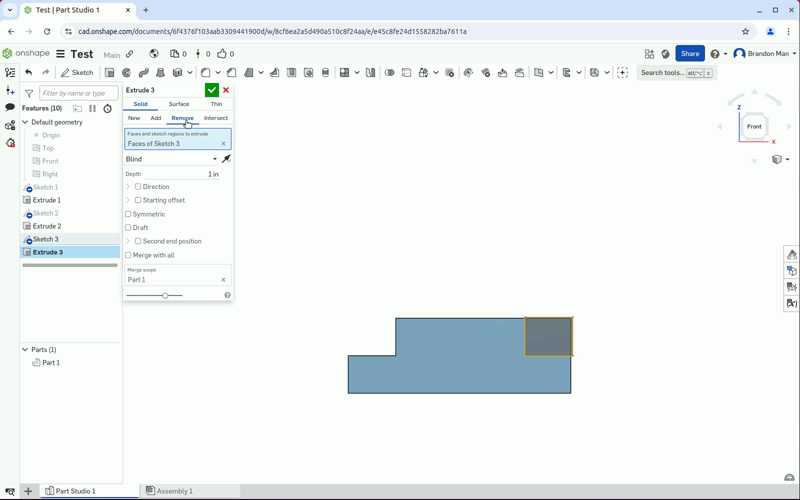
key(tab, 4)
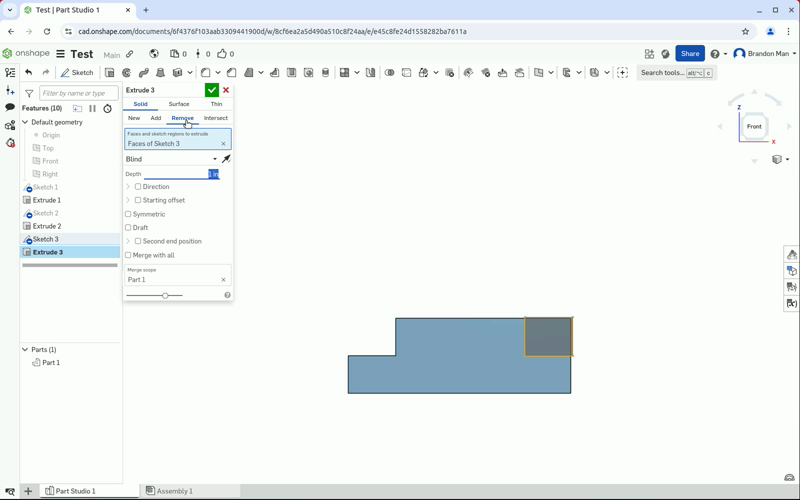
text(23.108)
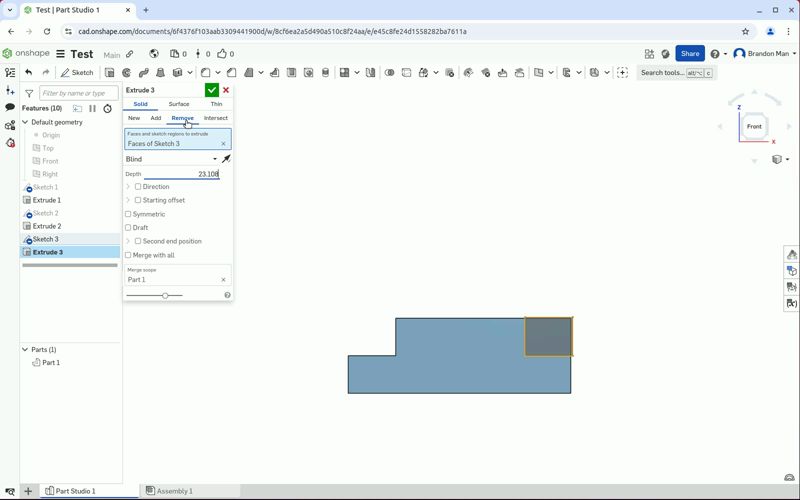
key(tab, 6)
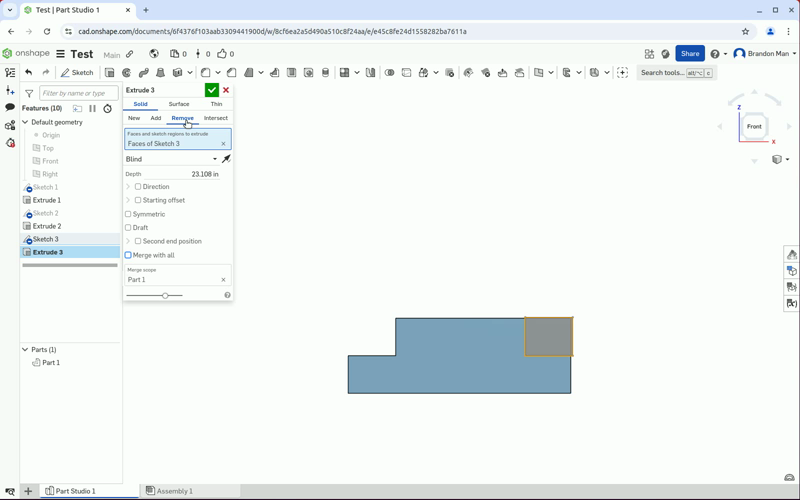
key(space)
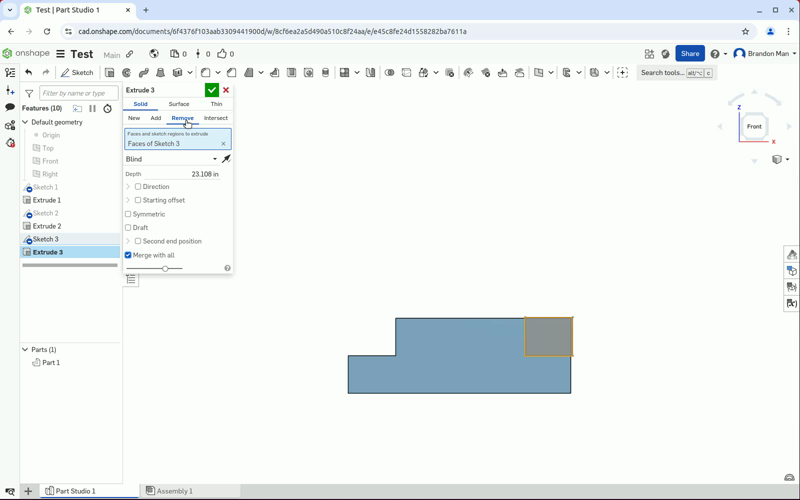
key(enter)
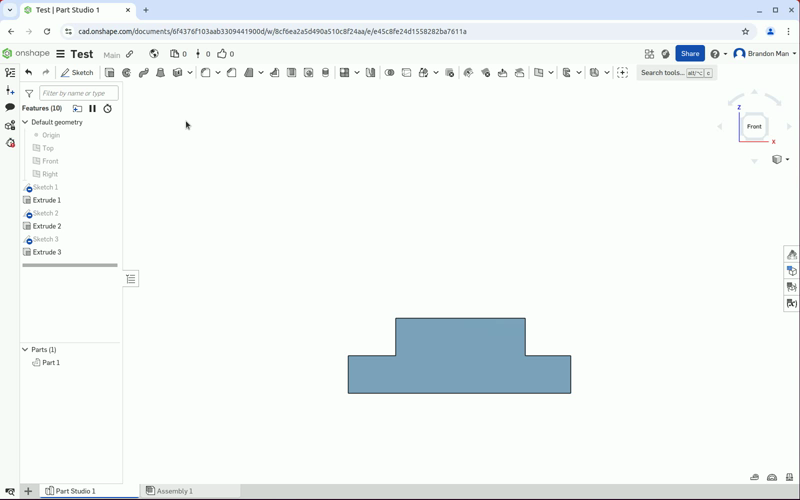
key(shift+h)
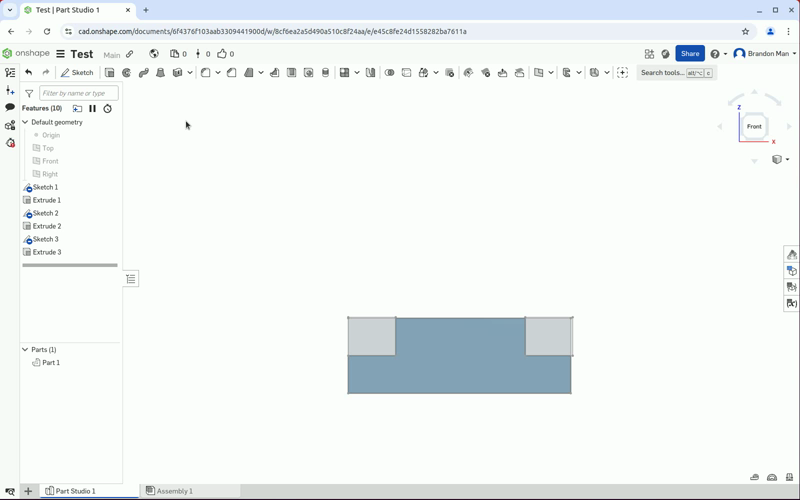
key(shift+h)
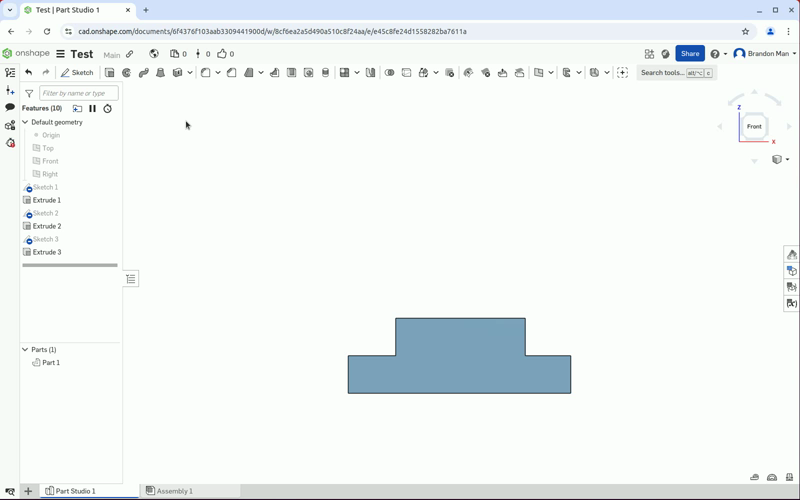
mouse_move(73, 189)
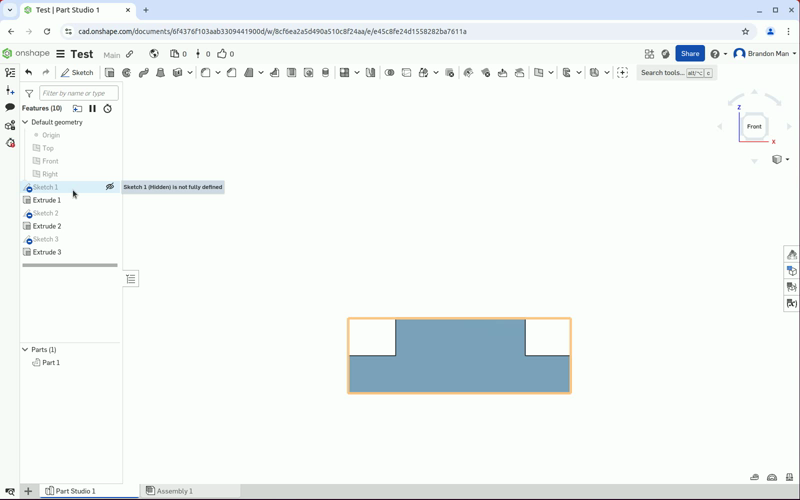
click(73, 189)
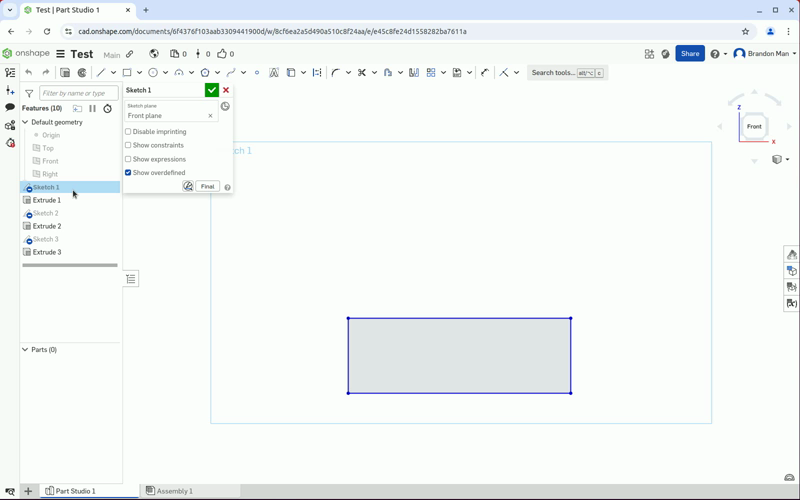
mouse_move(229, 92)
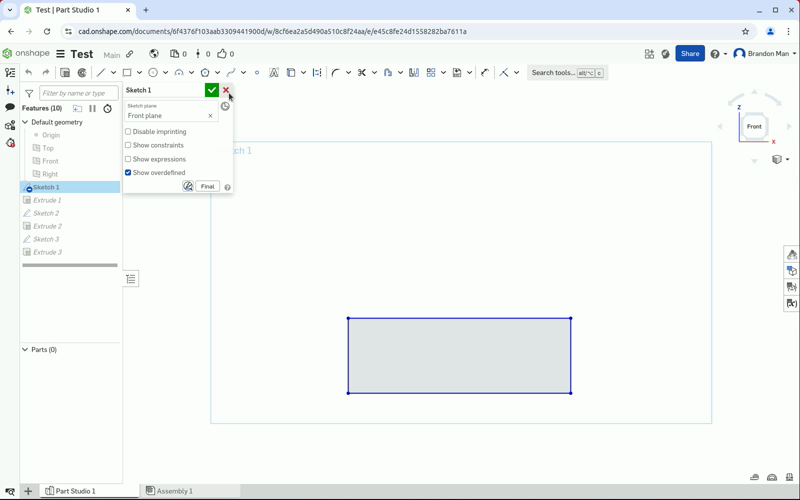
click(229, 92)
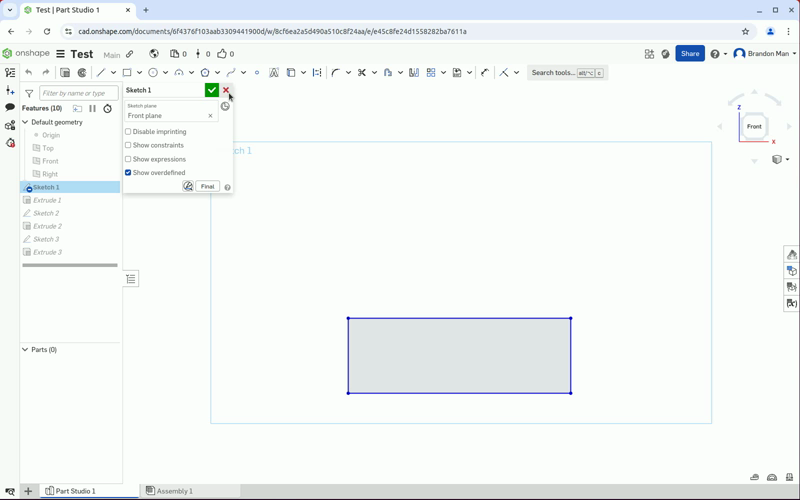
key(shift+s)
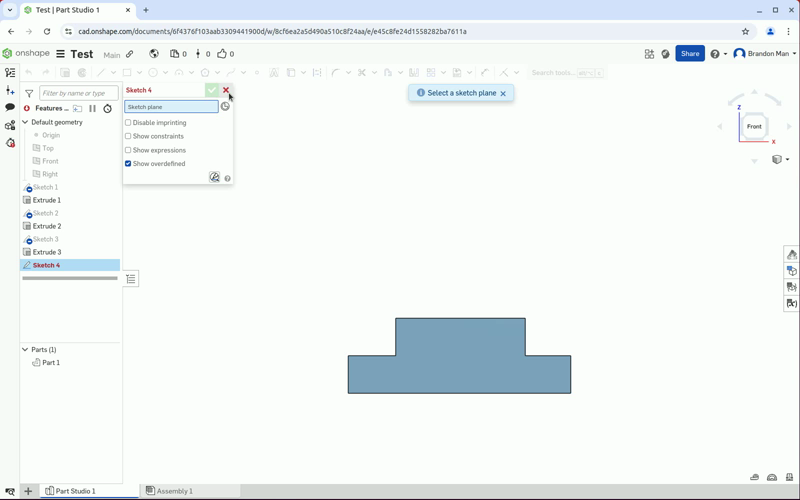
mouse_move(73, 163)
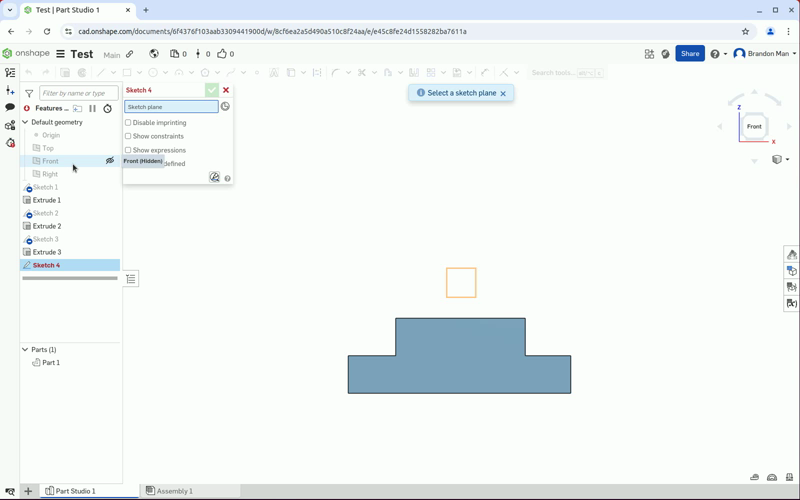
click(73, 163)
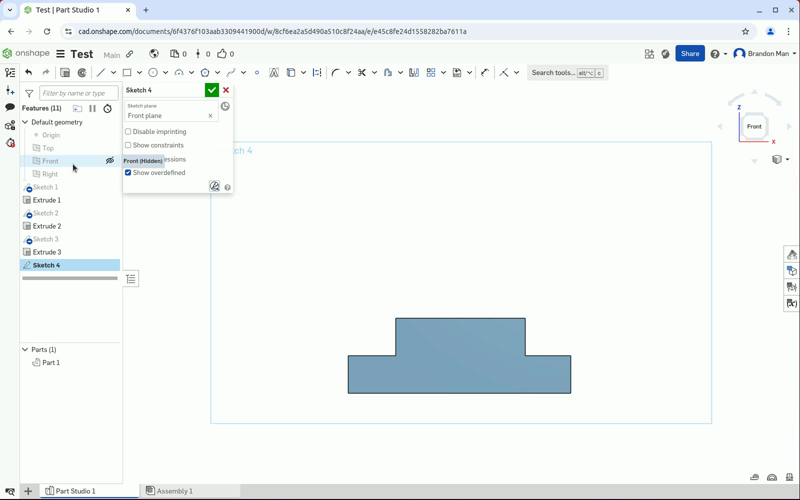
mouse_move(73, 352)
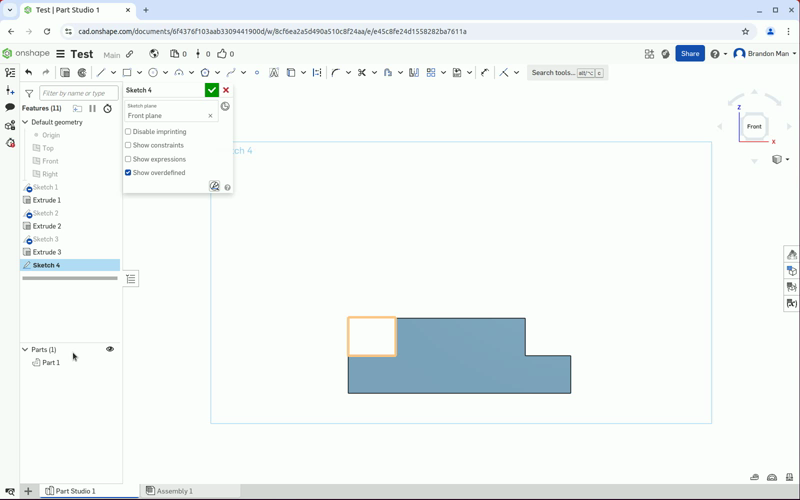
key(y)
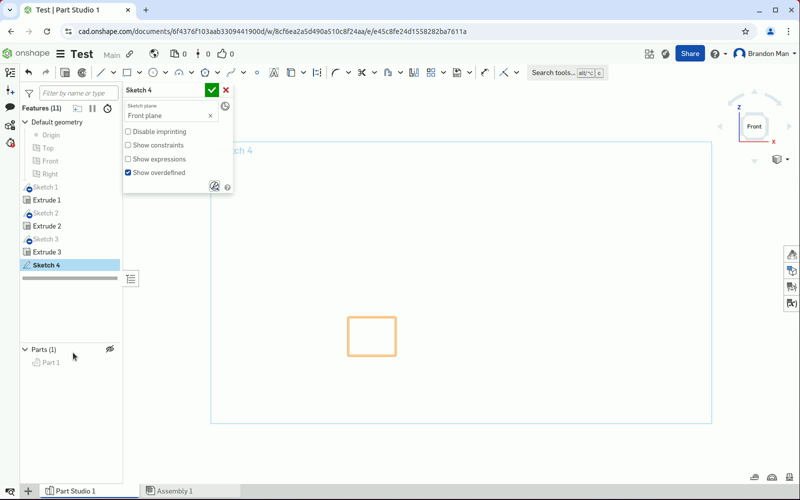
key(l)
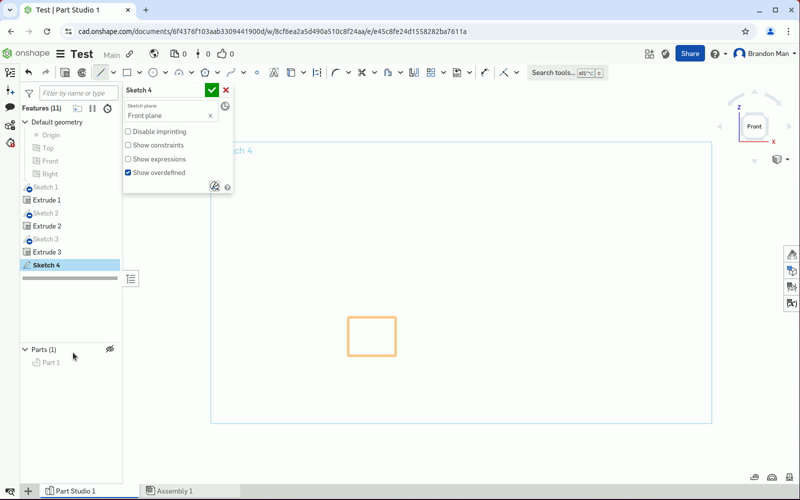
key_down(shift)
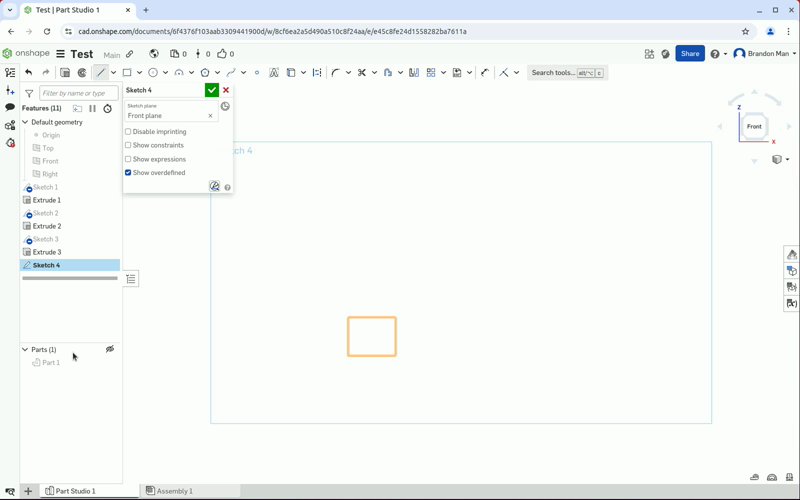
mouse_move(395, 318)
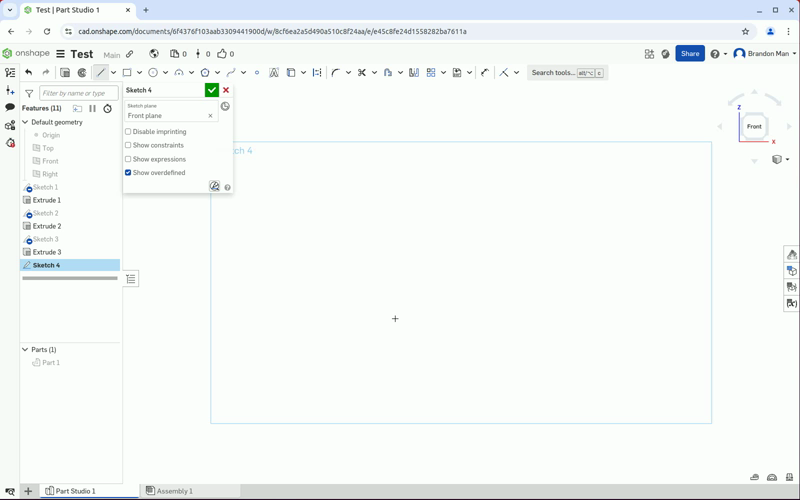
click(395, 318)
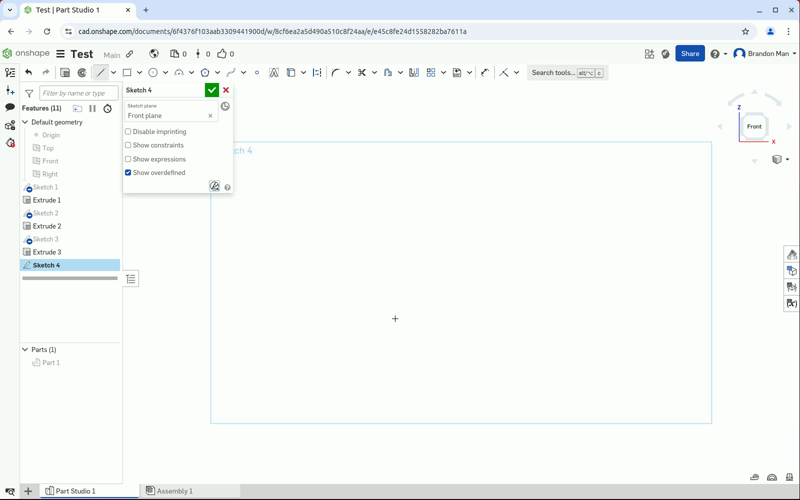
key_up(shift)
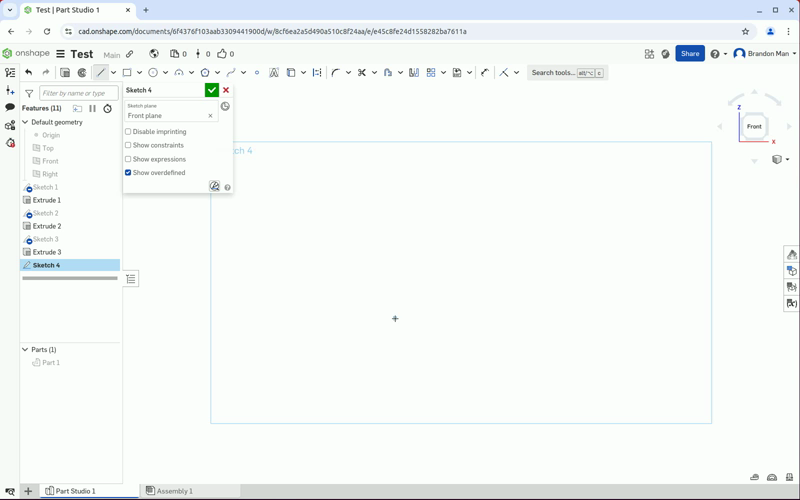
key_down(shift)
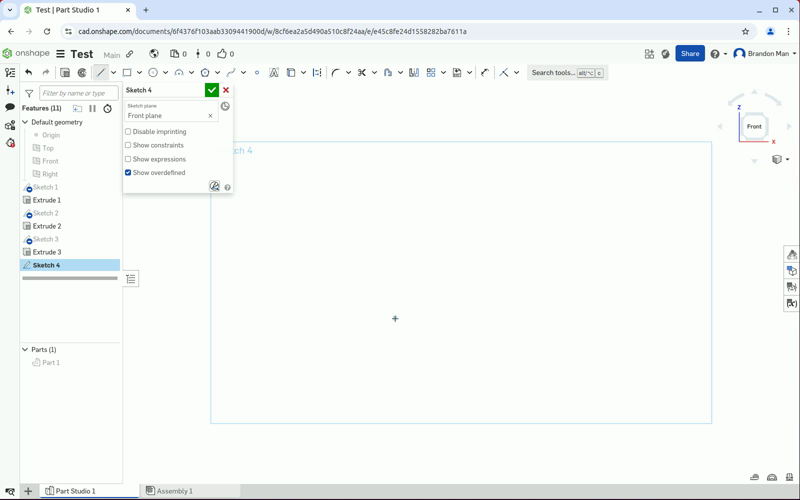
mouse_move(442, 356)
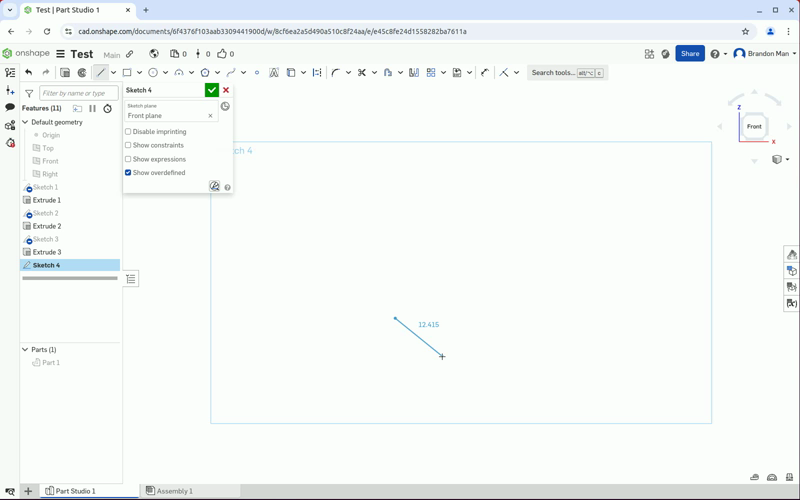
click(442, 356)
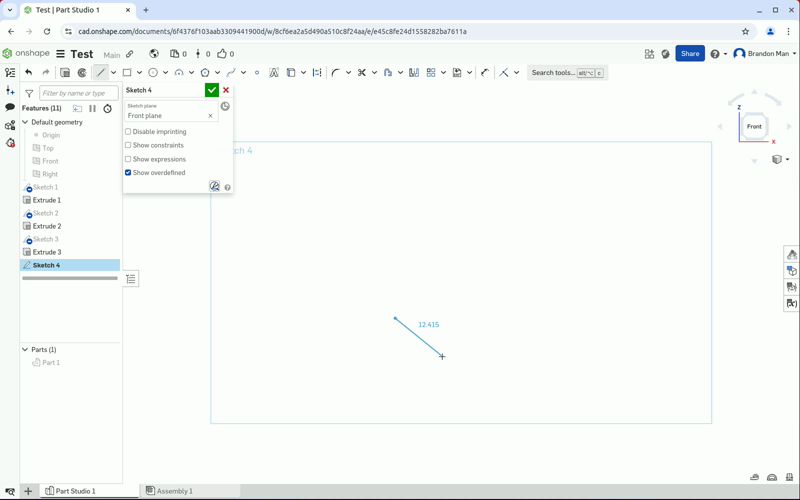
key_up(shift)
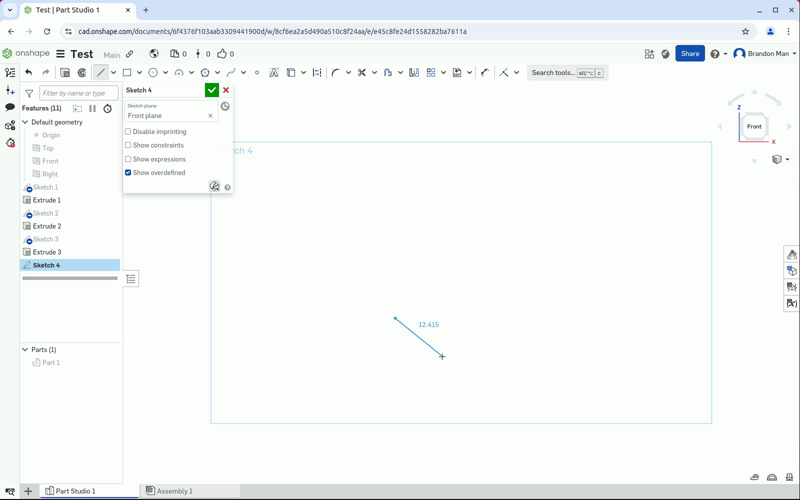
key_down(shift)
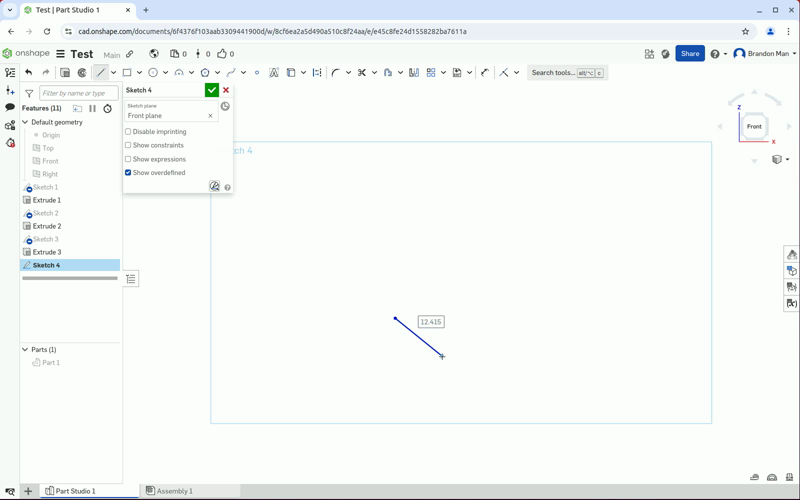
mouse_move(472, 356)
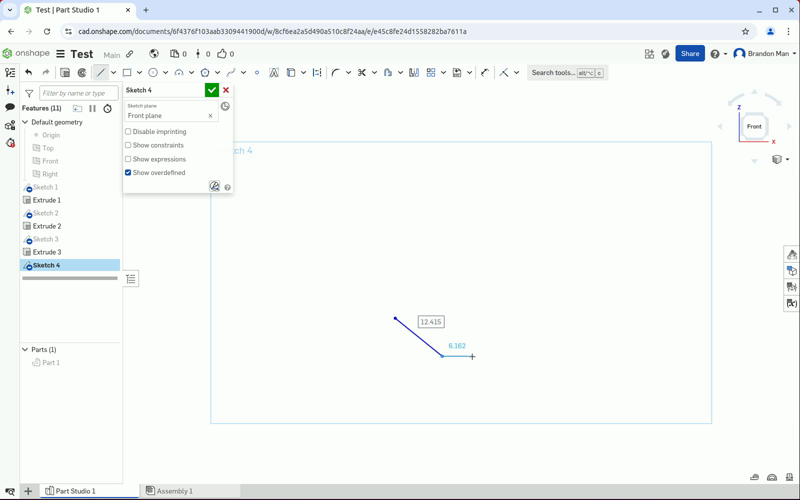
mouse_move(442, 318)
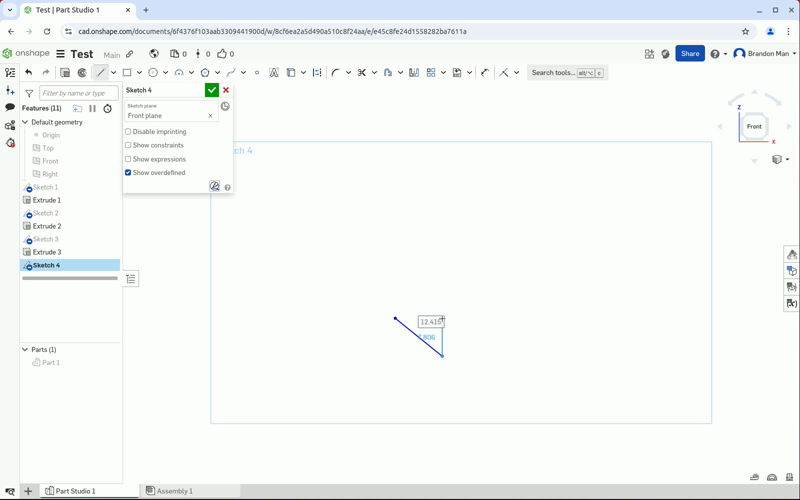
click(442, 318)
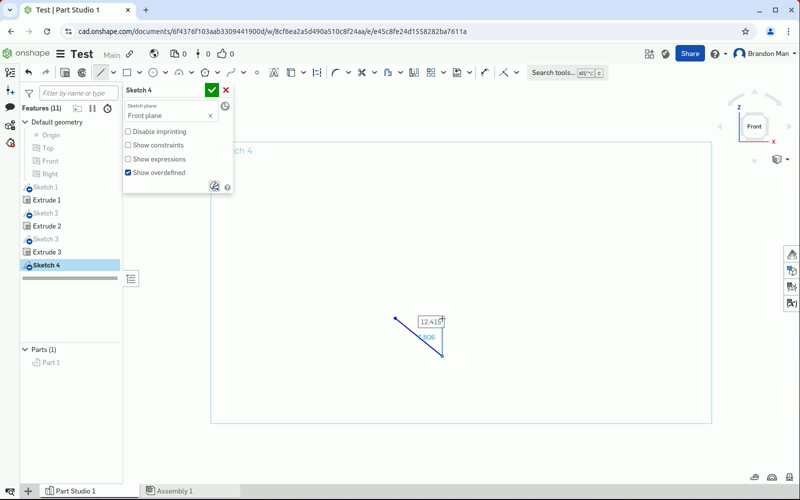
key_up(shift)
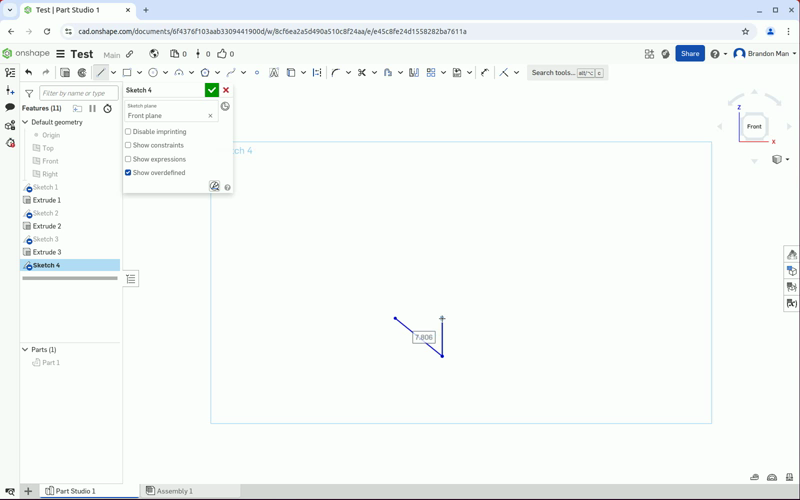
mouse_move(472, 318)
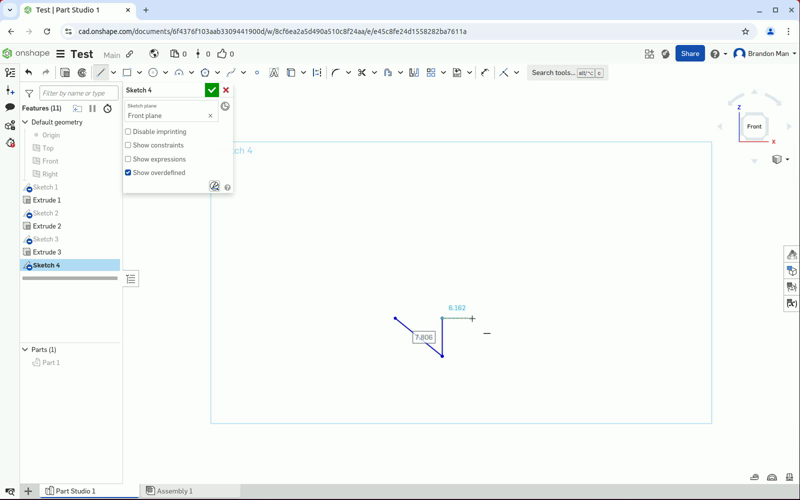
key_down(shift)
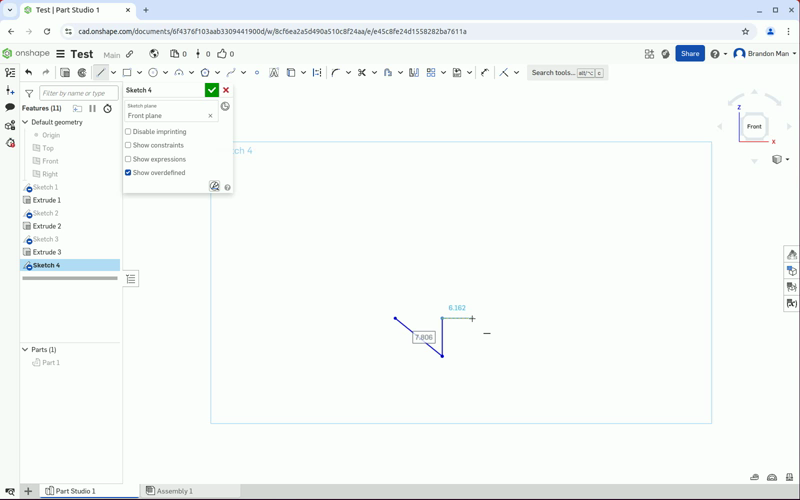
mouse_move(395, 318)
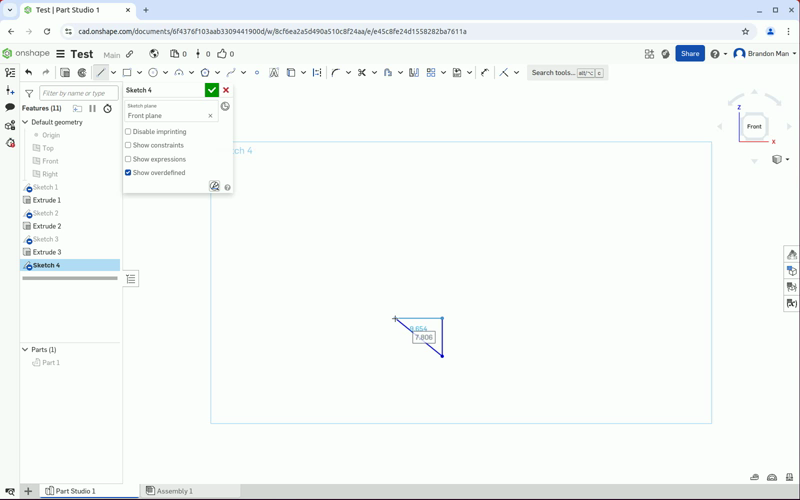
key_up(shift)
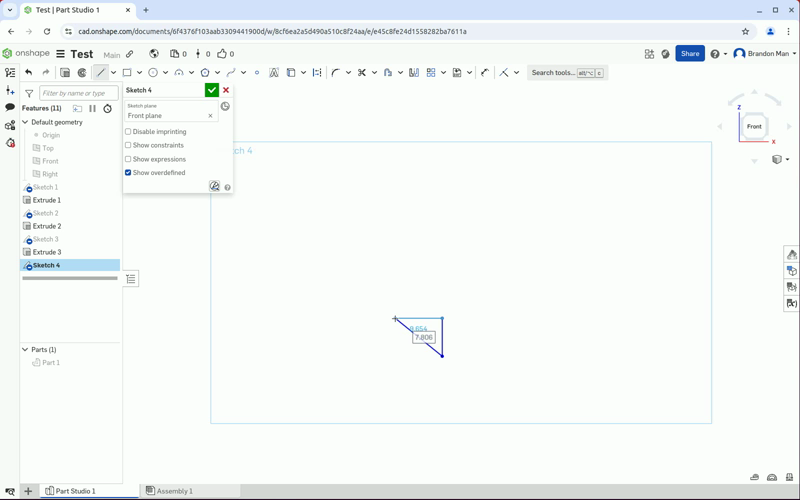
click(395, 318)
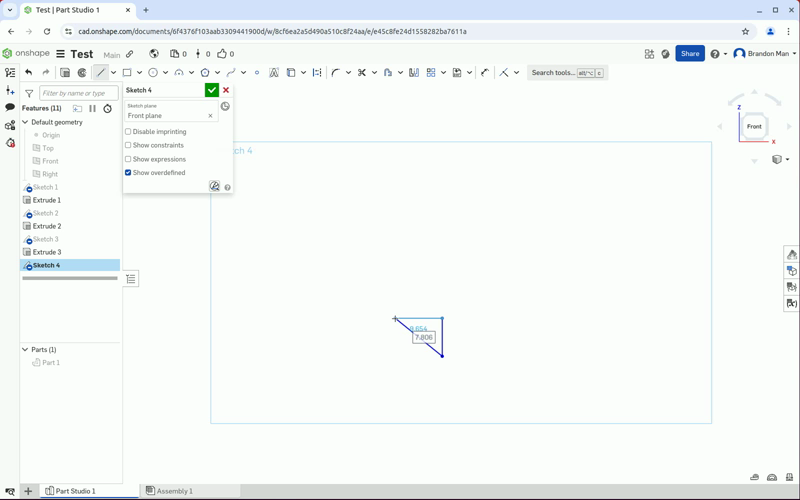
key(esc)
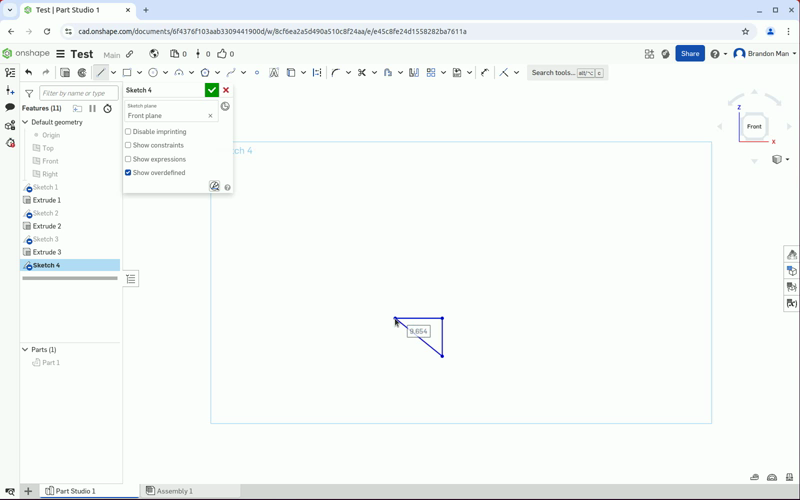
mouse_move(436, 319)
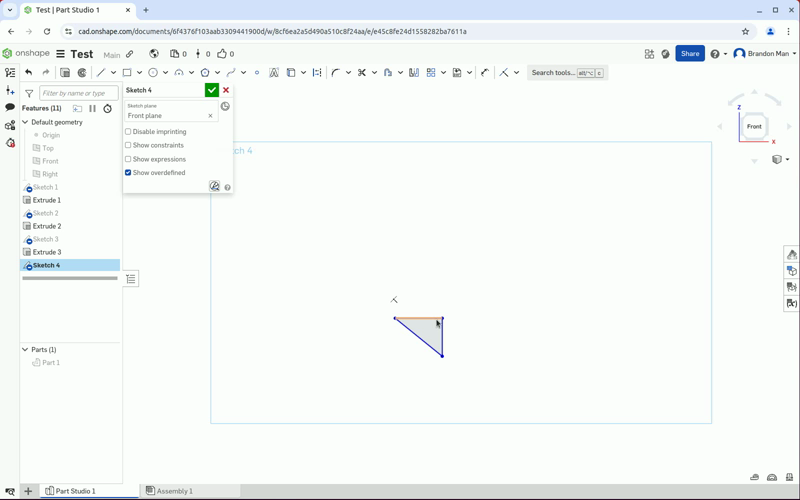
scroll(6)
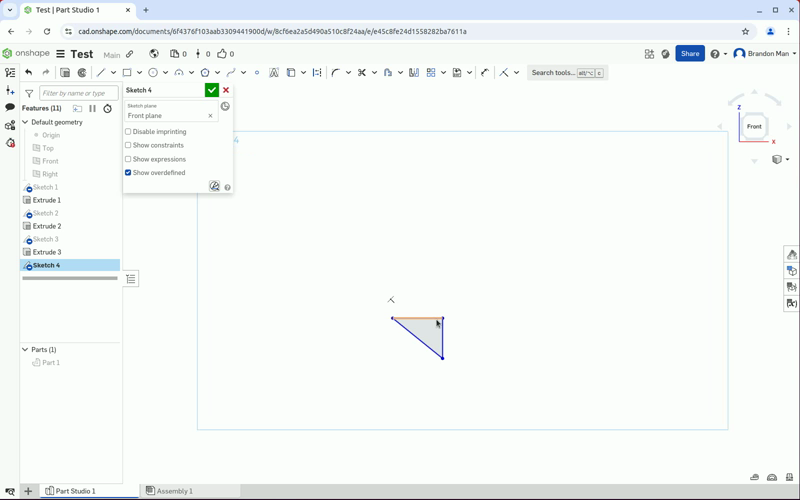
scroll(6)
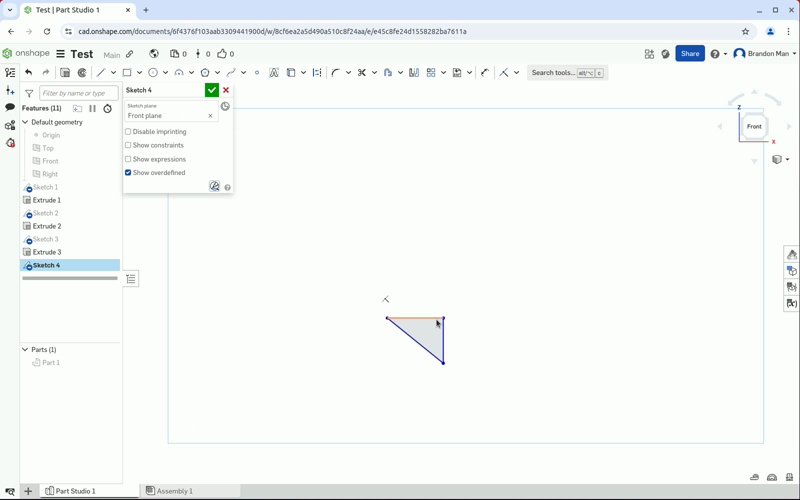
scroll(6)
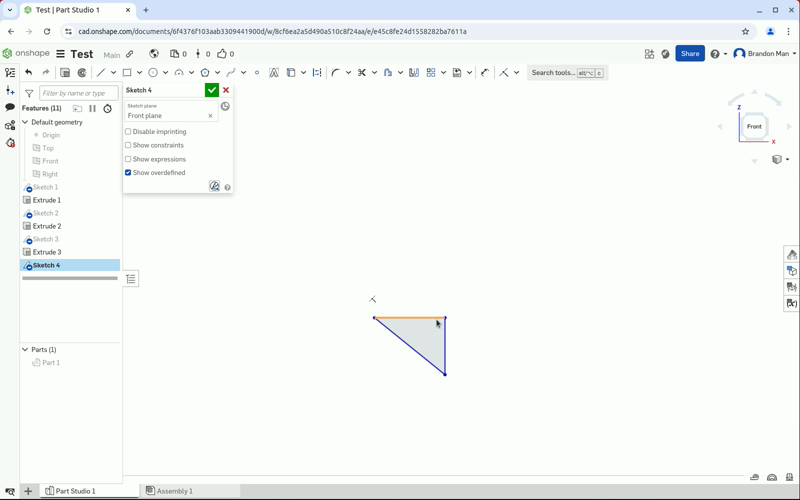
scroll(6)
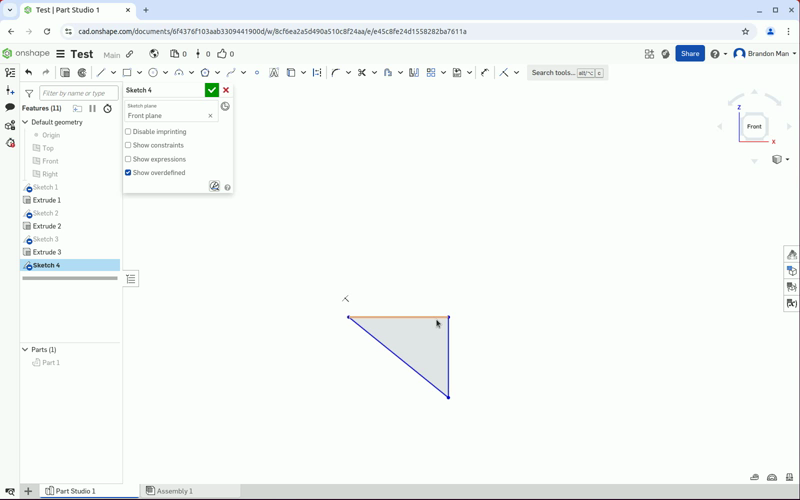
scroll(6)
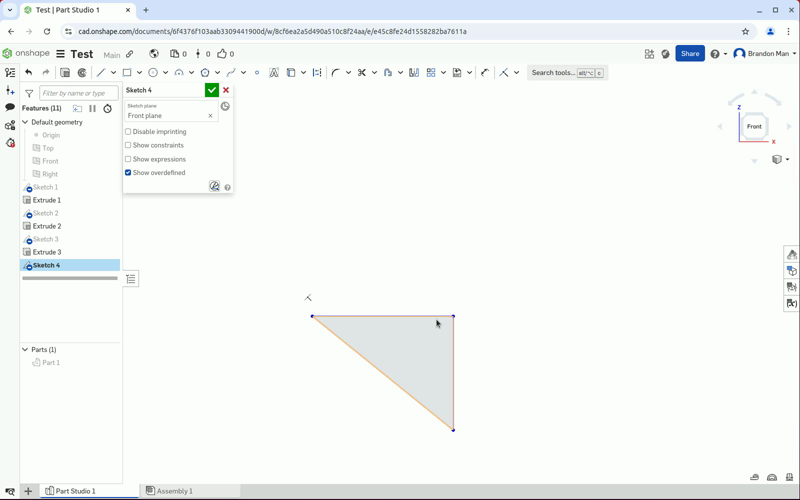
scroll(6)
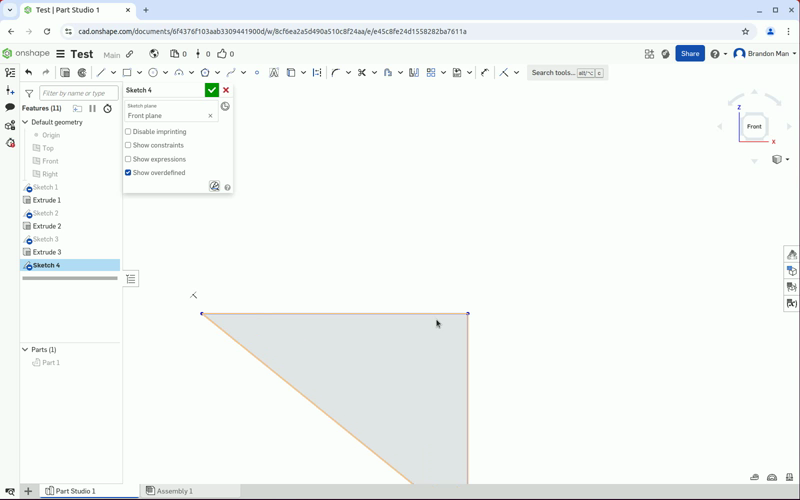
scroll(6)
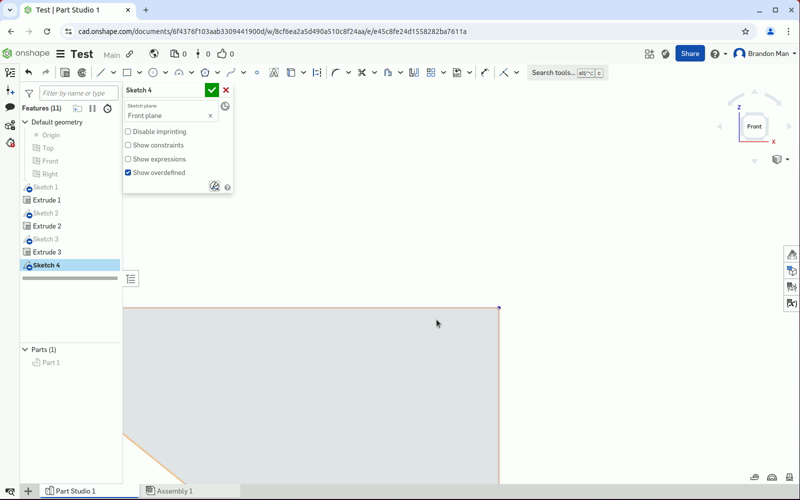
click(436, 319)
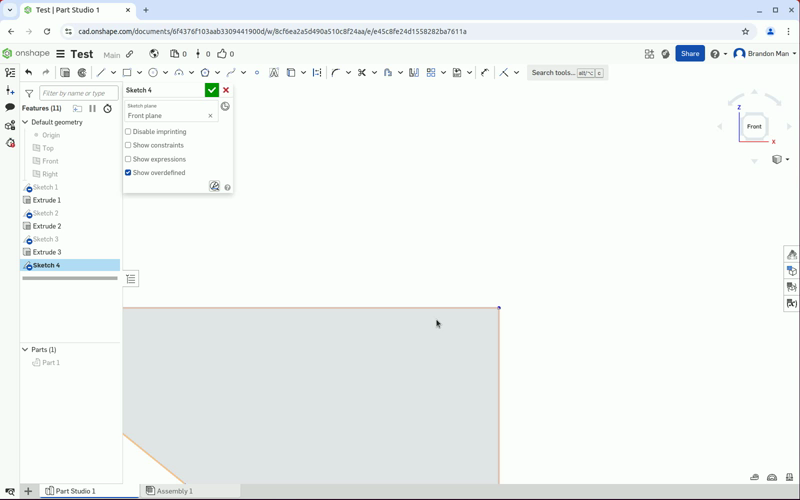
scroll(-6)
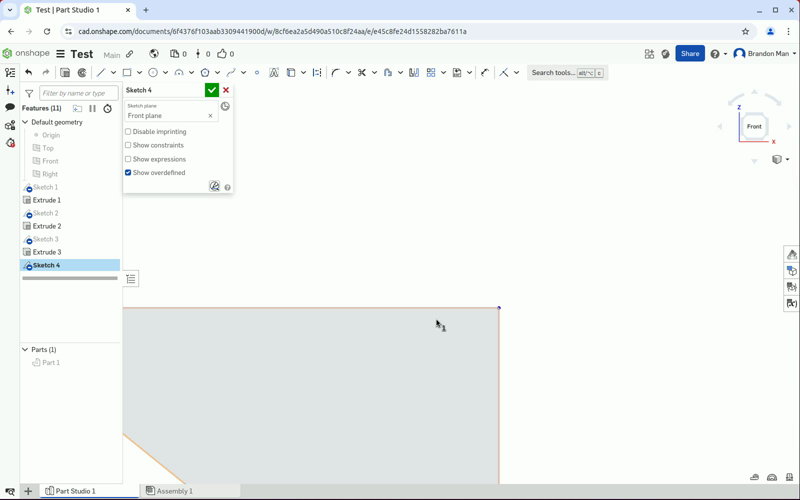
scroll(-6)
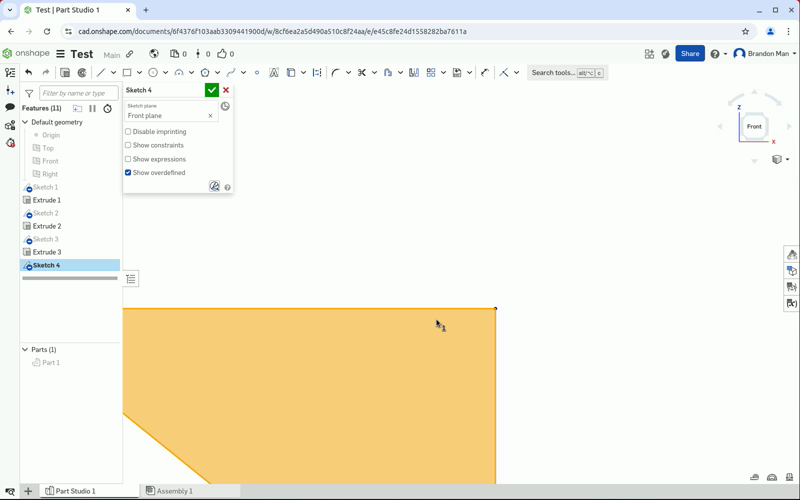
scroll(-6)
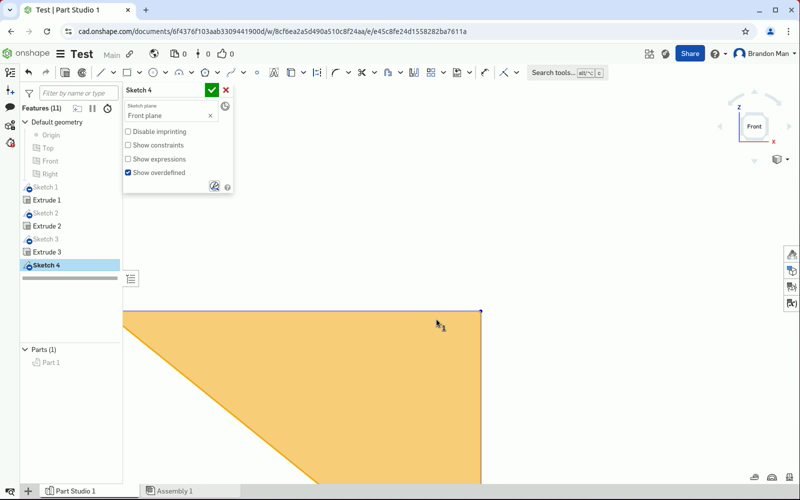
scroll(-6)
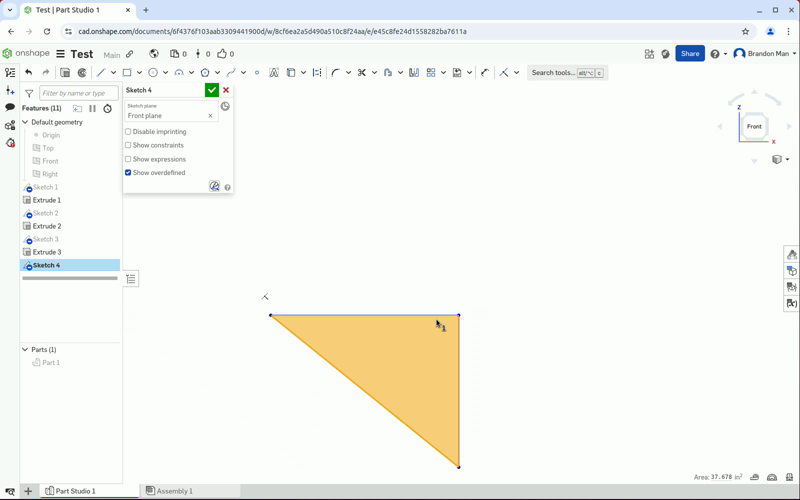
scroll(-6)
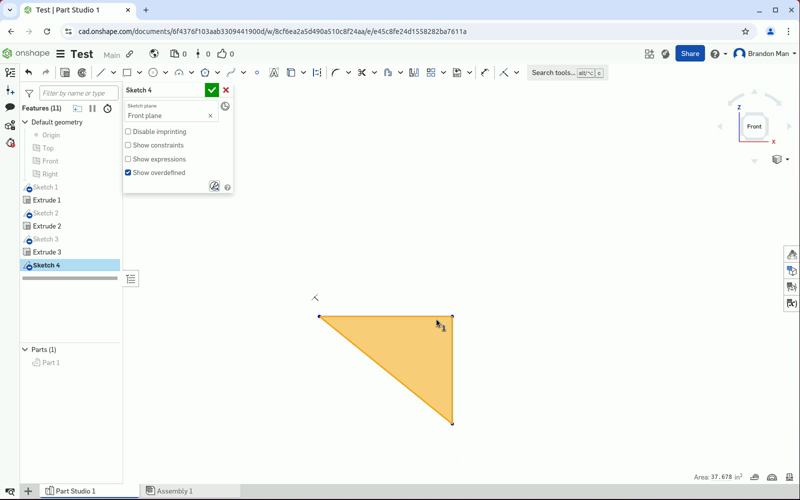
scroll(-6)
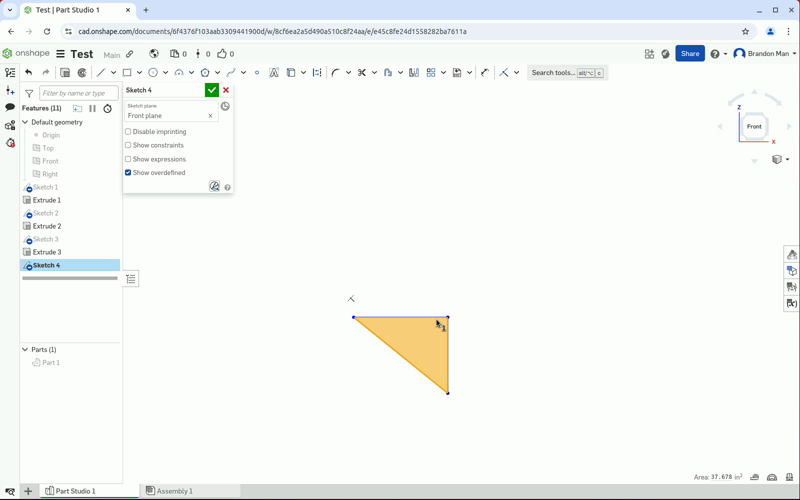
scroll(-6)
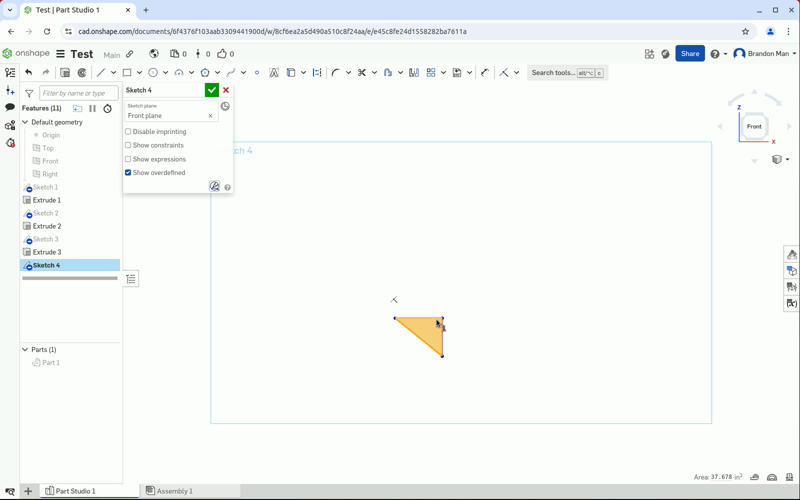
mouse_move(73, 352)
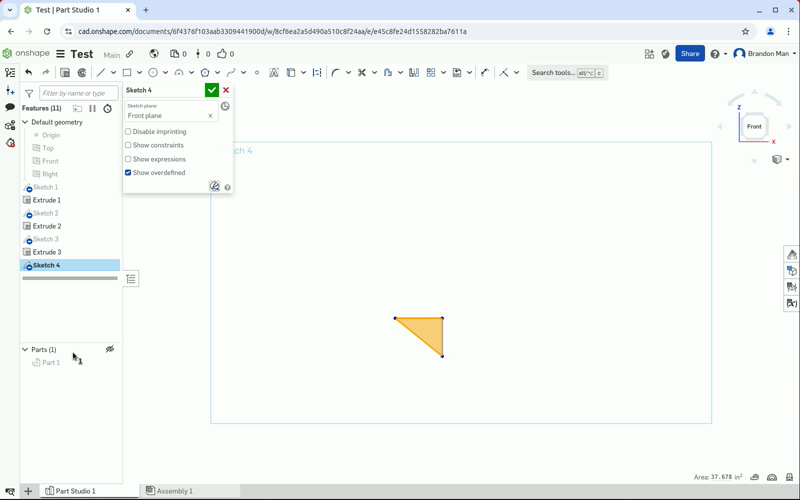
key(shift+y)
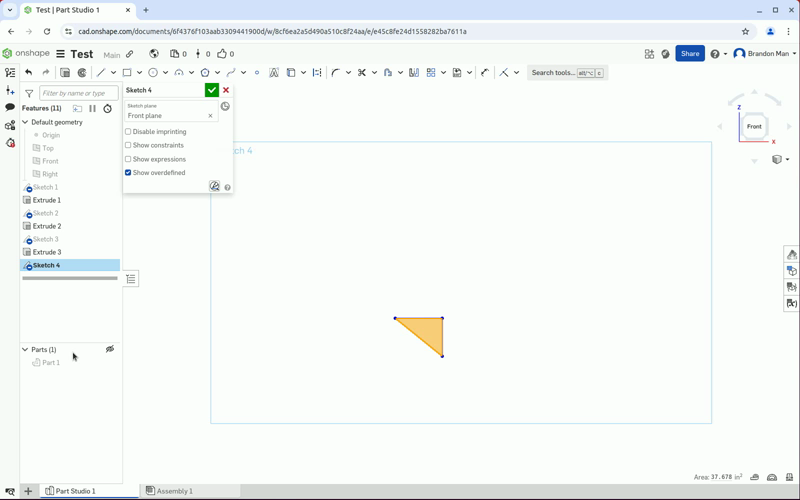
key(shift+e)
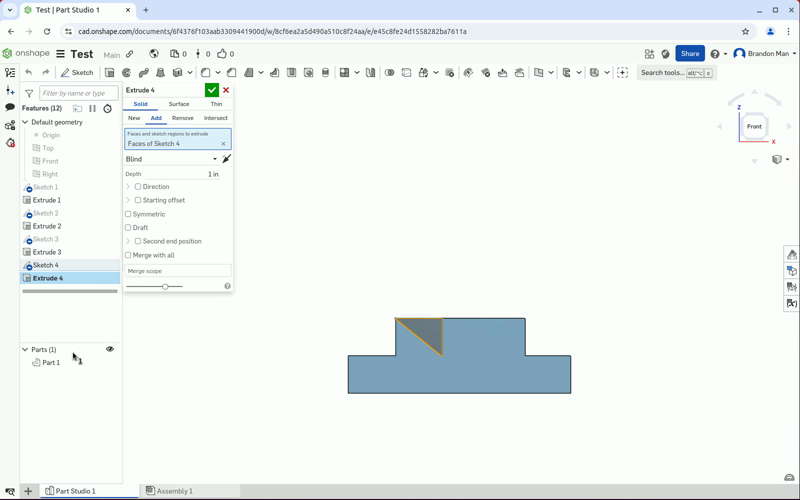
mouse_move(143, 106)
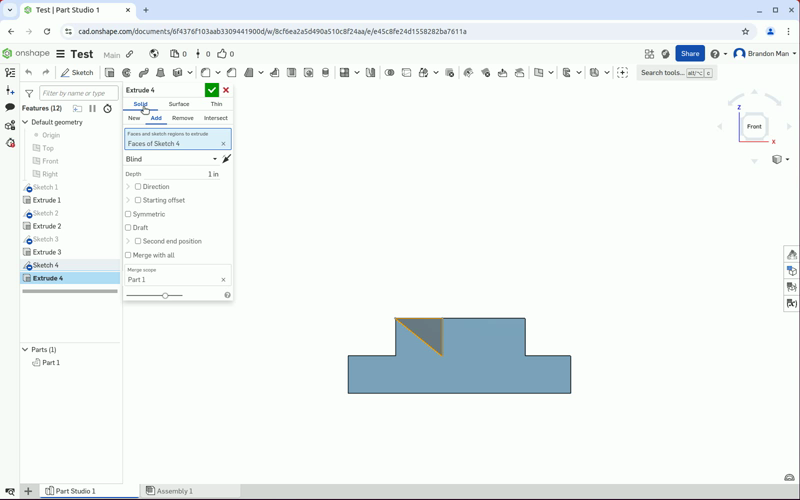
click(143, 106)
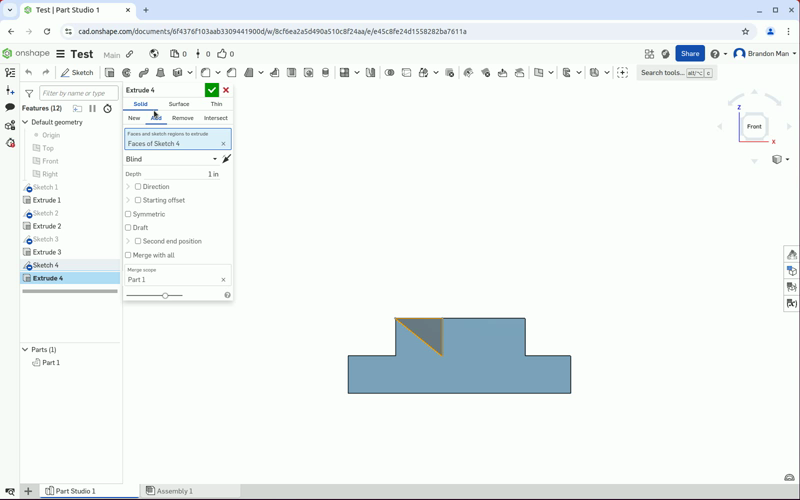
mouse_move(186, 120)
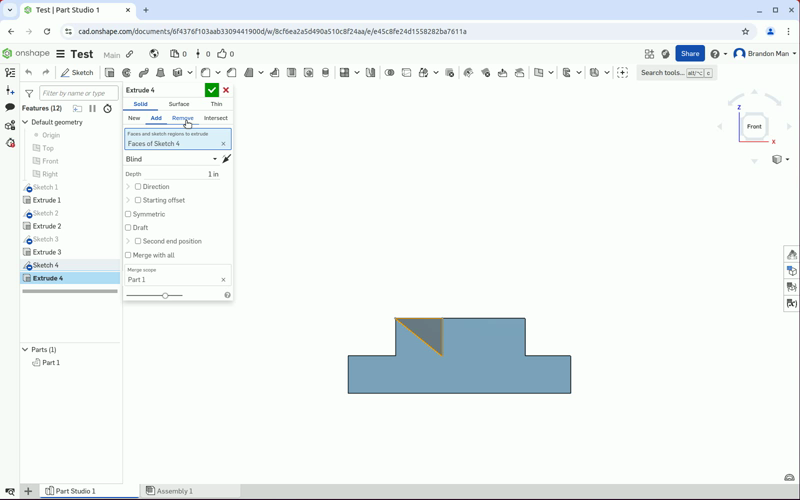
click(186, 120)
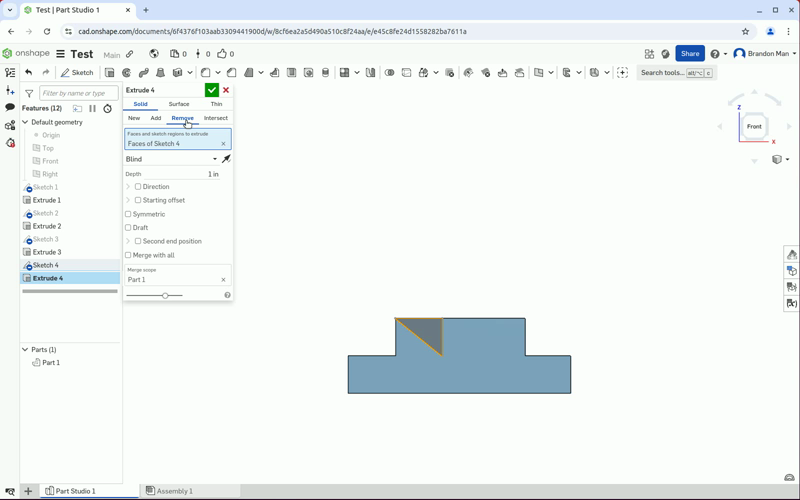
key(tab, 4)
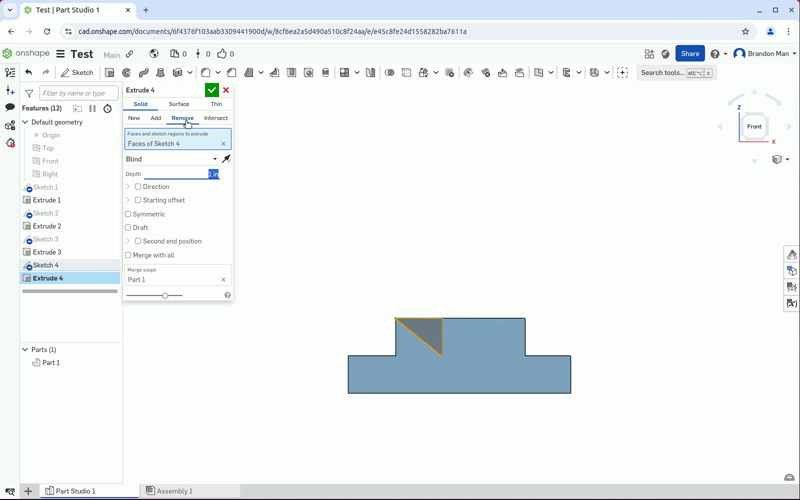
text(23.108)
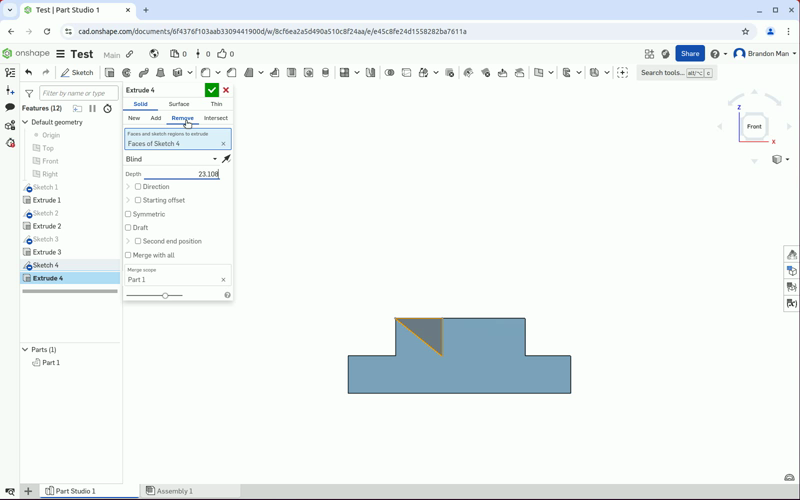
key(tab, 6)
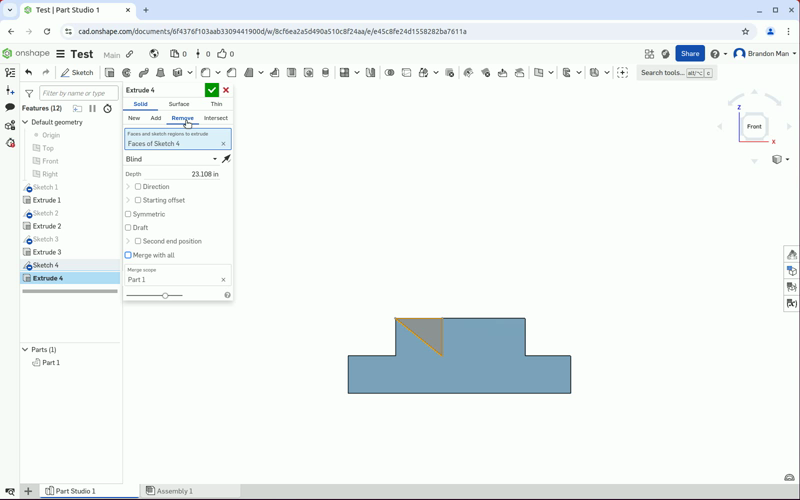
key(space)
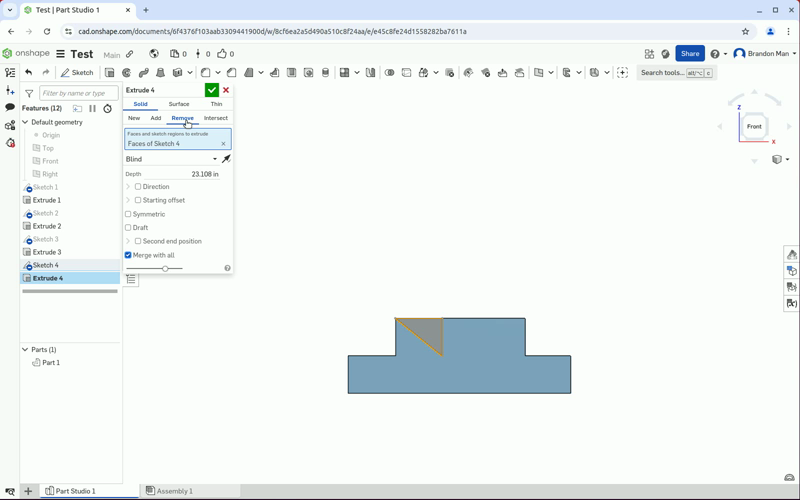
key(enter)
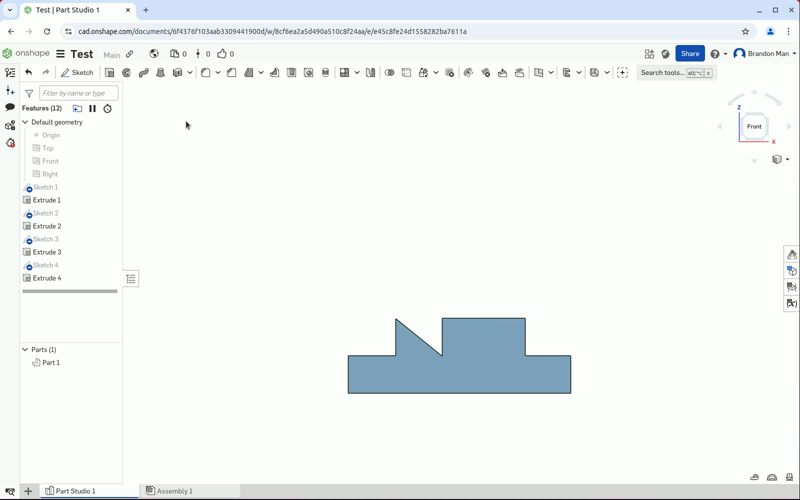
key(shift+h)
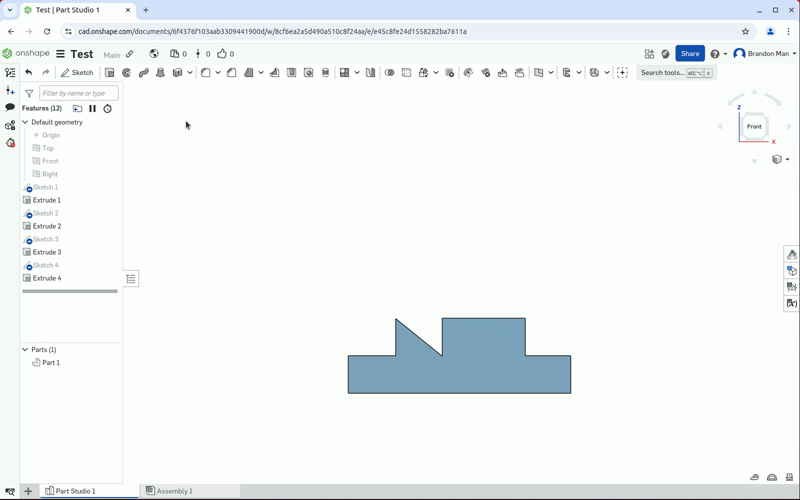
key(shift+h)
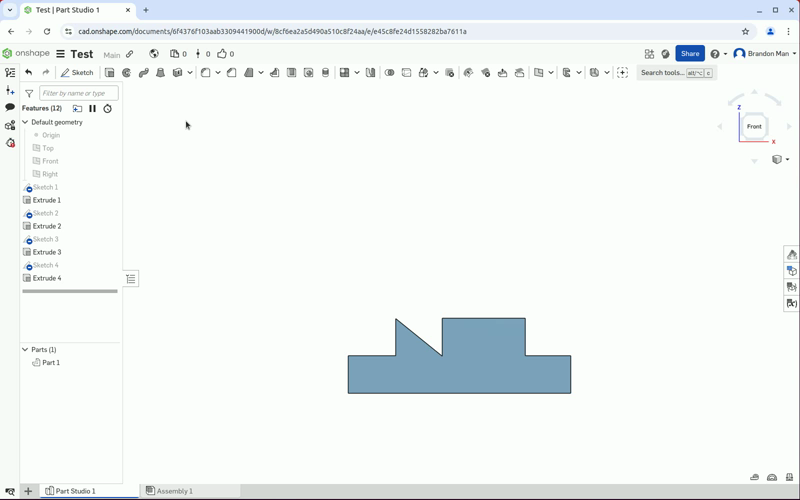
mouse_move(73, 189)
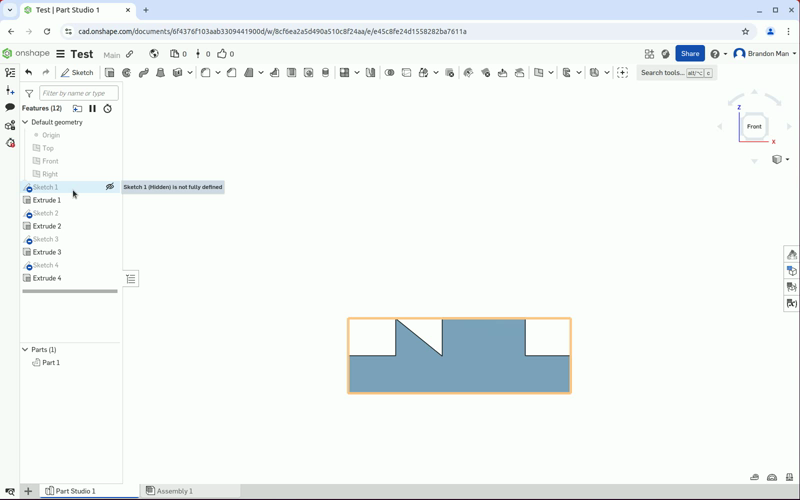
click(73, 189)
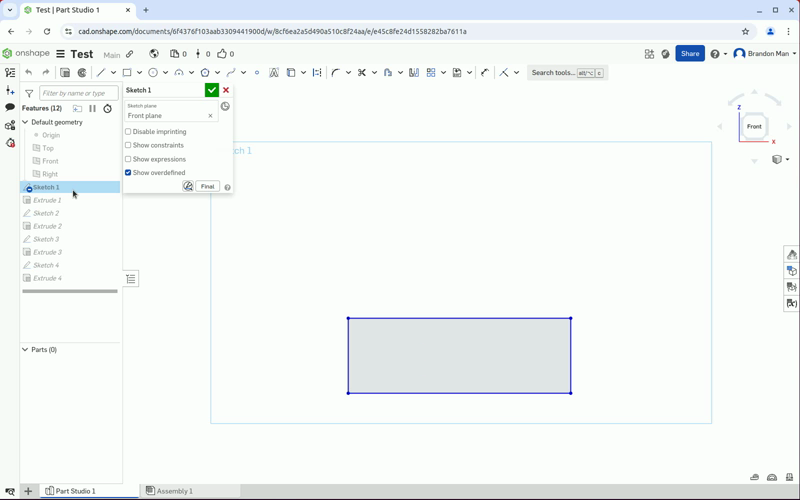
mouse_move(229, 92)
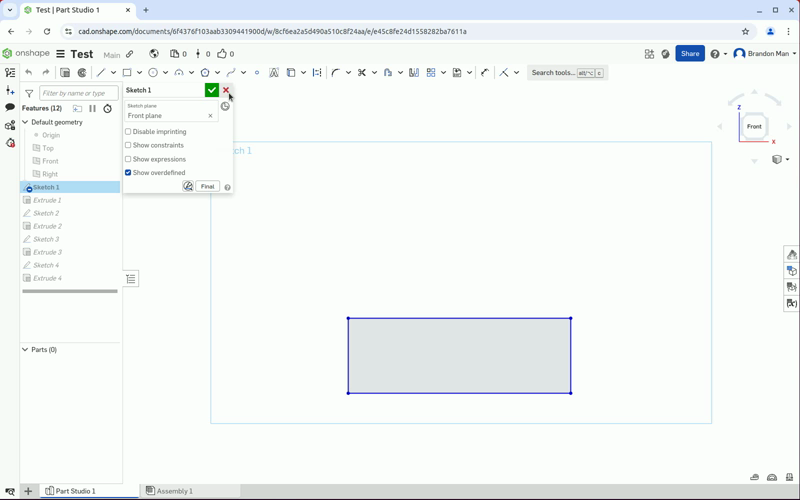
click(229, 92)
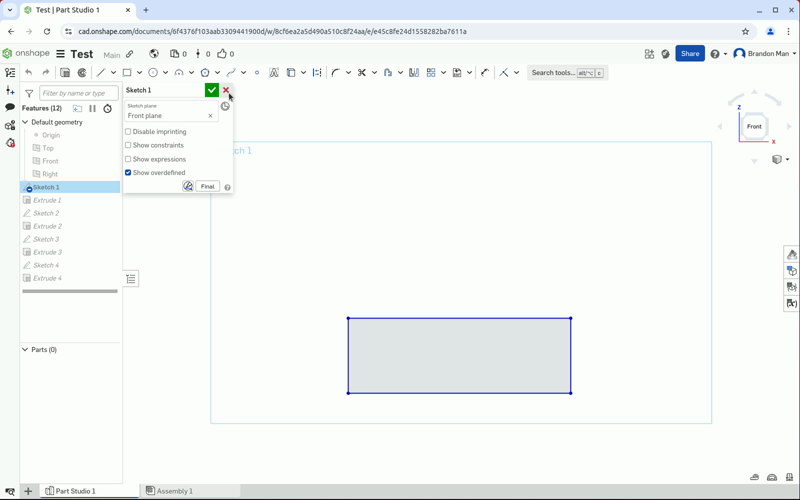
key(shift+s)
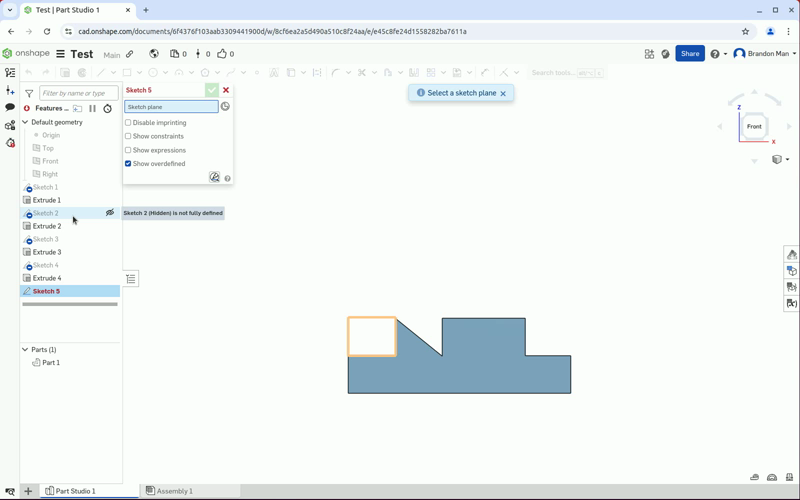
scroll(3)
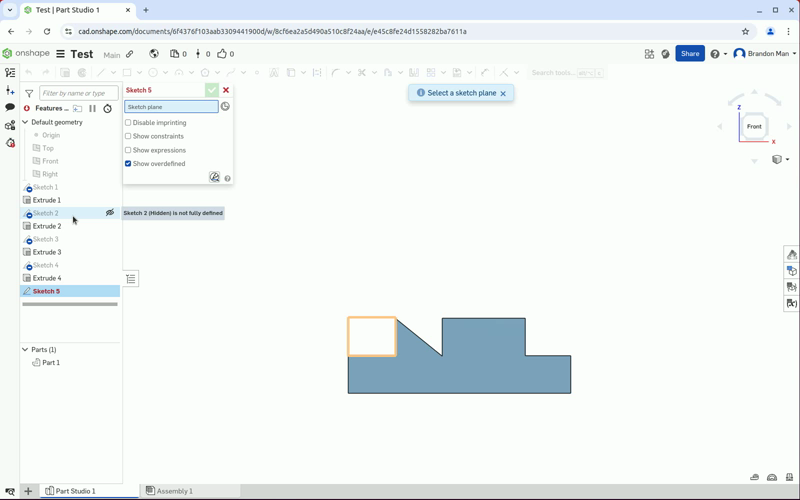
mouse_move(73, 163)
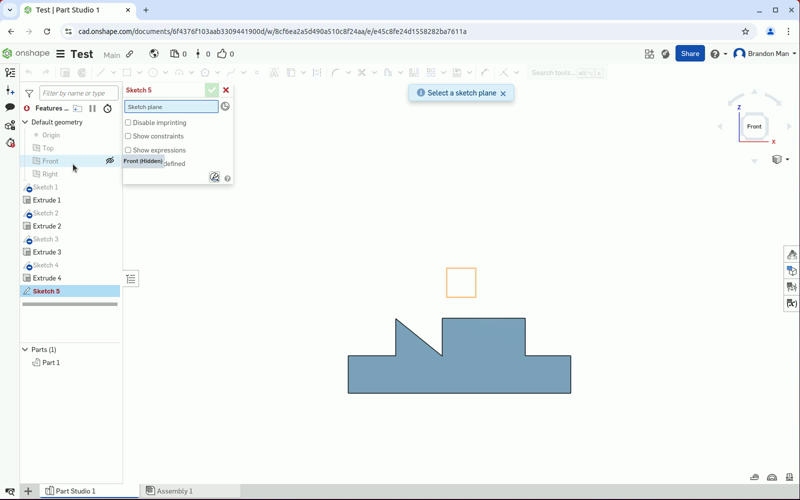
click(73, 163)
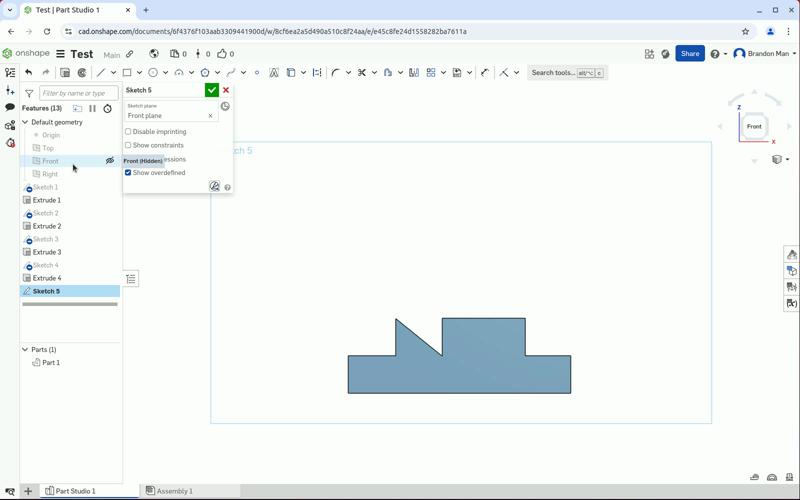
mouse_move(73, 352)
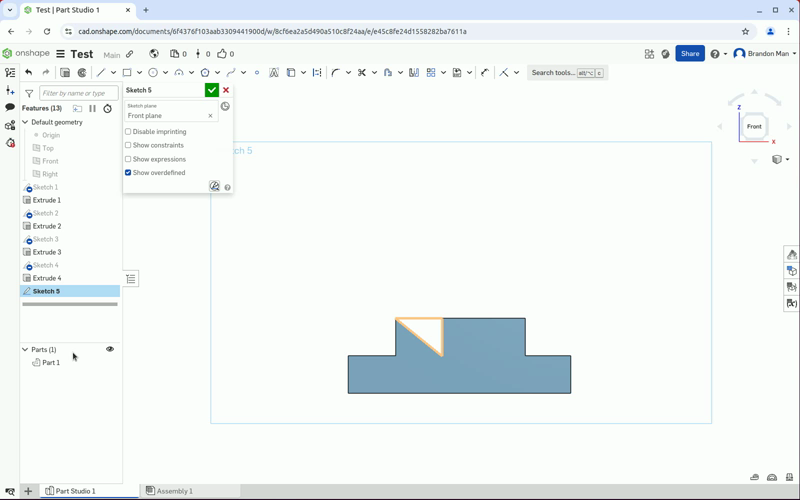
key(y)
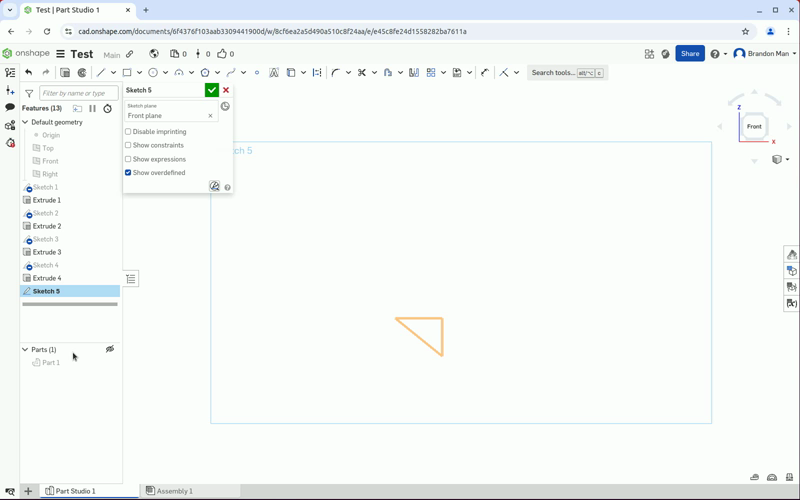
key(l)
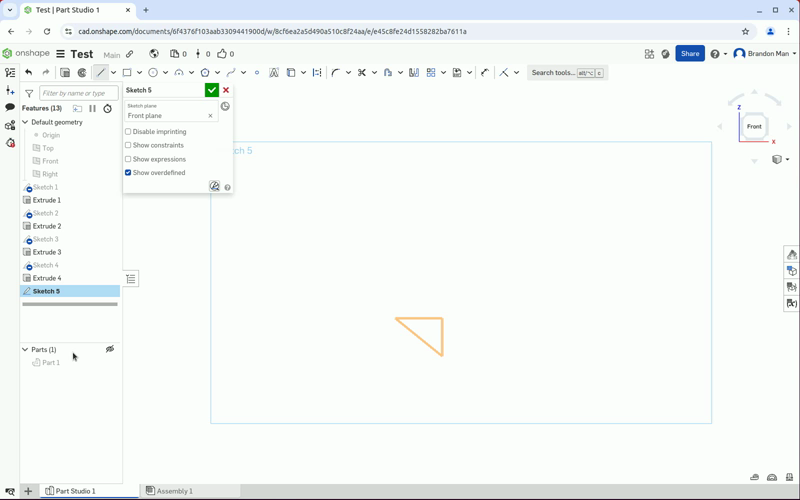
key_down(shift)
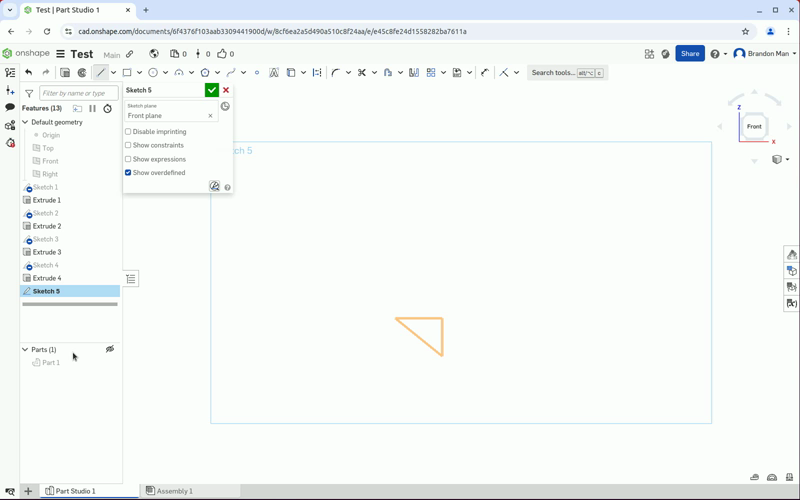
mouse_move(483, 355)
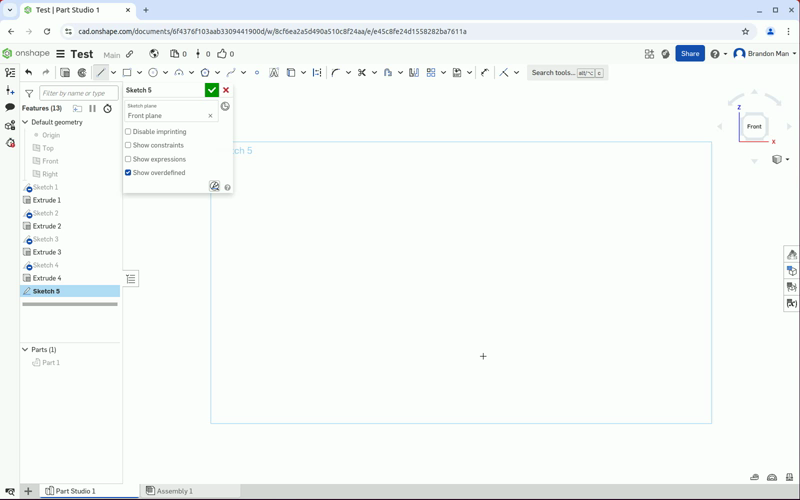
click(483, 355)
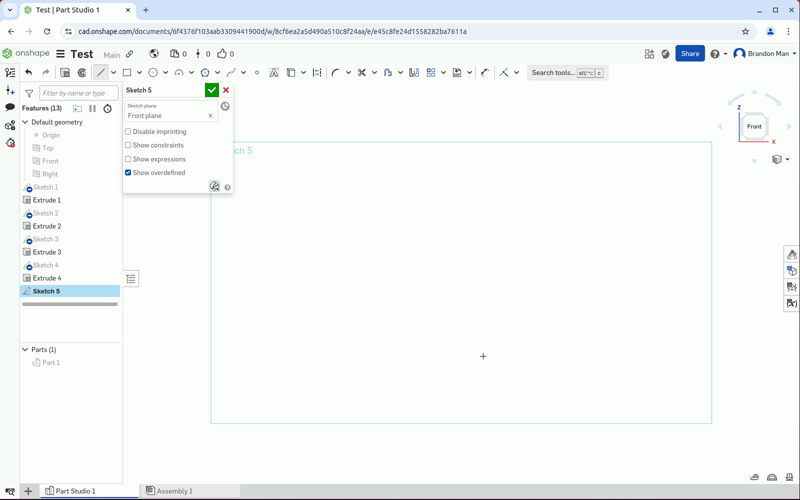
key_up(shift)
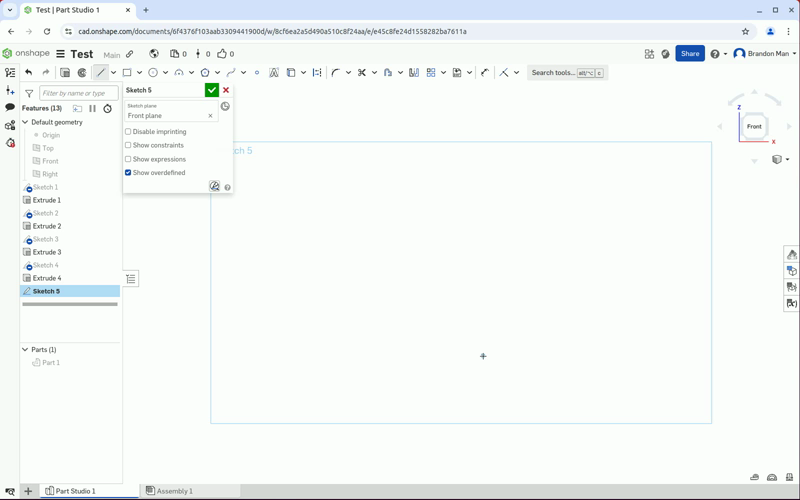
key_down(shift)
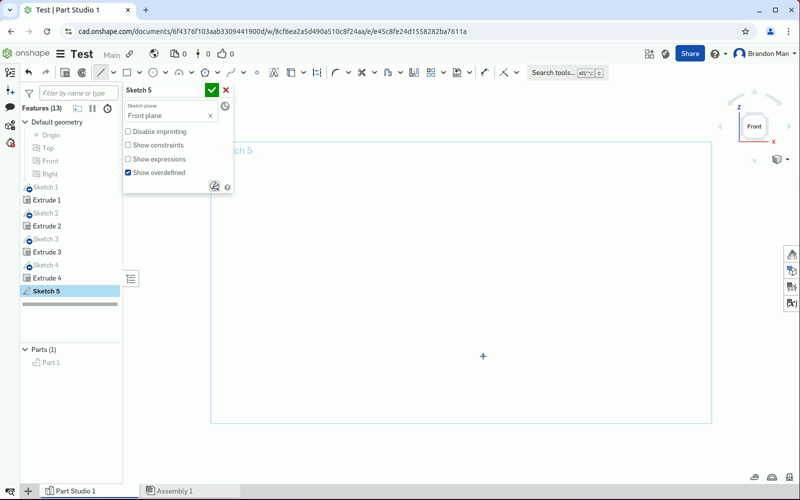
mouse_move(513, 355)
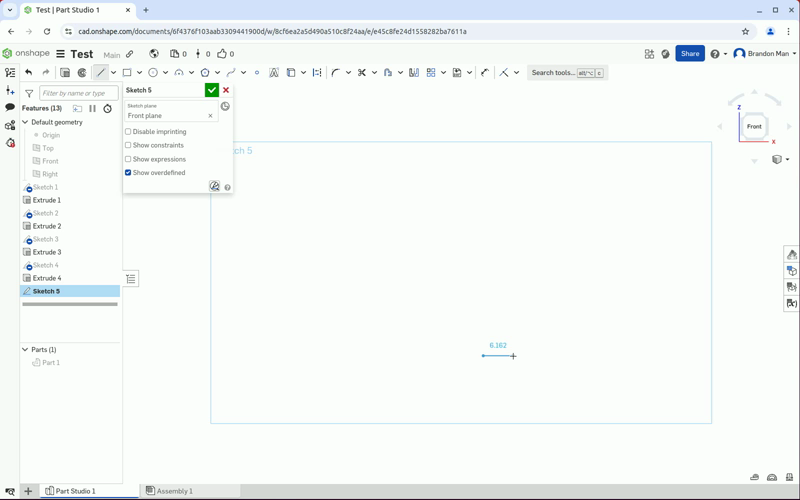
mouse_move(525, 317)
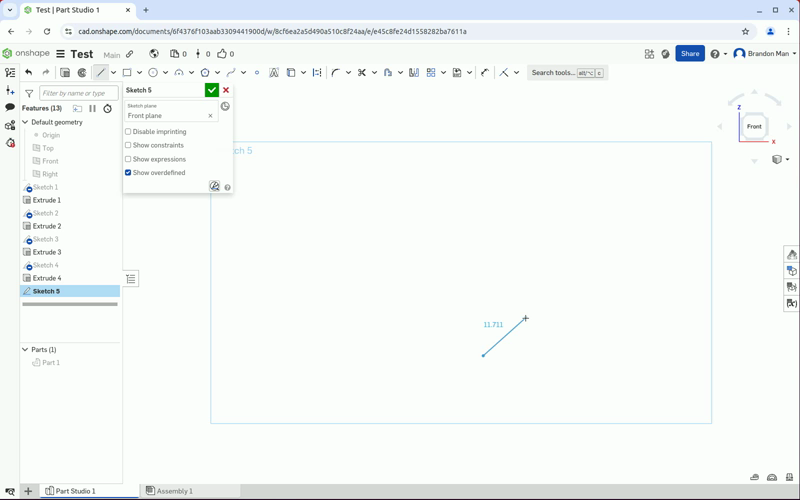
click(525, 317)
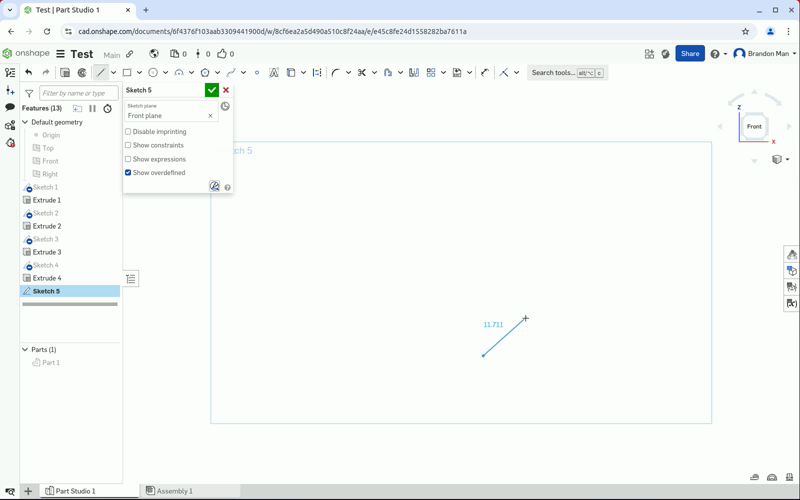
key_up(shift)
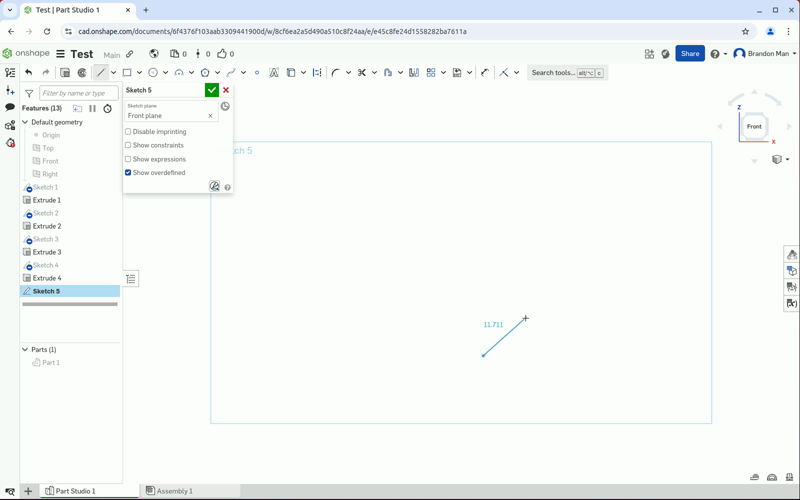
key_down(shift)
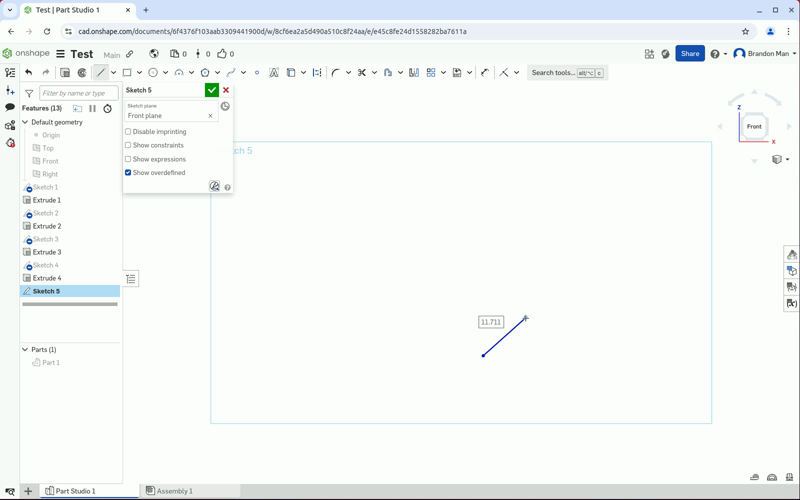
mouse_move(555, 317)
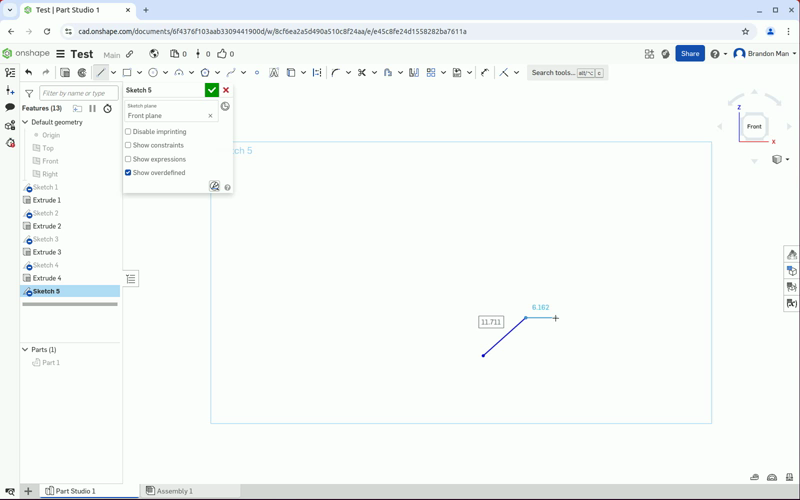
mouse_move(483, 317)
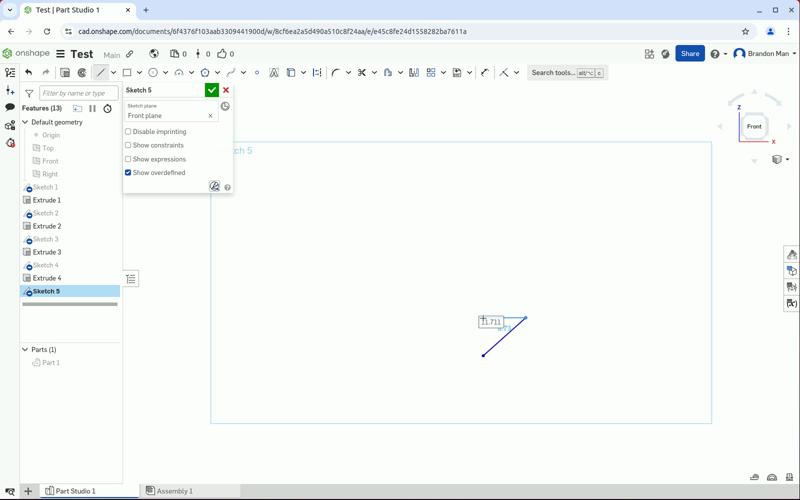
click(483, 317)
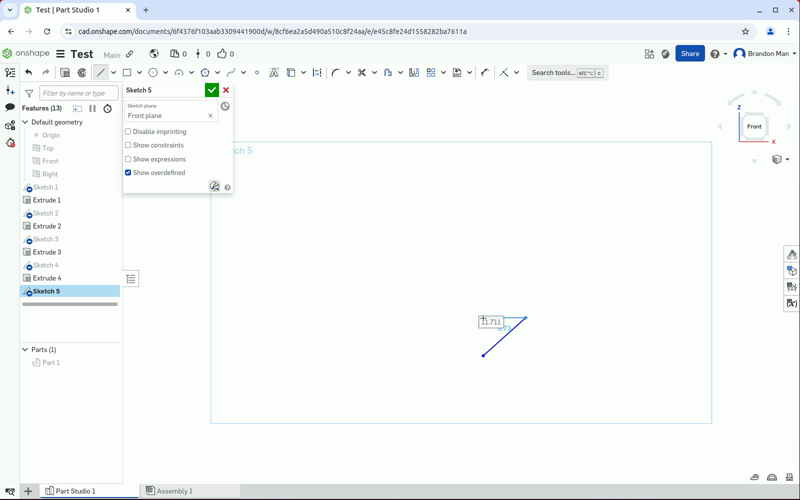
key_up(shift)
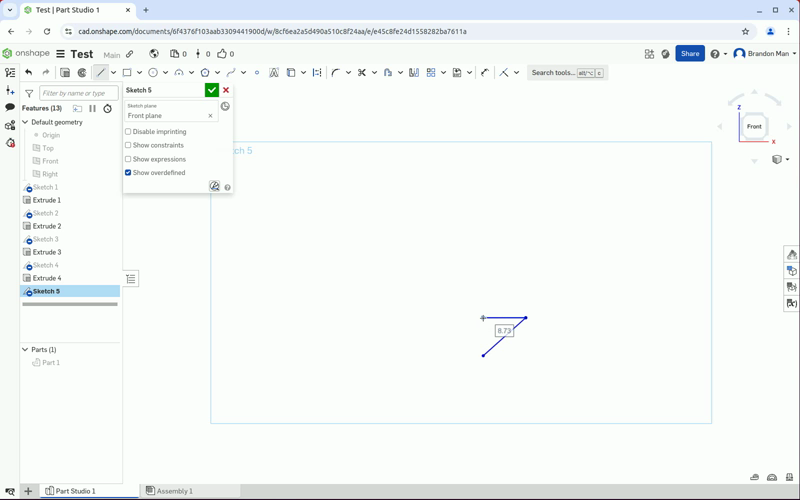
mouse_move(513, 317)
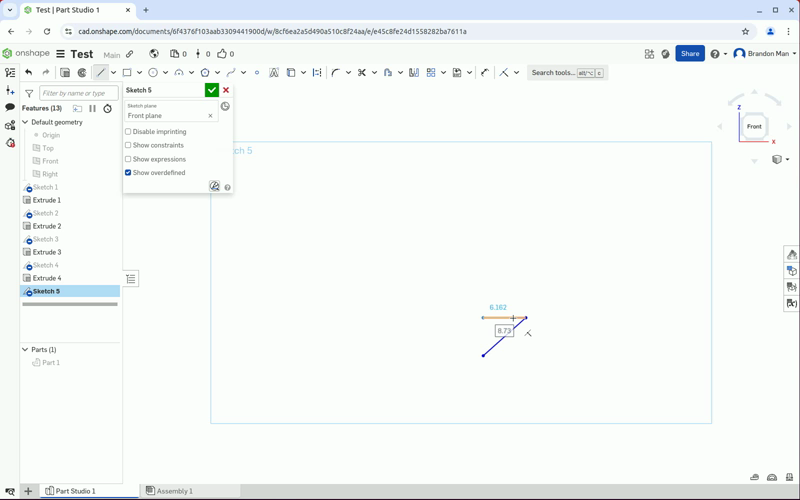
key_down(shift)
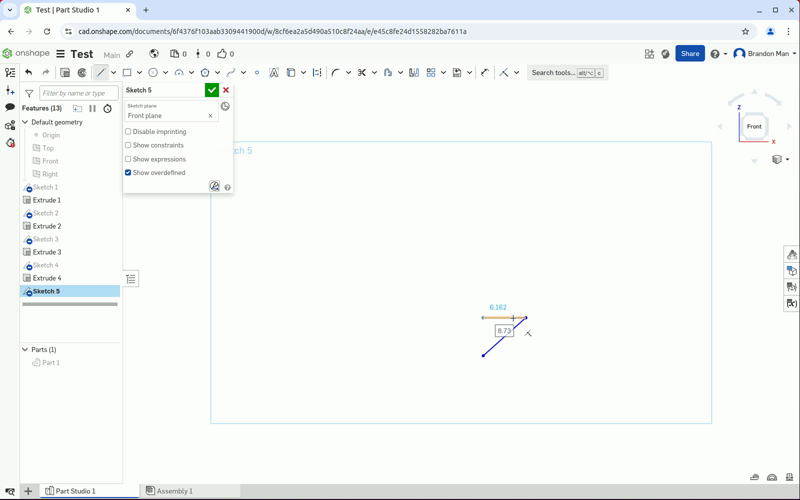
mouse_move(483, 355)
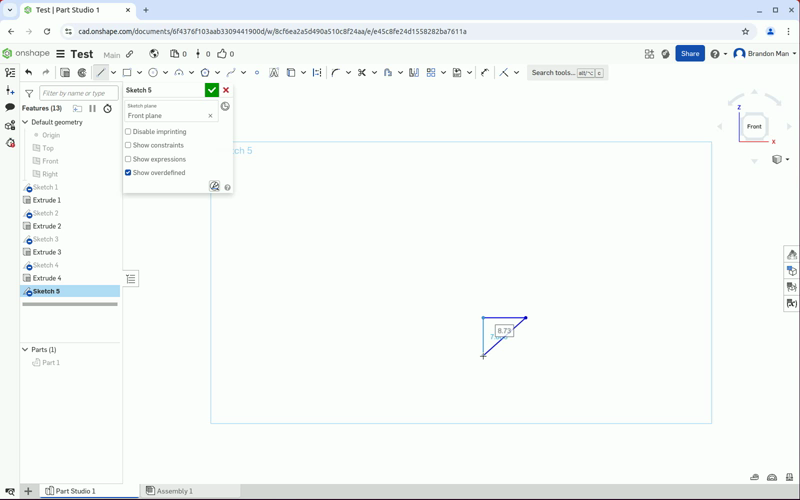
key_up(shift)
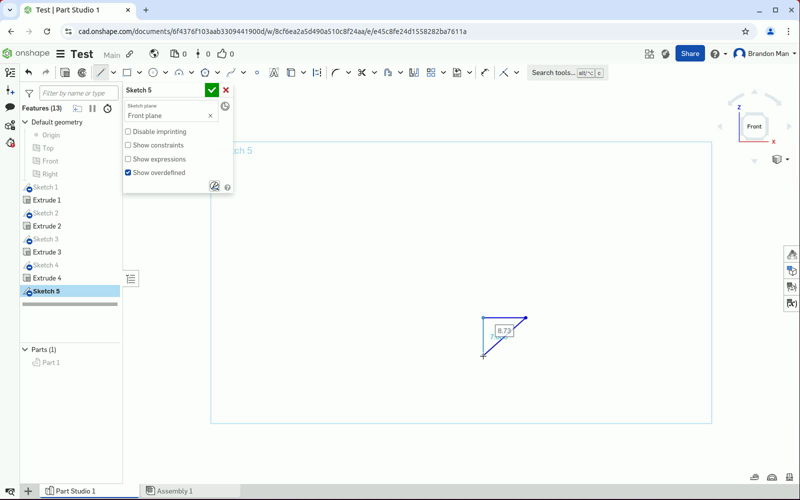
click(483, 355)
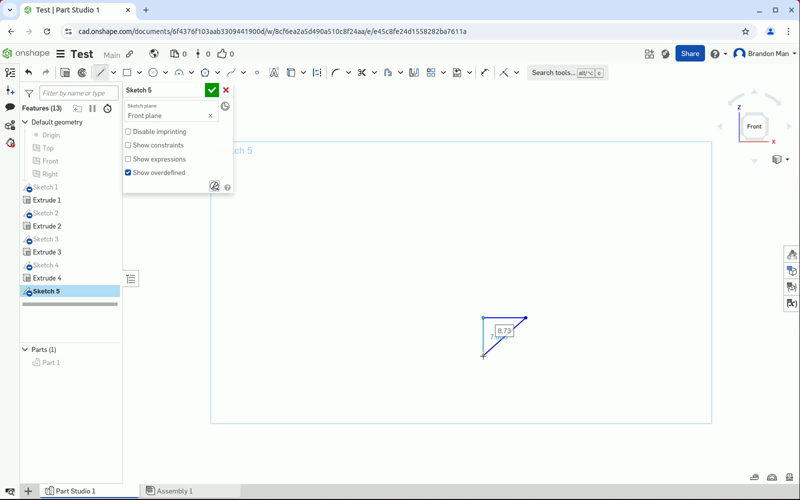
key(esc)
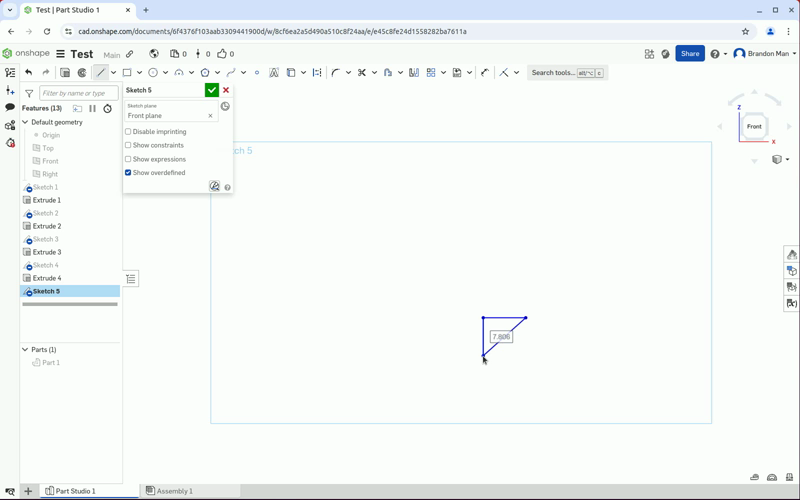
mouse_move(484, 330)
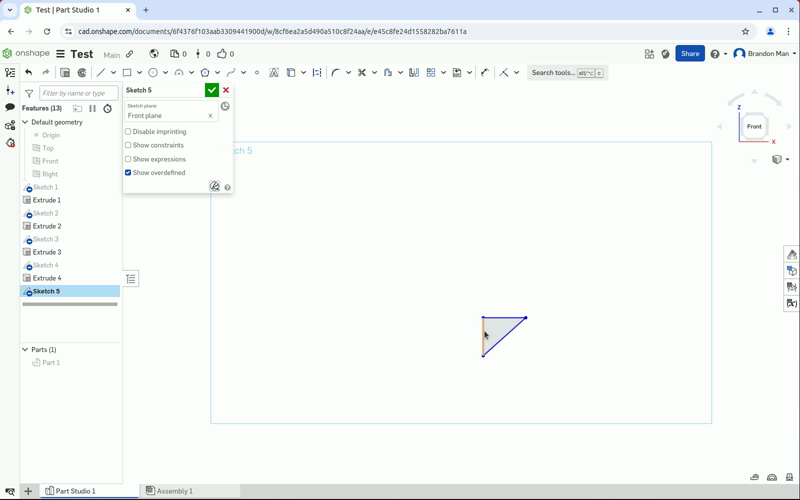
scroll(6)
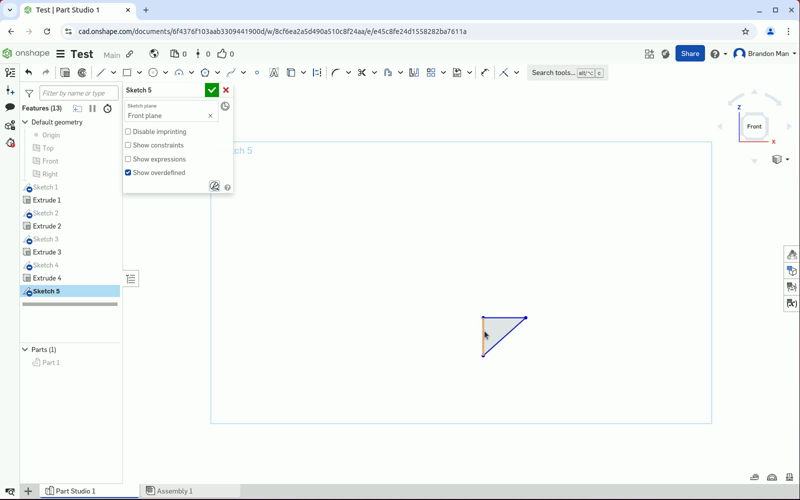
scroll(6)
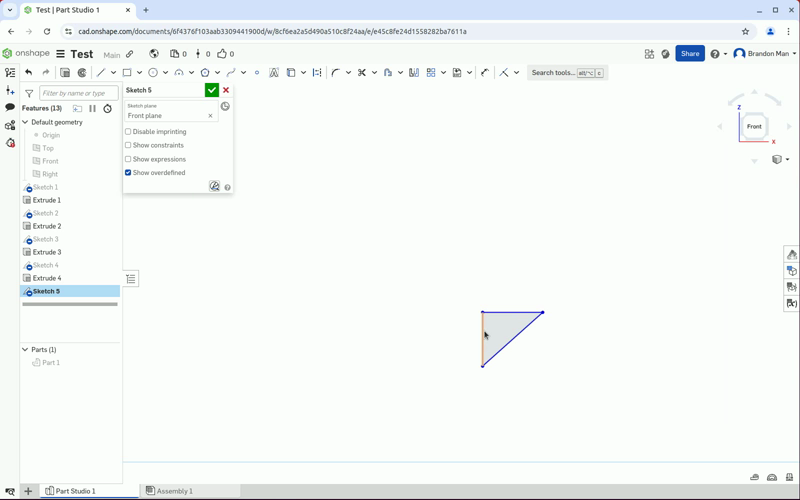
scroll(6)
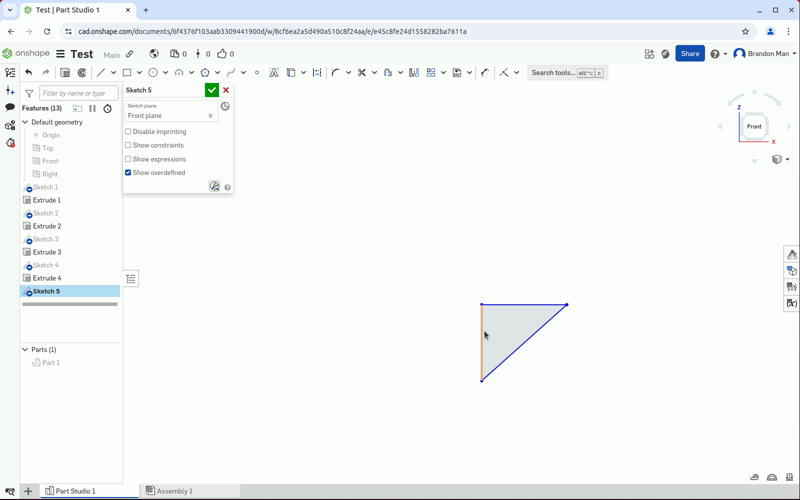
scroll(6)
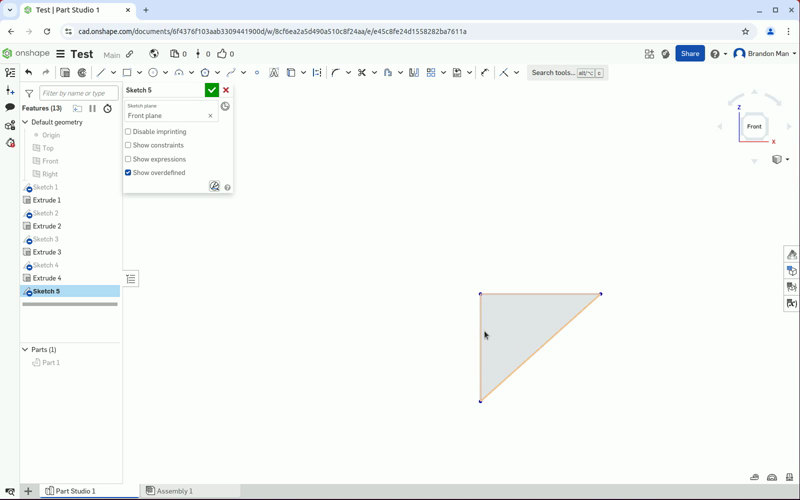
scroll(6)
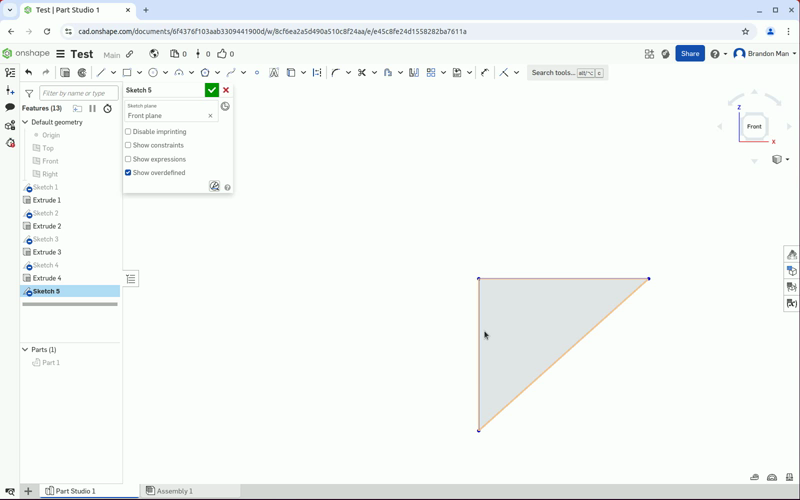
scroll(6)
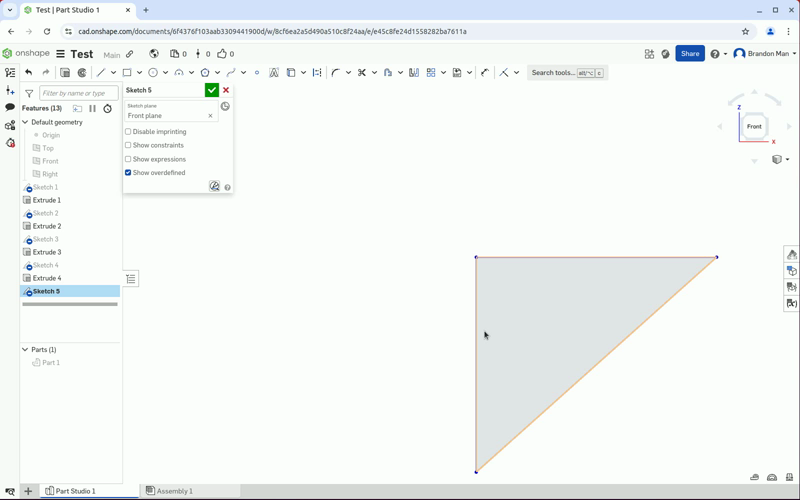
scroll(6)
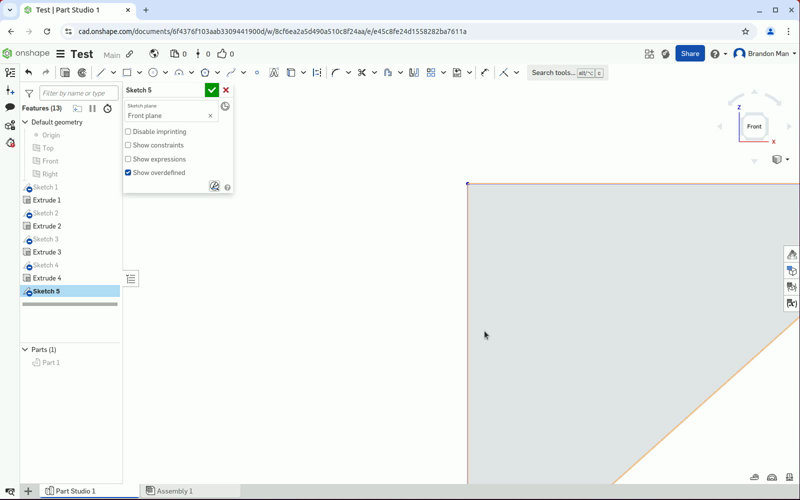
click(484, 330)
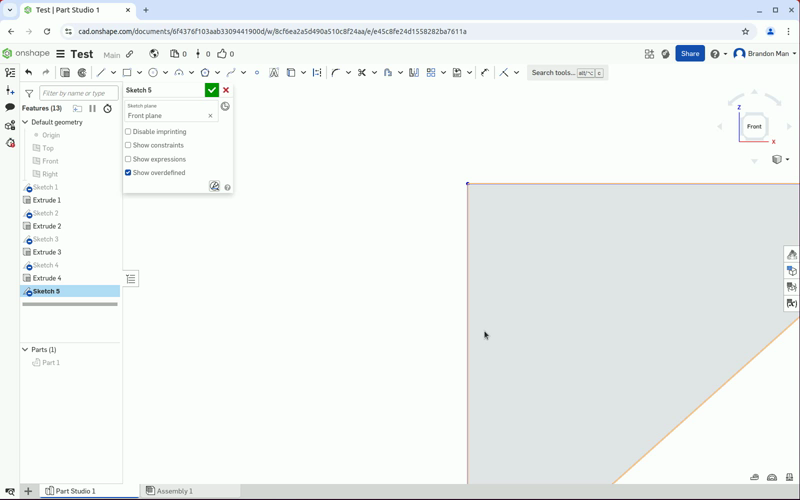
scroll(-6)
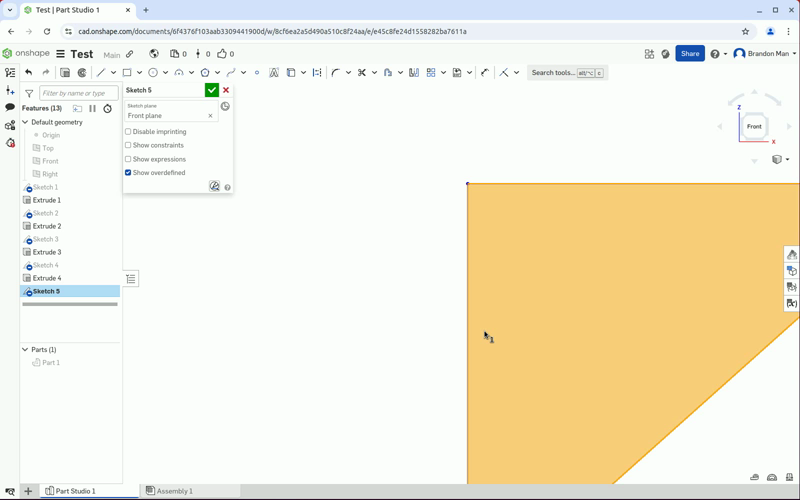
scroll(-6)
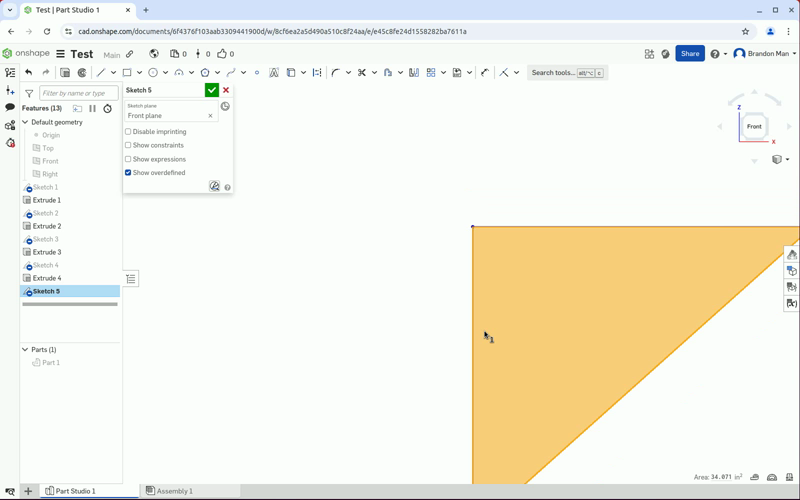
scroll(-6)
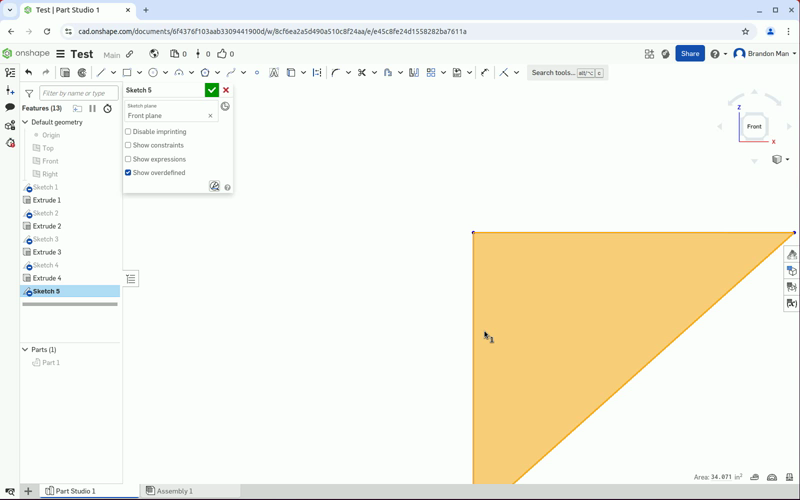
scroll(-6)
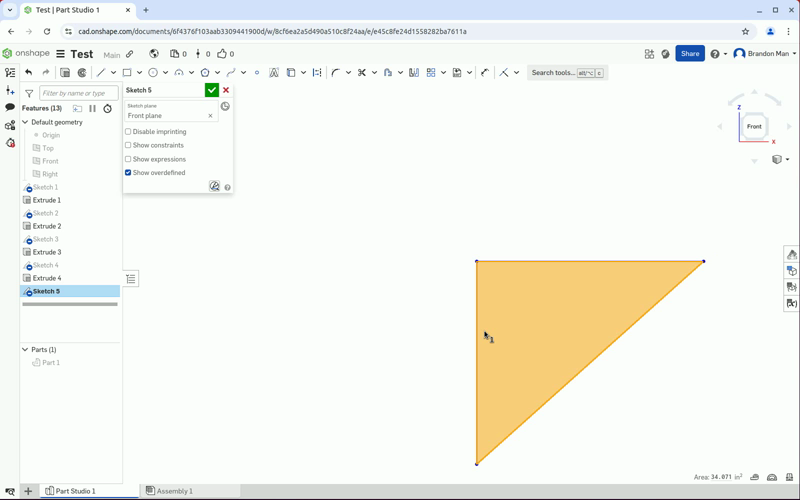
scroll(-6)
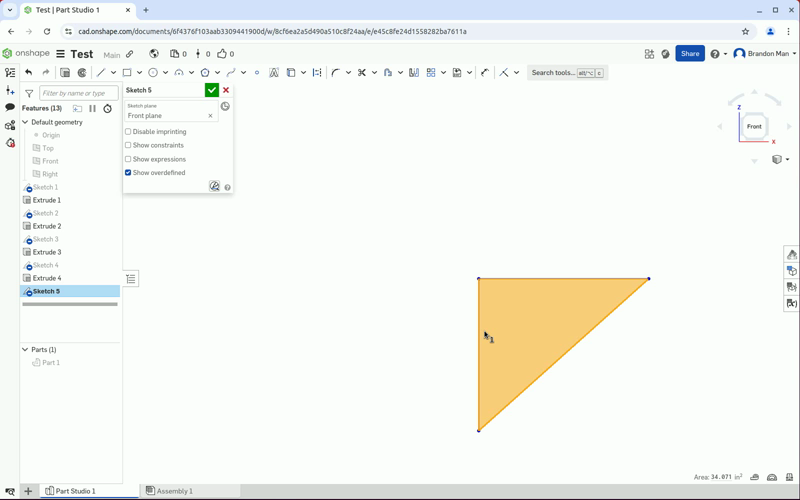
scroll(-6)
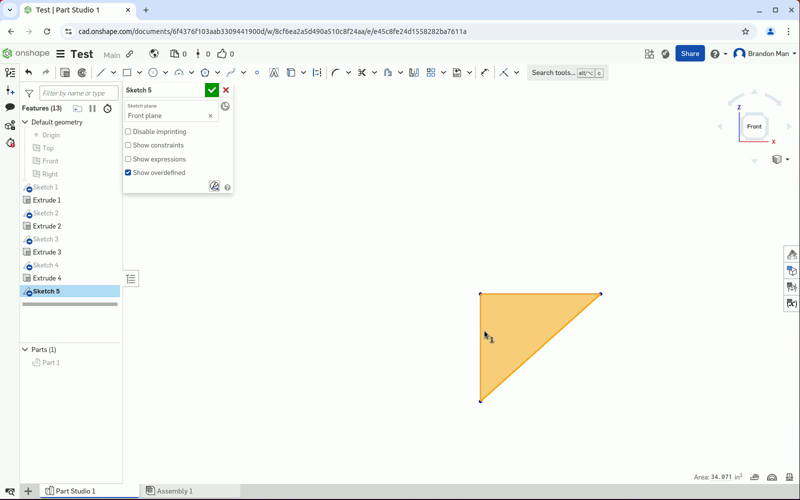
scroll(-6)
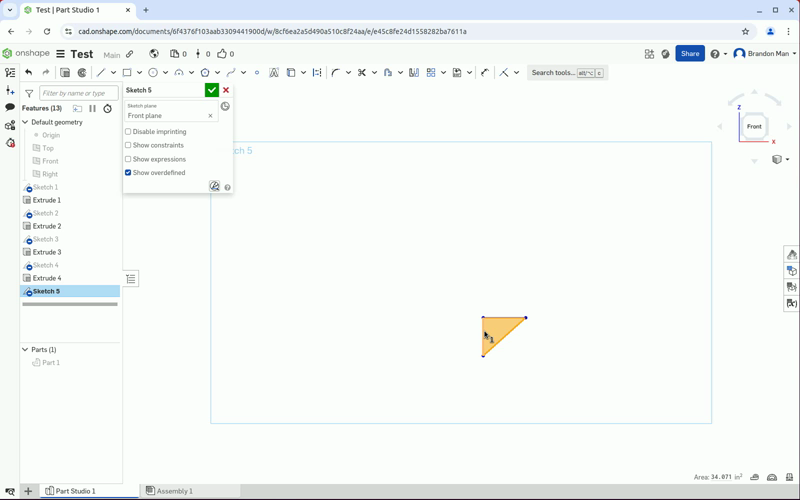
mouse_move(73, 352)
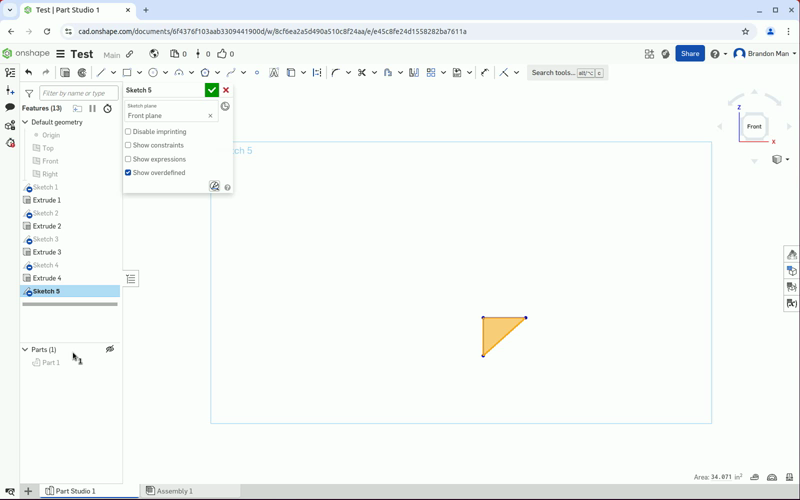
key(shift+y)
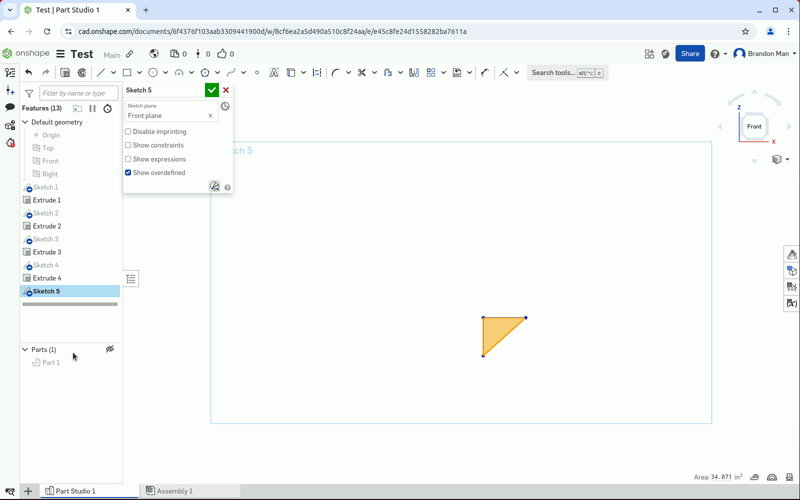
key(shift+e)
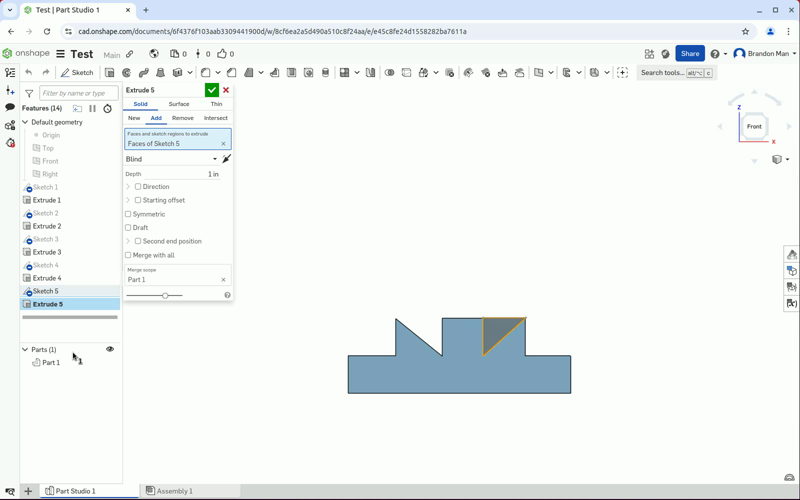
mouse_move(143, 106)
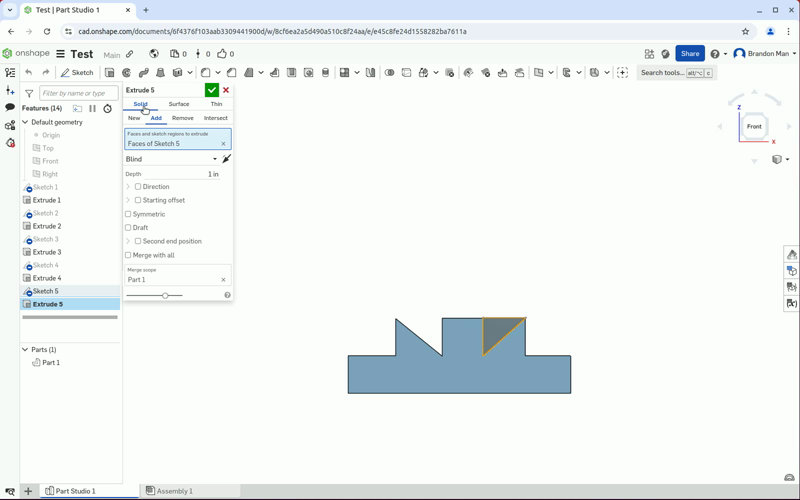
click(143, 106)
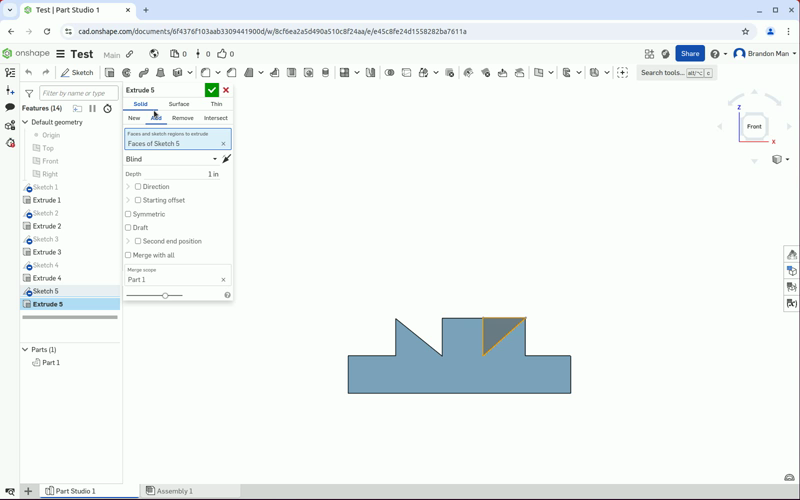
mouse_move(186, 120)
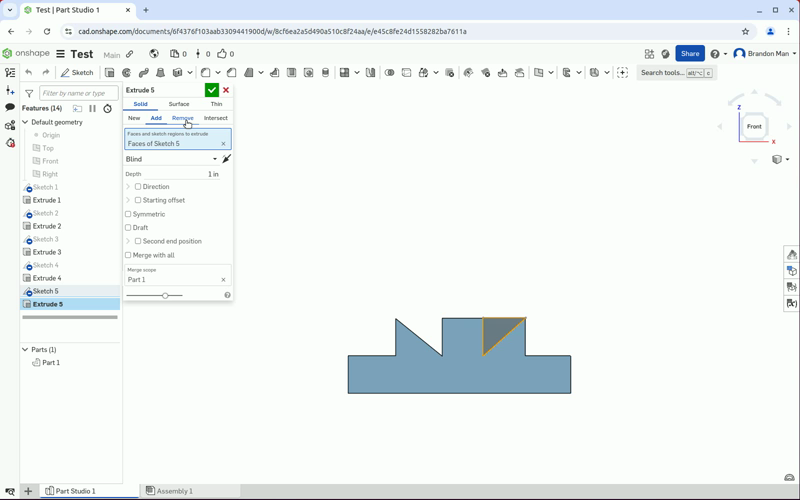
click(186, 120)
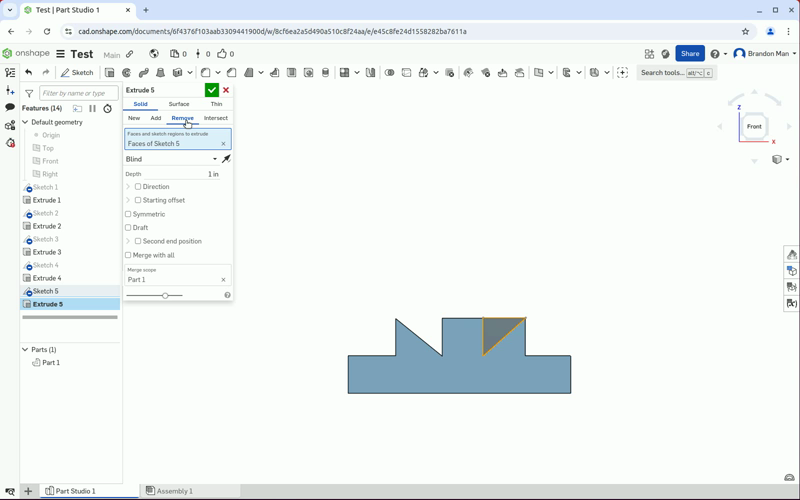
key(tab, 4)
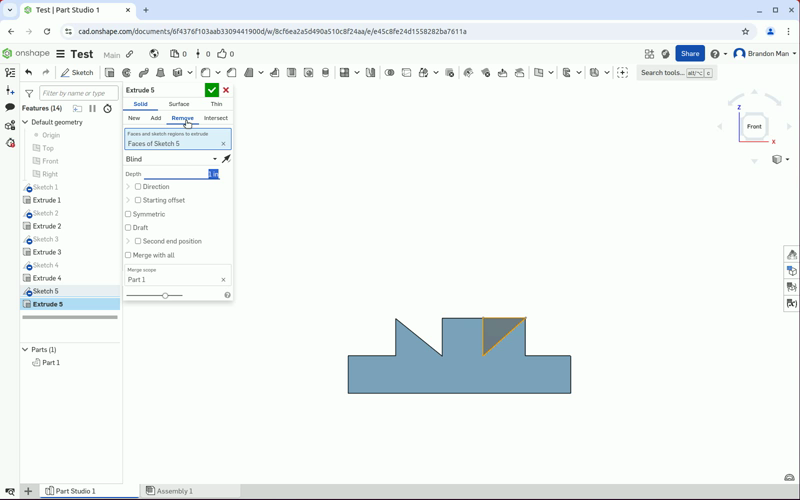
text(23.108)
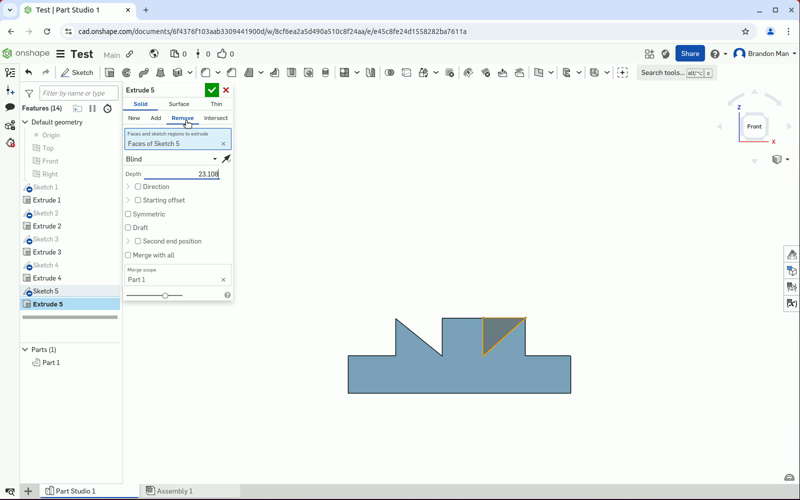
key(tab, 6)
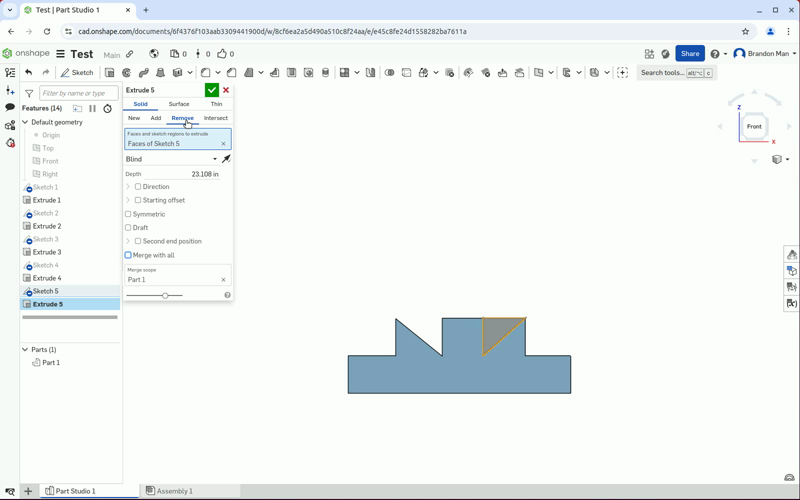
key(space)
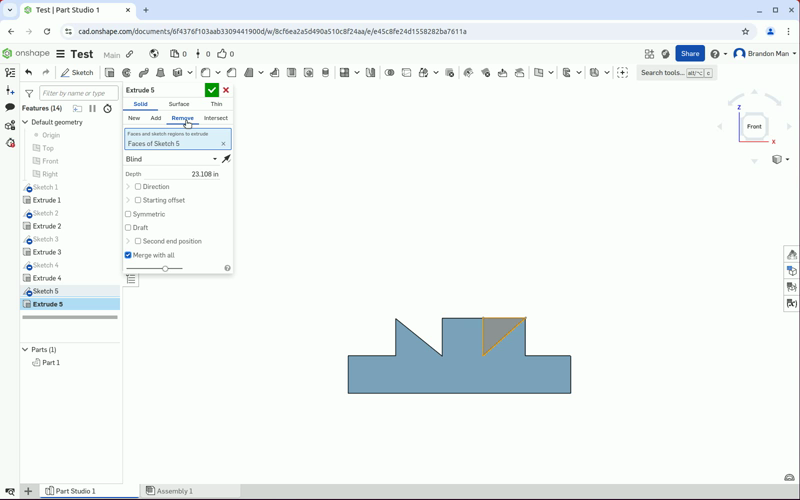
key(enter)
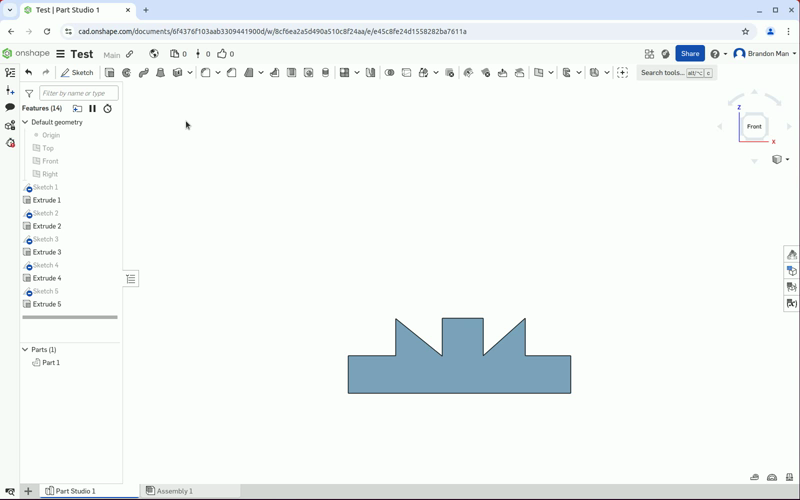
key(shift+h)
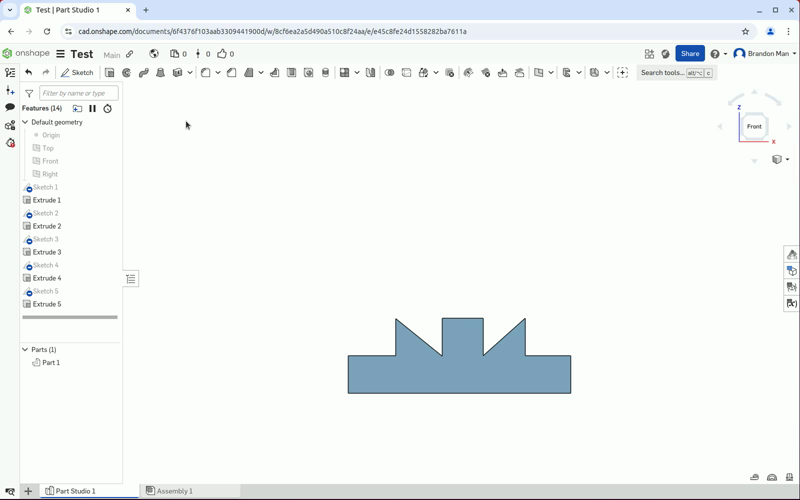
key(shift+h)
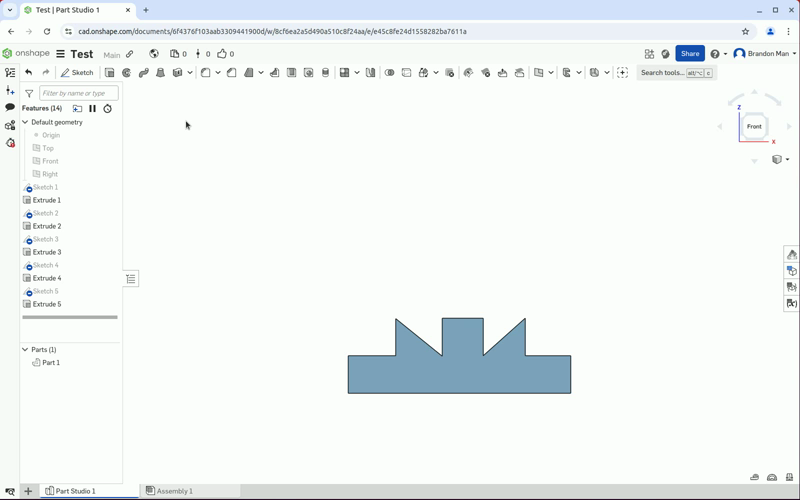
mouse_move(73, 189)
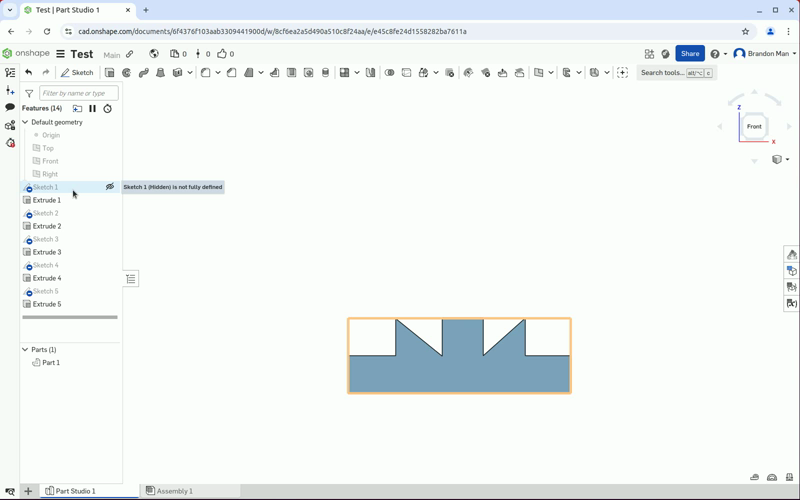
click(73, 189)
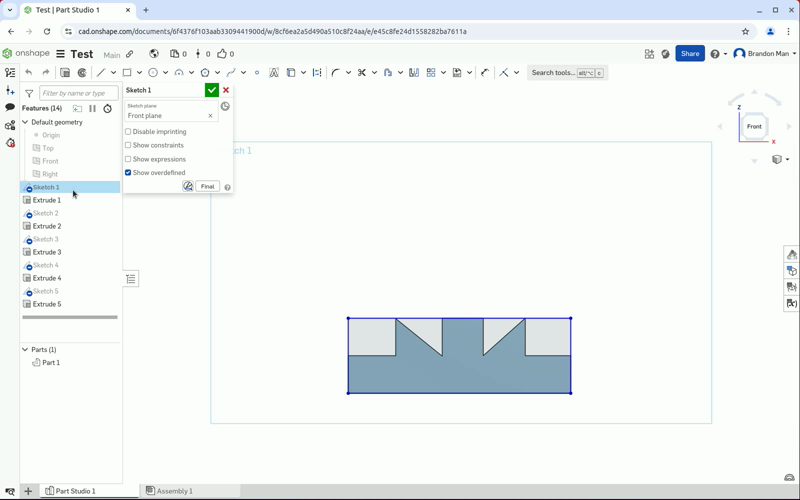
mouse_move(229, 92)
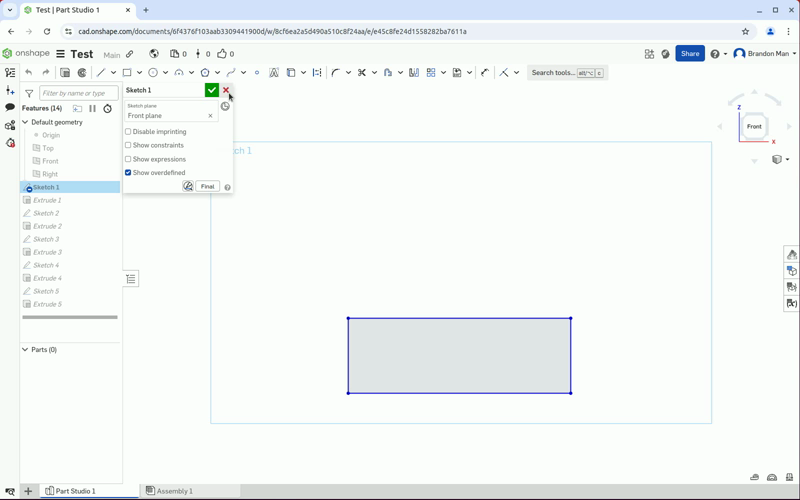
click(229, 92)
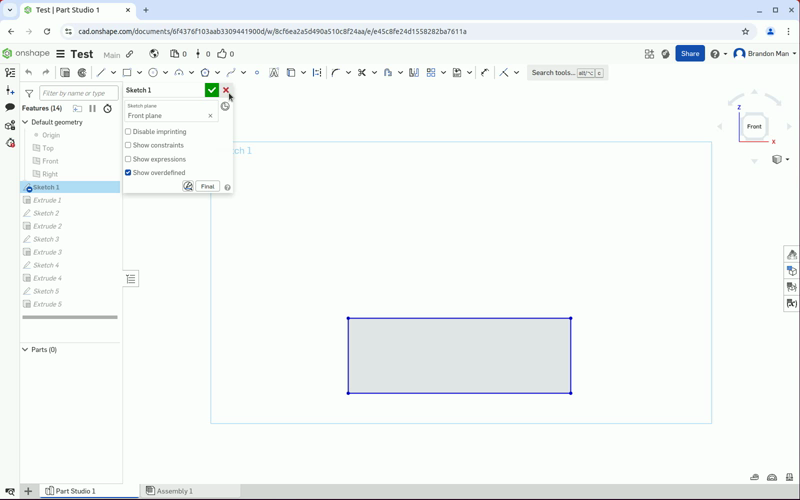
key(shift+s)
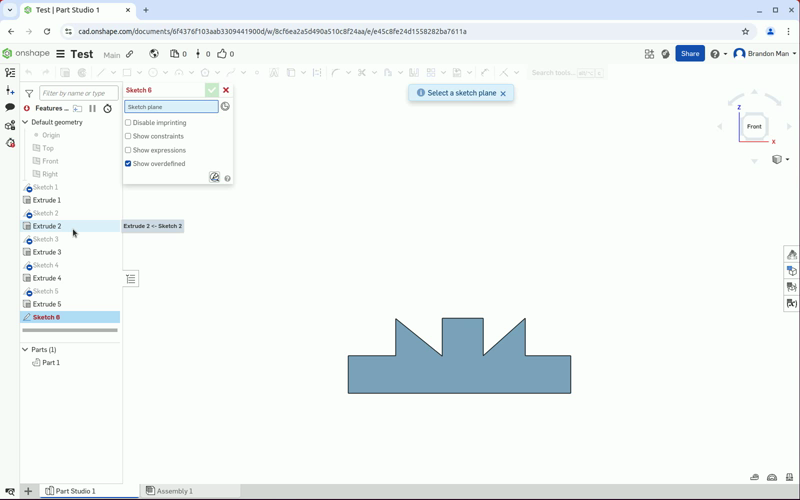
scroll(3)
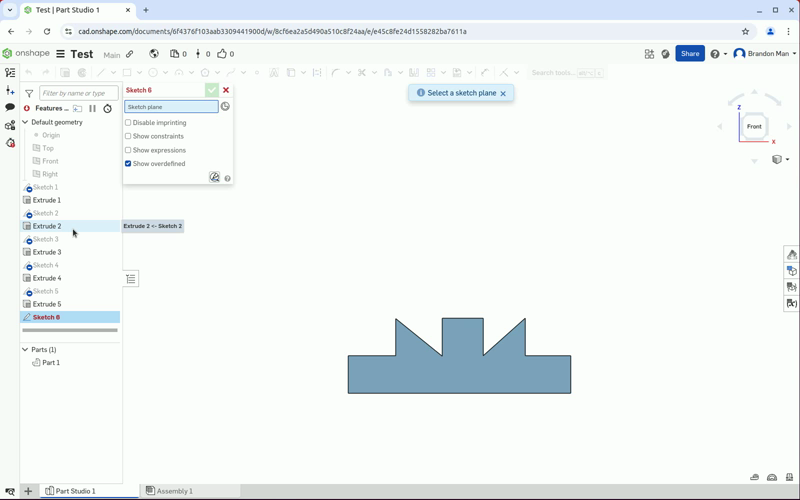
mouse_move(73, 163)
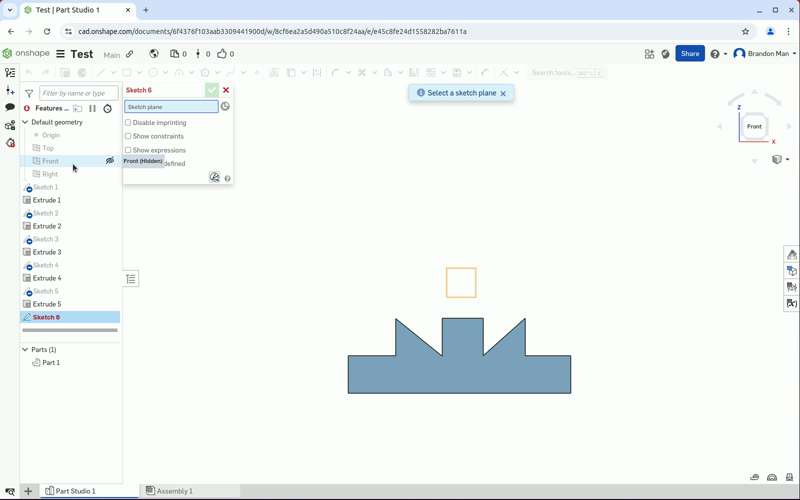
click(73, 163)
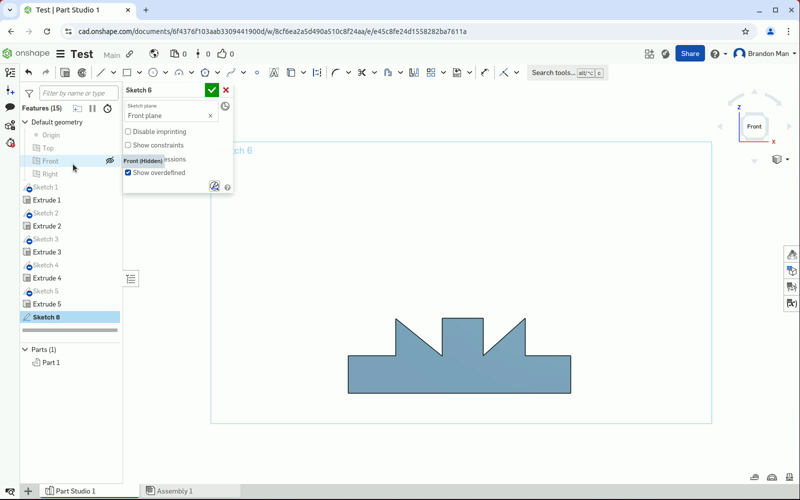
mouse_move(73, 352)
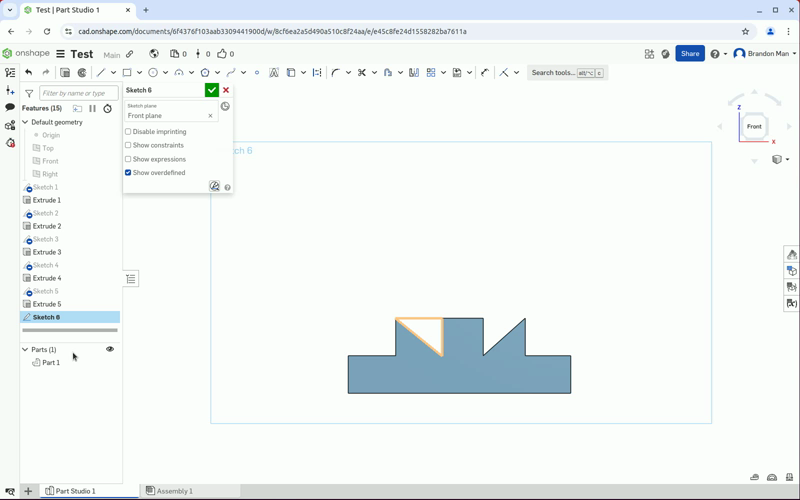
key(y)
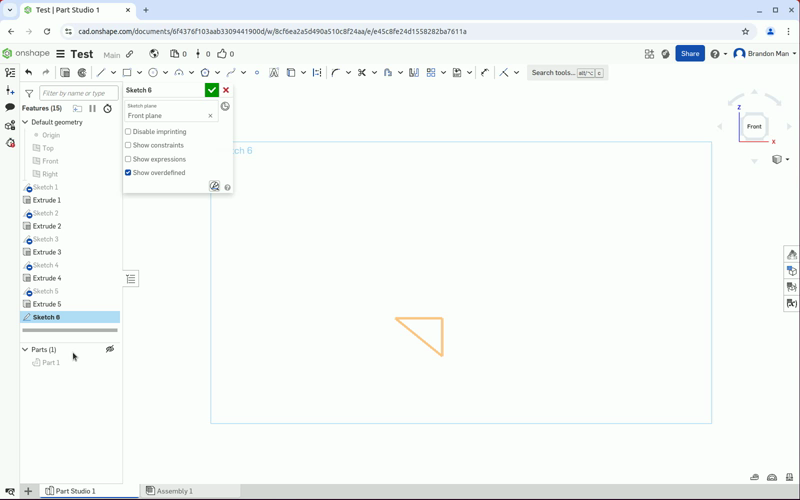
key(l)
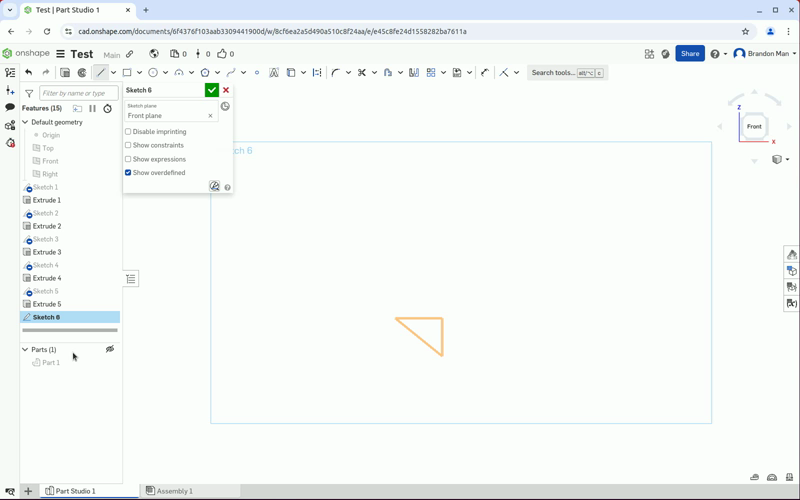
key_down(shift)
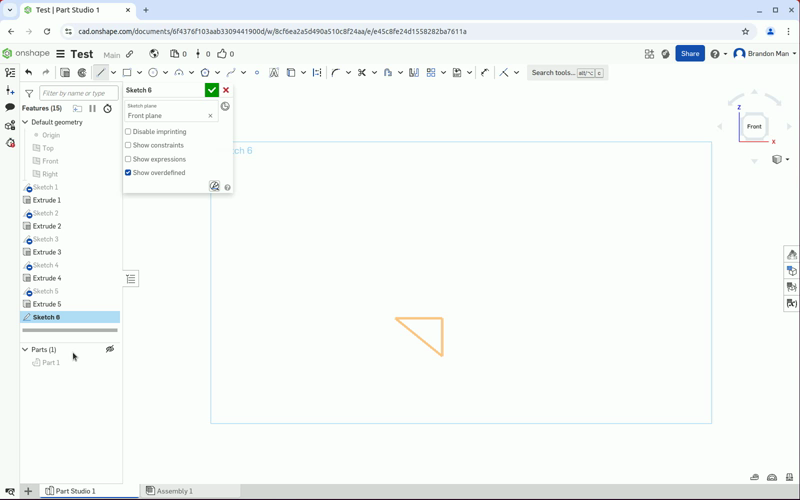
mouse_move(441, 355)
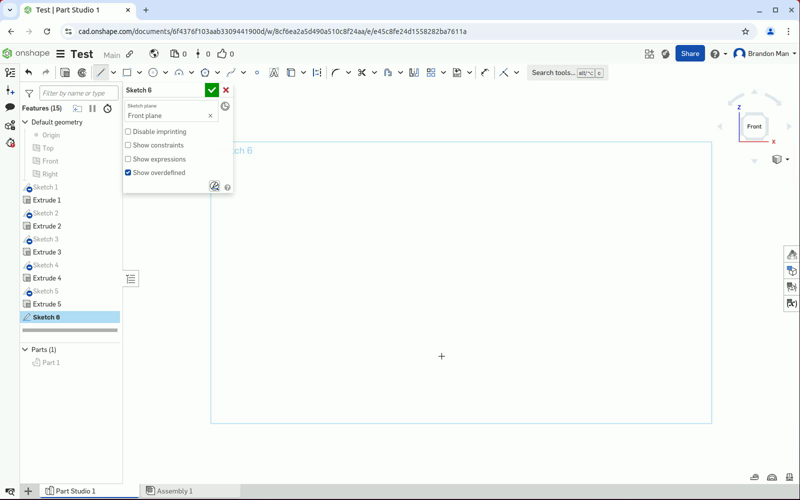
click(441, 355)
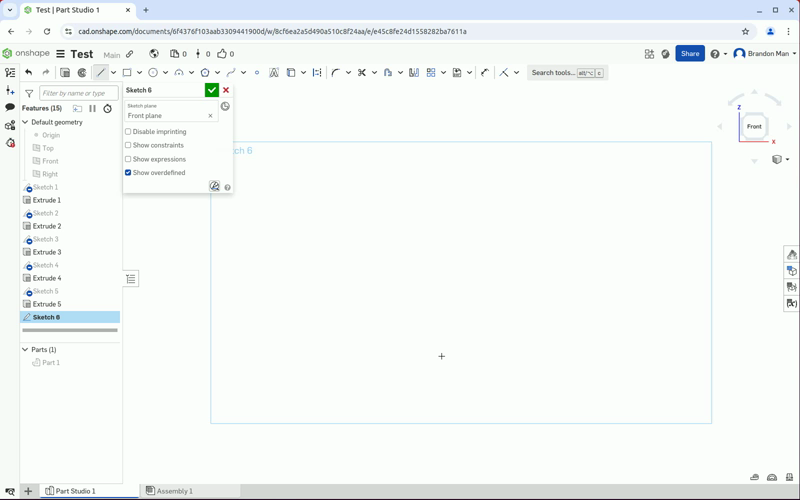
key_up(shift)
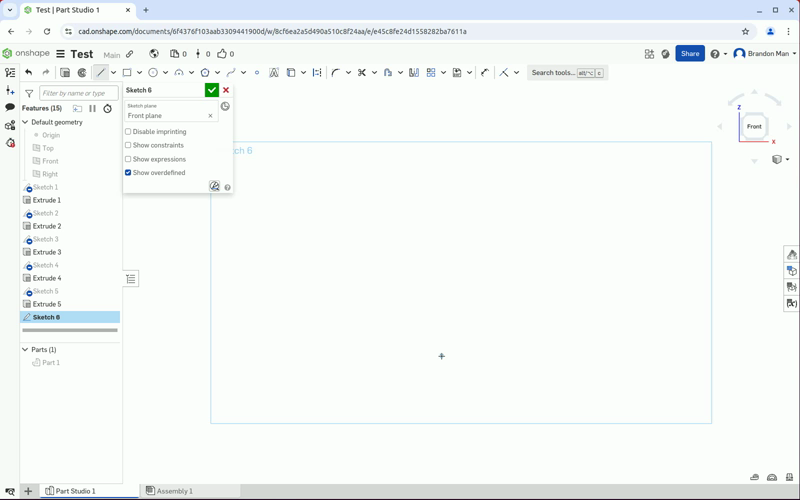
key_down(shift)
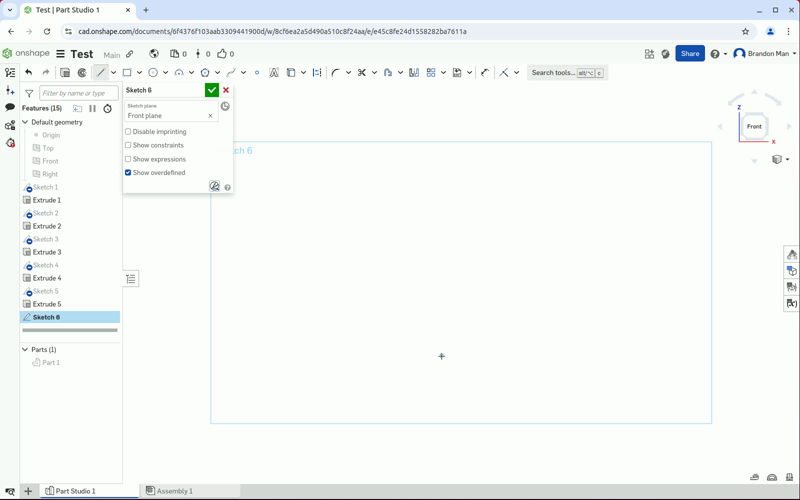
mouse_move(471, 355)
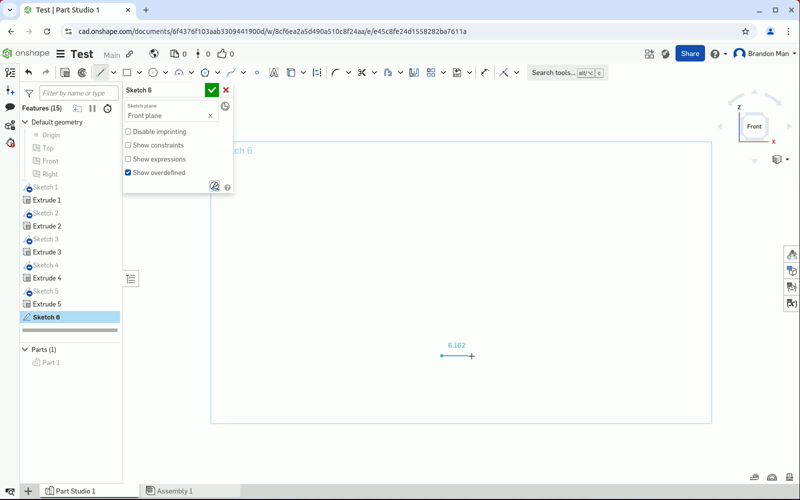
mouse_move(485, 355)
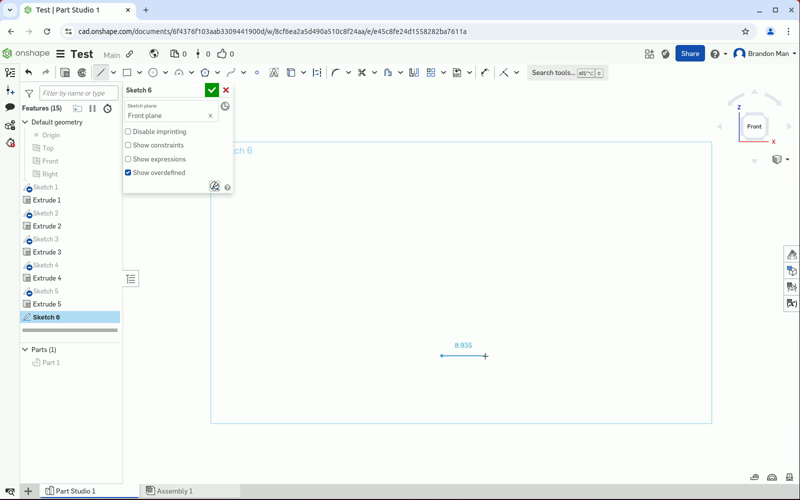
click(485, 355)
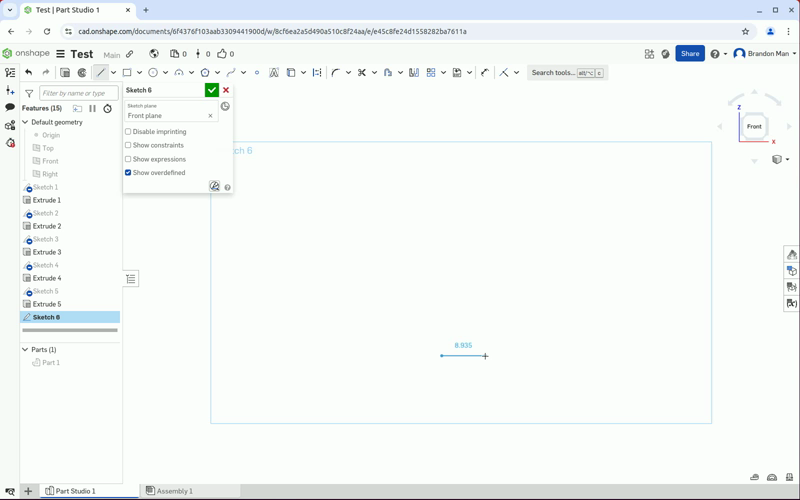
key_up(shift)
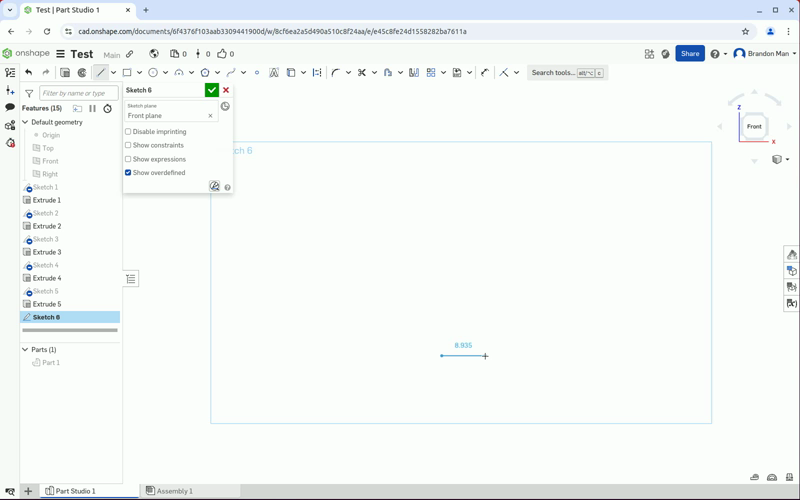
key_down(shift)
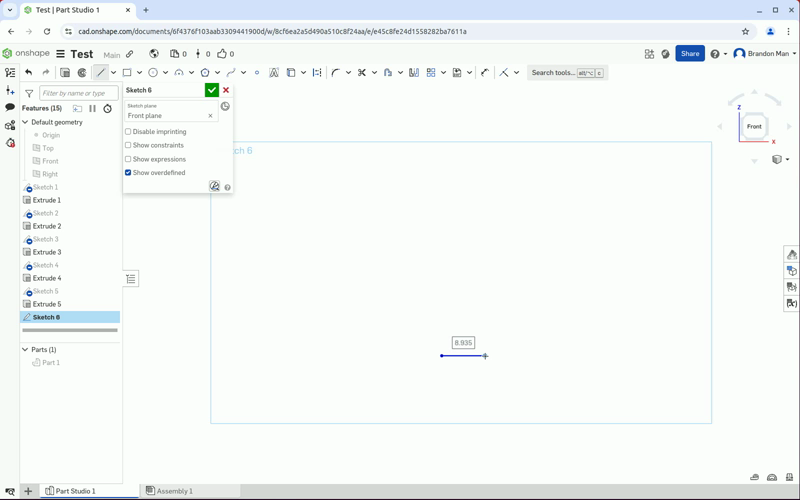
mouse_move(515, 355)
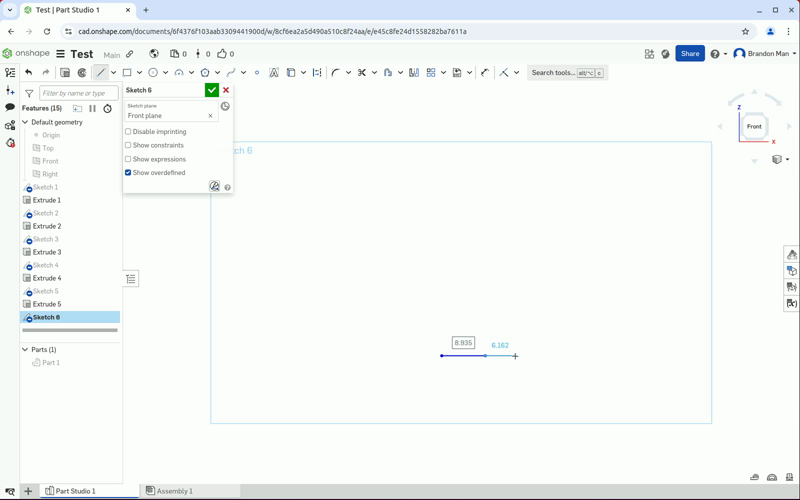
mouse_move(485, 317)
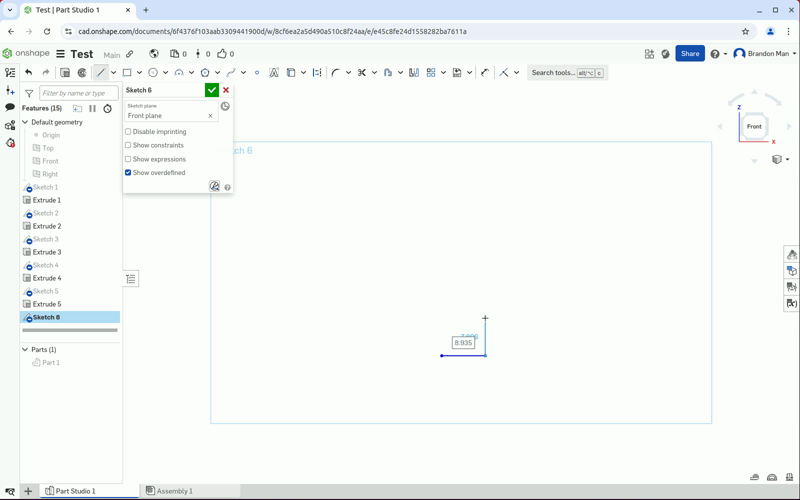
click(485, 317)
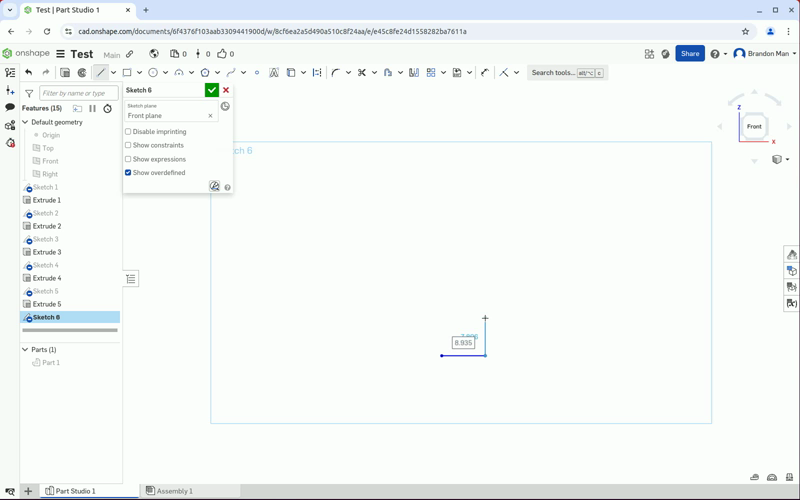
key_up(shift)
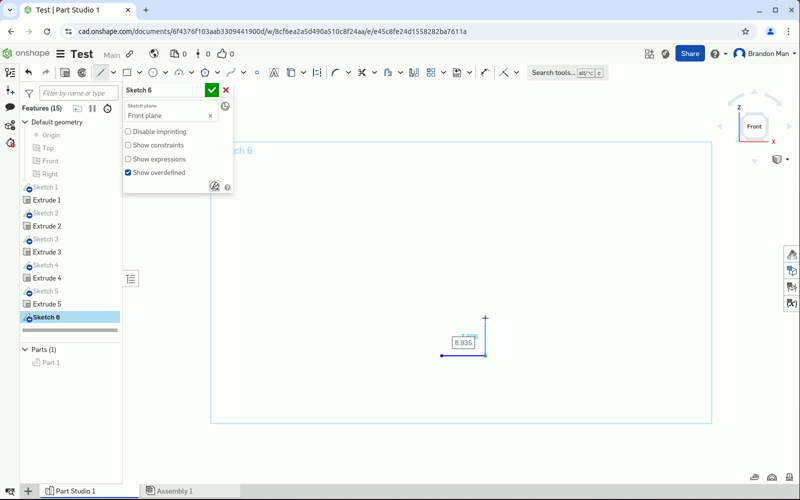
key_down(shift)
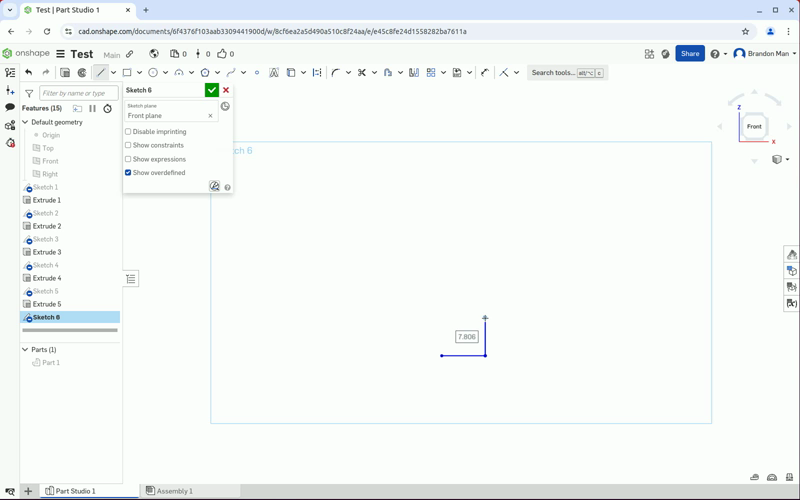
mouse_move(515, 317)
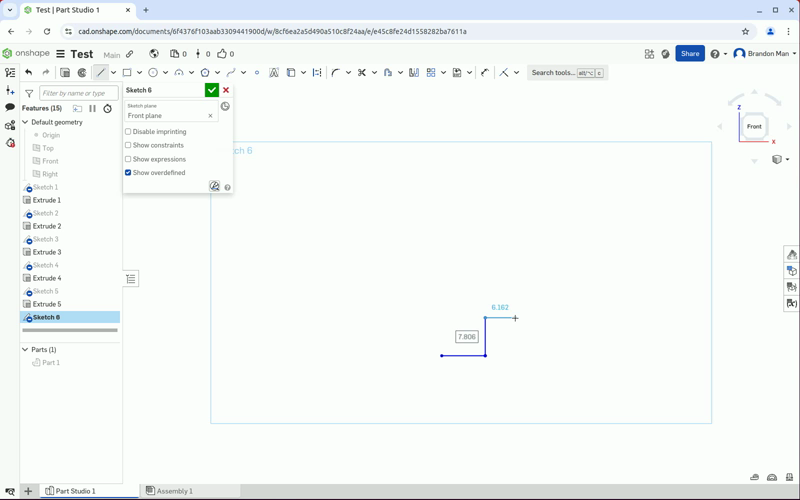
mouse_move(441, 317)
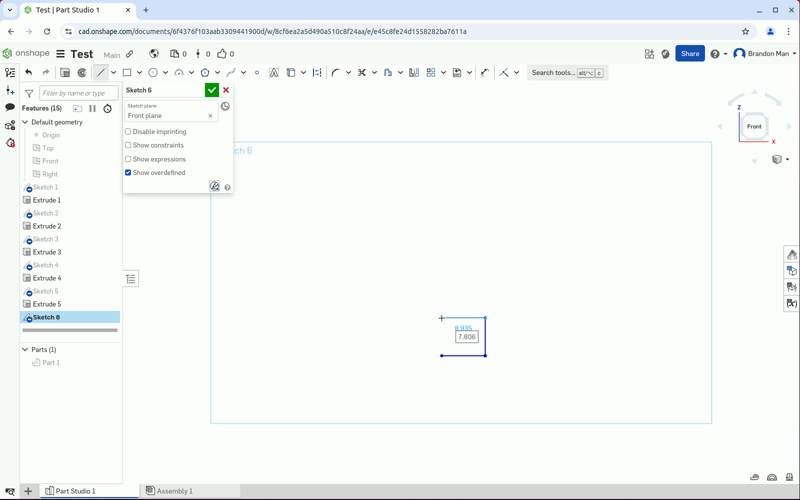
click(441, 317)
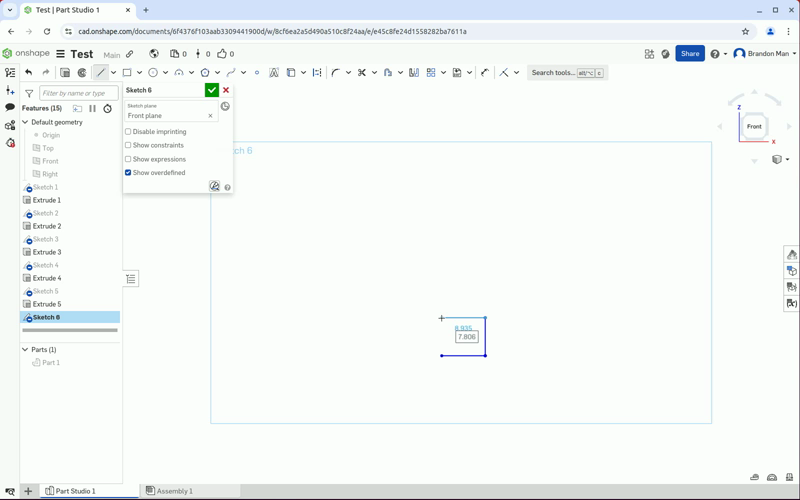
key_up(shift)
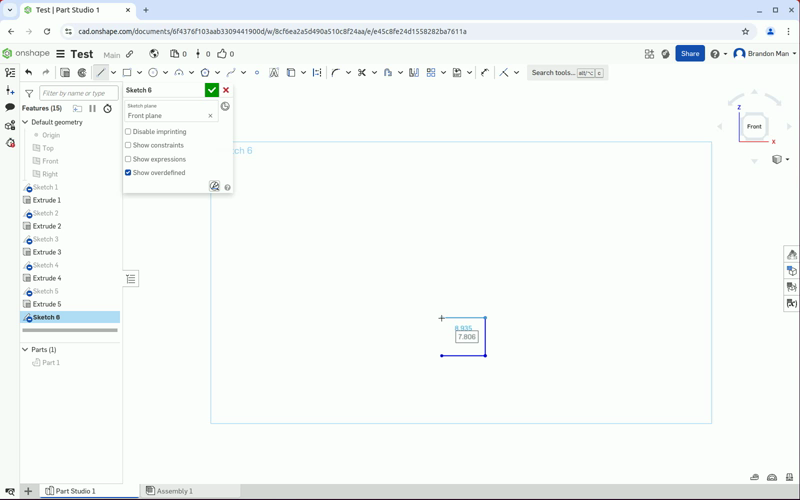
mouse_move(471, 317)
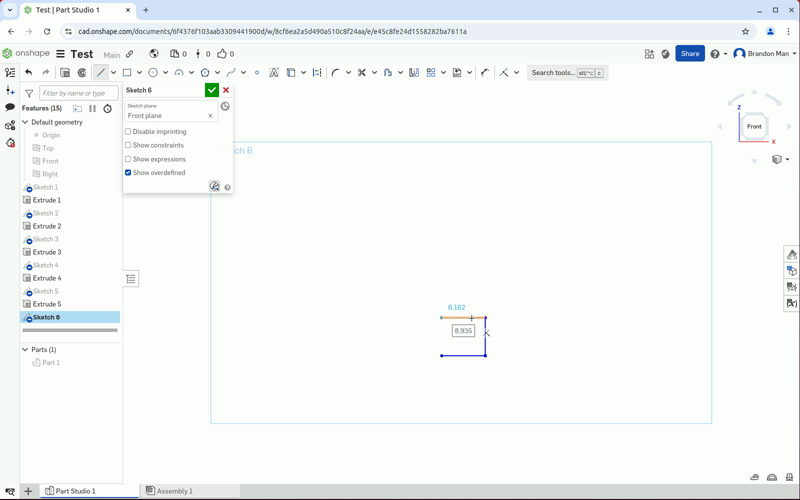
key_down(shift)
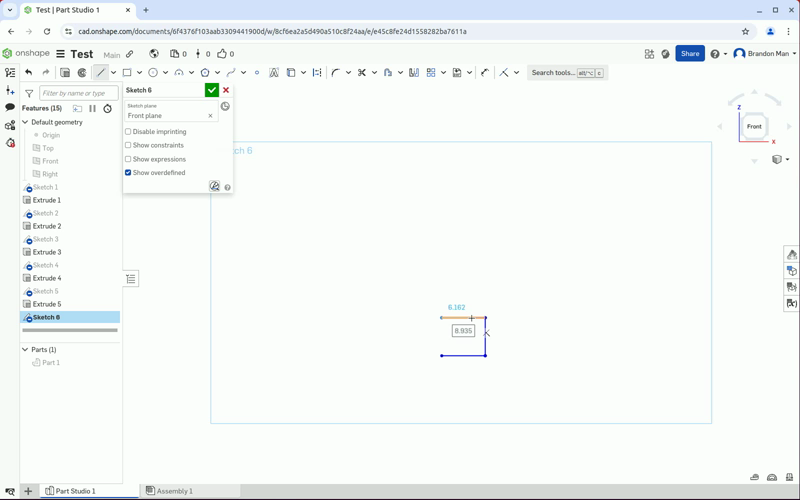
mouse_move(441, 355)
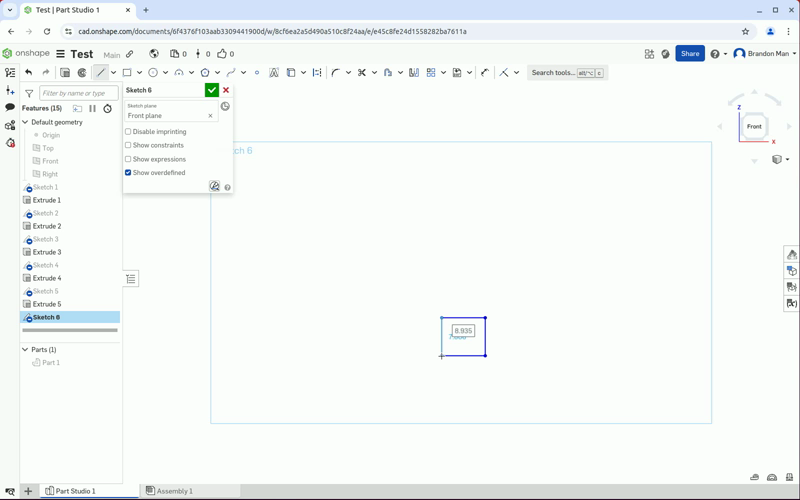
key_up(shift)
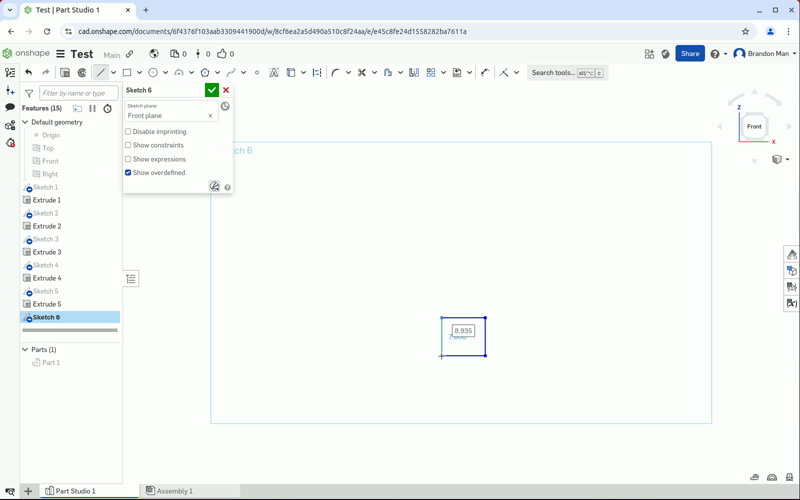
click(441, 355)
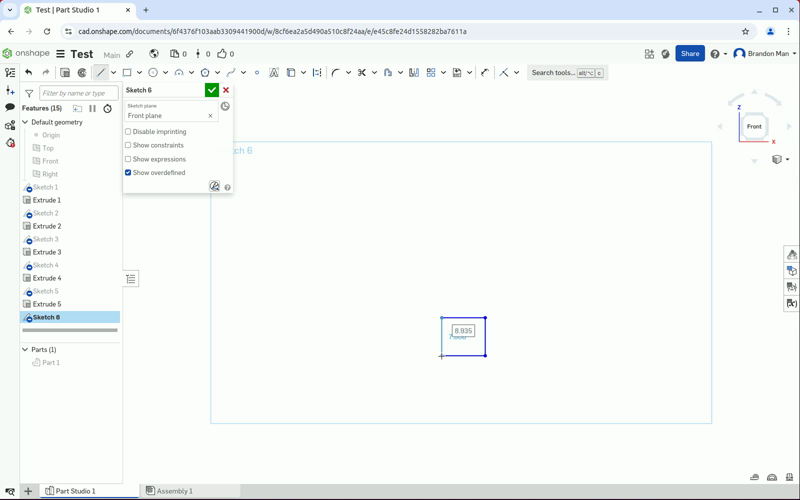
key(esc)
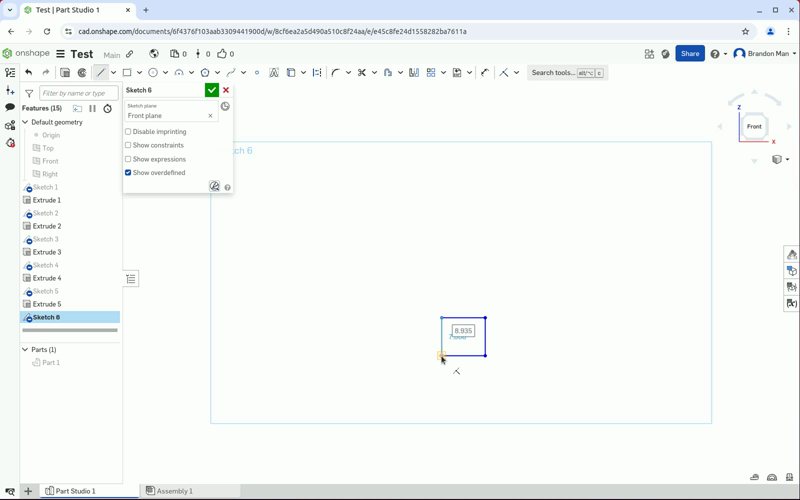
mouse_move(472, 342)
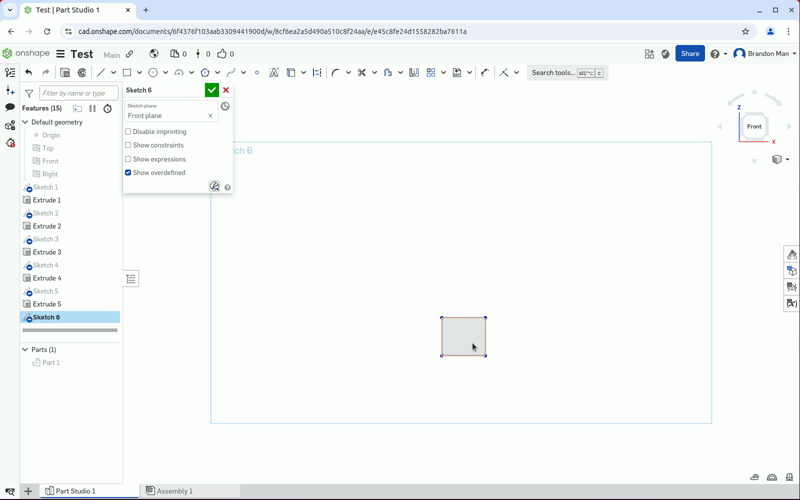
scroll(6)
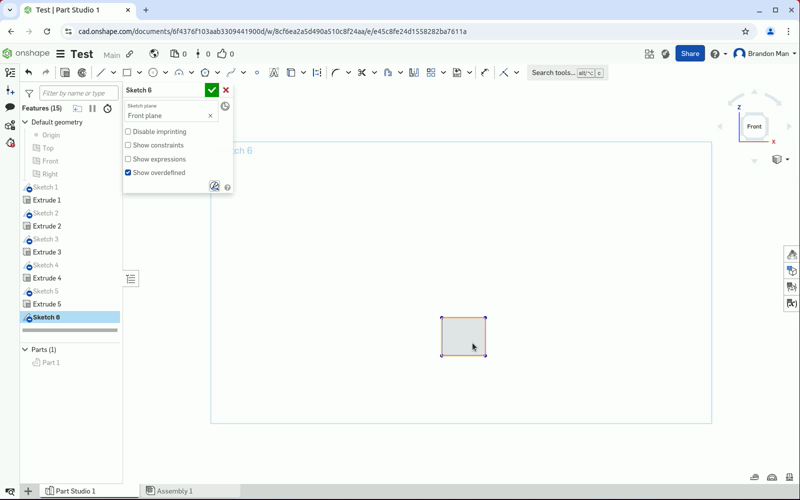
scroll(6)
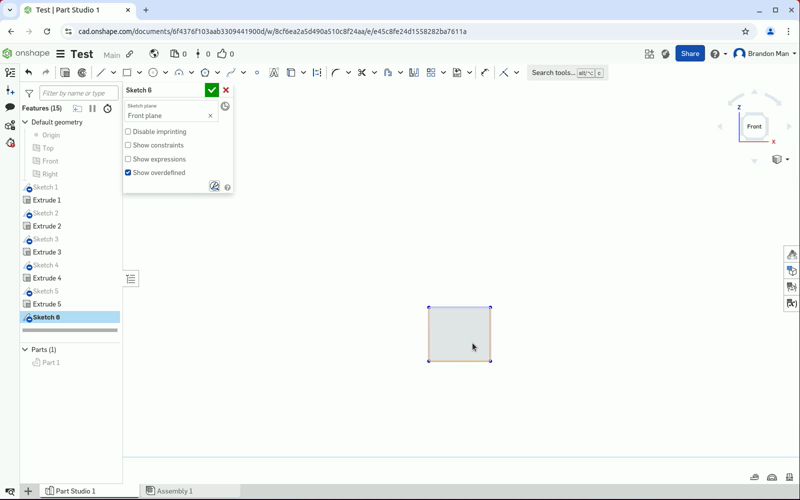
scroll(6)
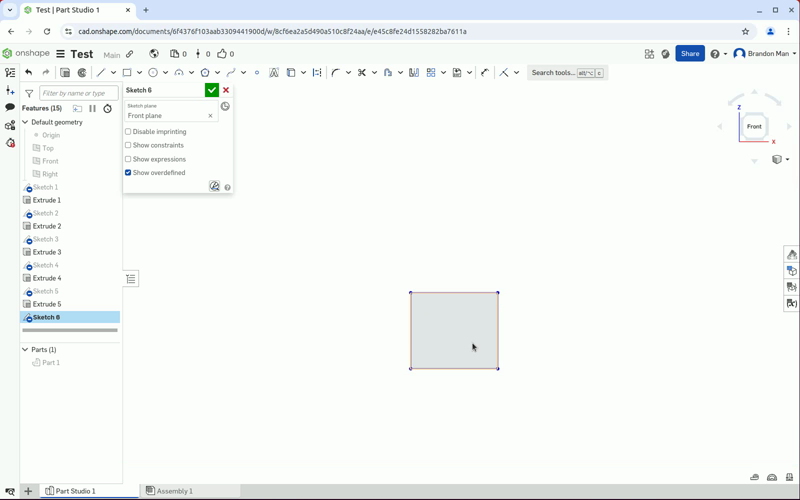
scroll(6)
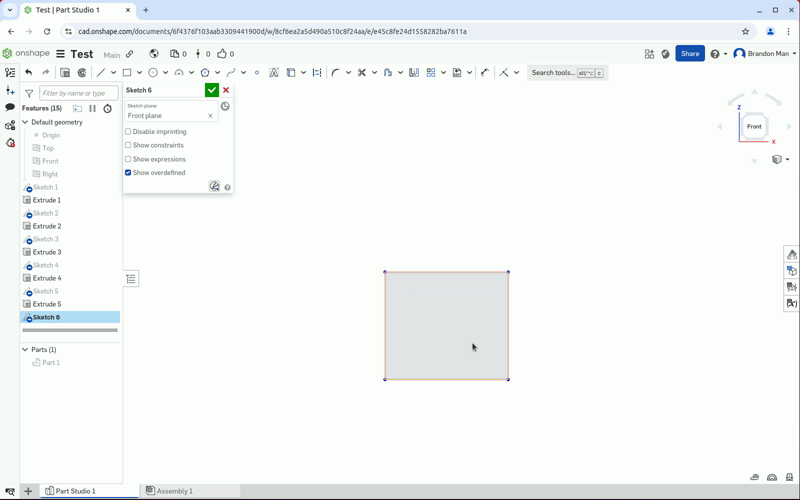
scroll(6)
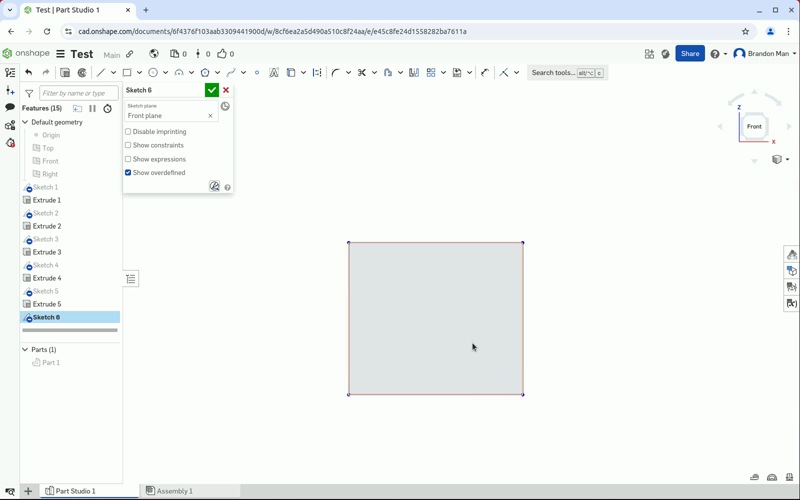
scroll(6)
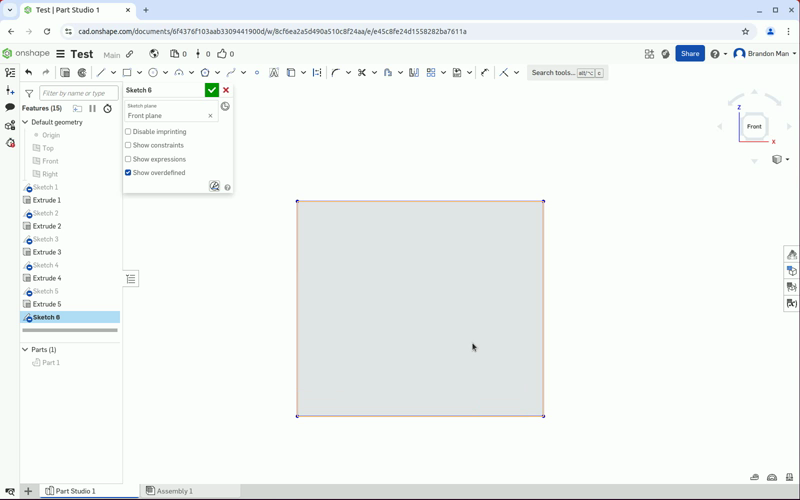
scroll(6)
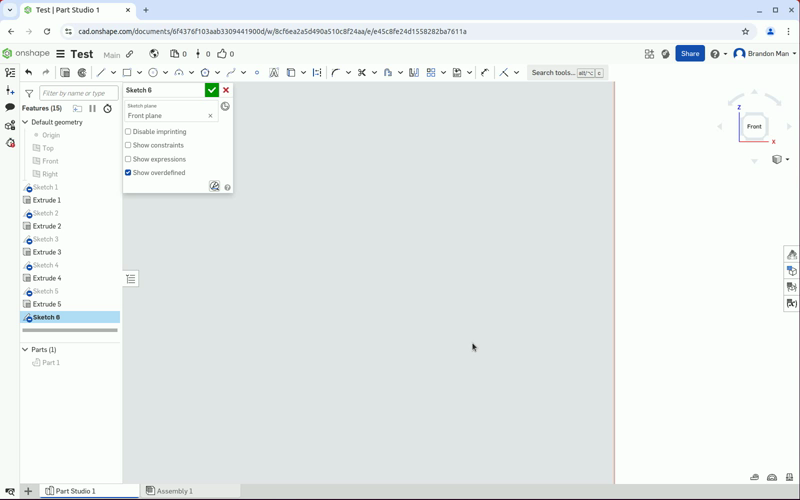
click(472, 342)
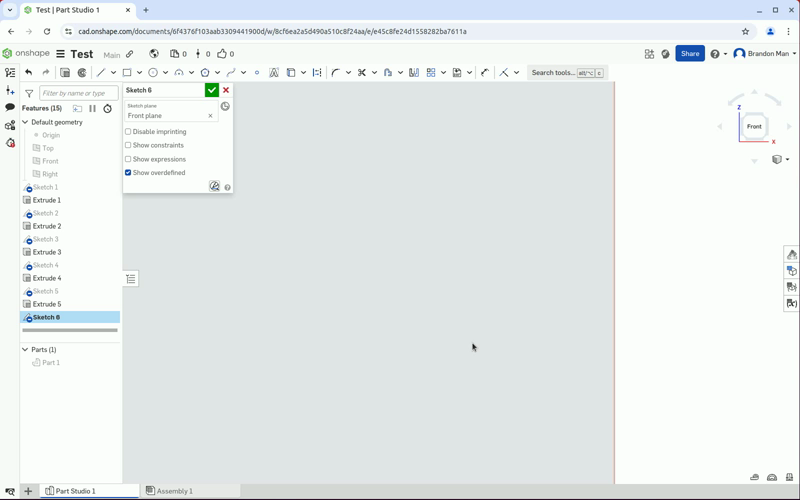
scroll(-6)
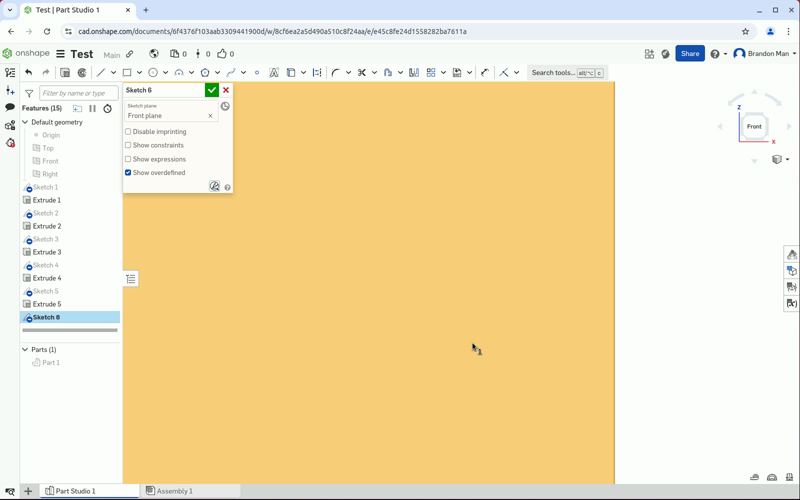
scroll(-6)
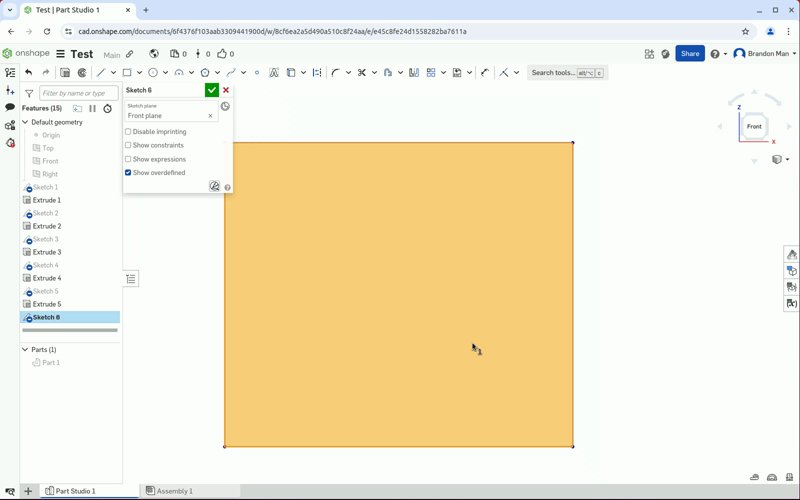
scroll(-6)
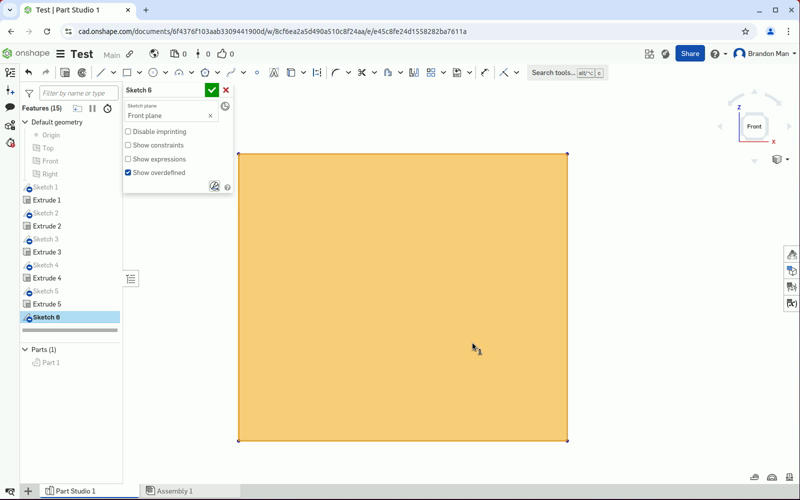
scroll(-6)
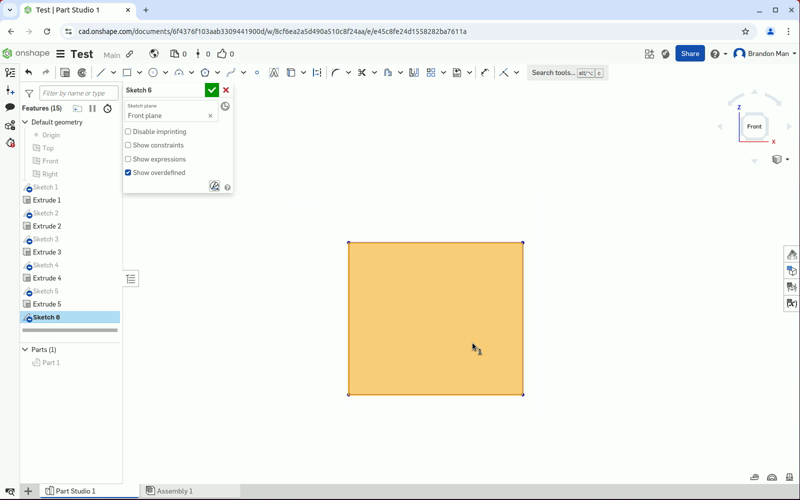
scroll(-6)
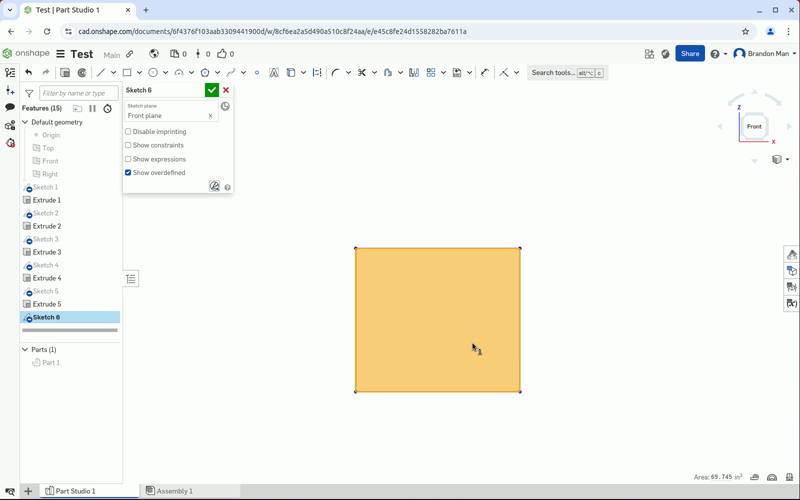
scroll(-6)
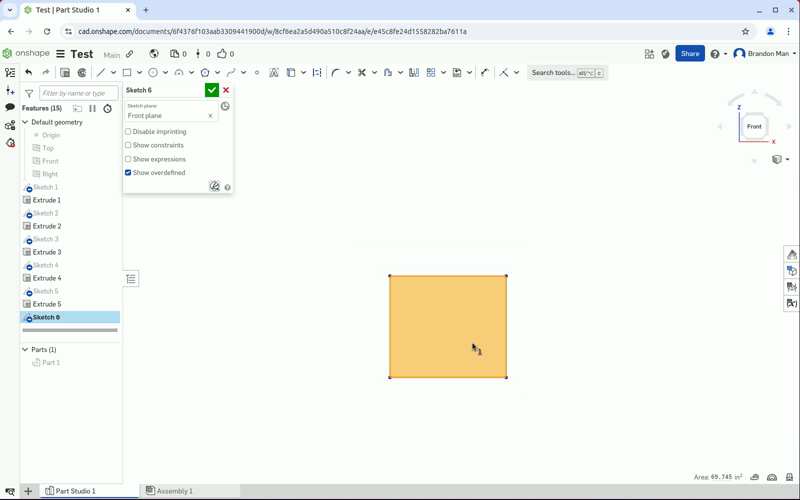
scroll(-6)
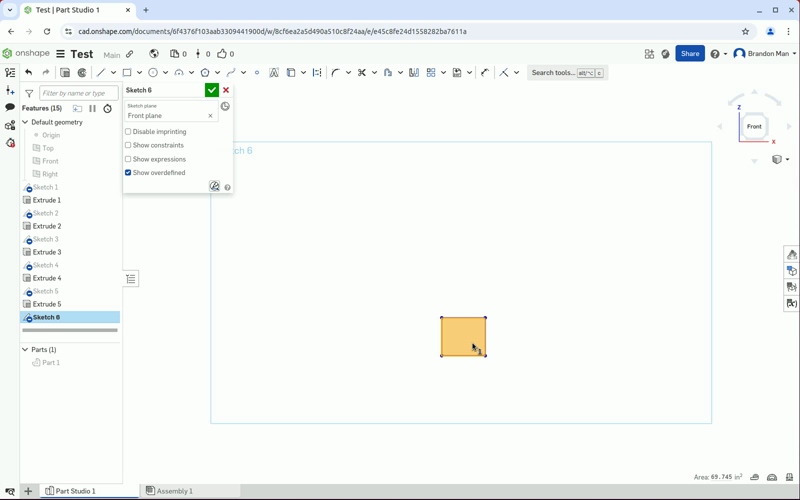
mouse_move(73, 352)
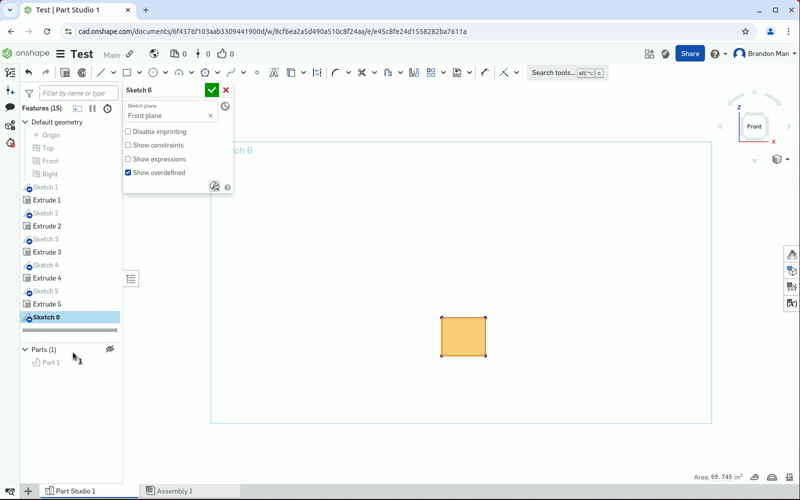
key(shift+y)
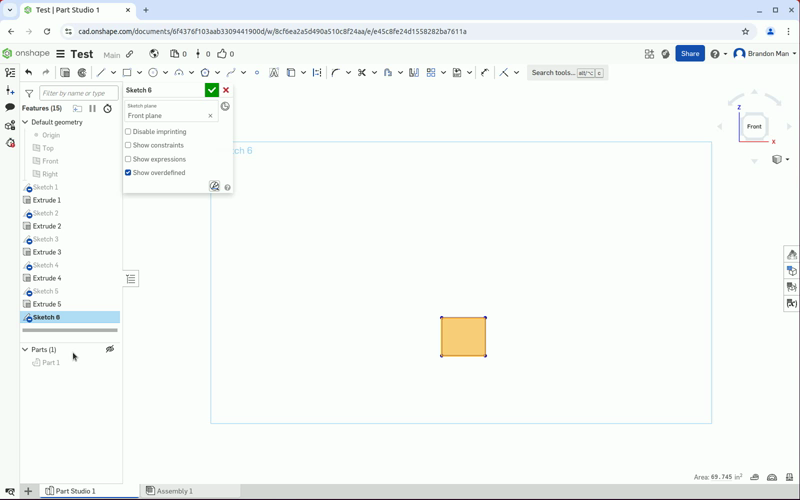
key(shift+e)
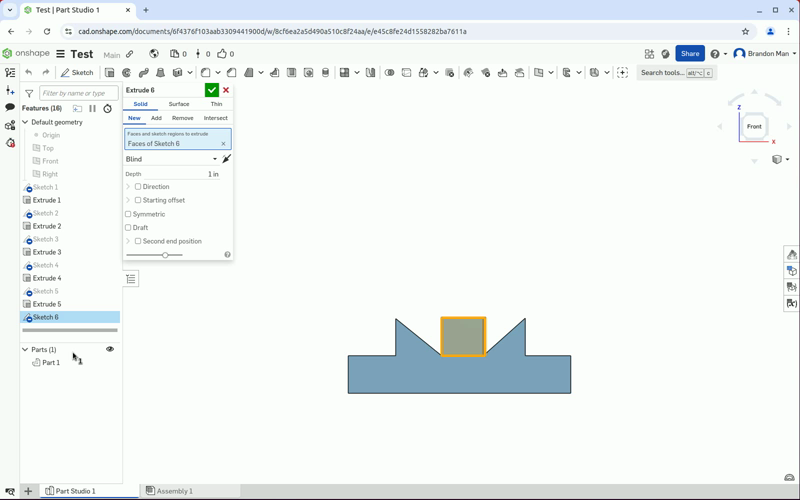
mouse_move(143, 106)
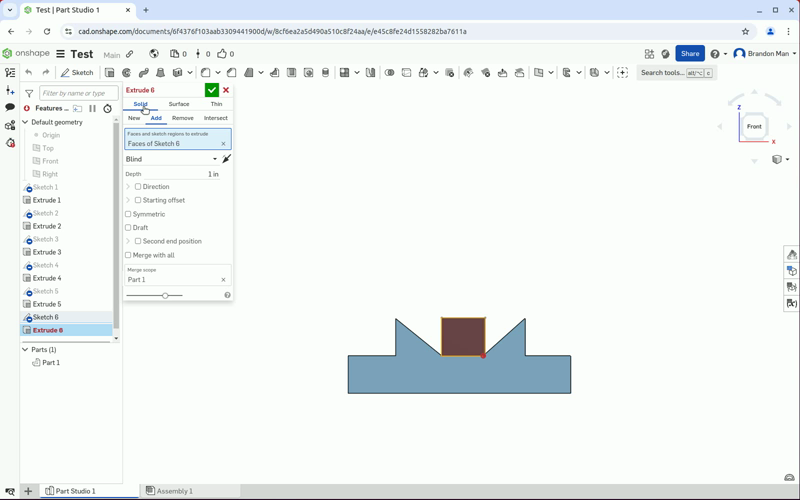
click(143, 106)
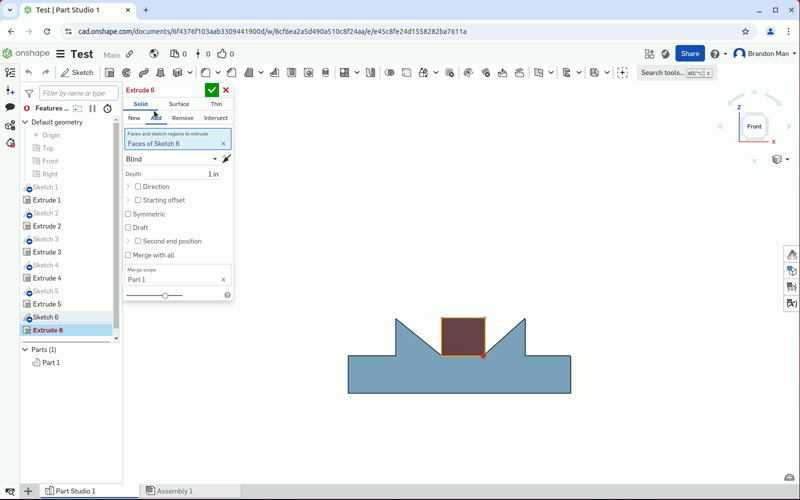
mouse_move(186, 120)
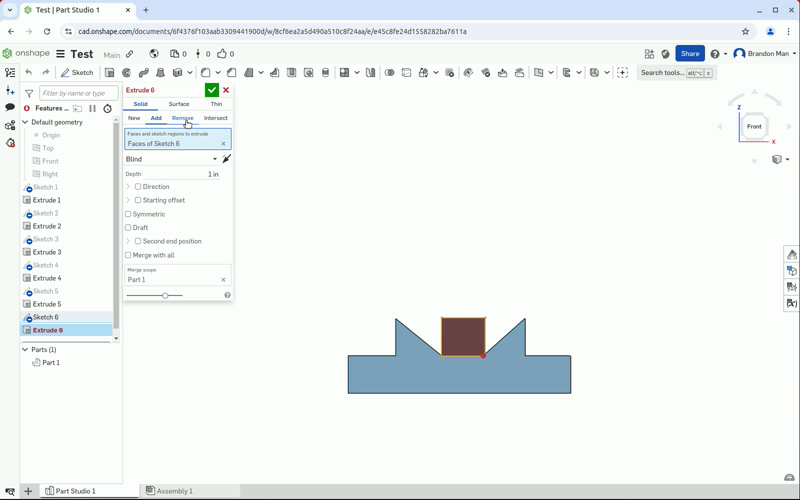
click(186, 120)
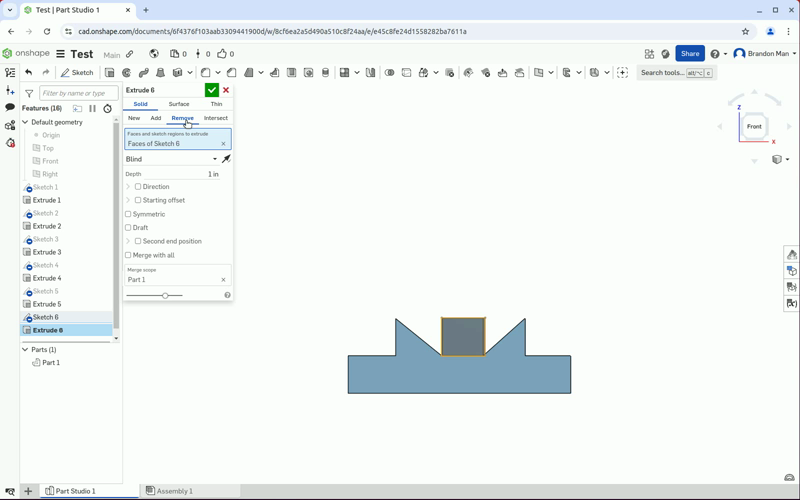
key(tab, 4)
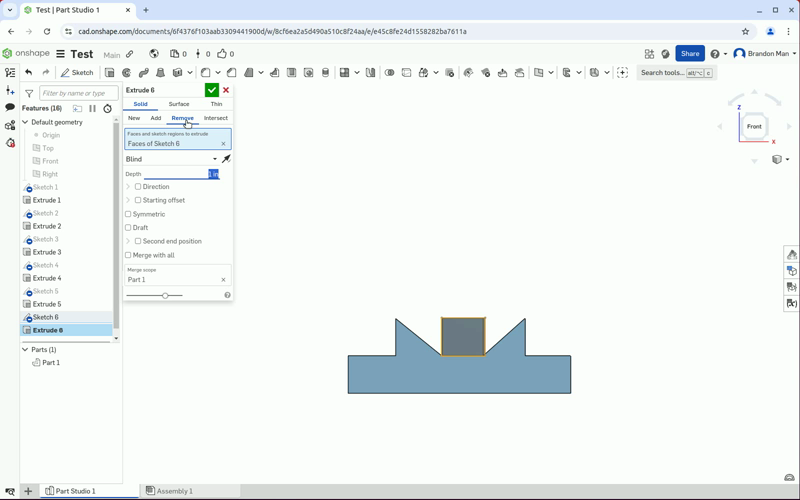
text(23.108)
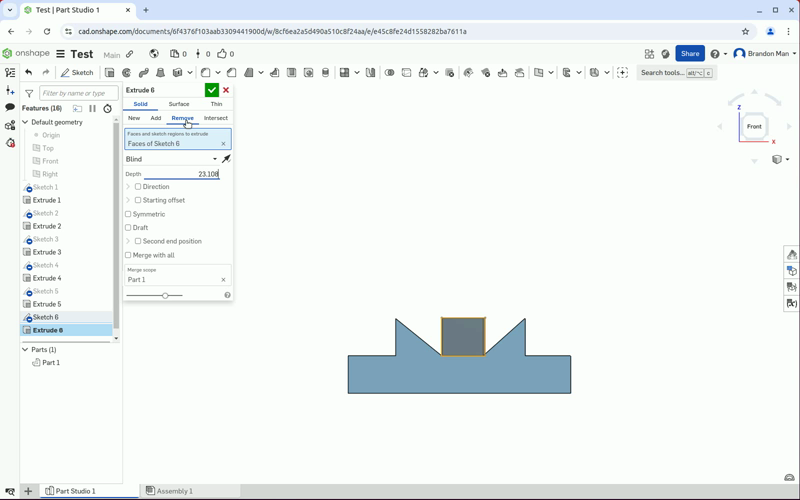
key(tab, 6)
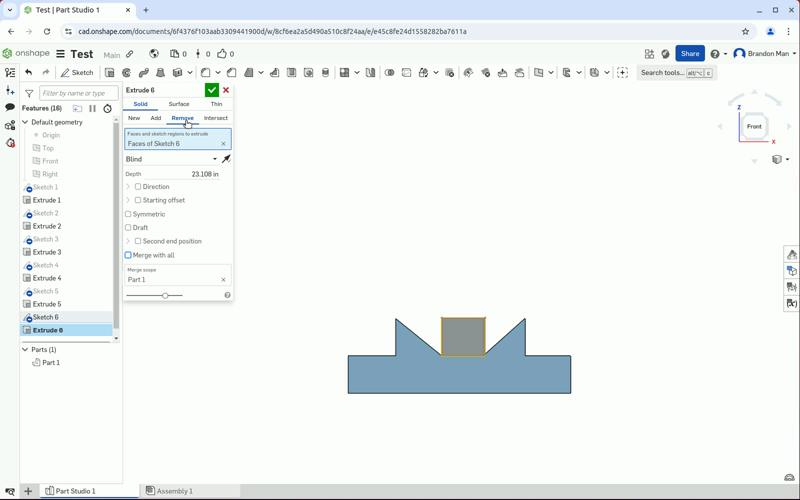
key(space)
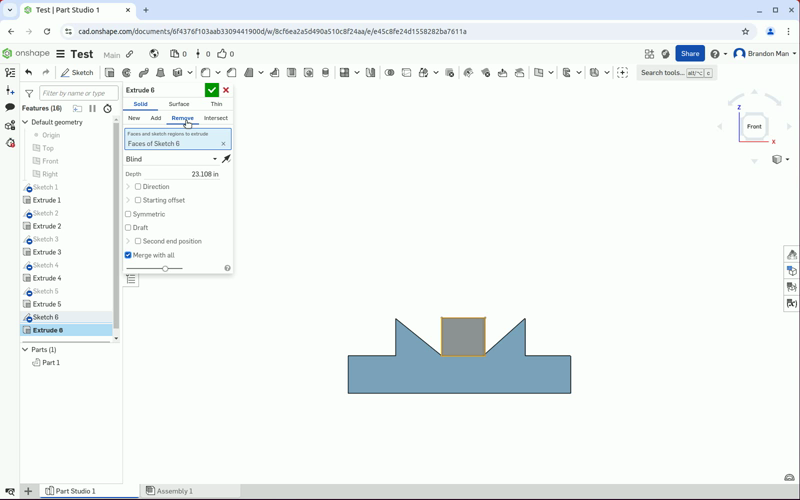
key(enter)
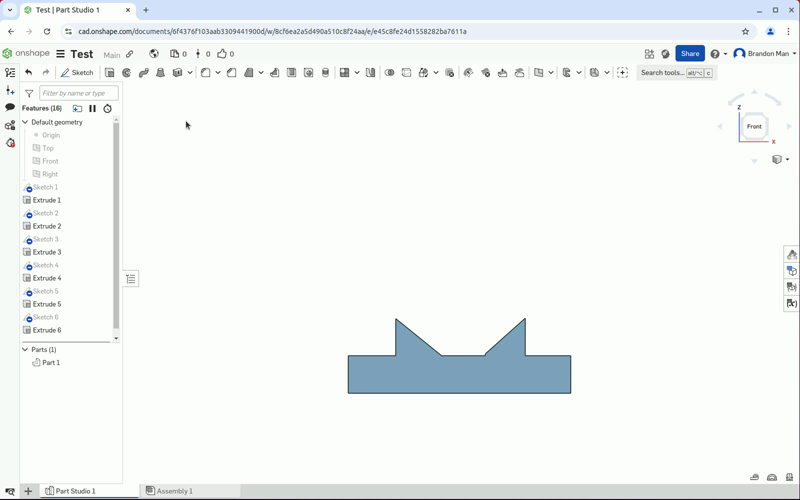
key(shift+h)
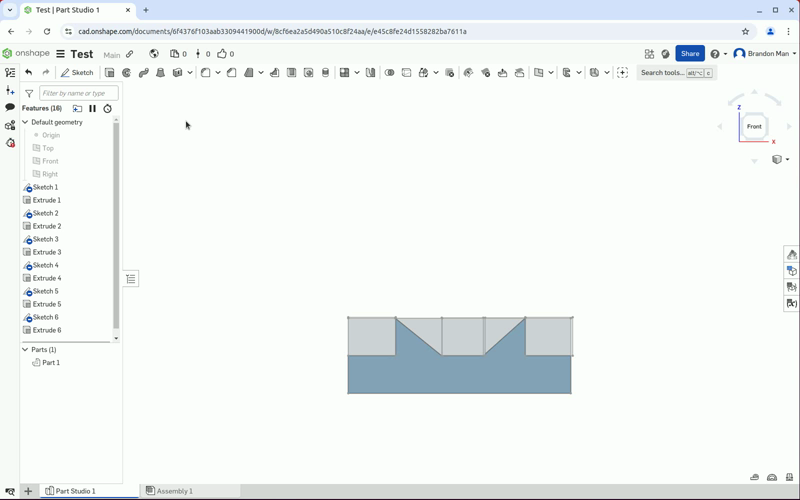
key(shift+h)
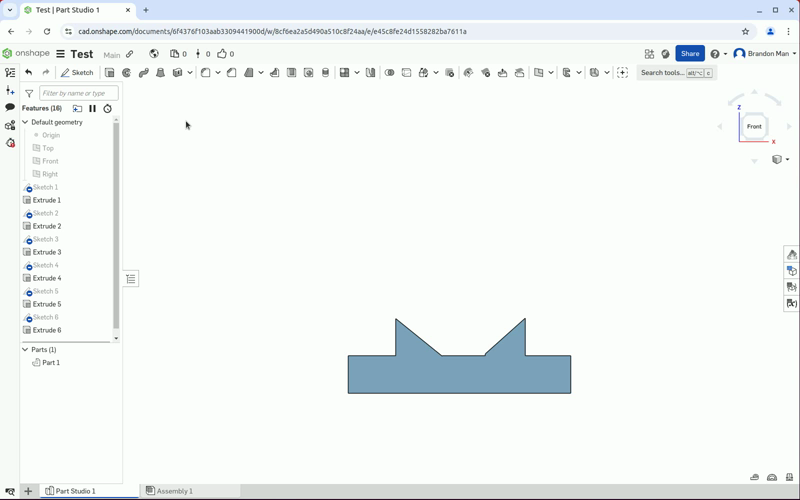
mouse_move(69, 189)
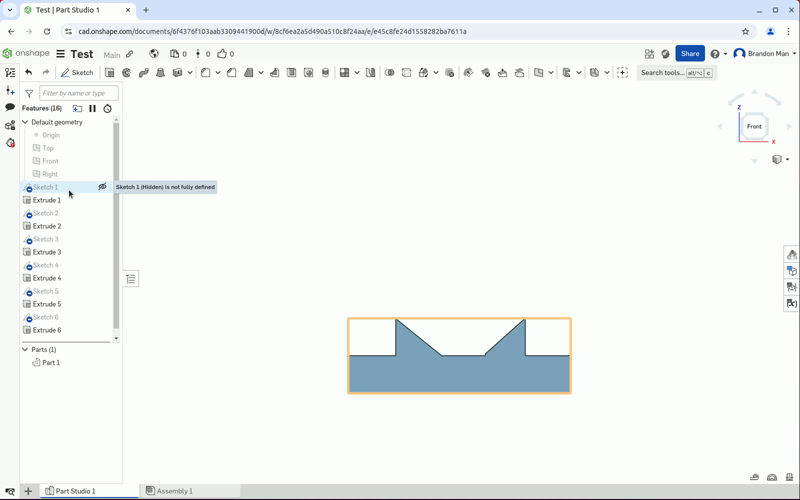
click(69, 189)
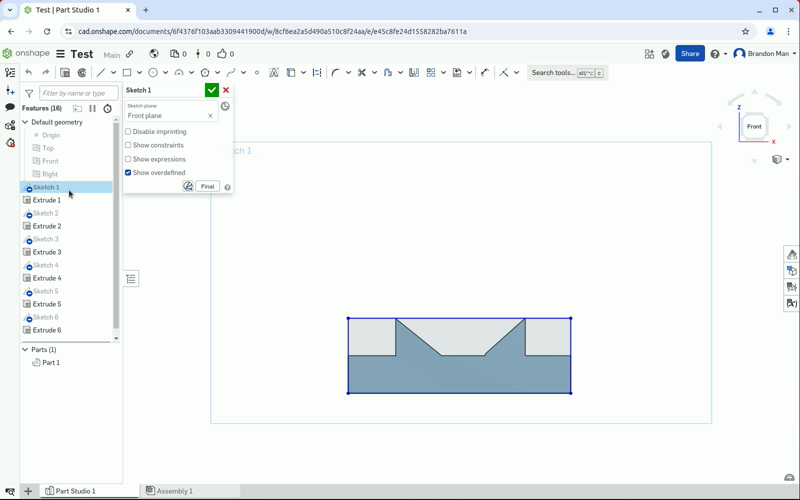
mouse_move(229, 92)
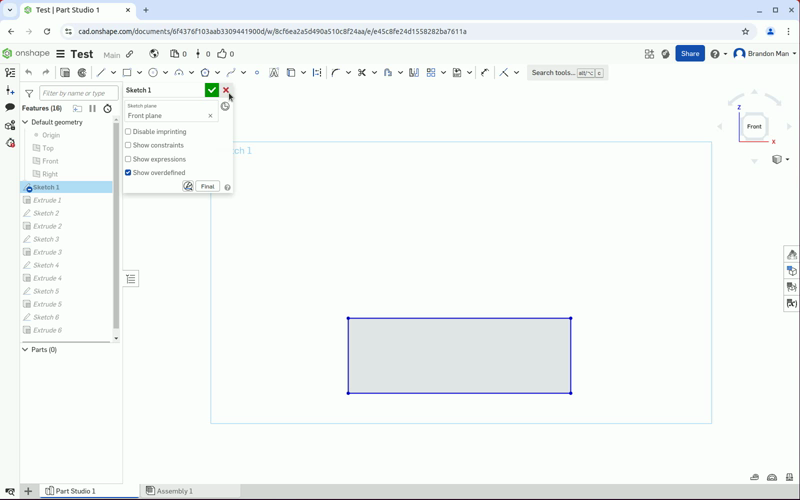
click(229, 92)
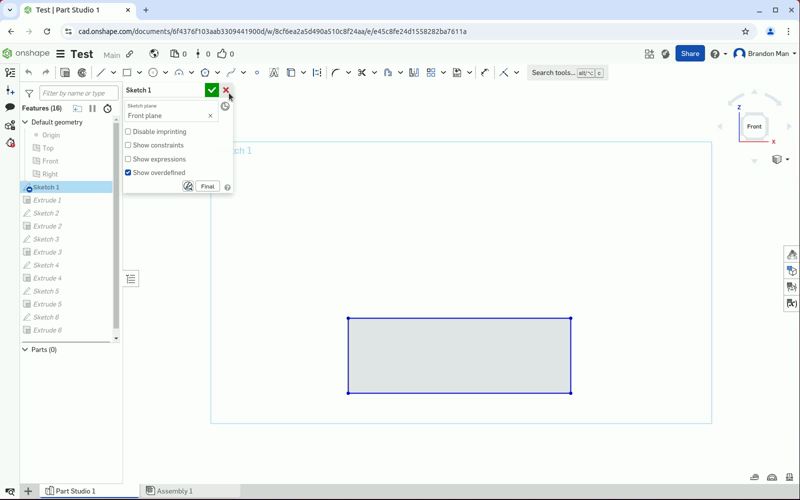
key(shift+s)
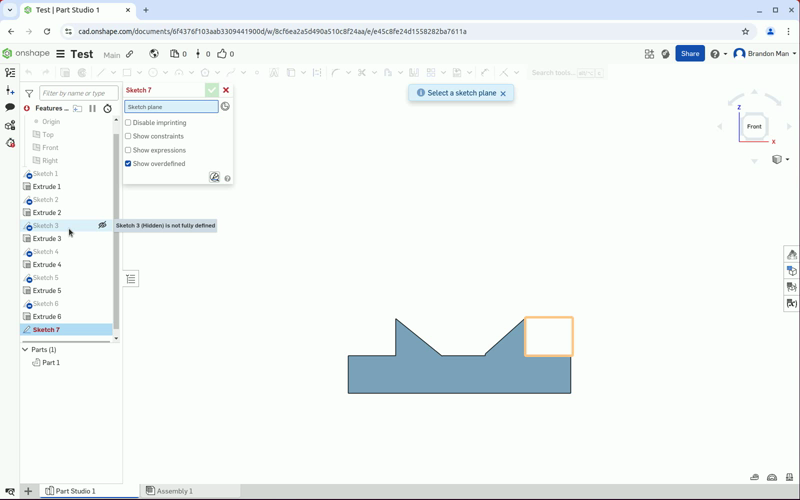
scroll(3)
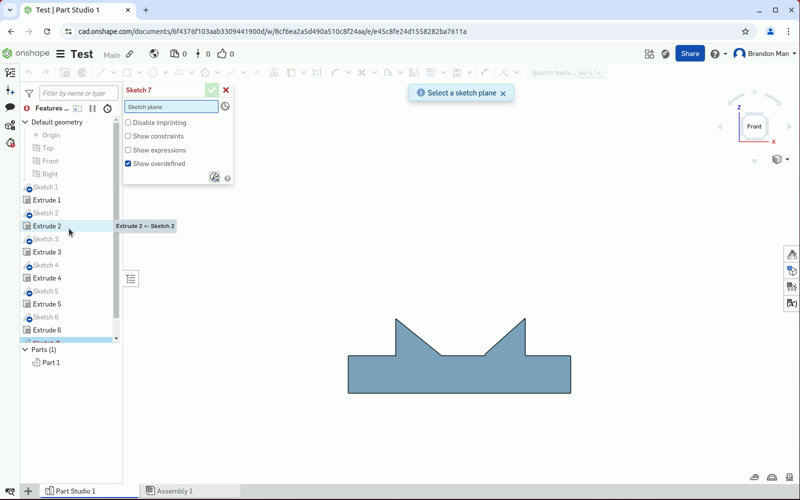
mouse_move(69, 163)
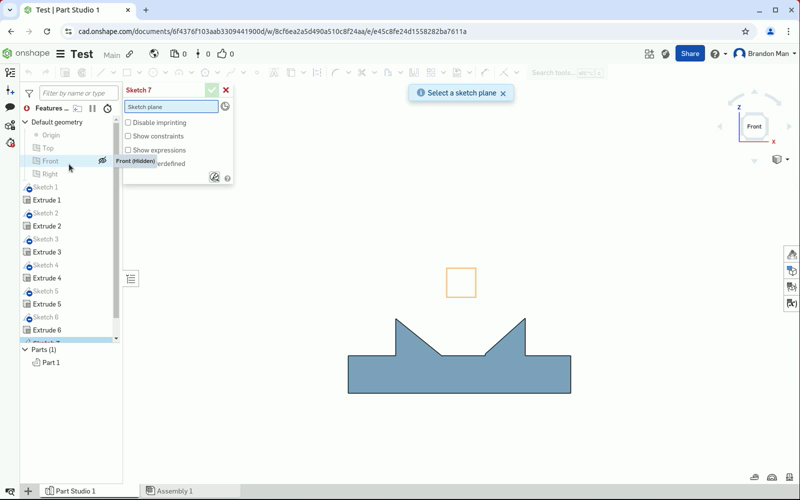
click(69, 163)
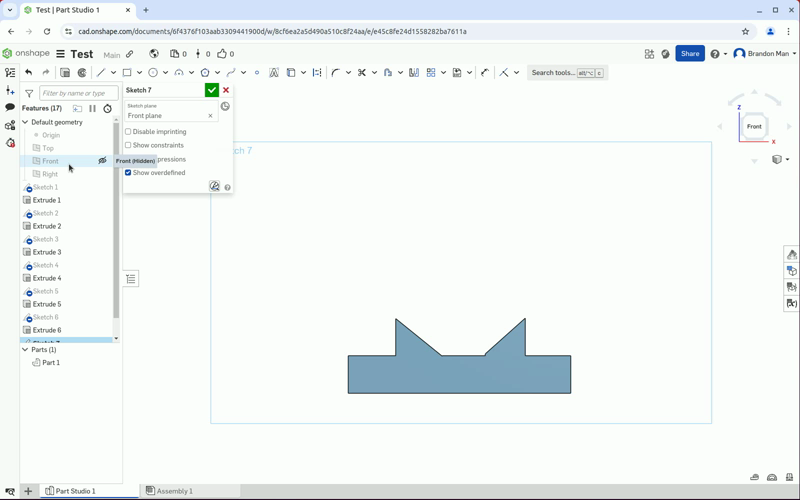
mouse_move(73, 352)
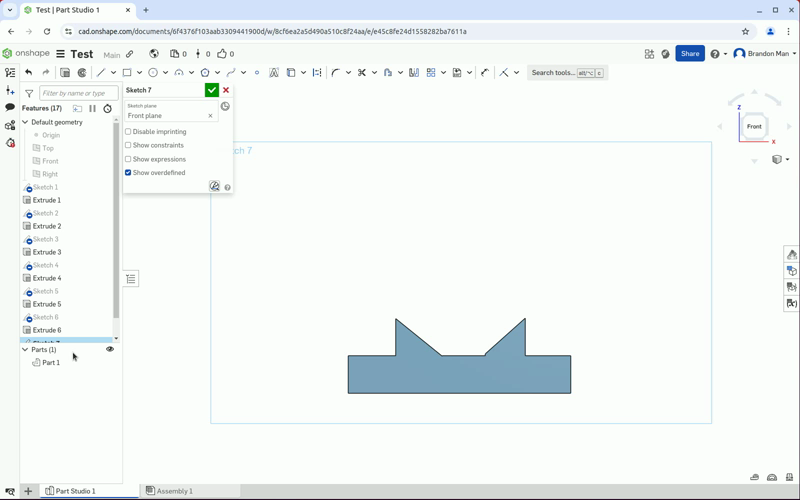
key(y)
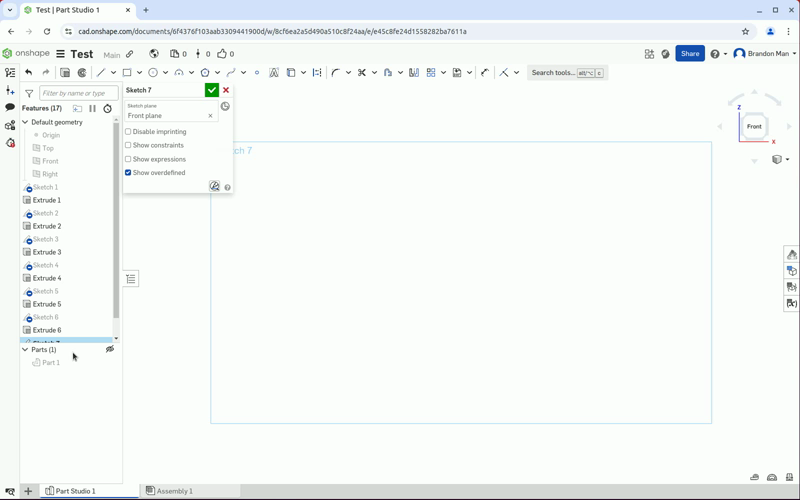
key(l)
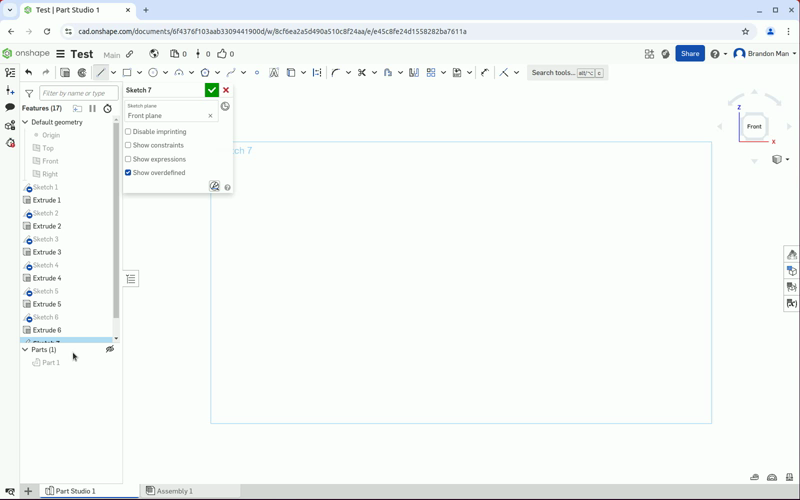
key_down(shift)
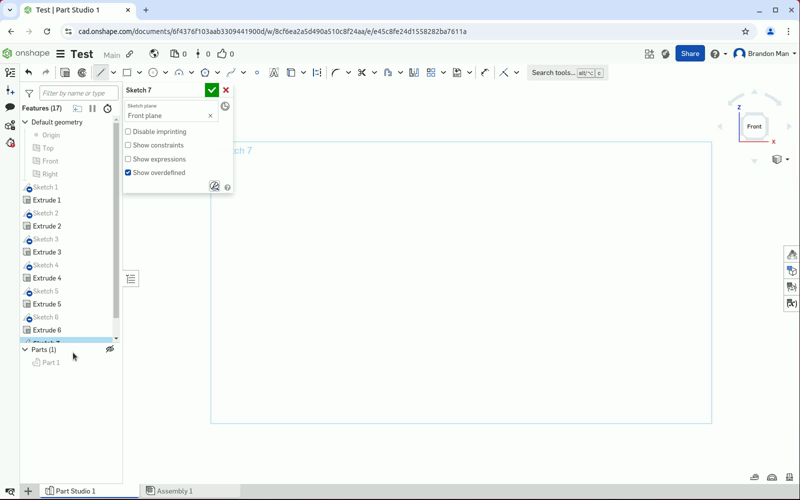
mouse_move(451, 380)
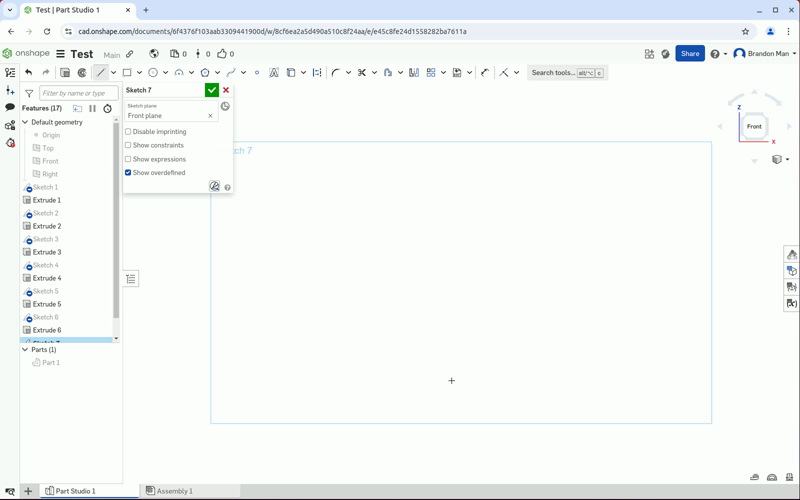
click(451, 380)
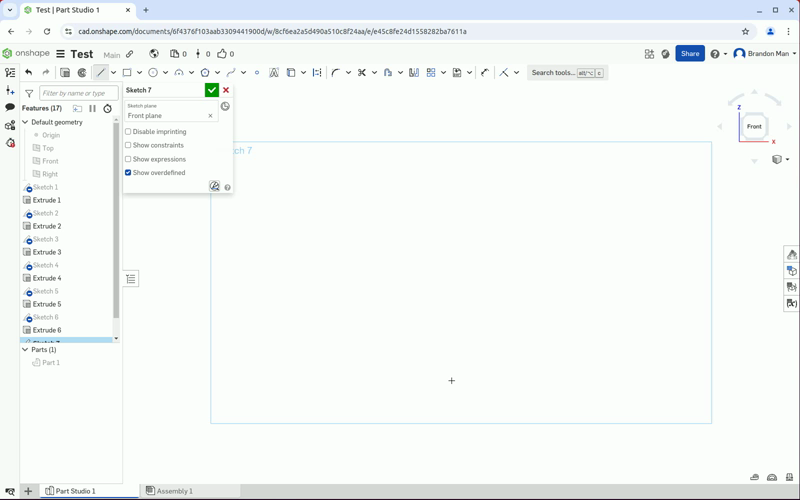
key_up(shift)
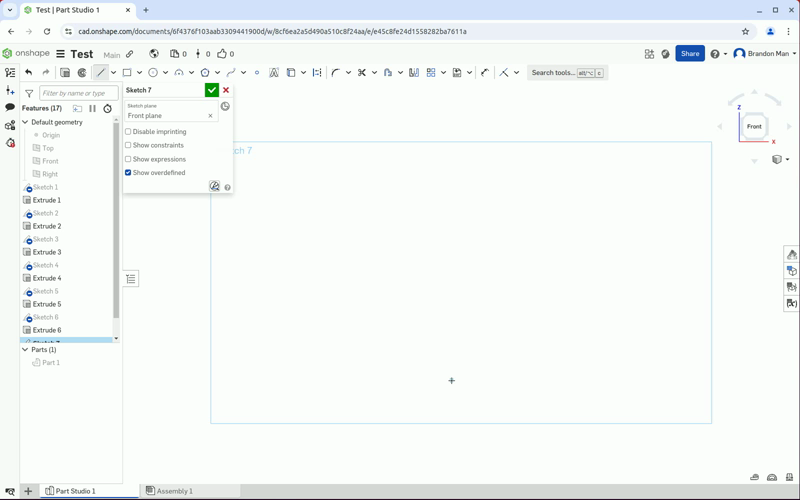
key_down(shift)
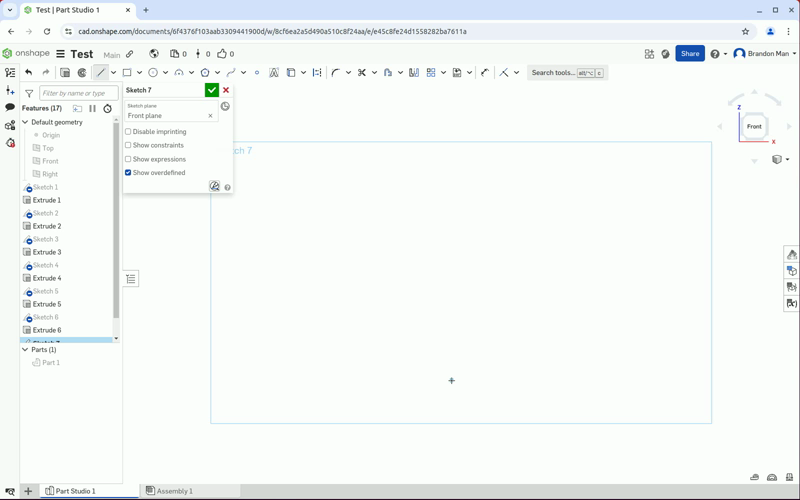
mouse_move(481, 380)
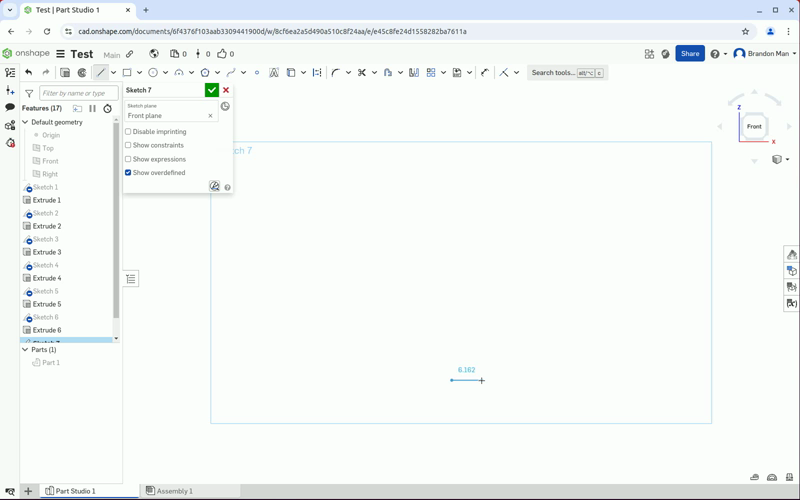
mouse_move(471, 380)
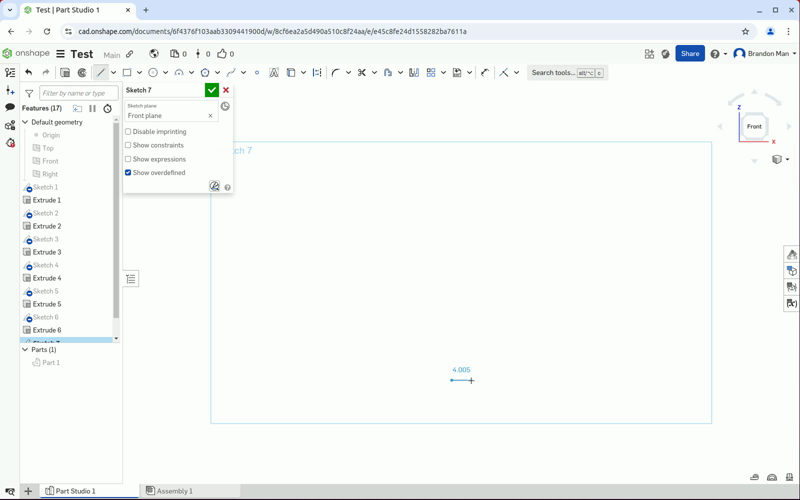
click(471, 380)
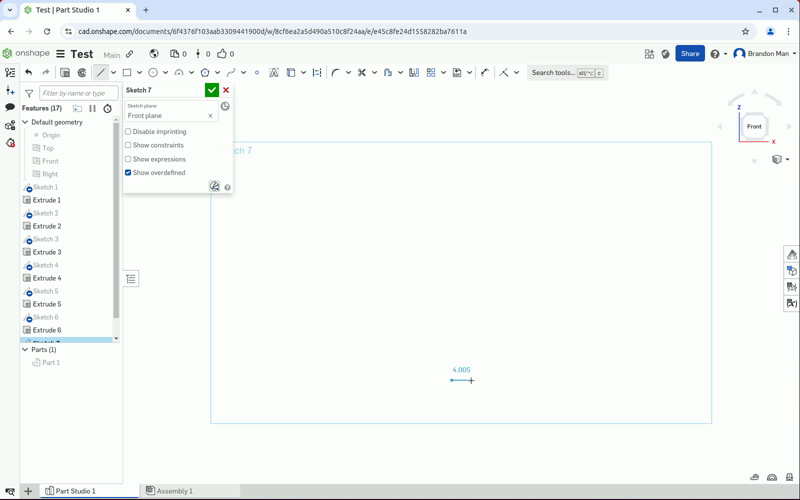
key_up(shift)
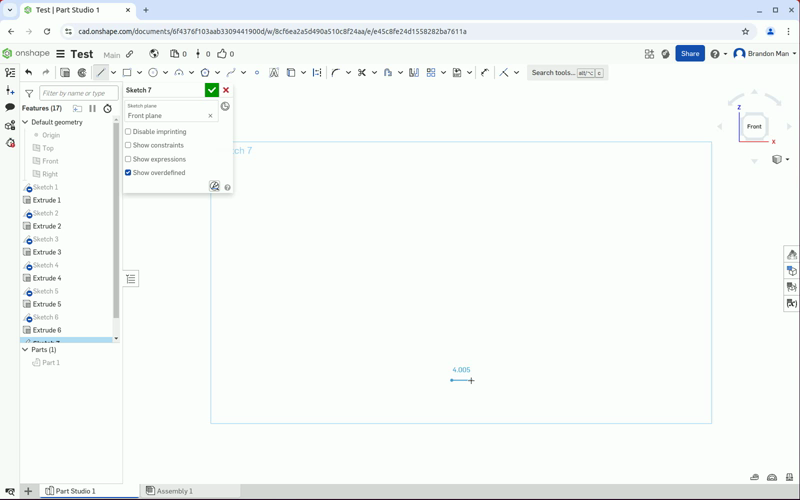
key_down(shift)
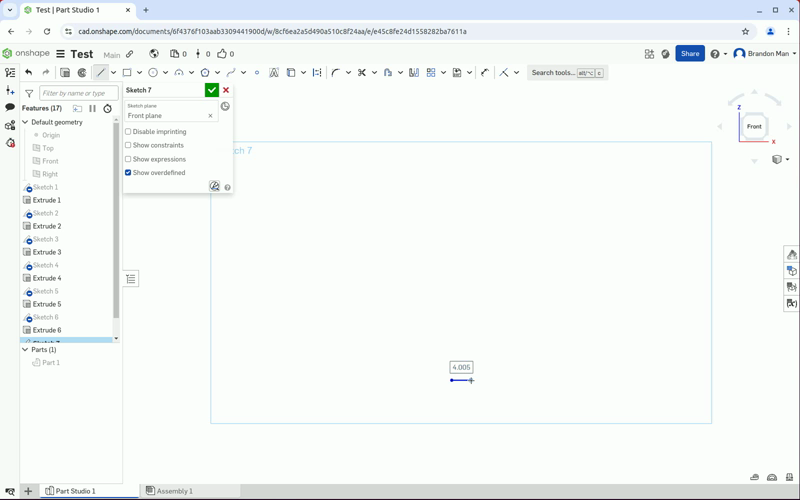
mouse_move(501, 380)
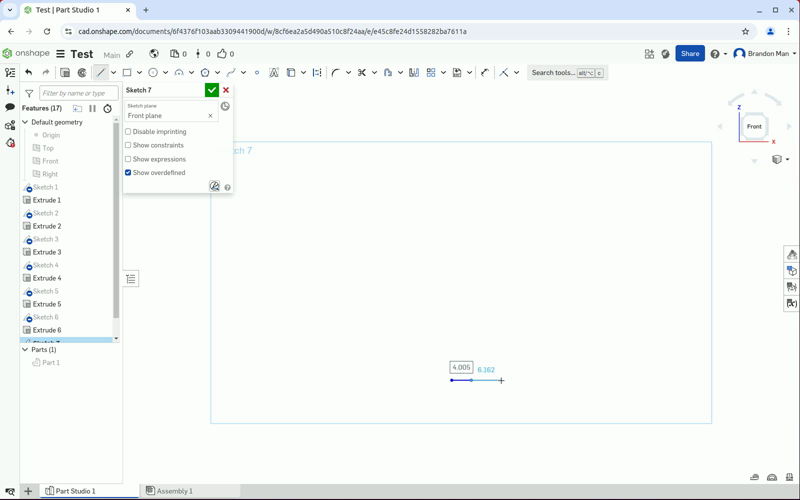
mouse_move(471, 360)
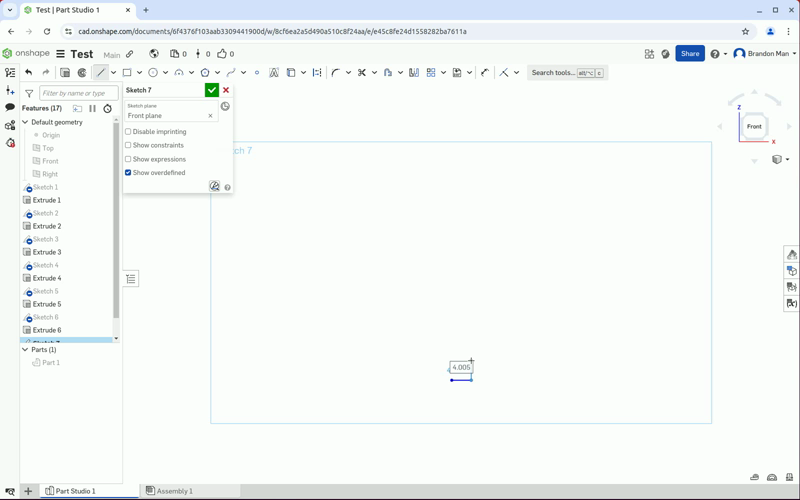
click(471, 360)
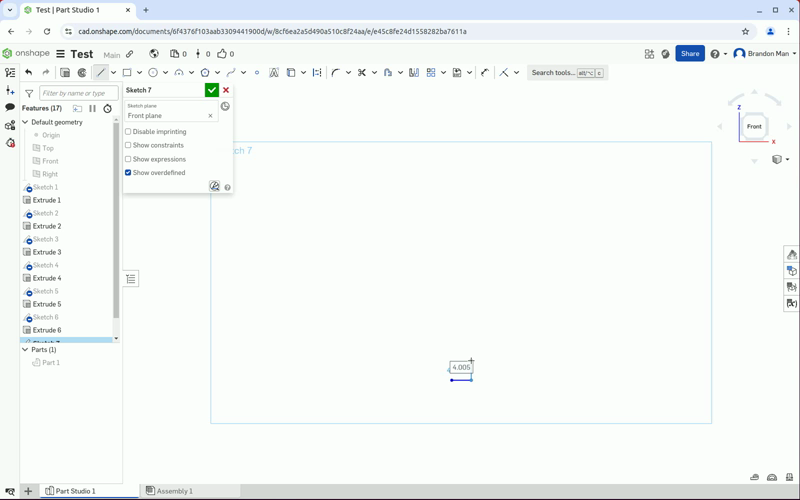
key_up(shift)
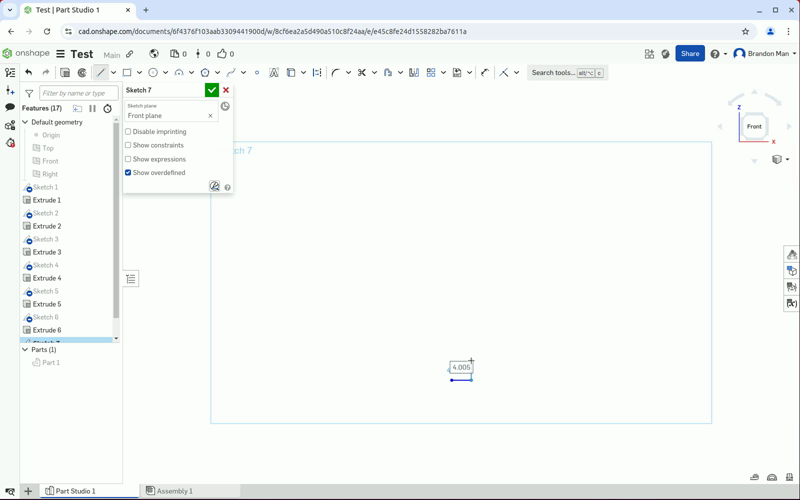
key_down(shift)
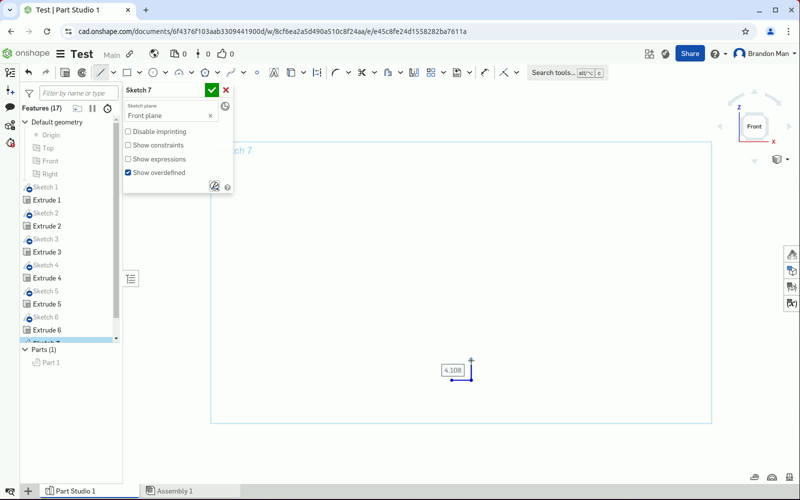
mouse_move(501, 360)
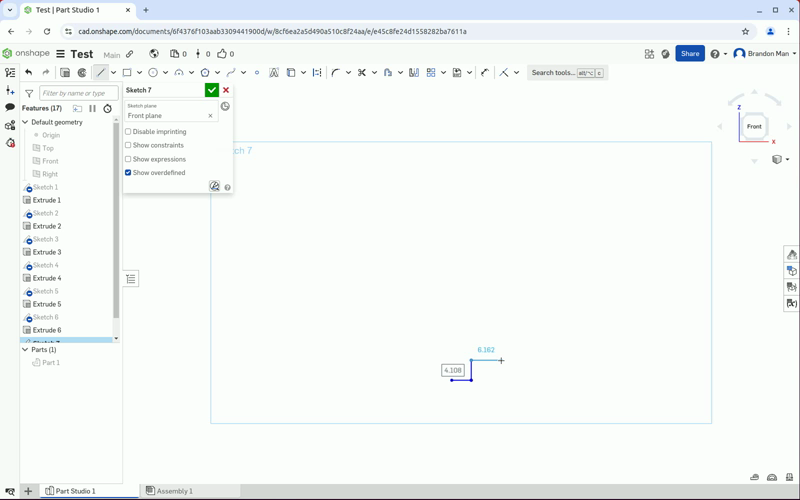
mouse_move(451, 360)
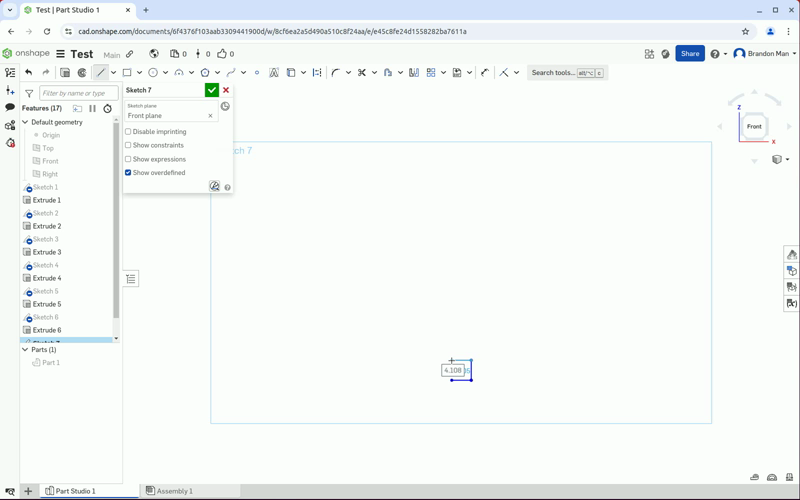
click(451, 360)
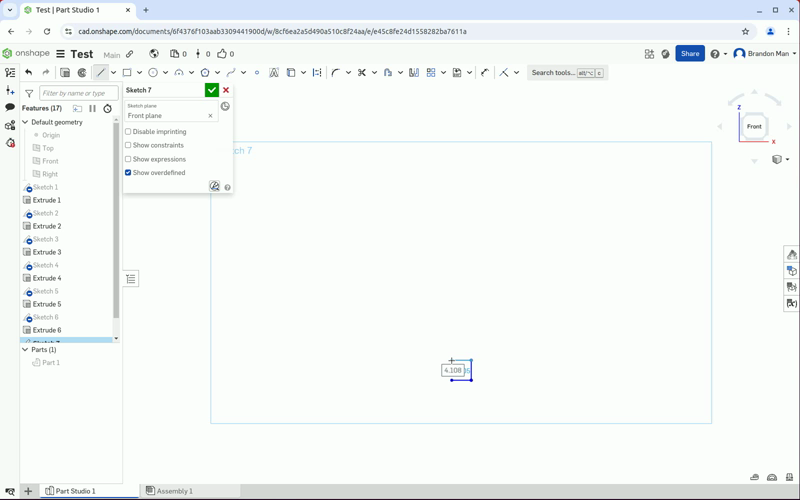
key_up(shift)
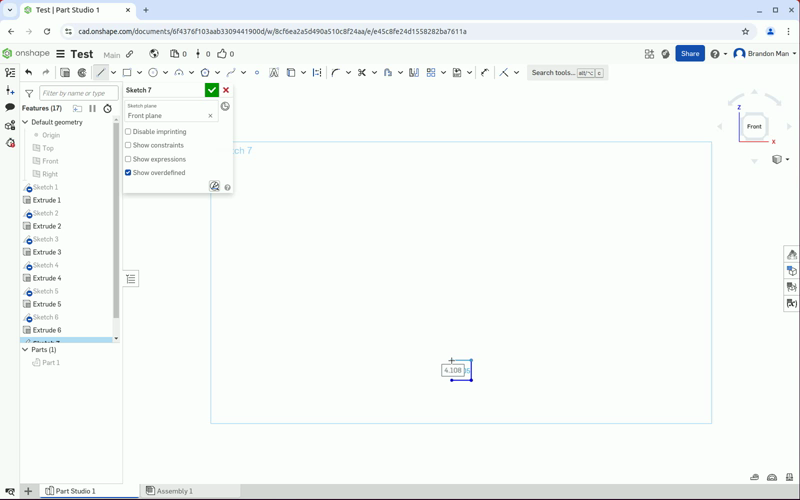
mouse_move(481, 360)
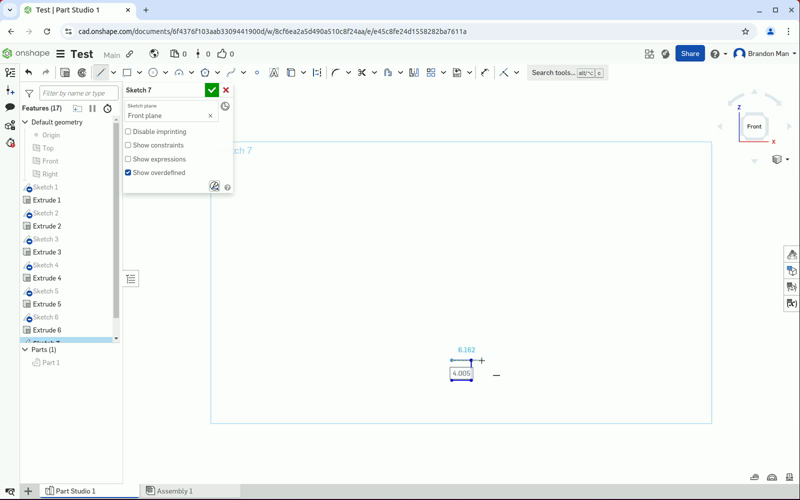
key_down(shift)
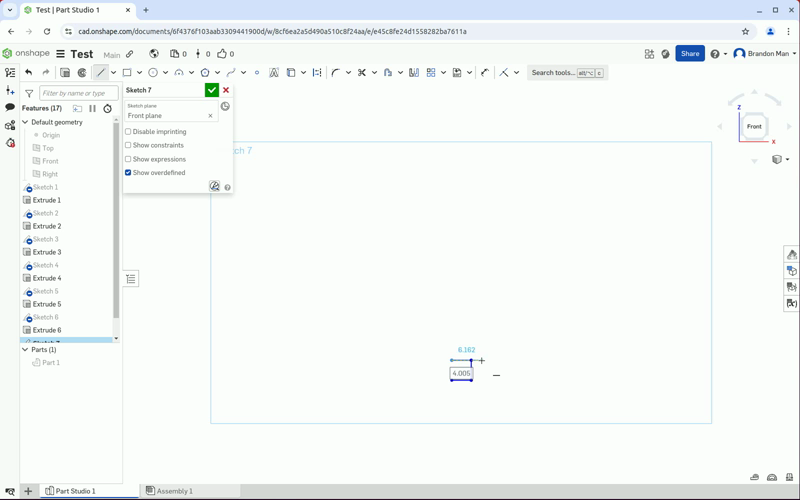
mouse_move(451, 380)
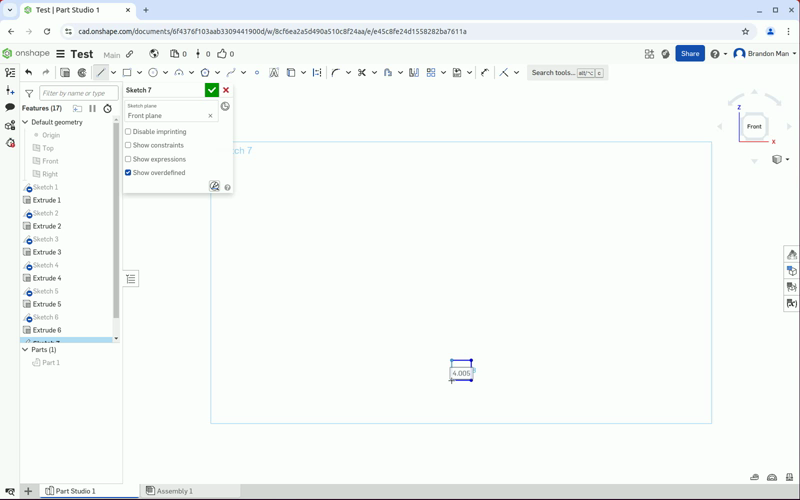
key_up(shift)
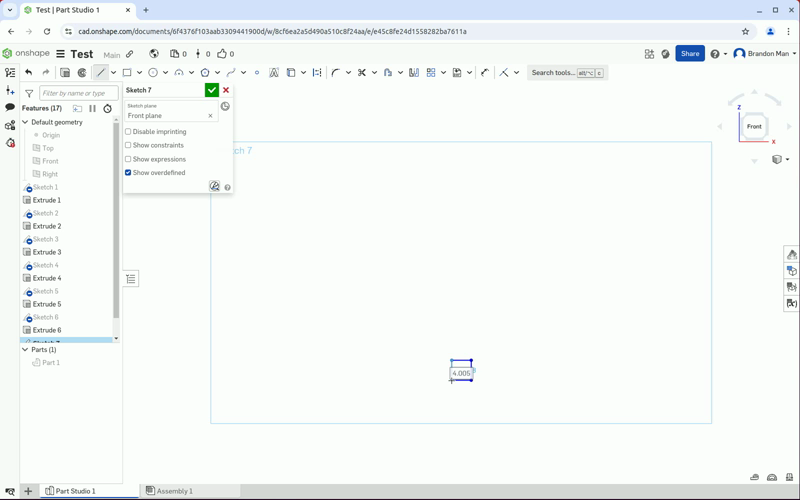
click(451, 380)
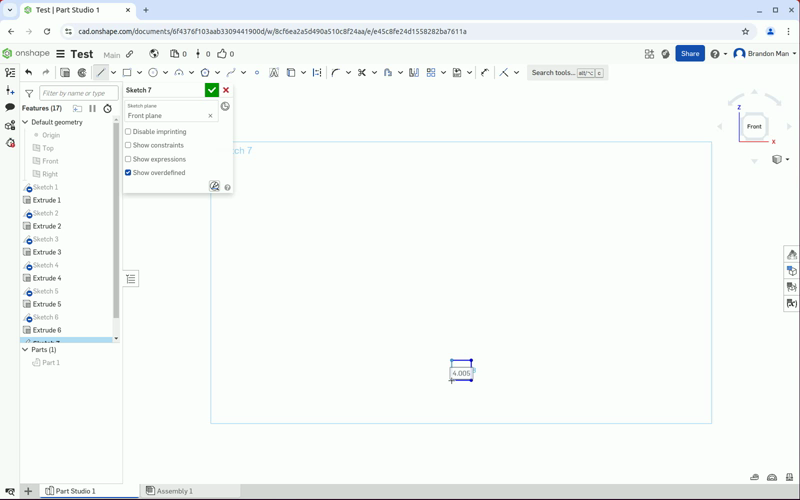
key(esc)
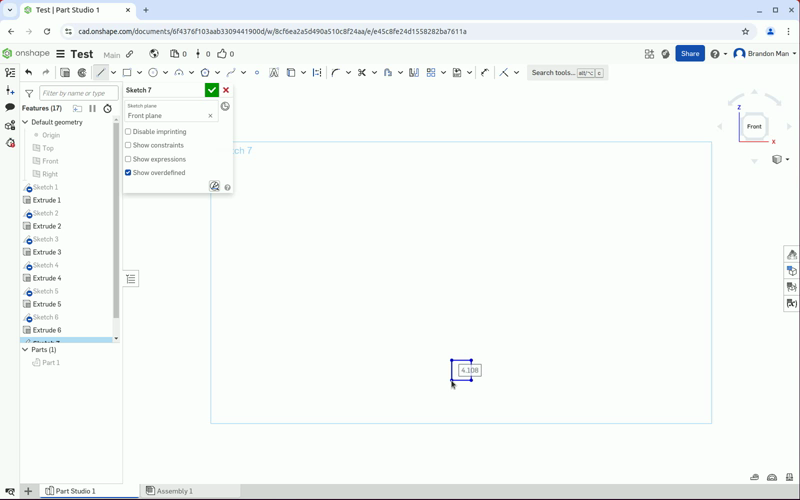
mouse_move(469, 371)
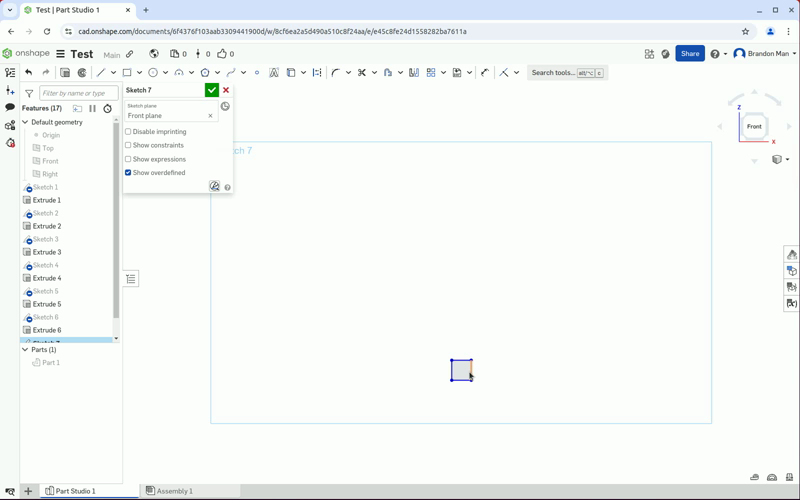
scroll(6)
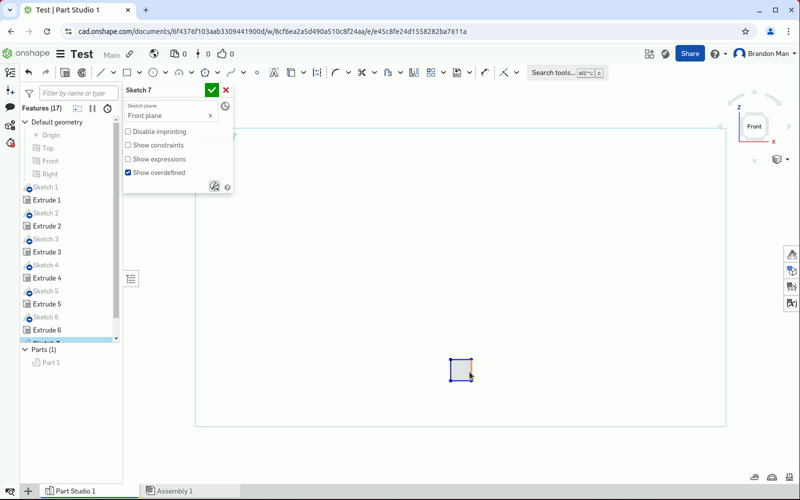
scroll(6)
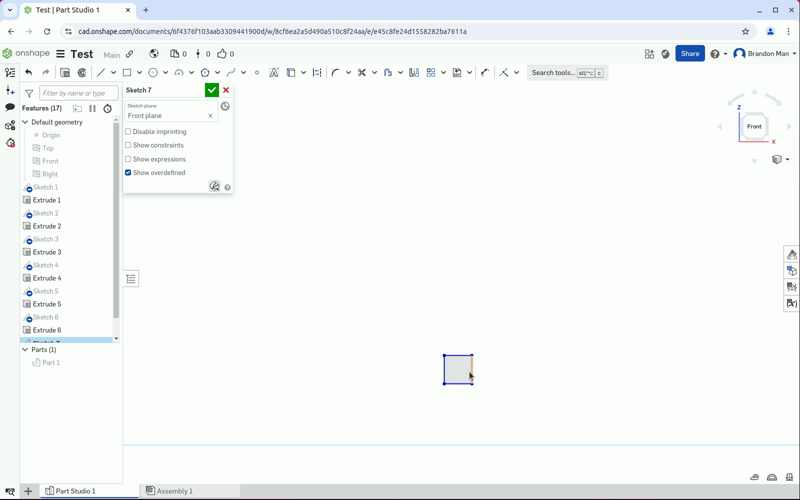
scroll(6)
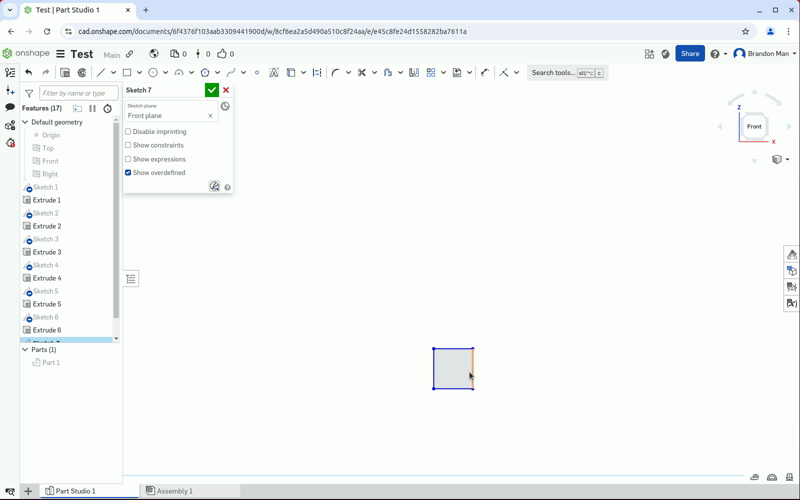
scroll(6)
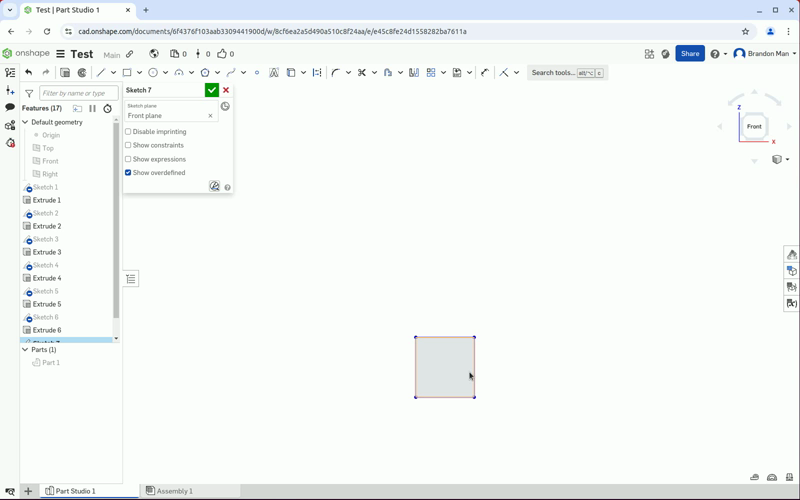
scroll(6)
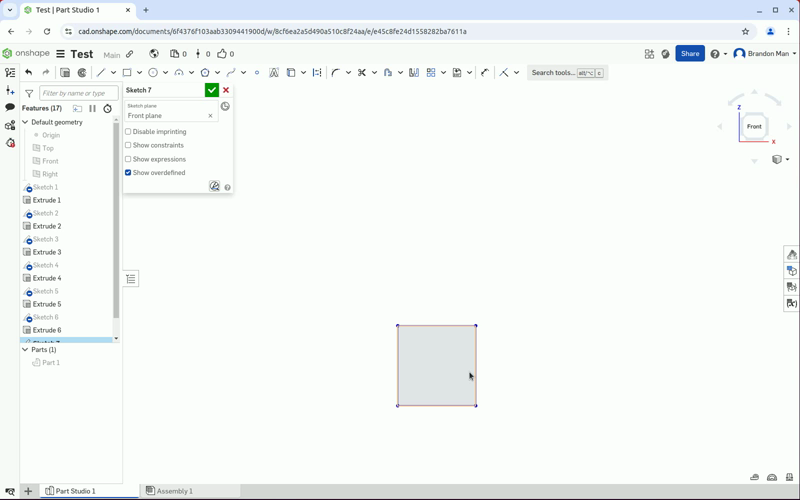
scroll(6)
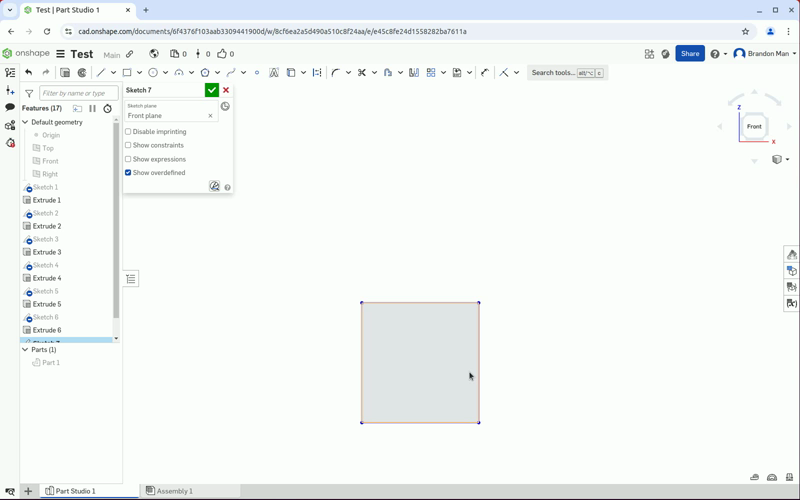
scroll(6)
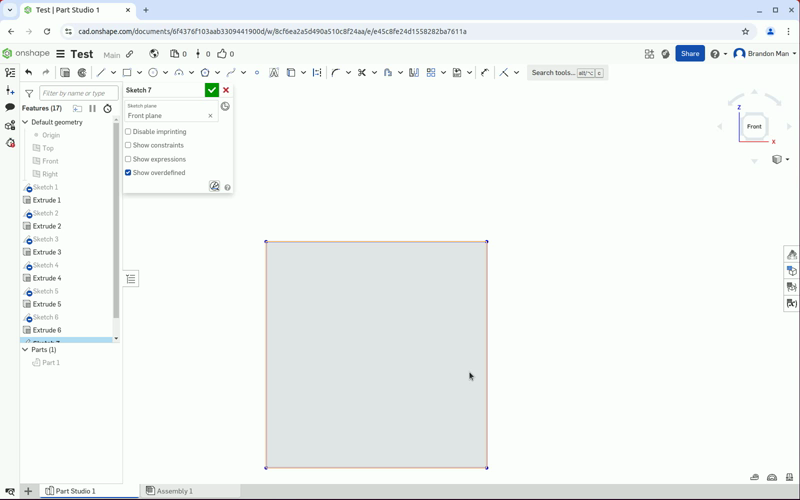
click(469, 371)
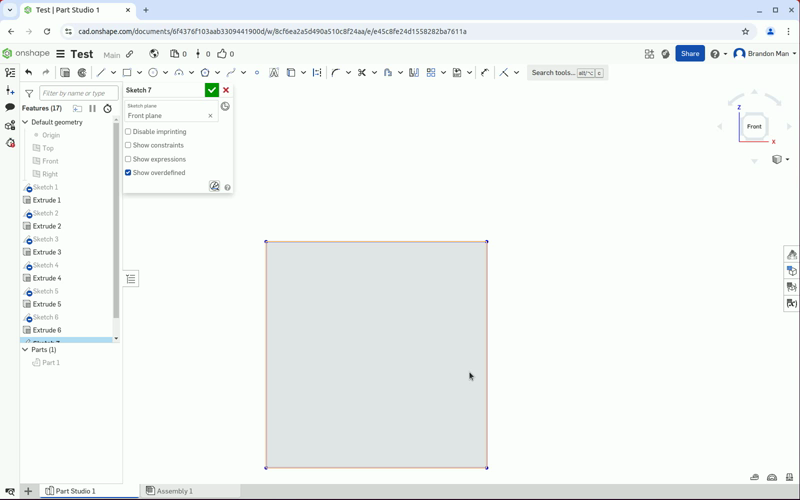
scroll(-6)
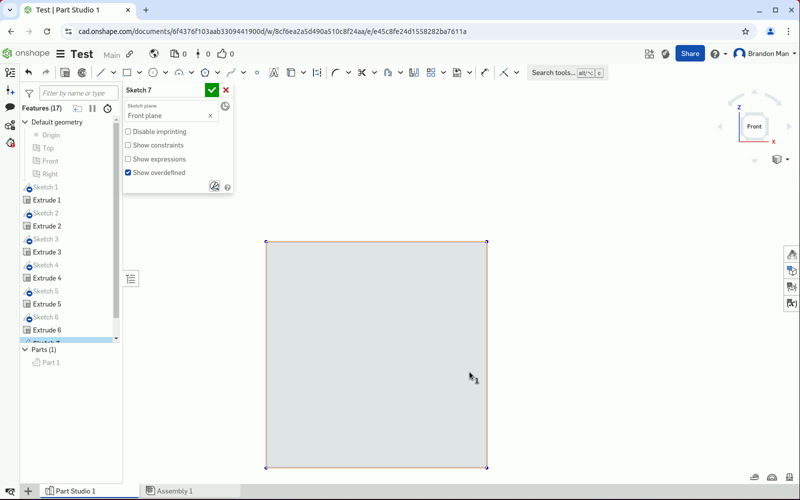
scroll(-6)
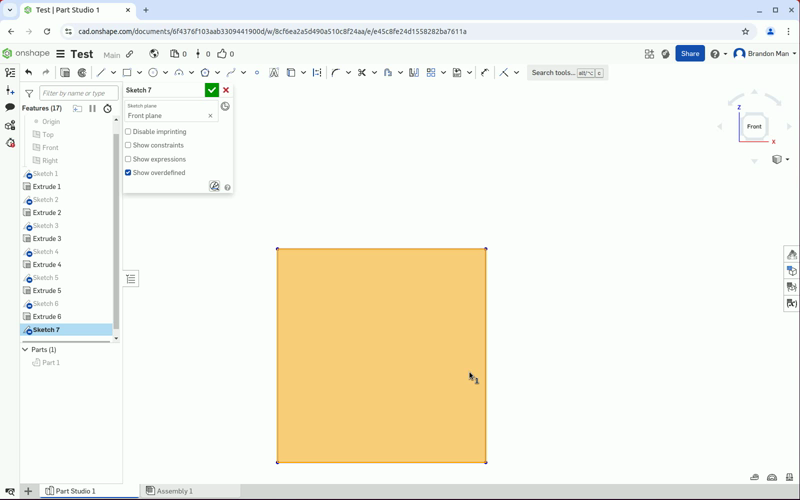
scroll(-6)
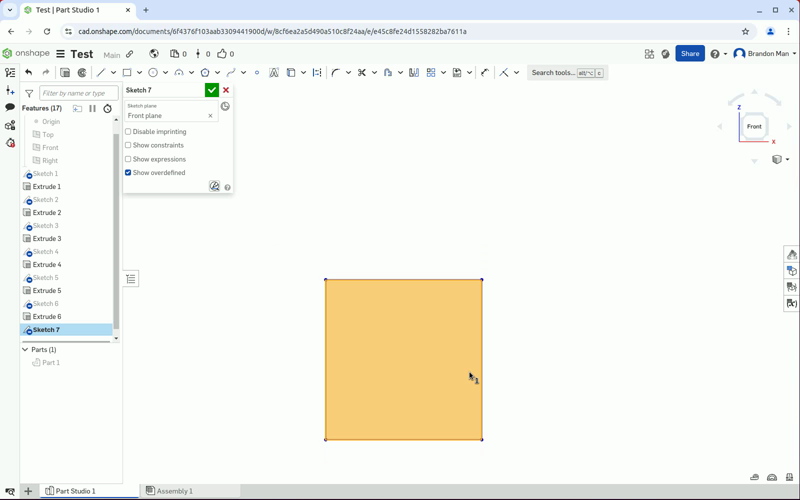
scroll(-6)
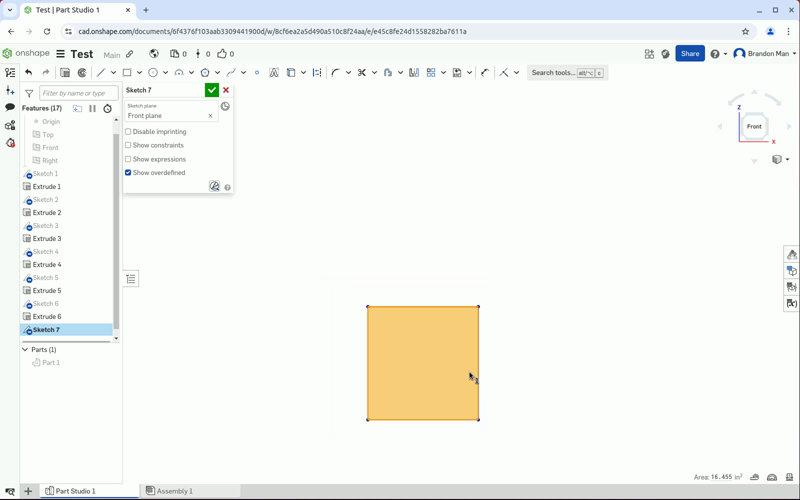
scroll(-6)
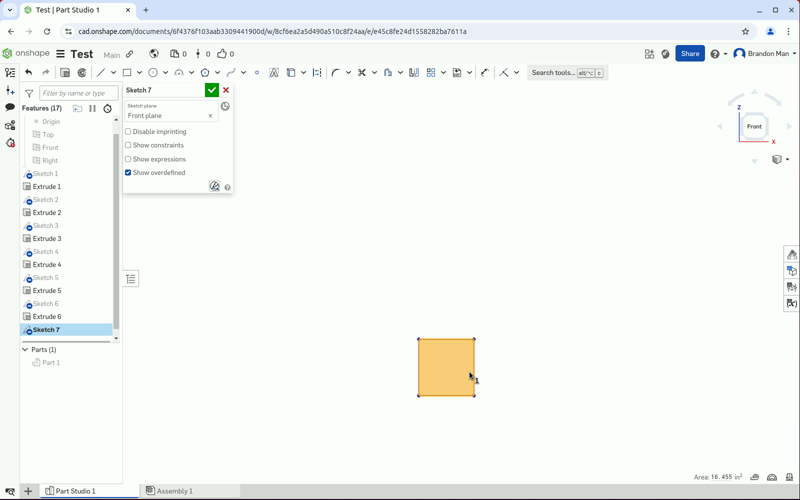
scroll(-6)
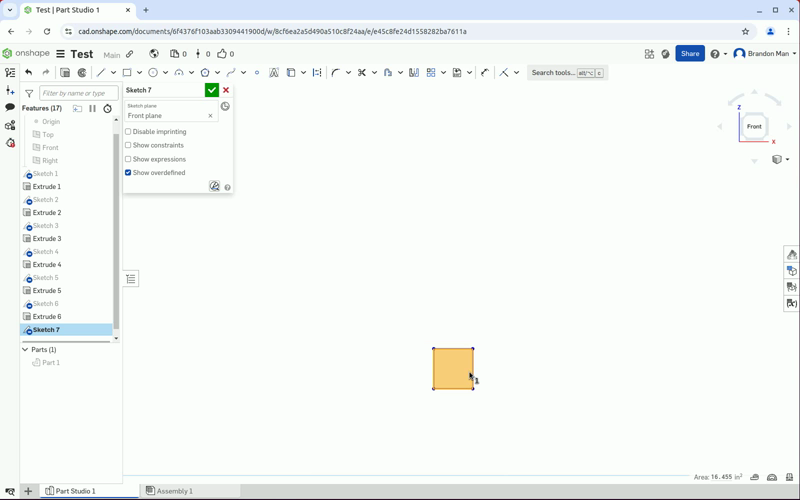
scroll(-6)
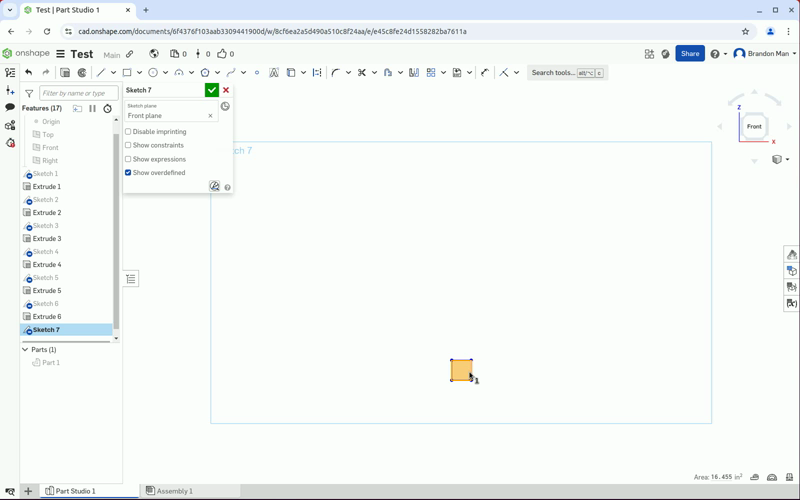
mouse_move(73, 352)
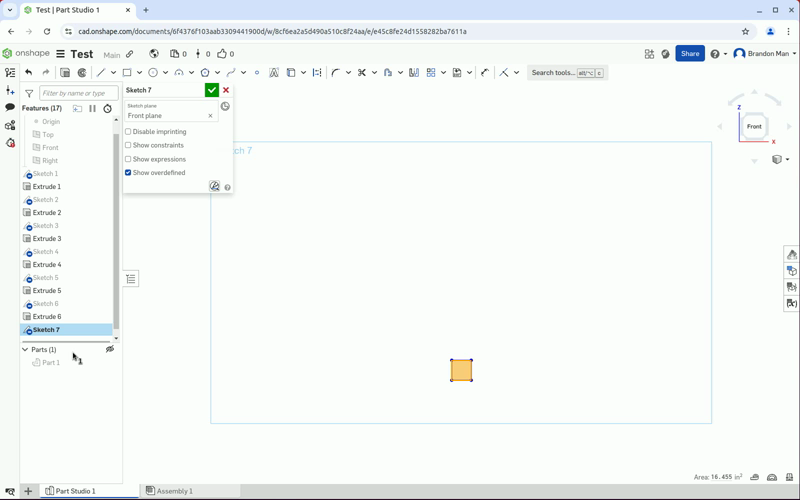
key(shift+y)
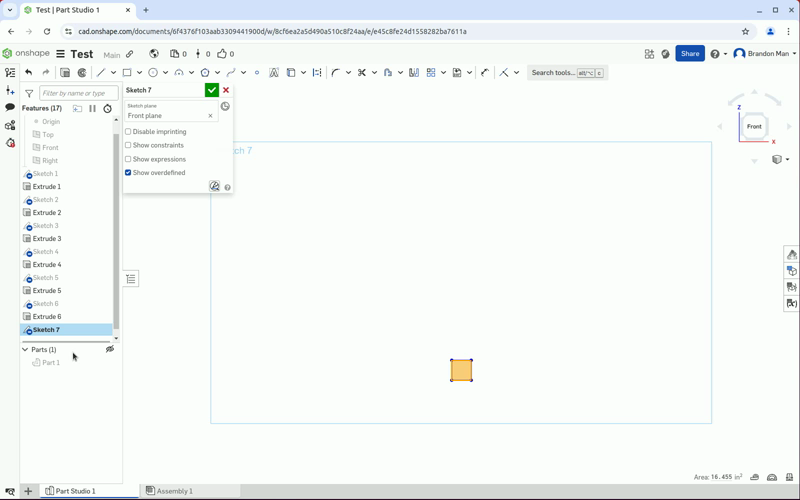
key(shift+e)
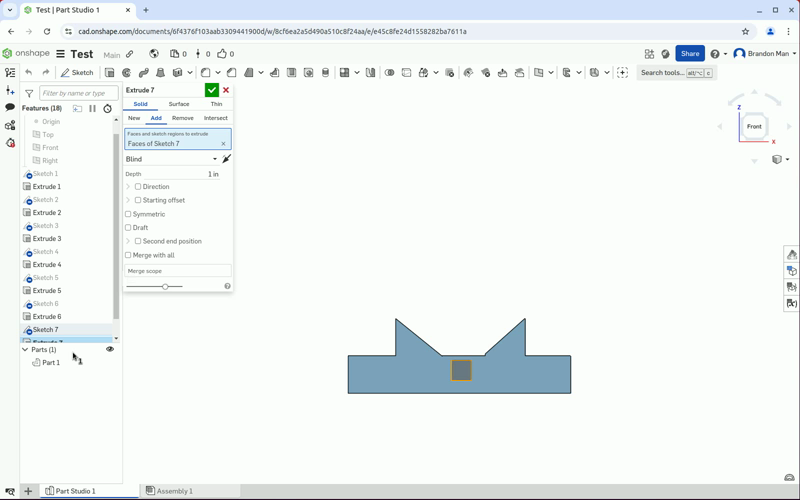
mouse_move(143, 106)
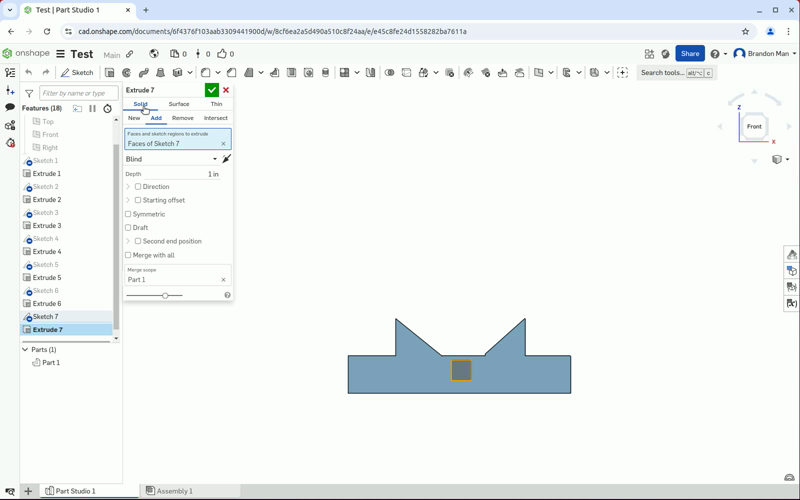
click(143, 106)
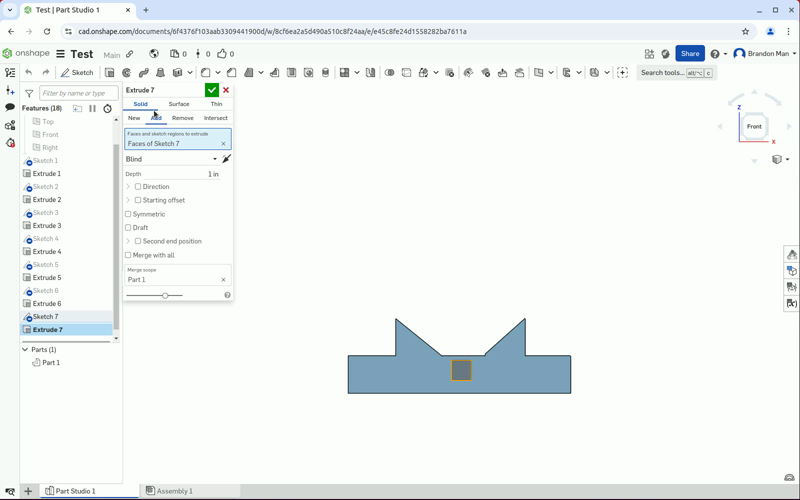
mouse_move(186, 120)
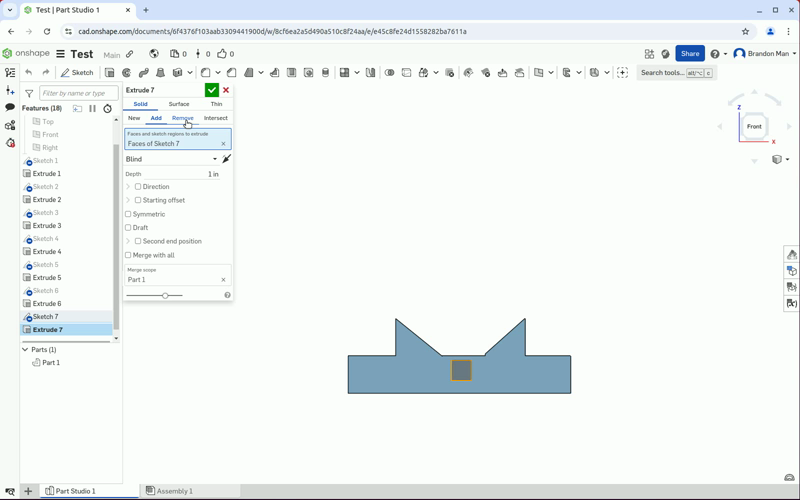
click(186, 120)
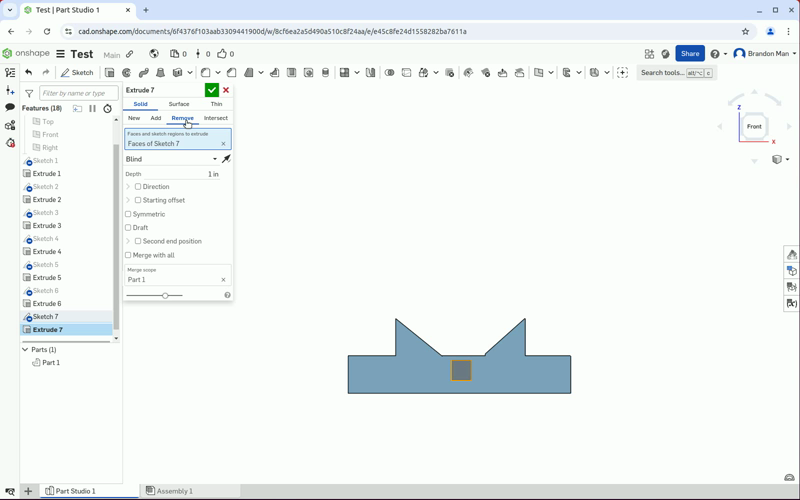
key(tab, 4)
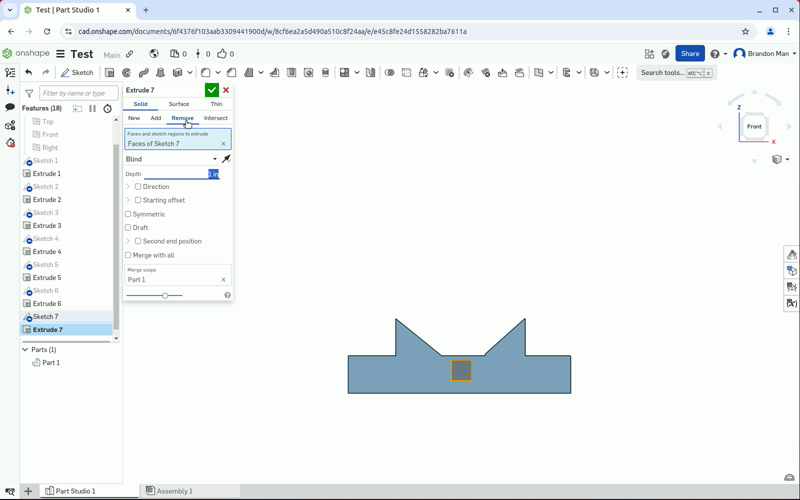
text(30.57)
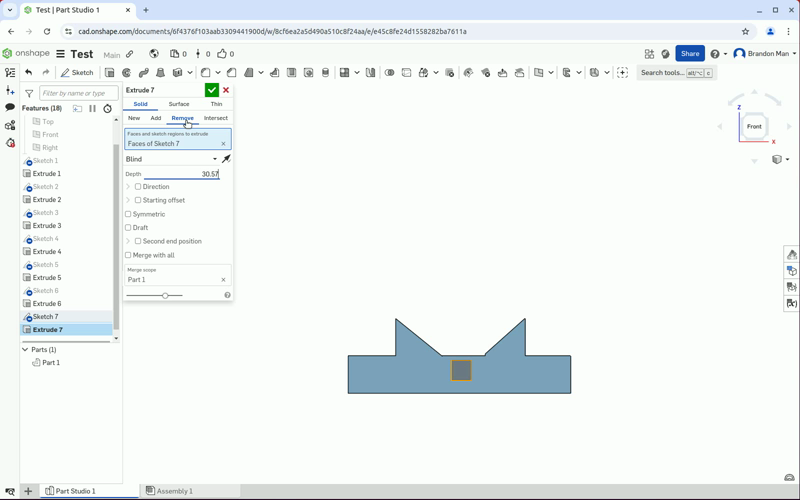
key(tab, 6)
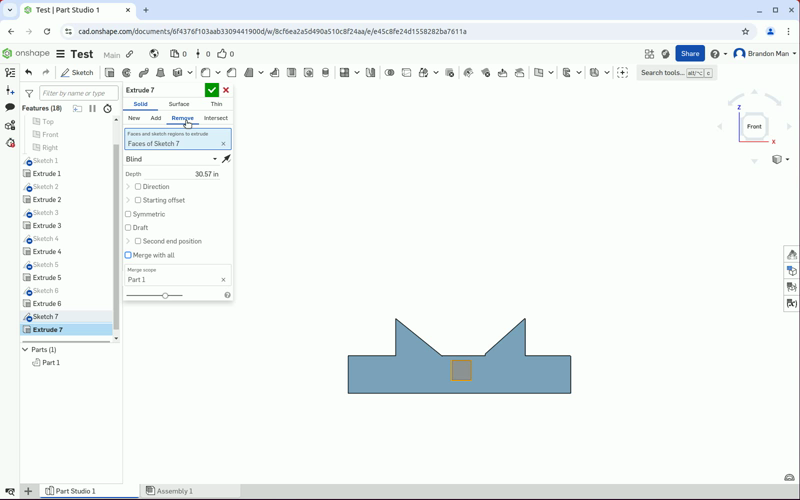
key(space)
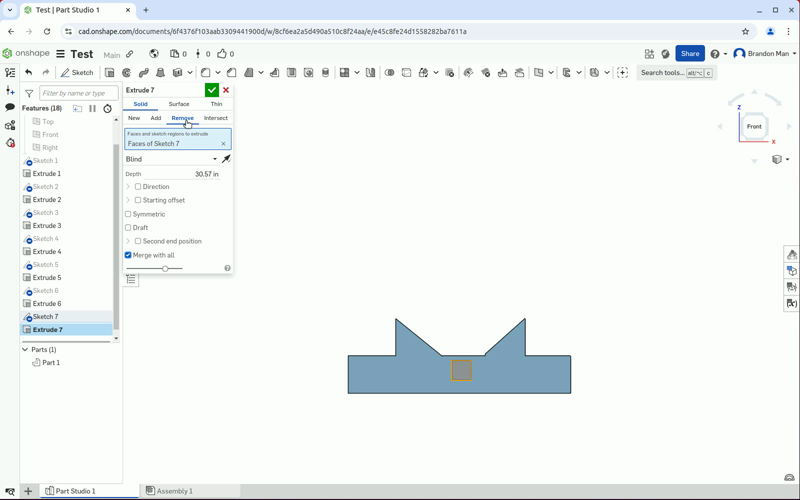
key(enter)
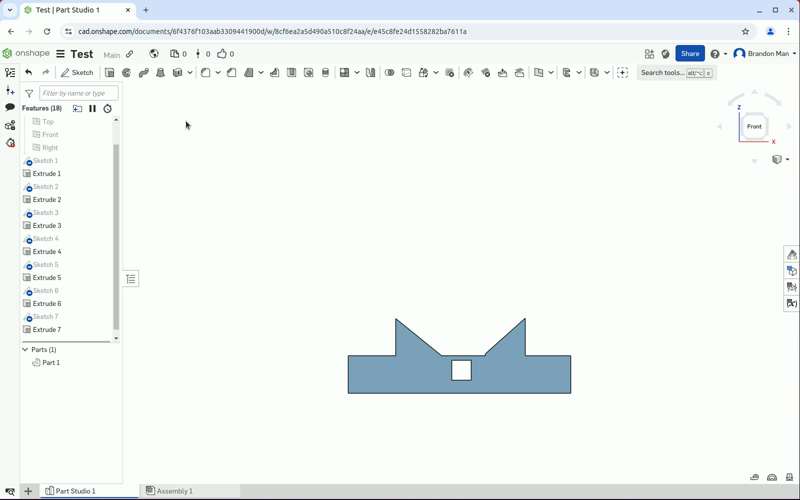
key(shift+h)
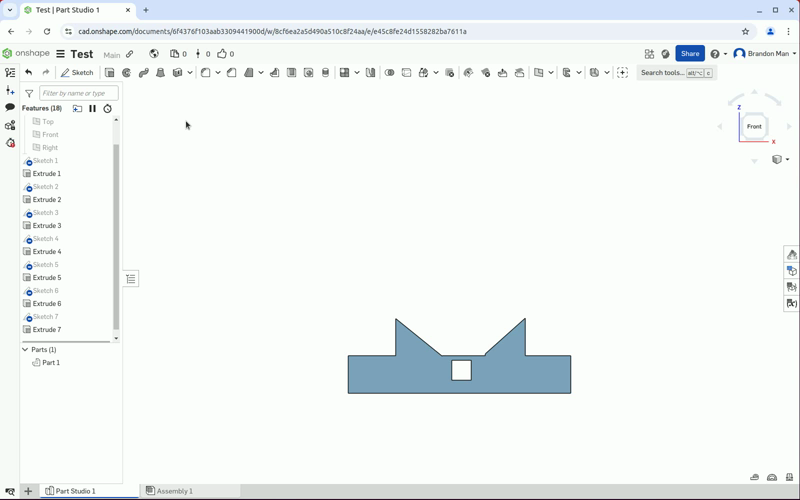
key(shift+h)
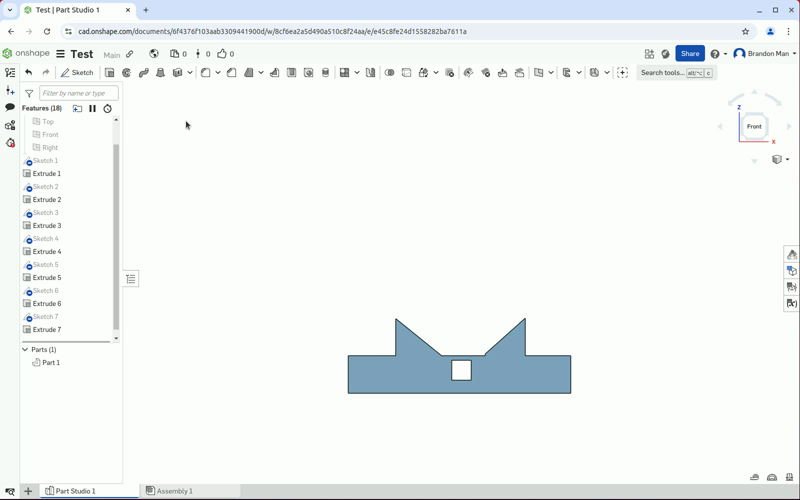
mouse_move(69, 163)
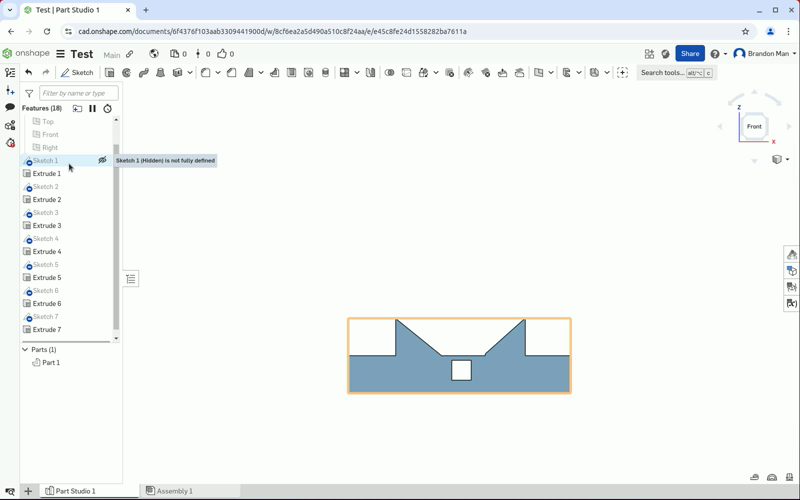
click(69, 163)
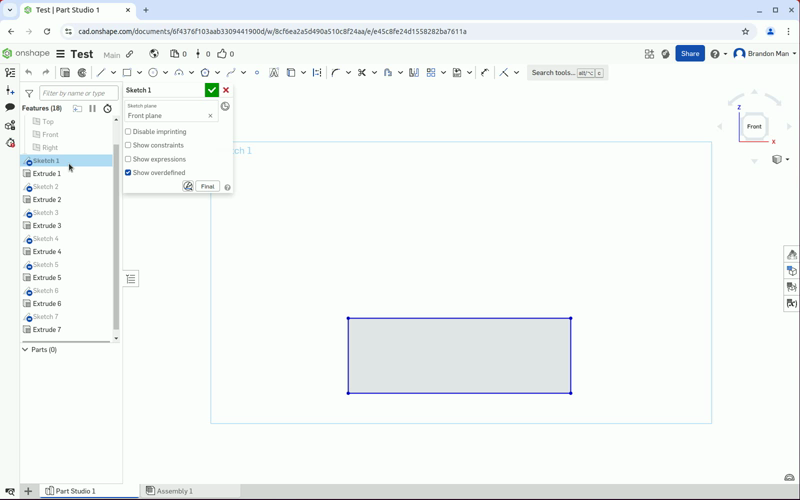
mouse_move(229, 92)
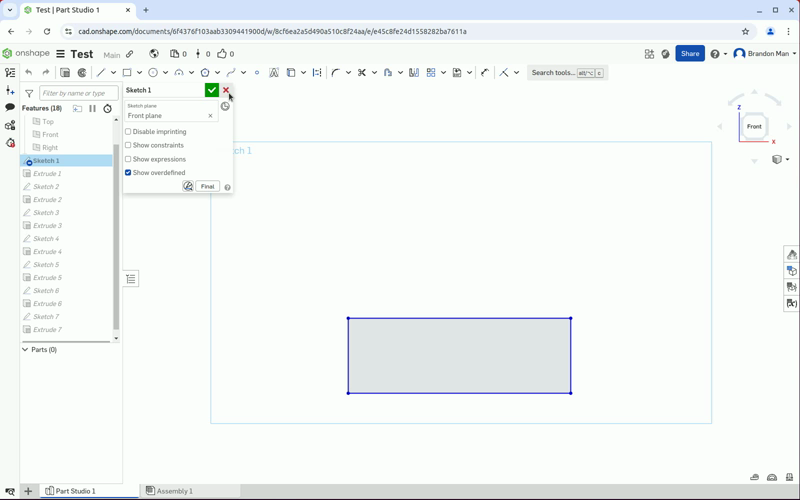
click(229, 92)
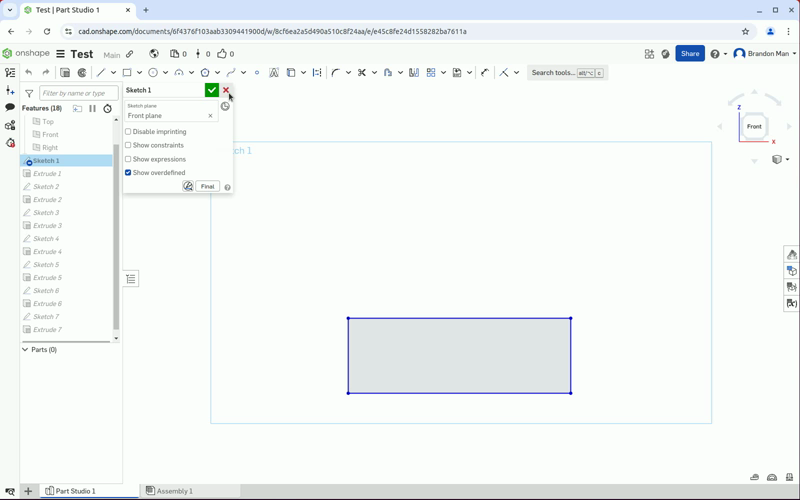
key(shift+s)
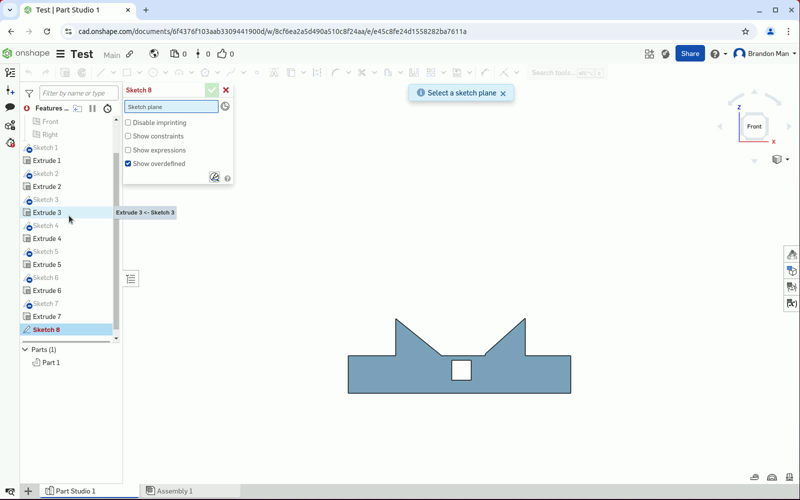
scroll(3)
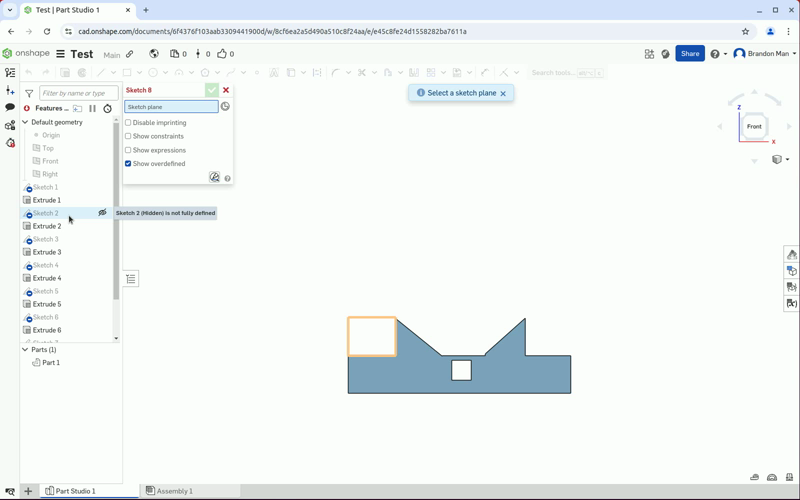
mouse_move(69, 163)
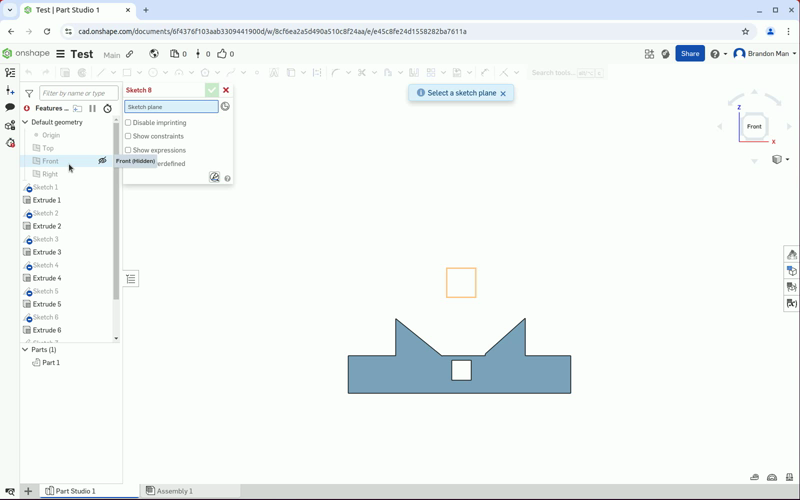
click(69, 163)
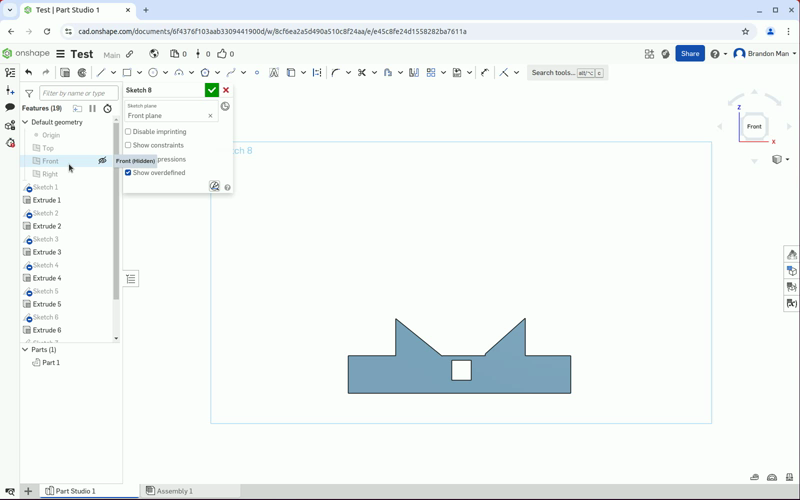
mouse_move(73, 352)
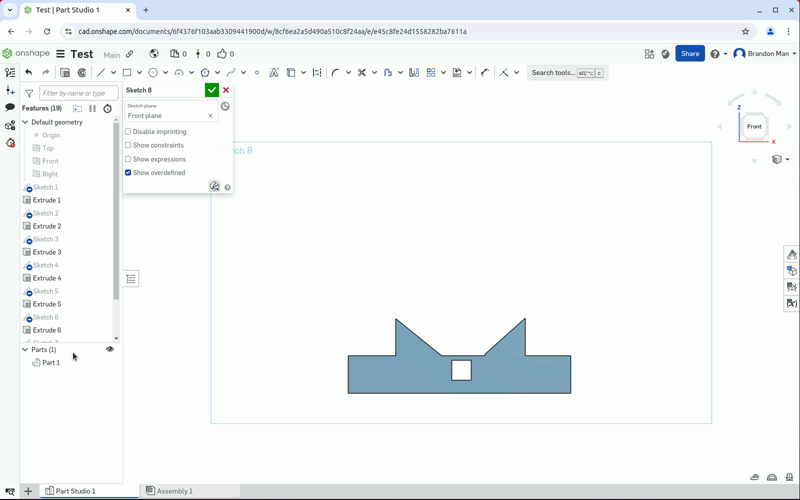
key(y)
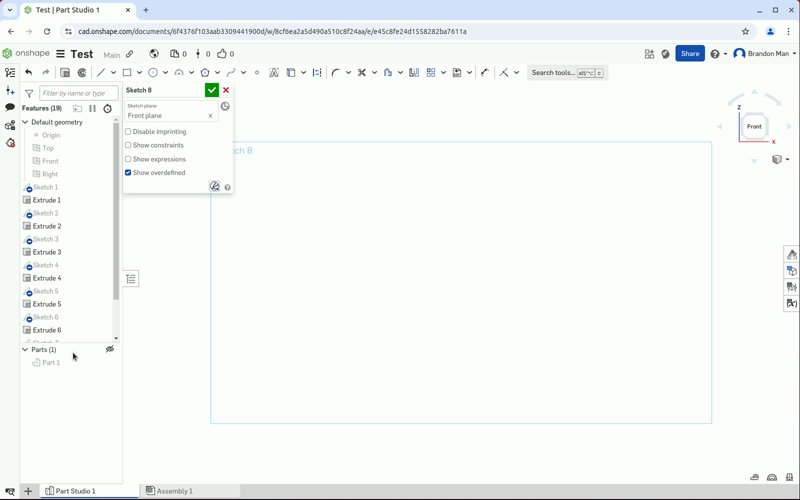
key(l)
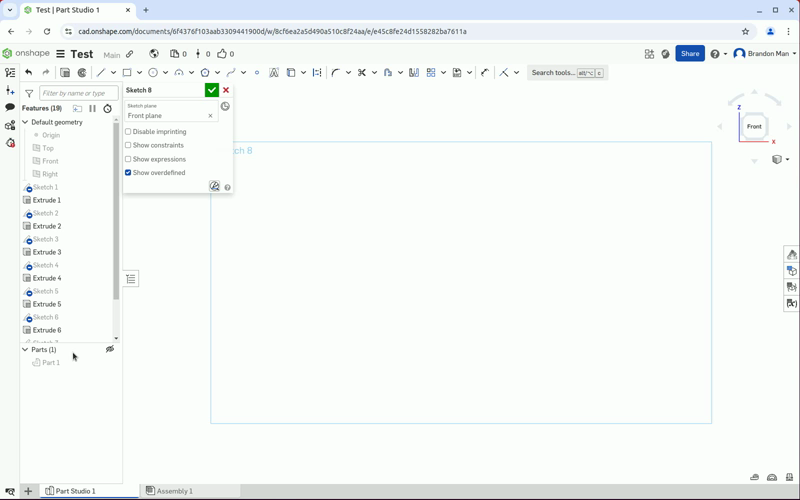
key_down(shift)
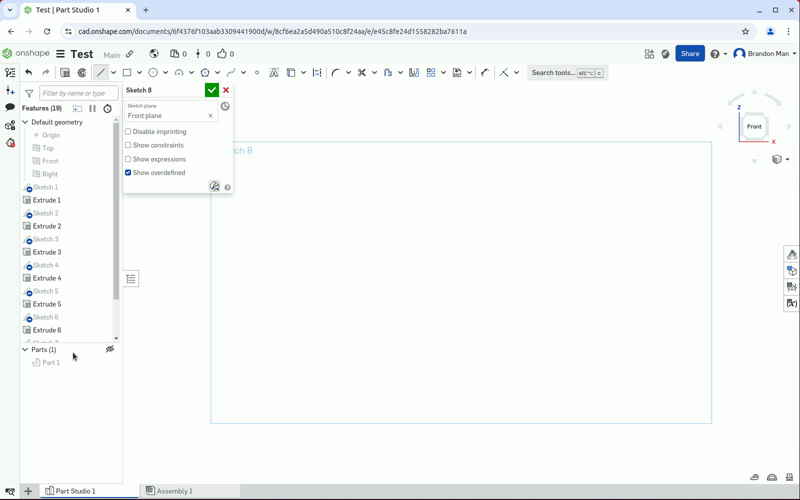
mouse_move(451, 361)
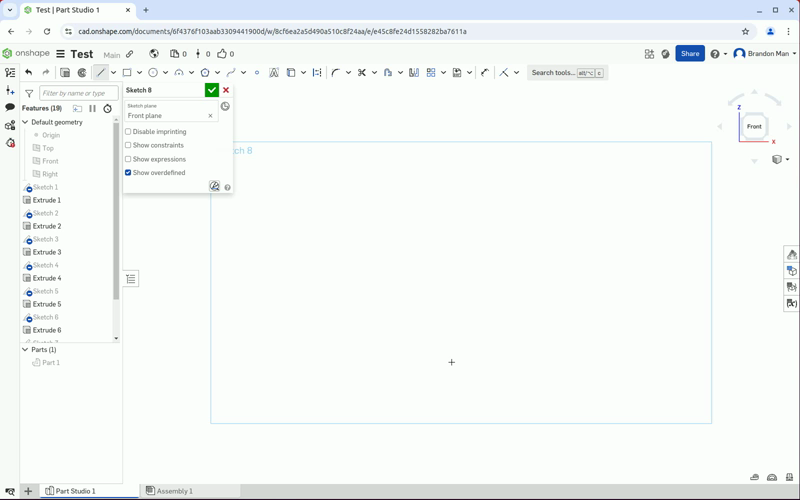
click(451, 361)
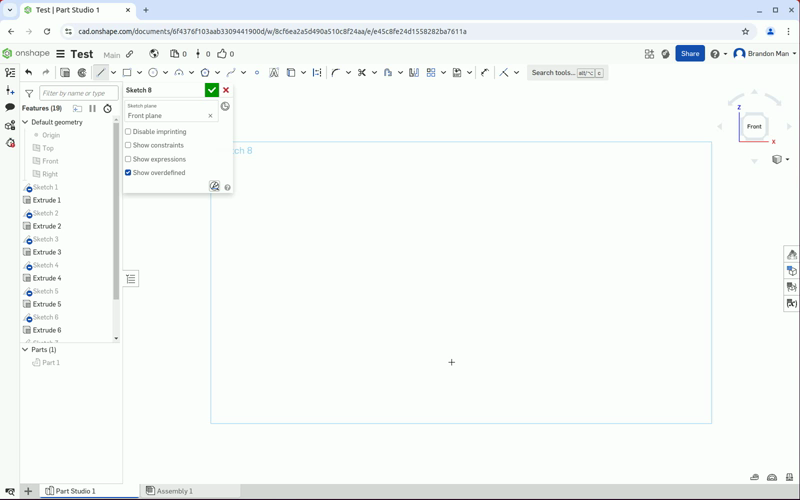
key_up(shift)
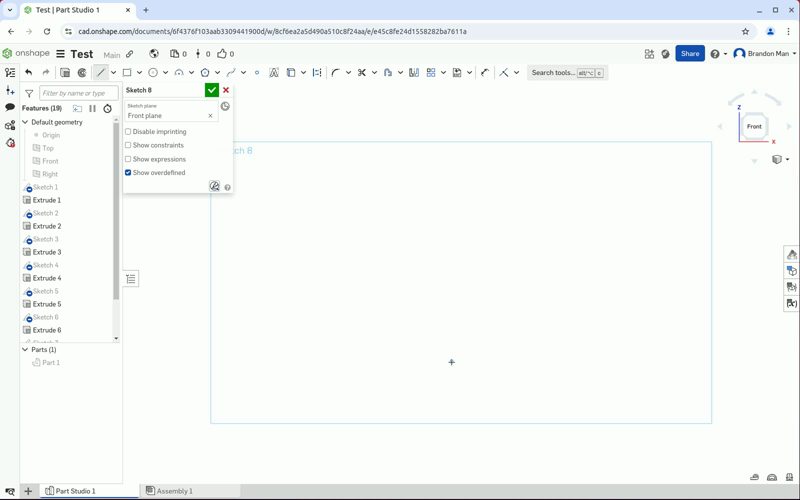
key_down(shift)
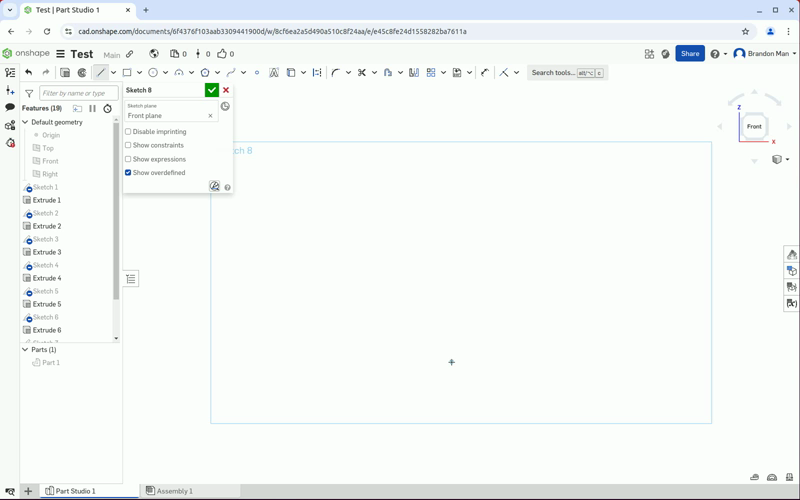
mouse_move(481, 361)
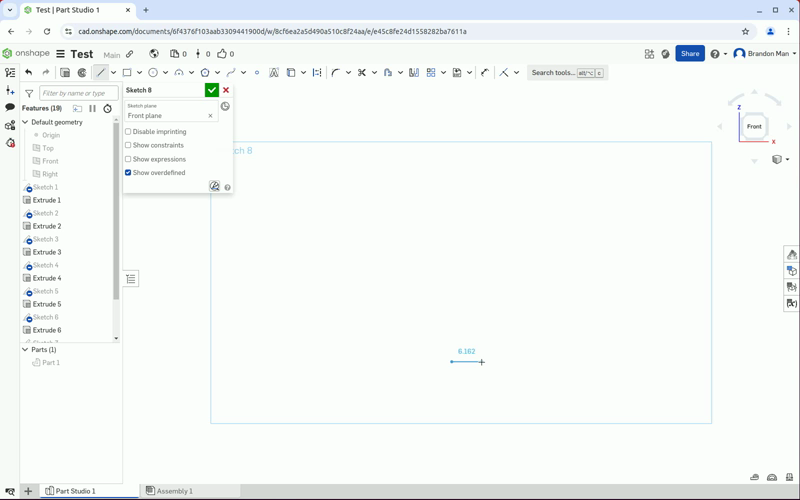
mouse_move(452, 361)
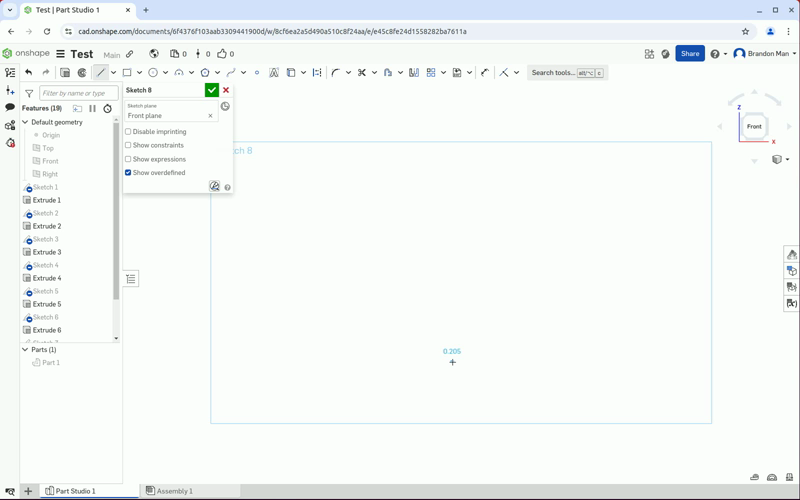
scroll(6)
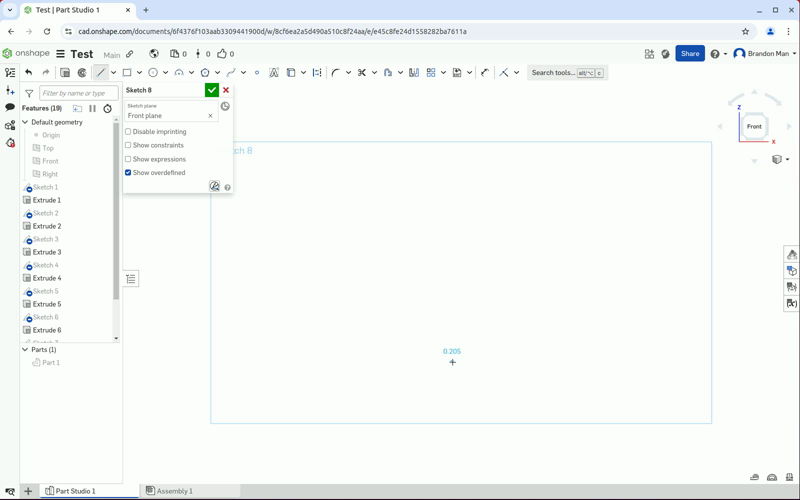
scroll(6)
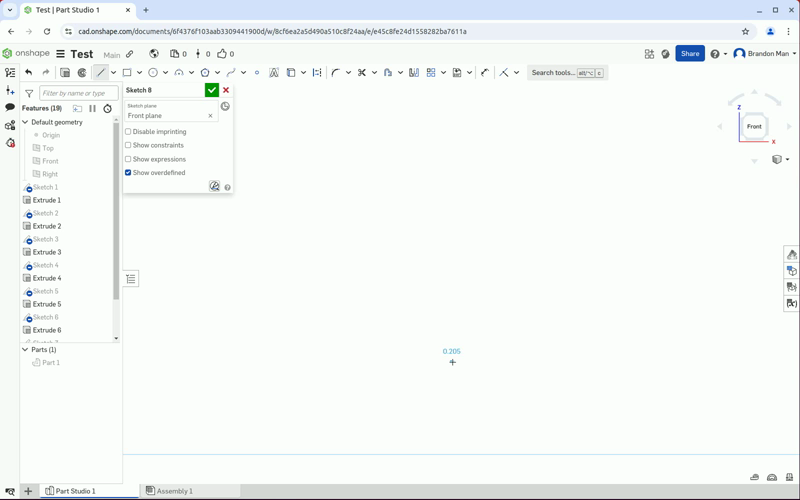
scroll(6)
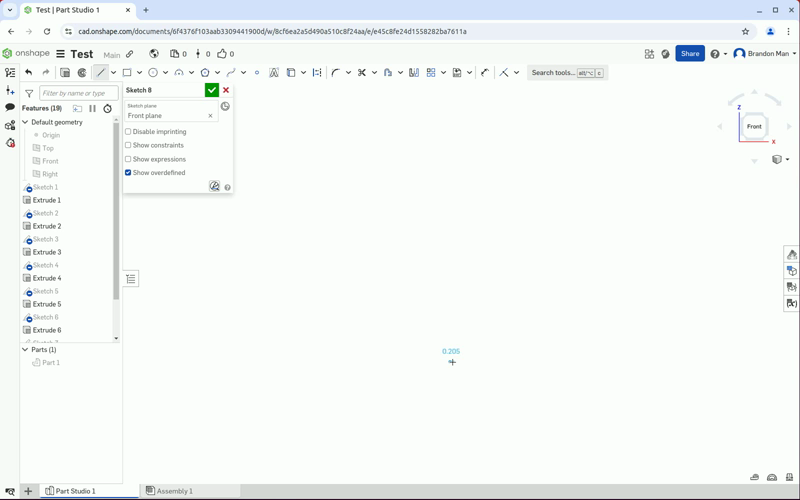
scroll(6)
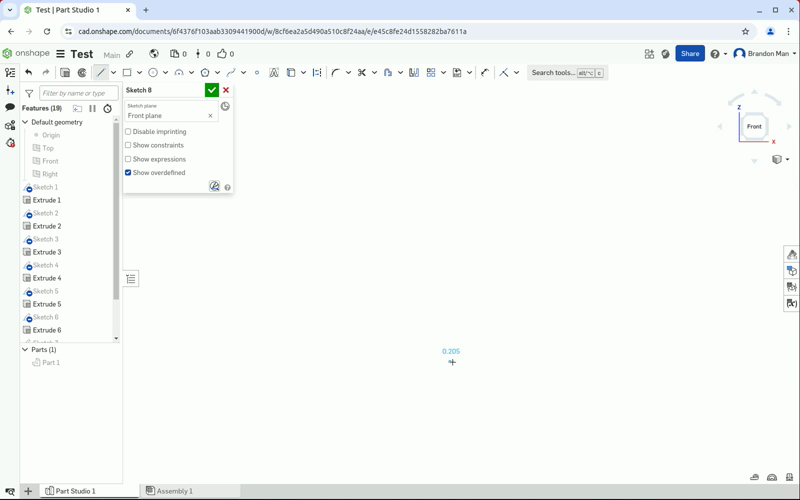
scroll(6)
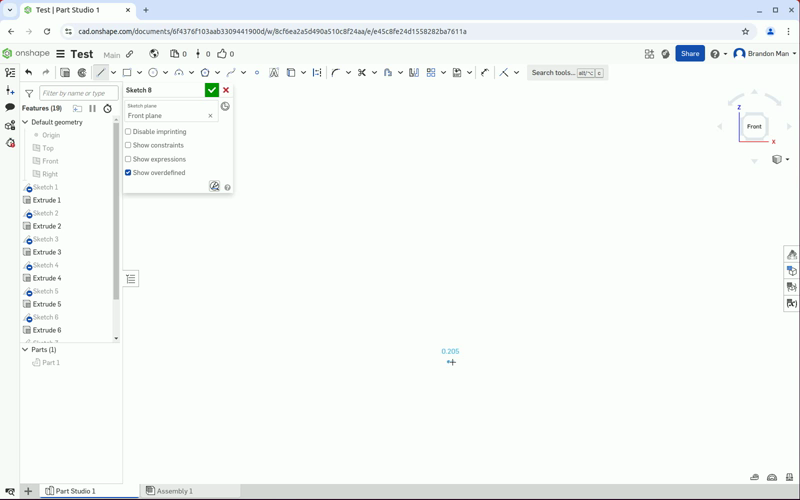
scroll(6)
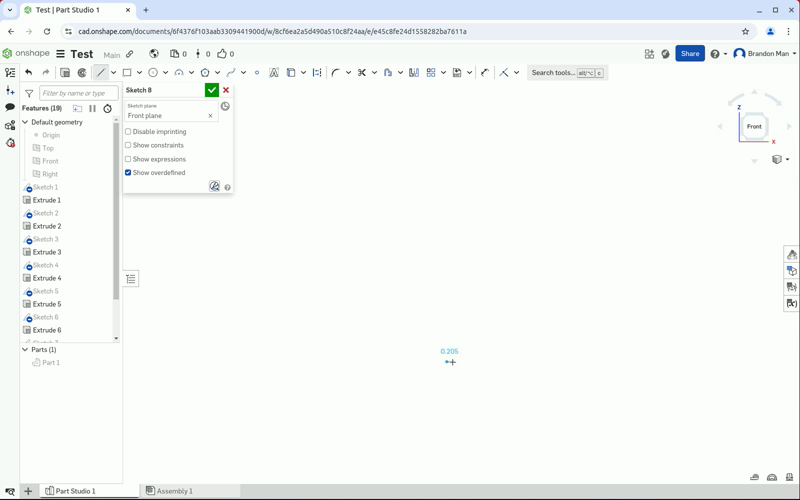
scroll(6)
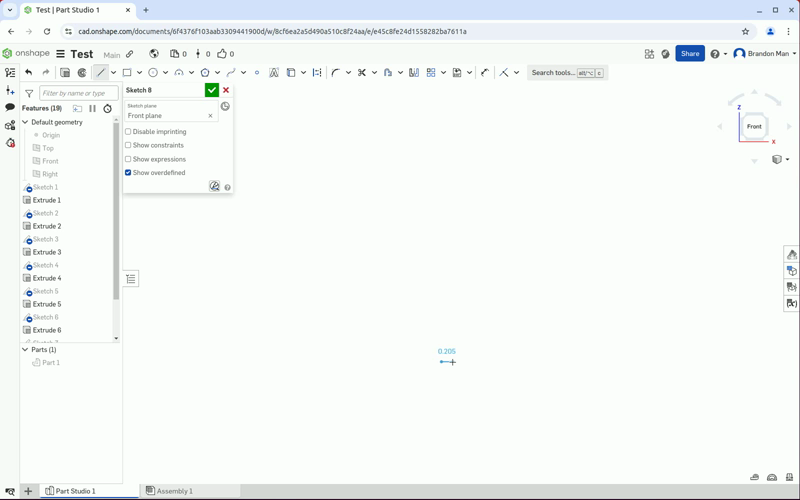
click(452, 361)
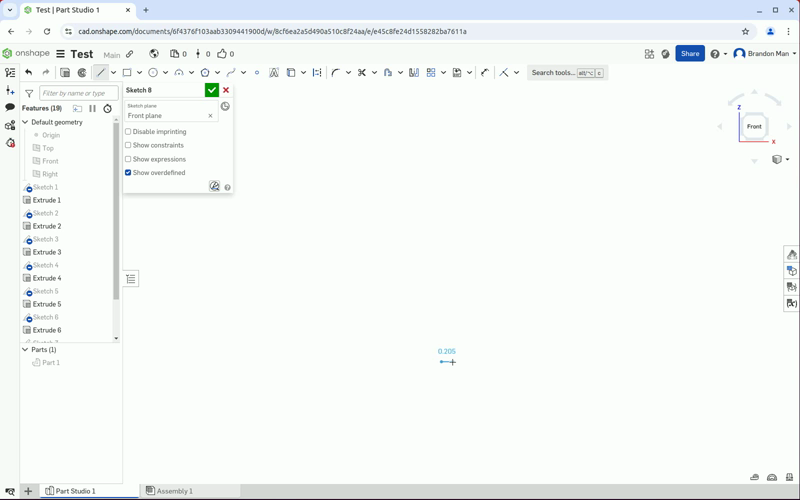
scroll(-6)
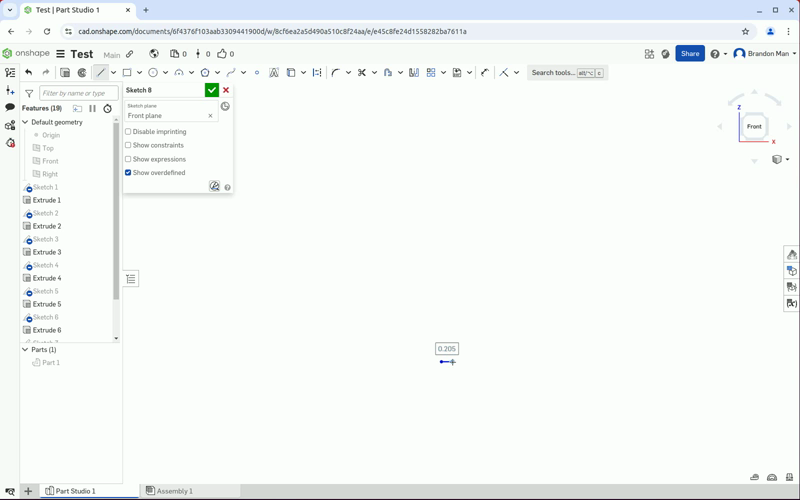
scroll(-6)
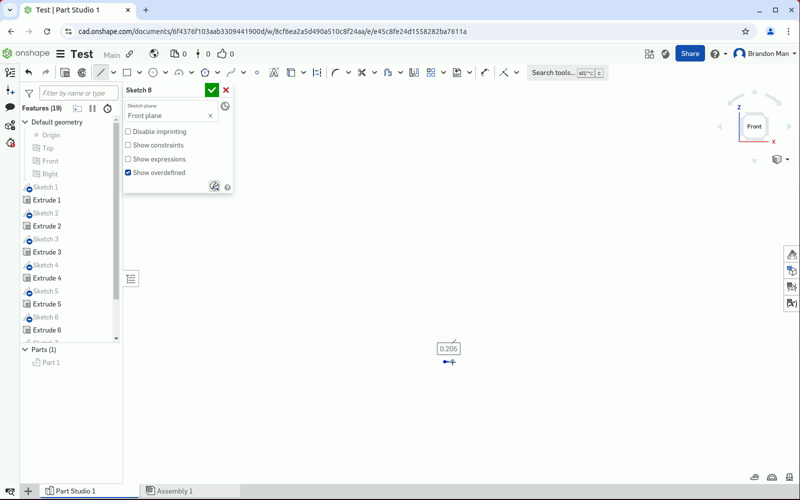
scroll(-6)
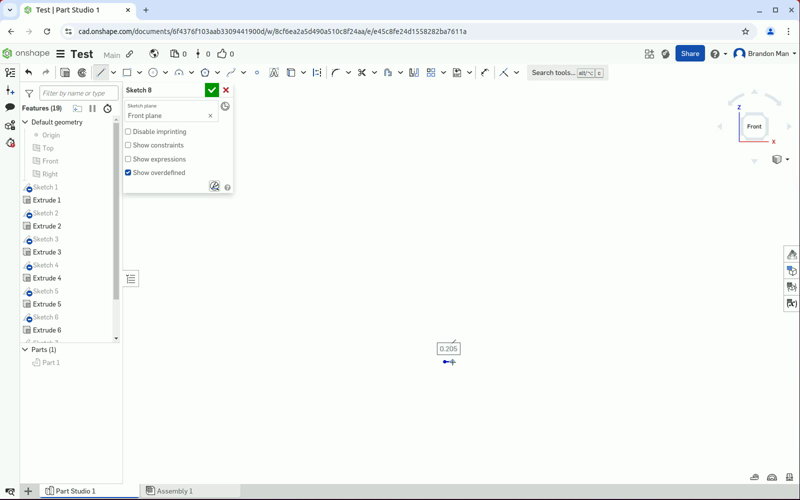
scroll(-6)
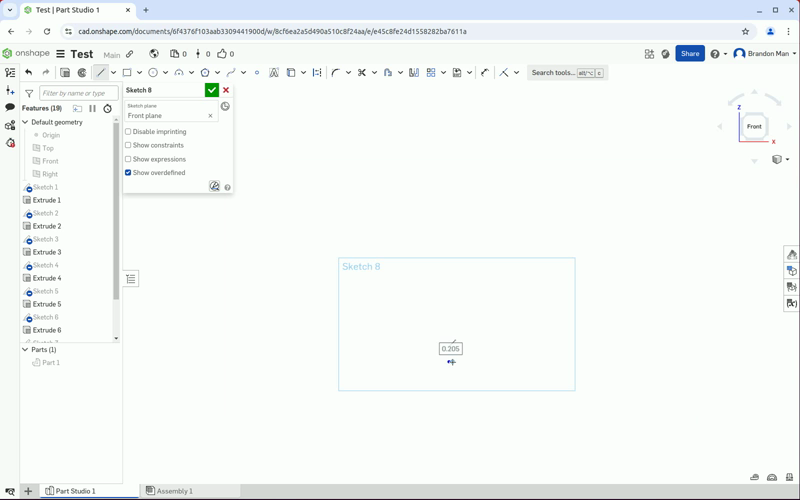
scroll(-6)
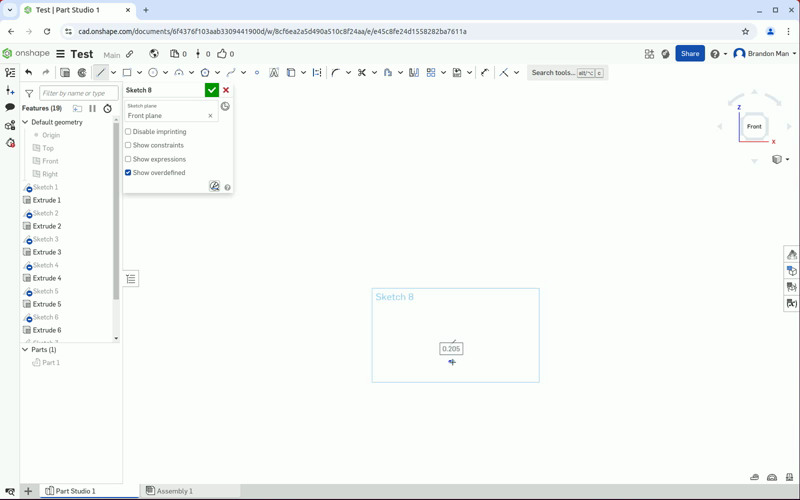
scroll(-6)
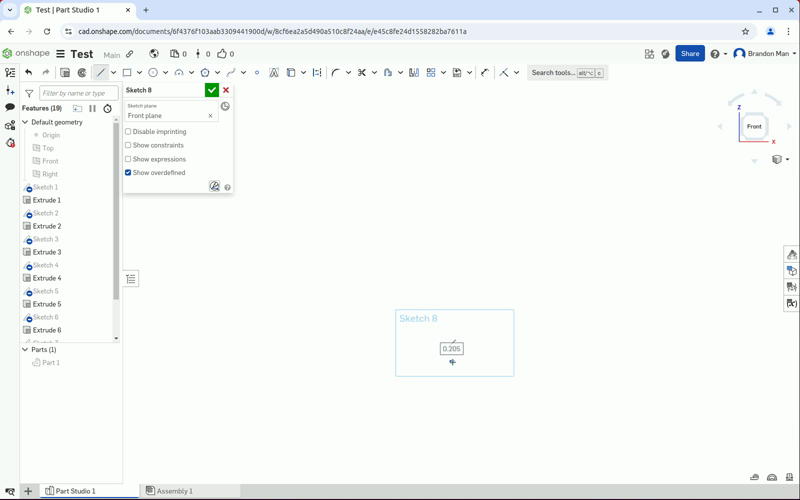
scroll(-6)
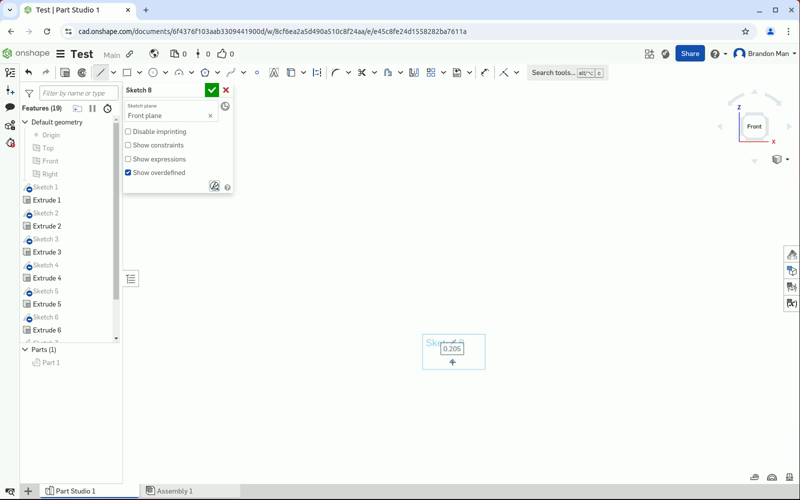
key_up(shift)
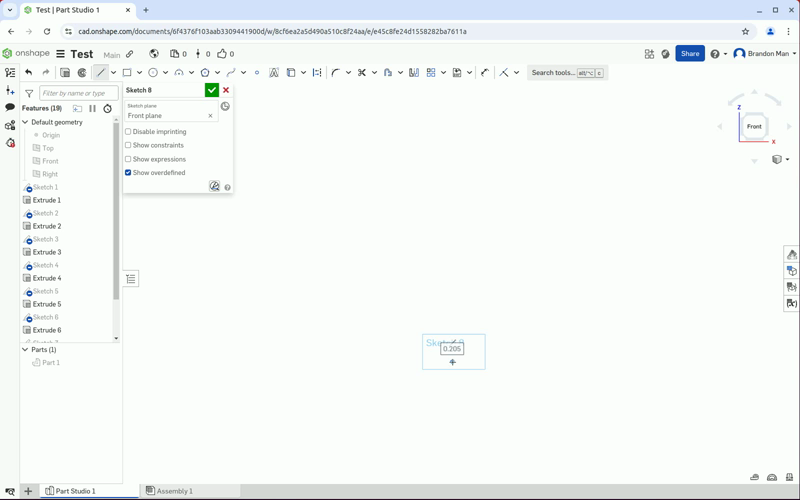
key_down(shift)
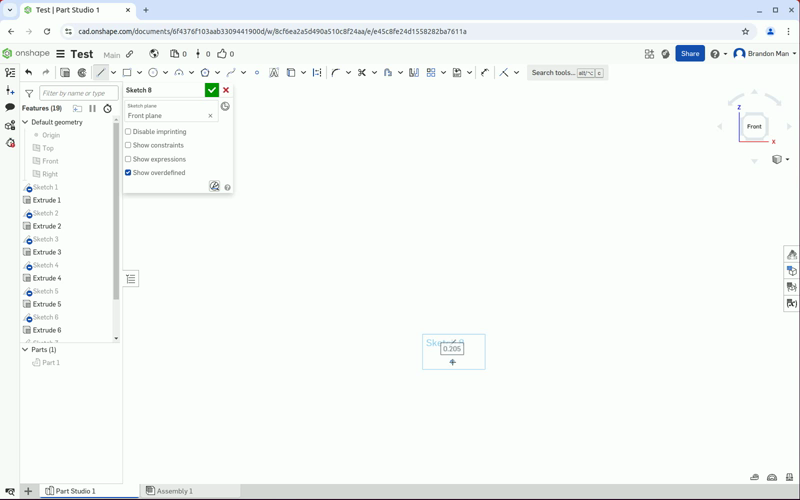
mouse_move(482, 361)
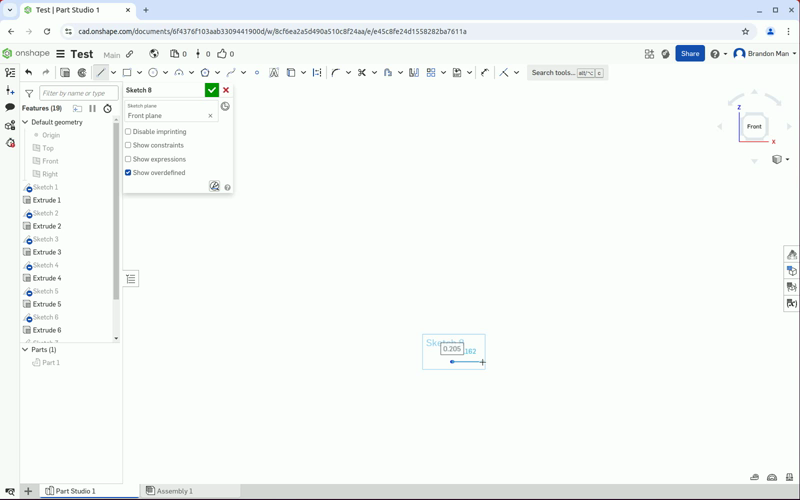
mouse_move(472, 361)
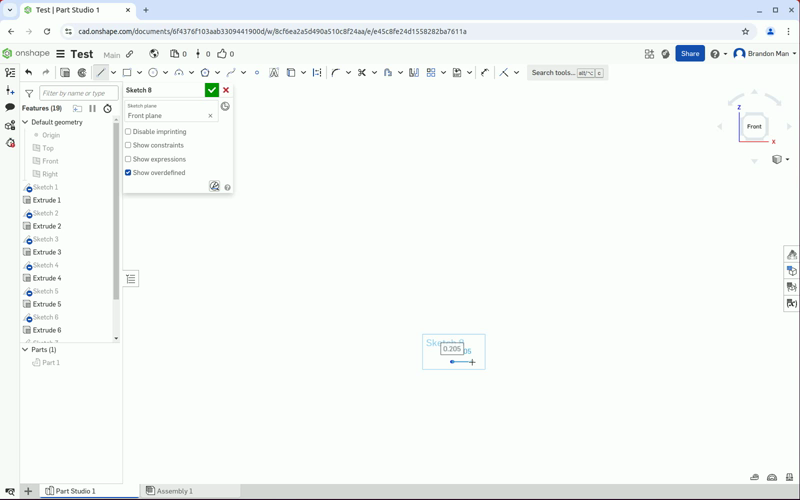
click(472, 361)
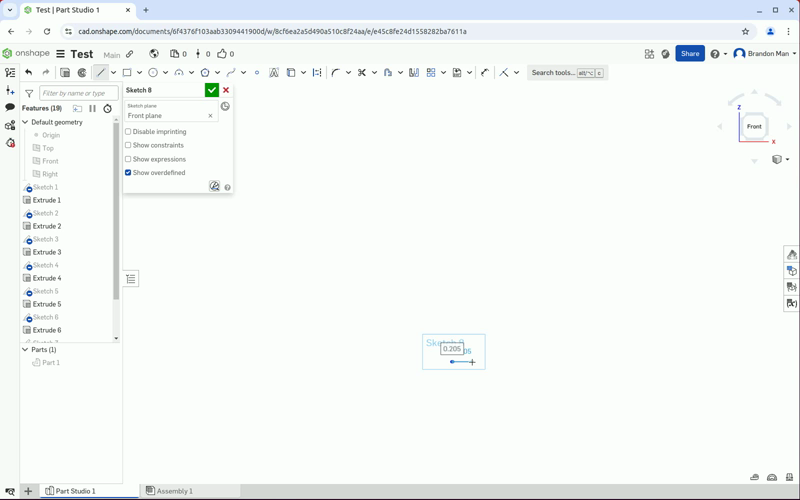
key_up(shift)
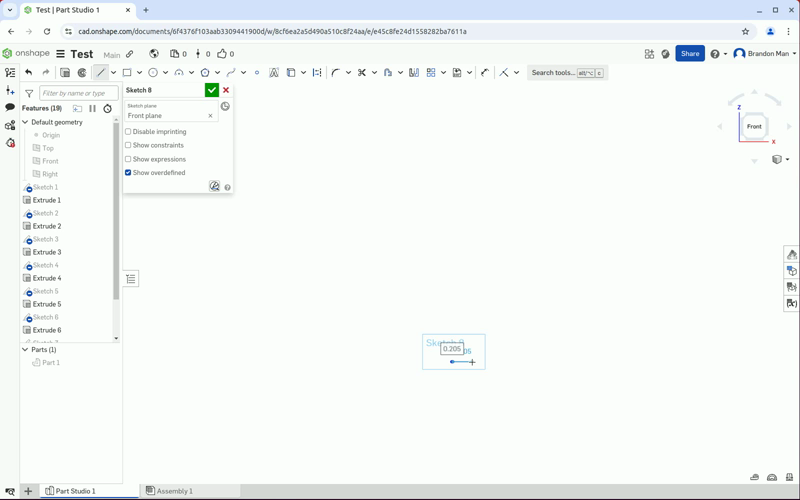
key_down(shift)
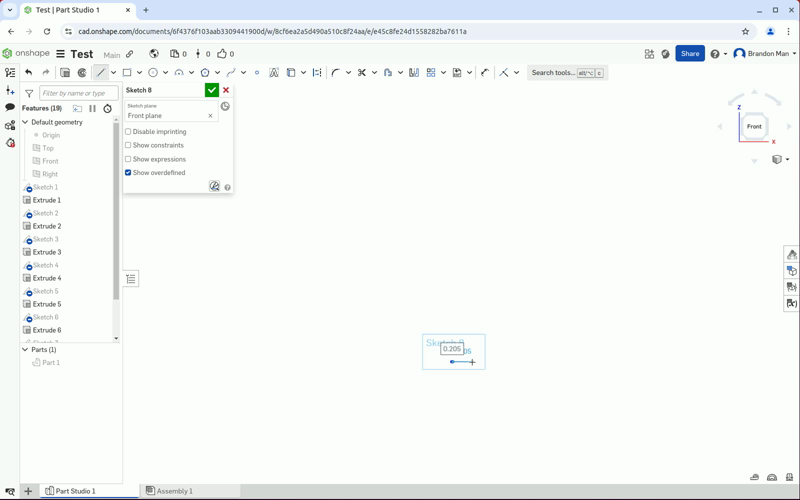
mouse_move(502, 361)
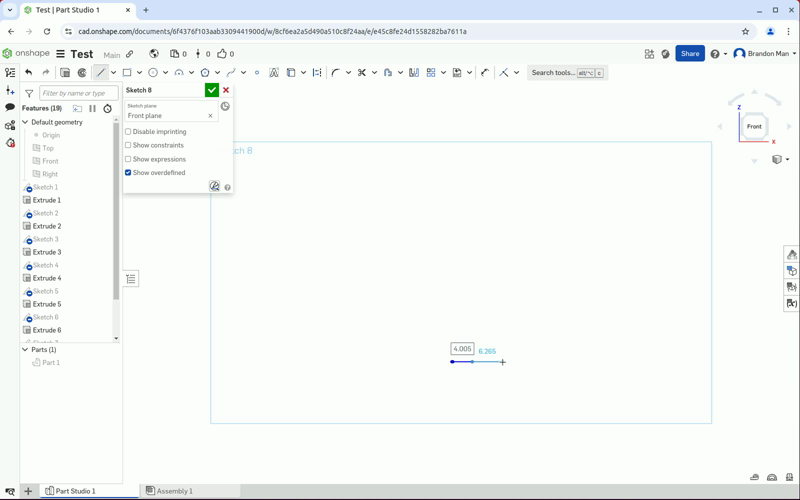
mouse_move(472, 354)
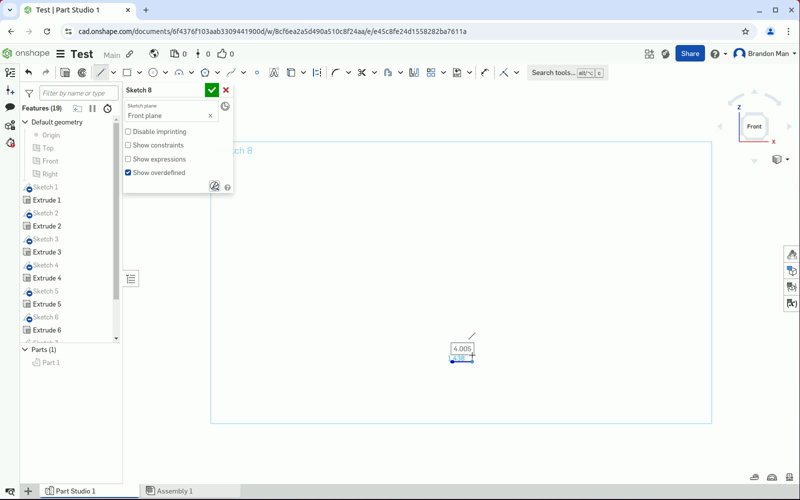
scroll(6)
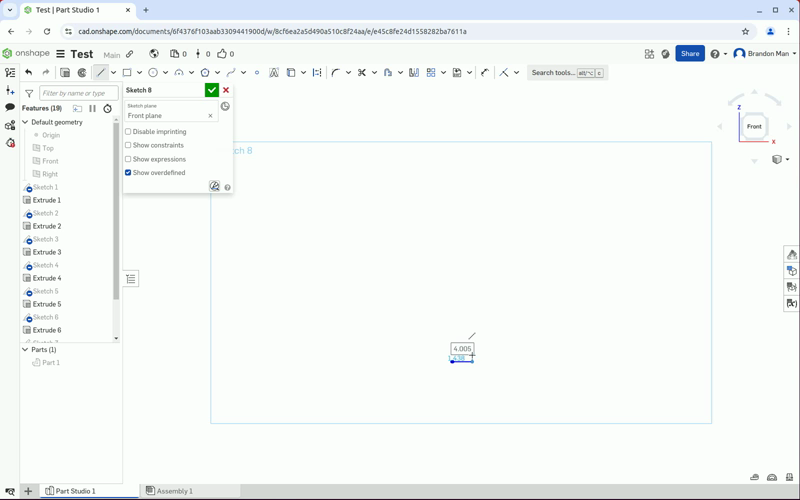
scroll(6)
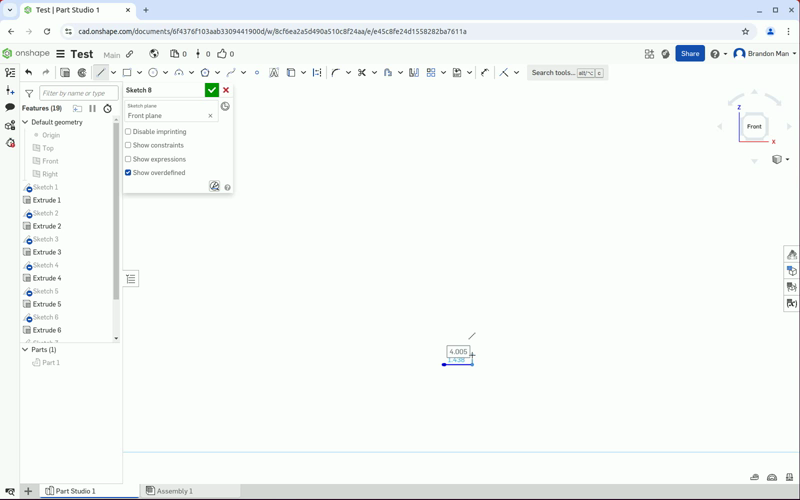
scroll(6)
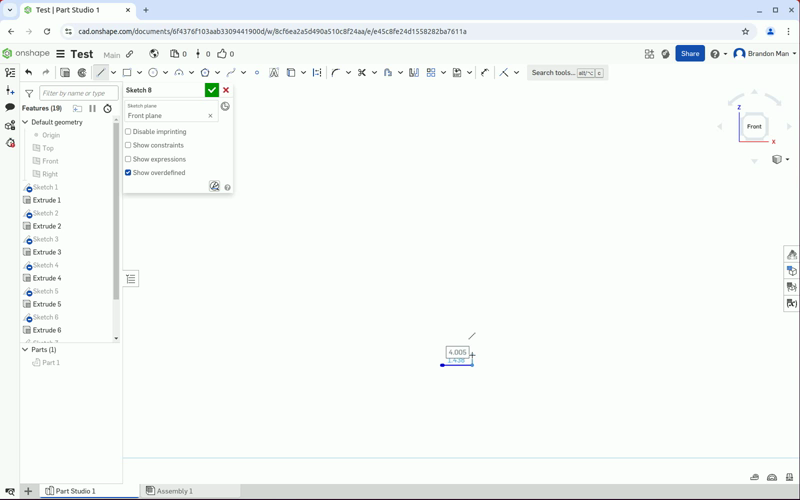
scroll(6)
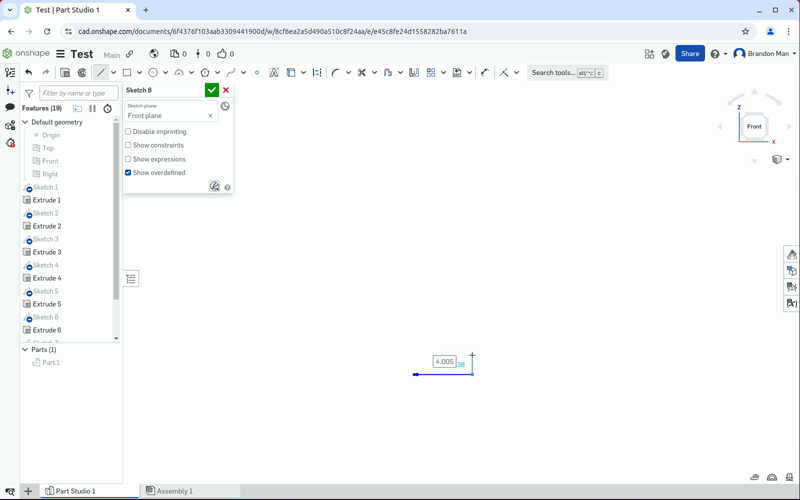
scroll(6)
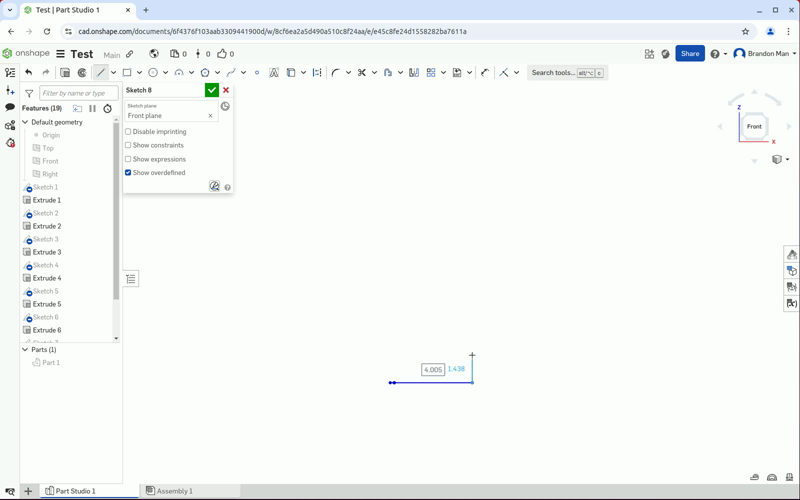
scroll(6)
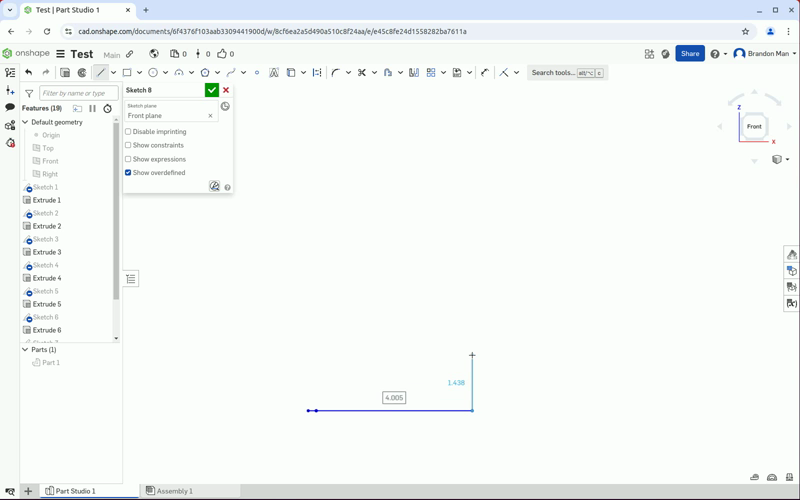
scroll(6)
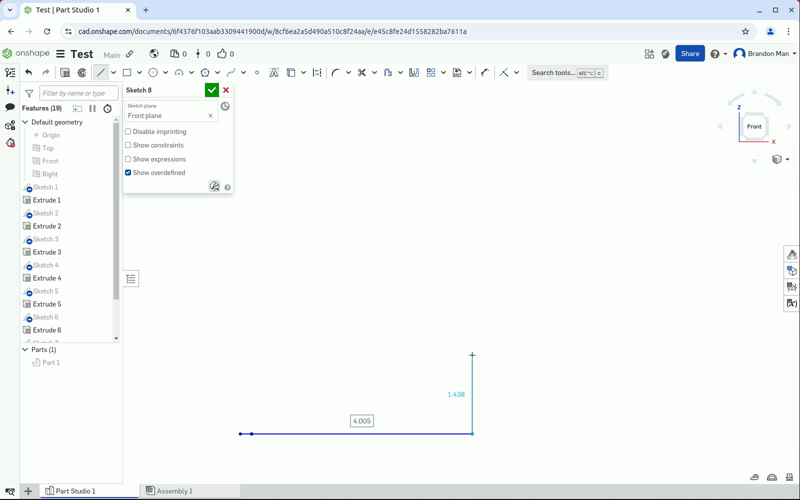
click(472, 354)
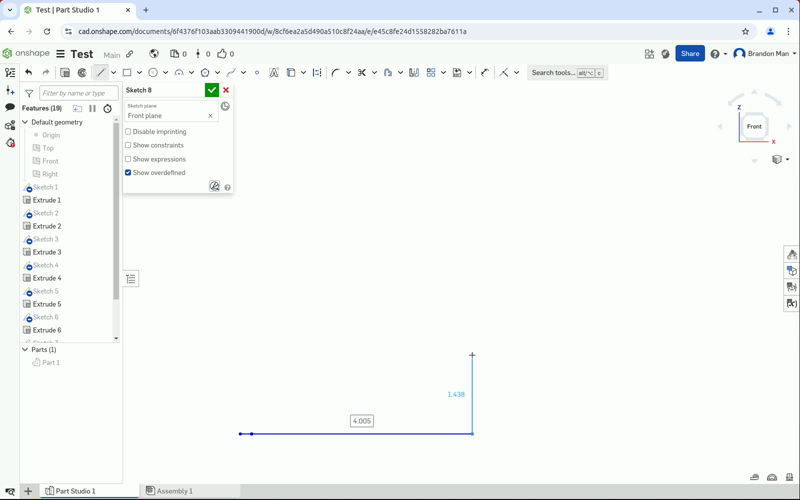
scroll(-6)
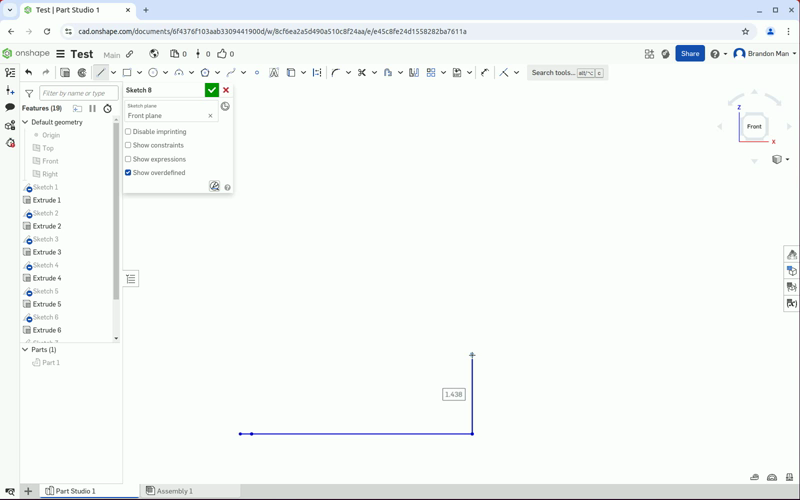
scroll(-6)
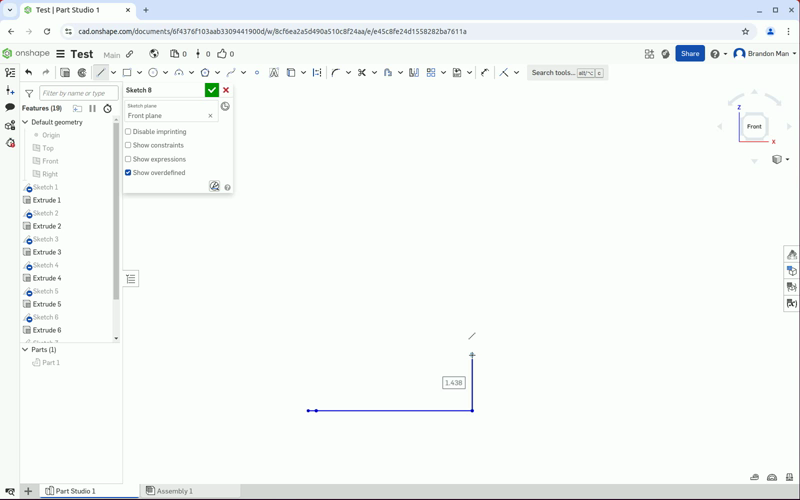
scroll(-6)
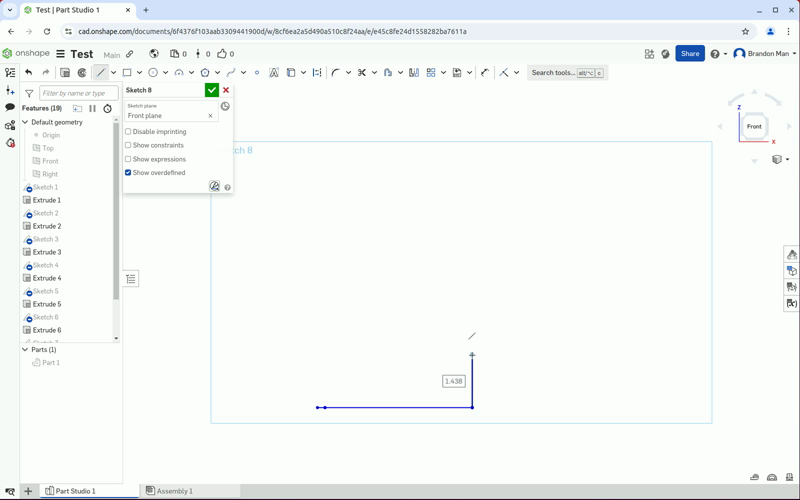
scroll(-6)
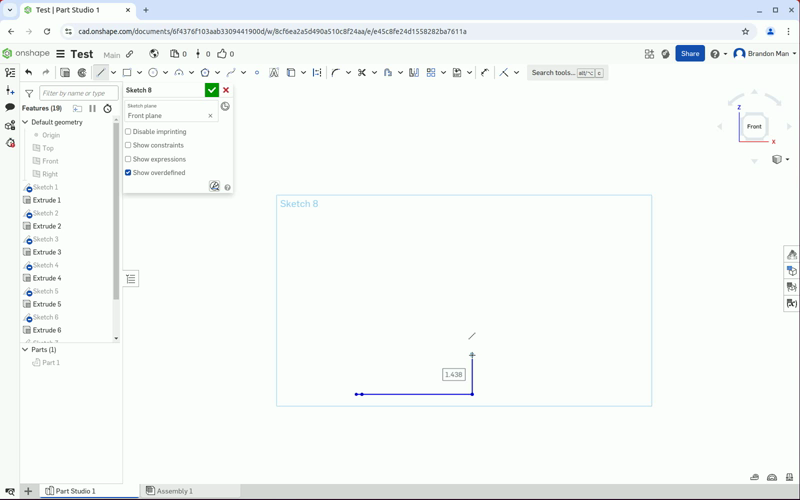
scroll(-6)
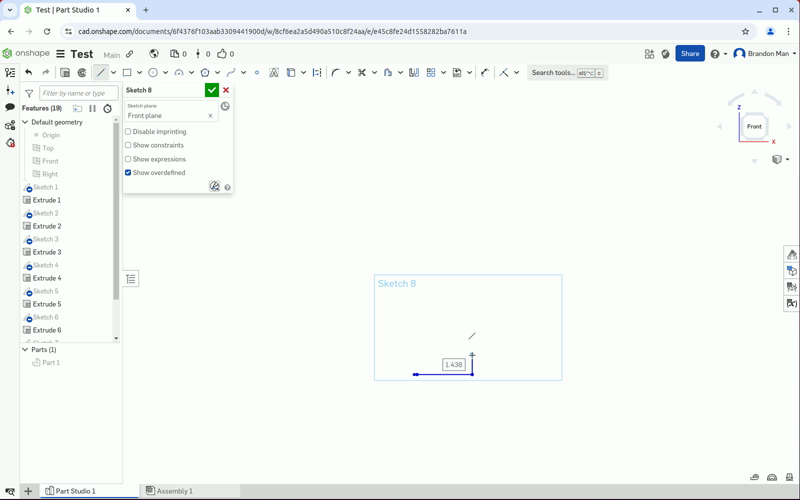
scroll(-6)
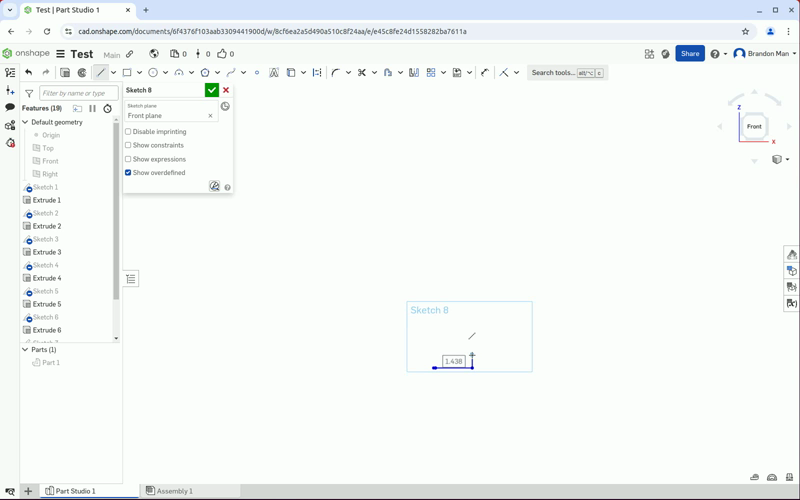
scroll(-6)
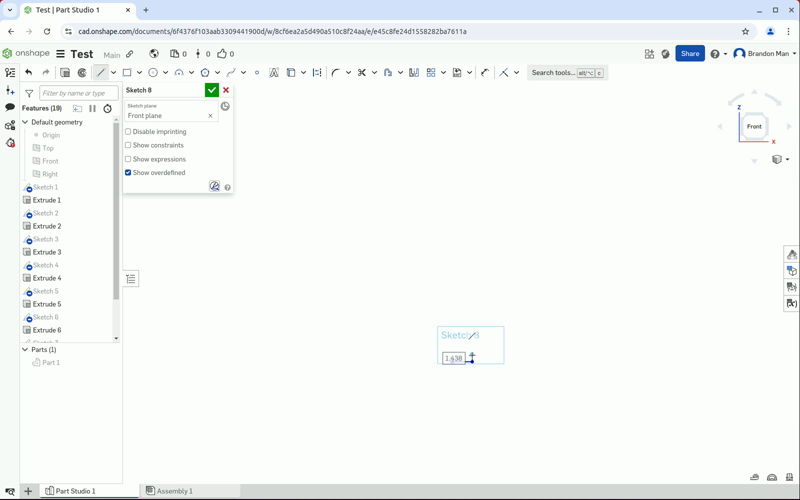
key_up(shift)
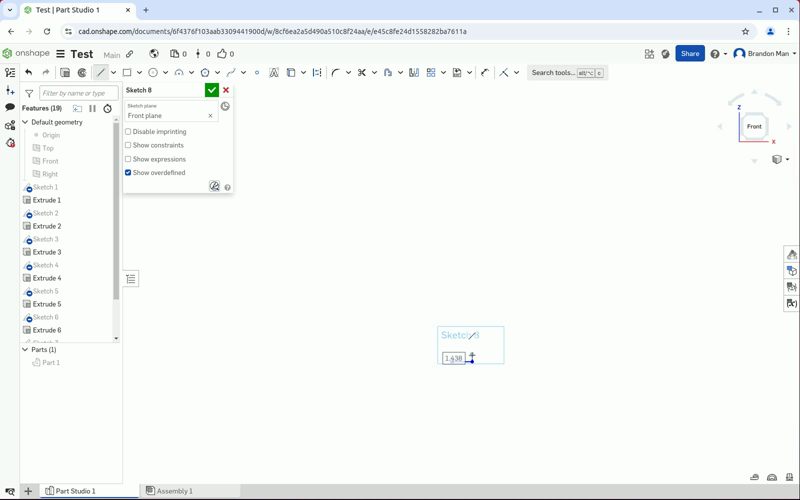
key_down(shift)
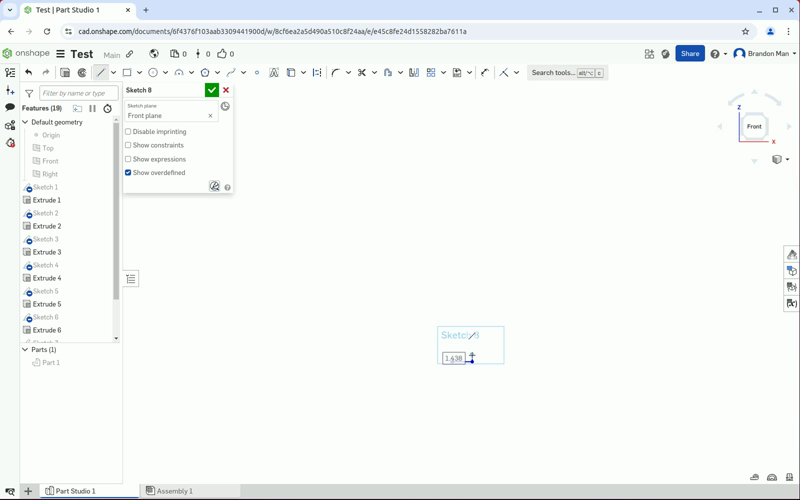
mouse_move(502, 354)
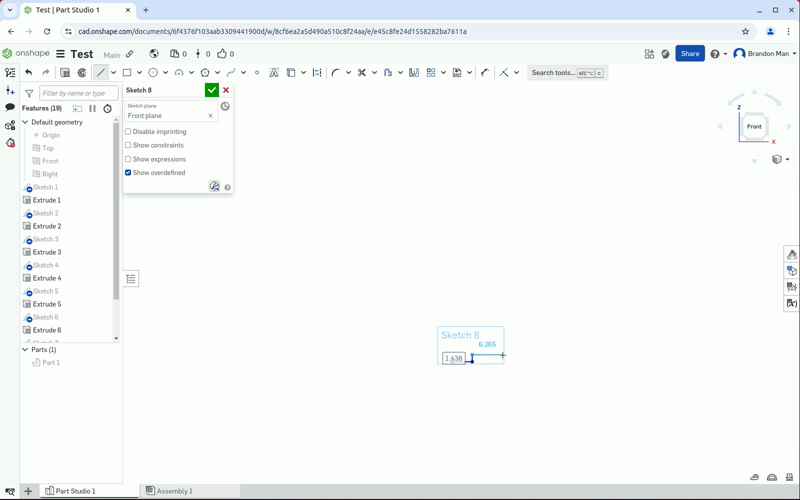
mouse_move(451, 354)
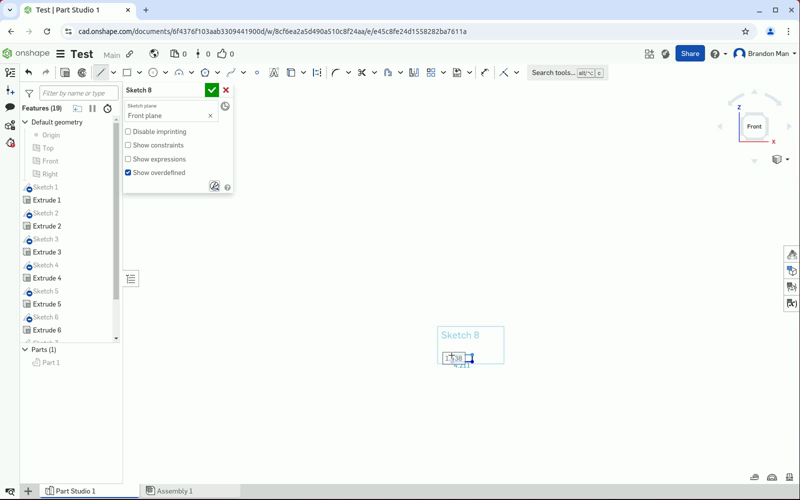
click(451, 354)
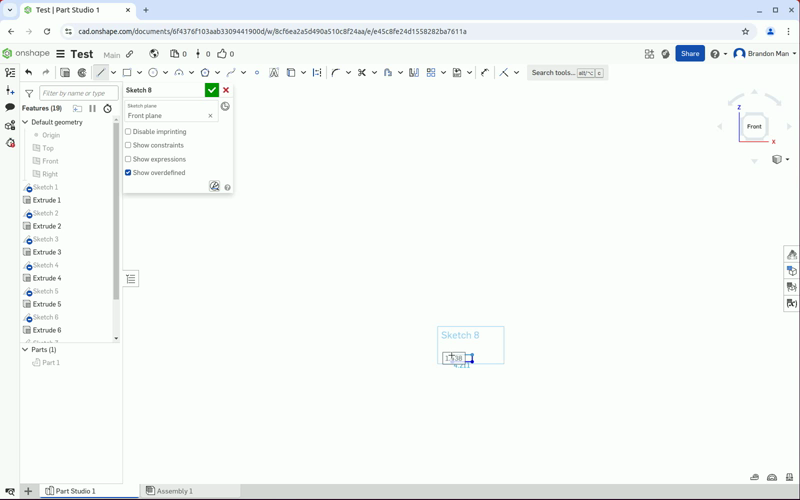
key_up(shift)
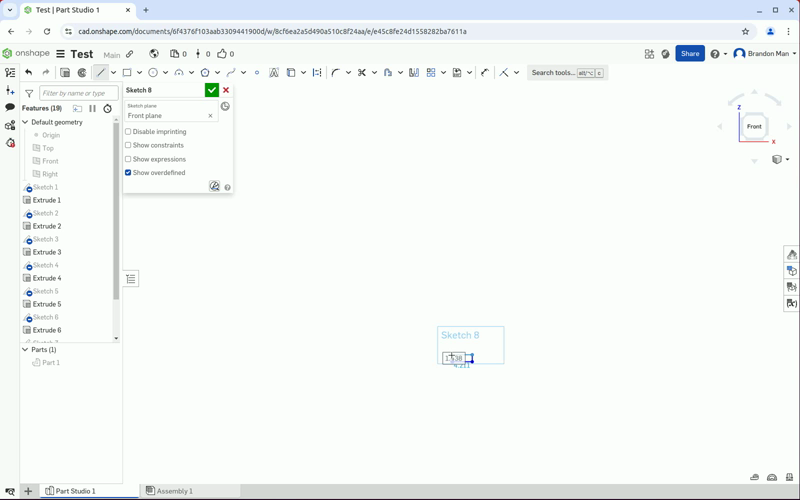
mouse_move(481, 354)
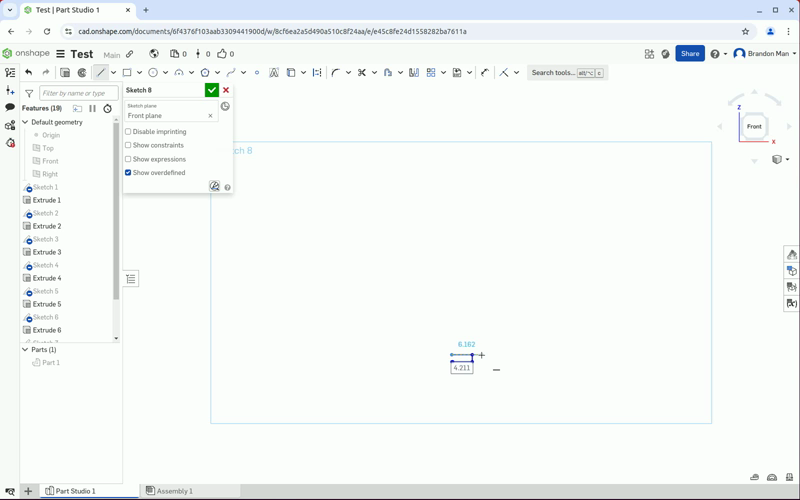
key_down(shift)
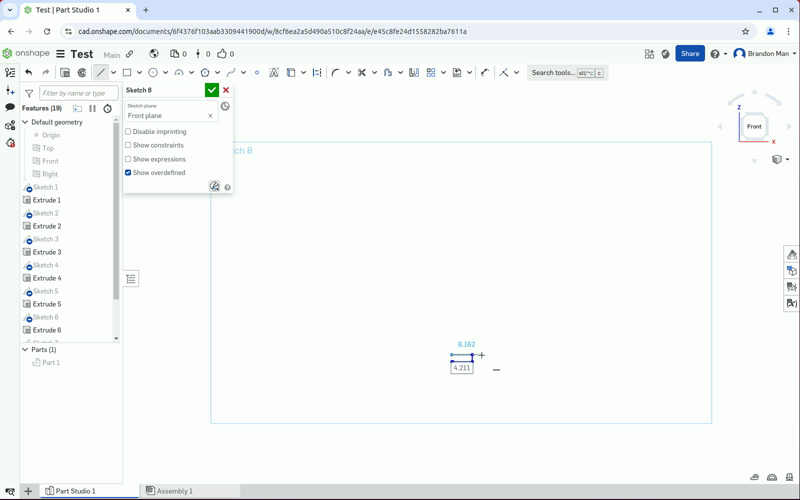
mouse_move(451, 361)
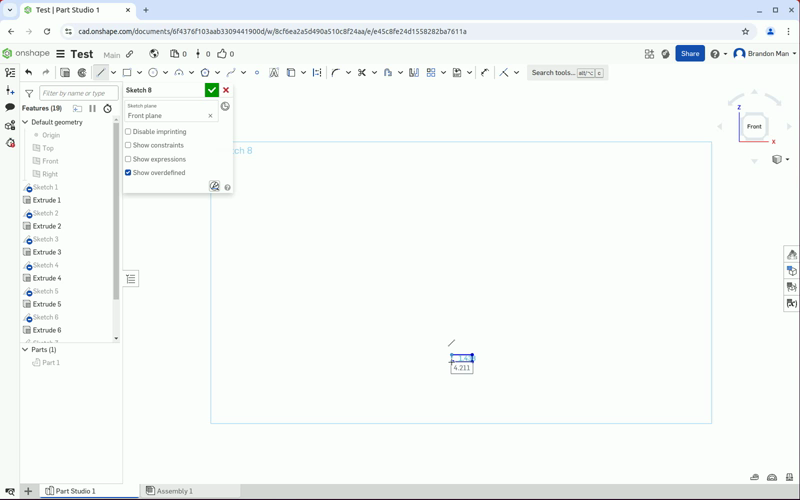
scroll(6)
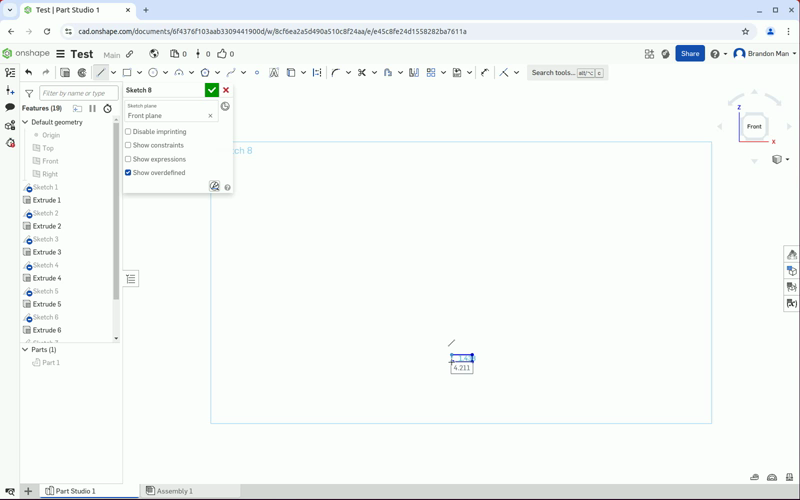
scroll(6)
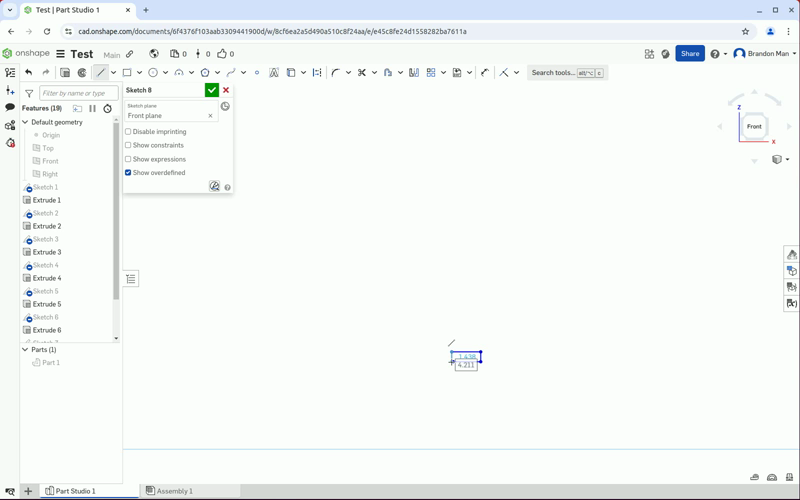
scroll(6)
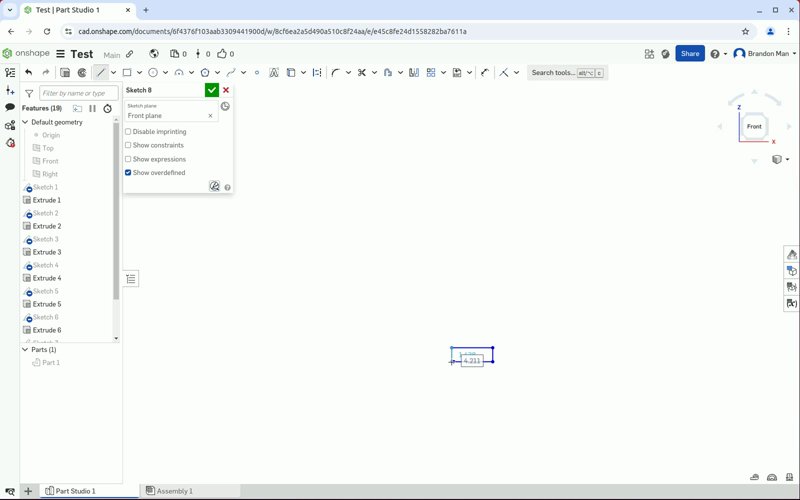
scroll(6)
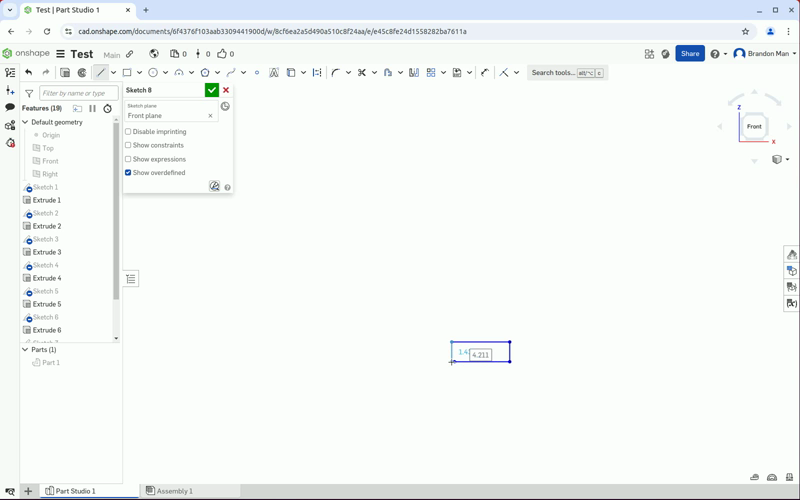
scroll(6)
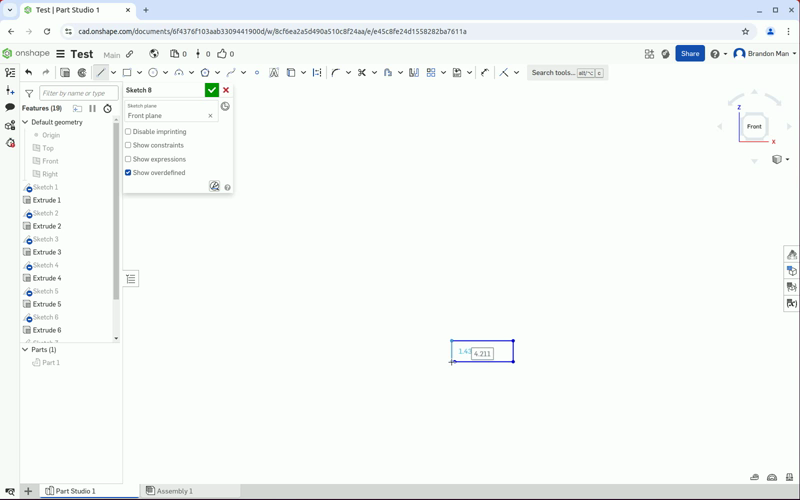
scroll(6)
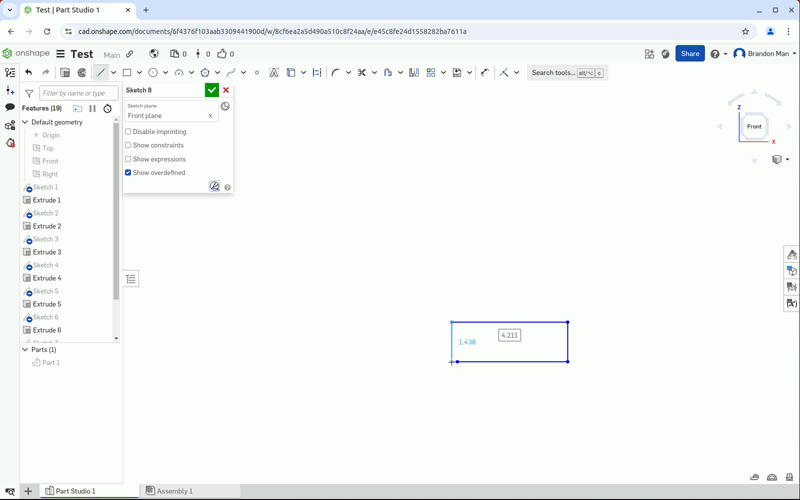
scroll(6)
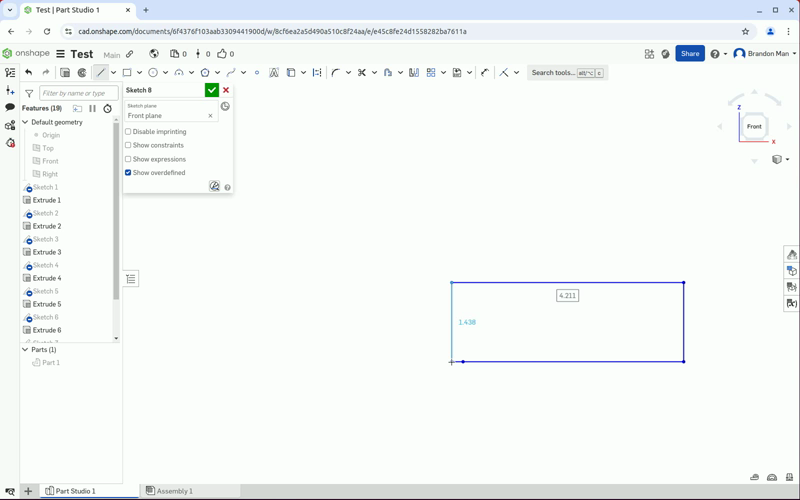
key_up(shift)
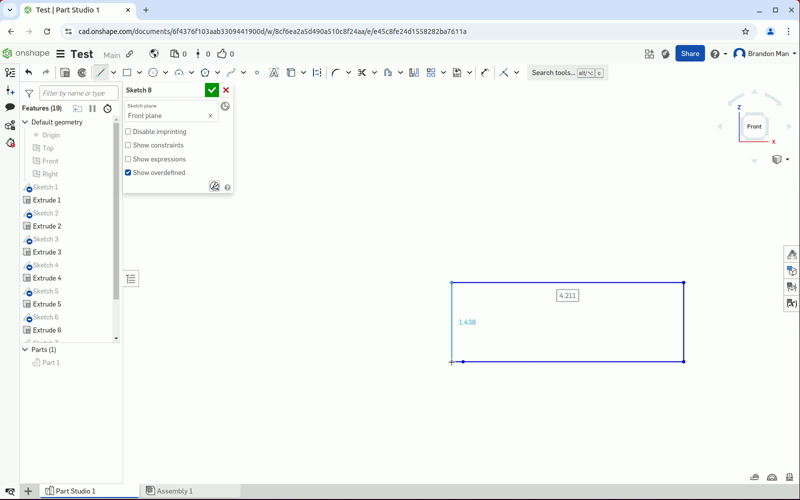
click(451, 361)
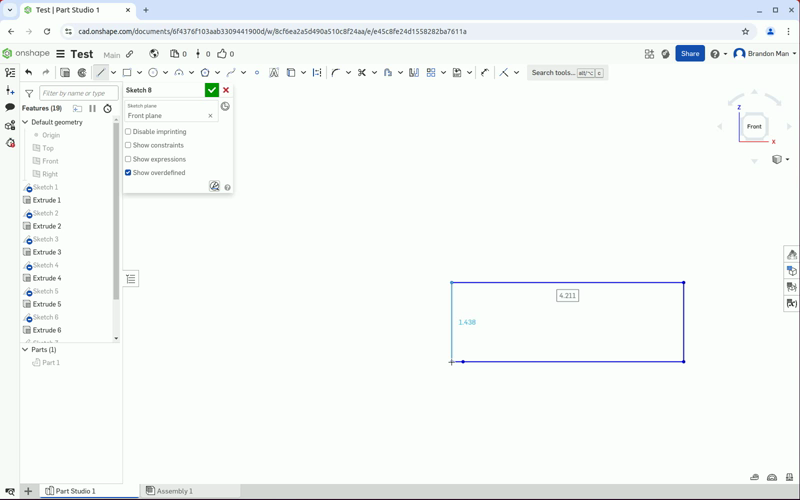
scroll(-6)
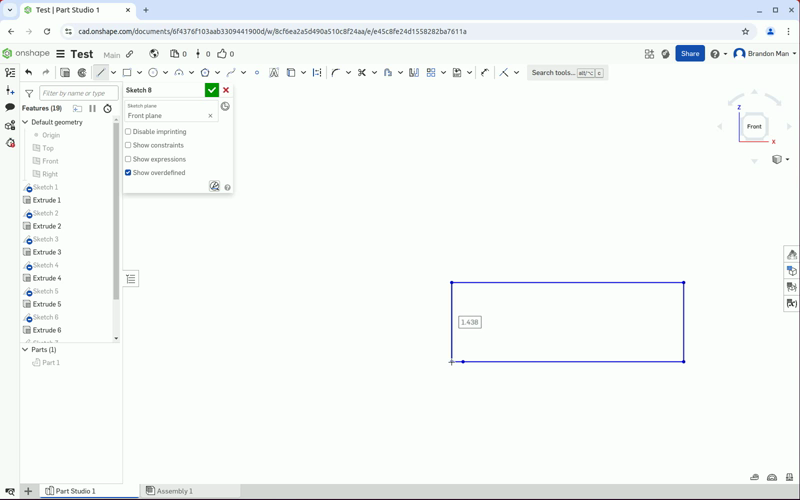
scroll(-6)
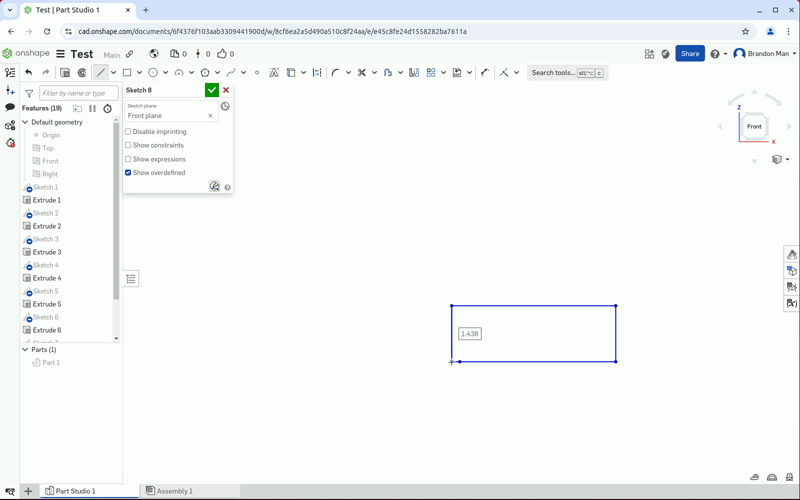
scroll(-6)
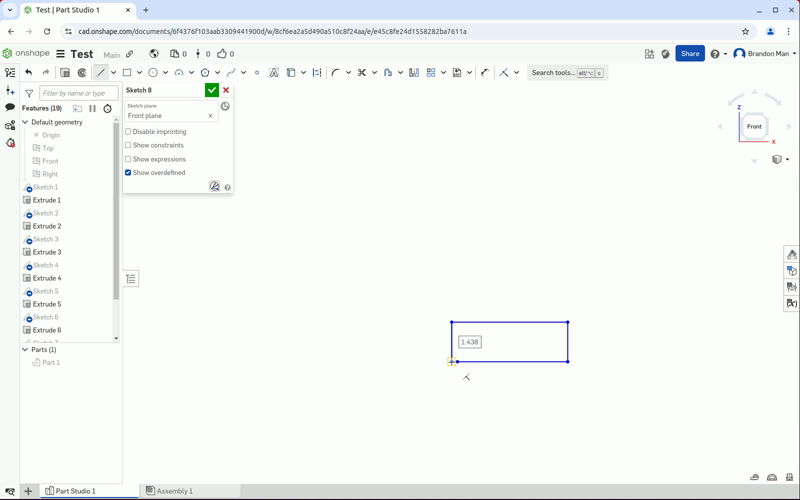
scroll(-6)
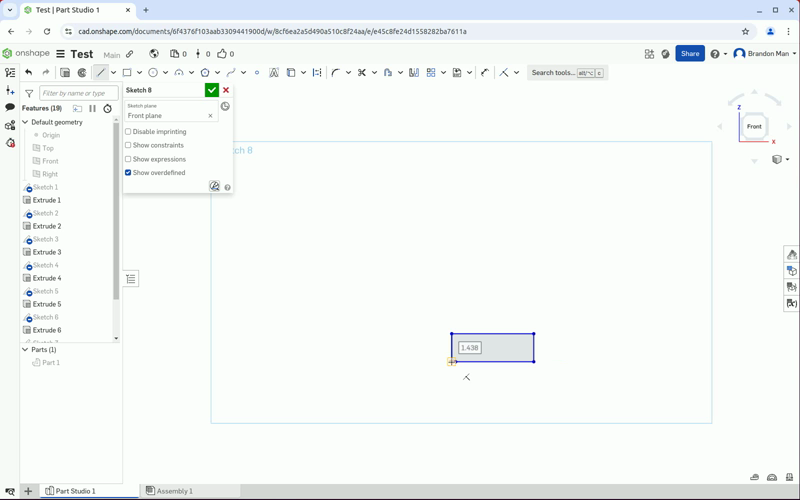
scroll(-6)
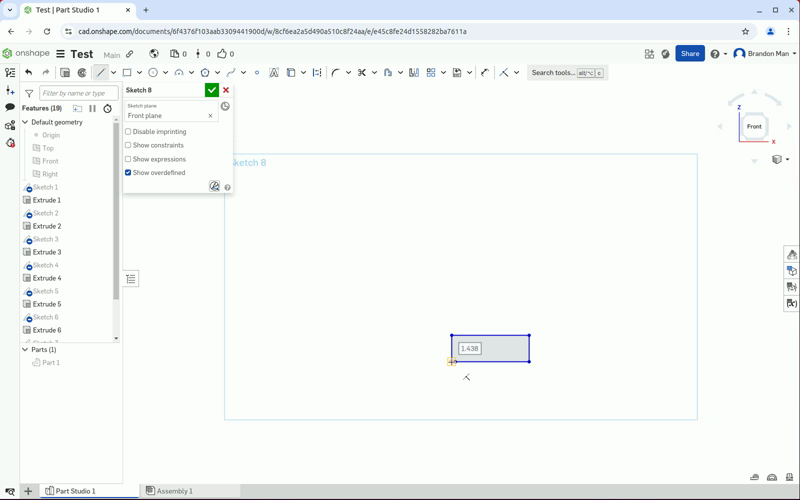
scroll(-6)
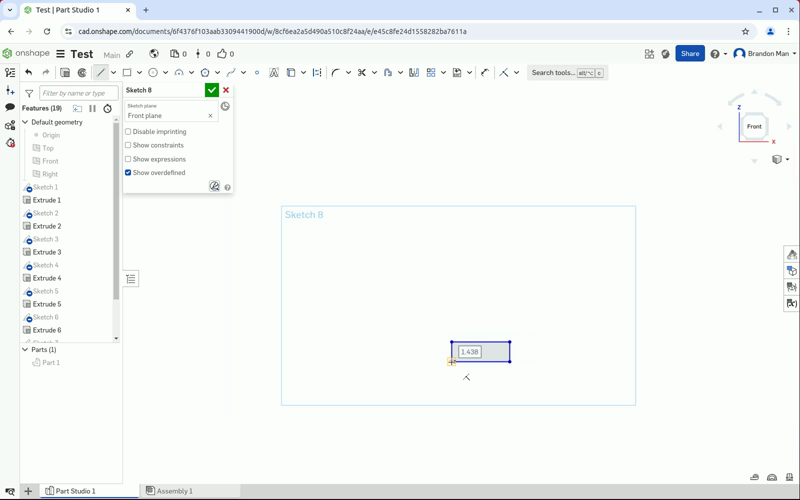
scroll(-6)
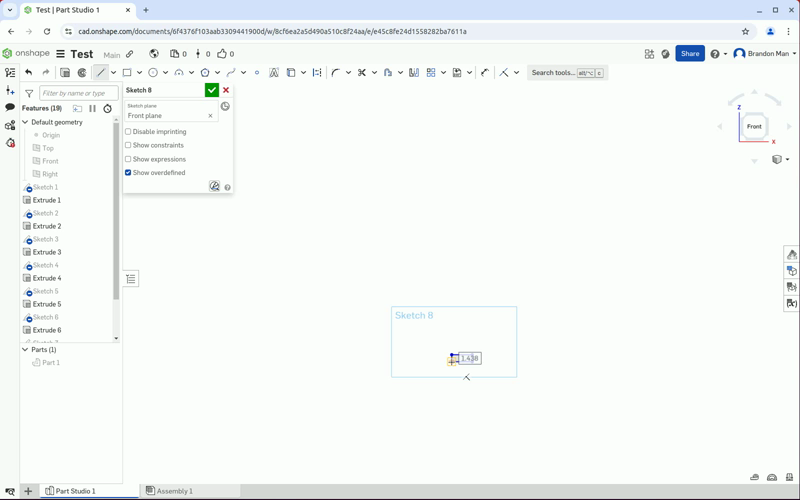
key(esc)
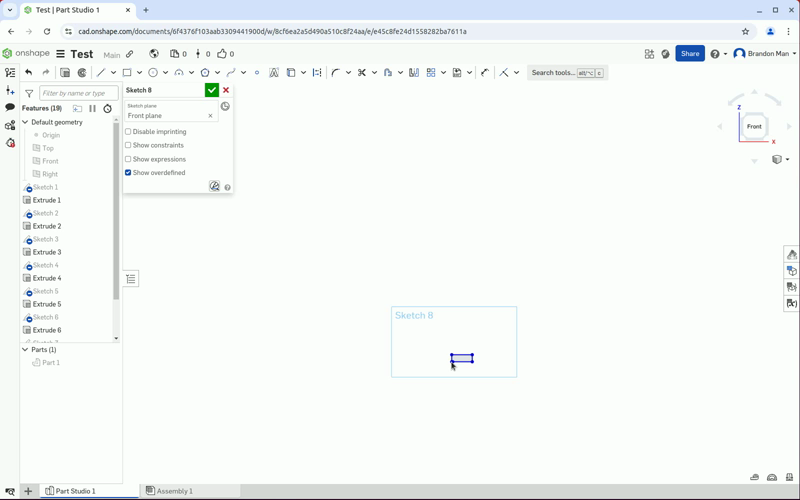
mouse_move(457, 356)
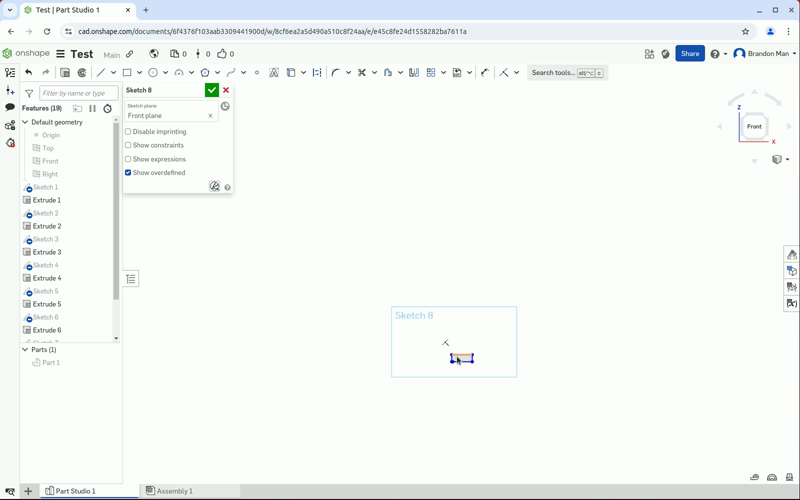
scroll(6)
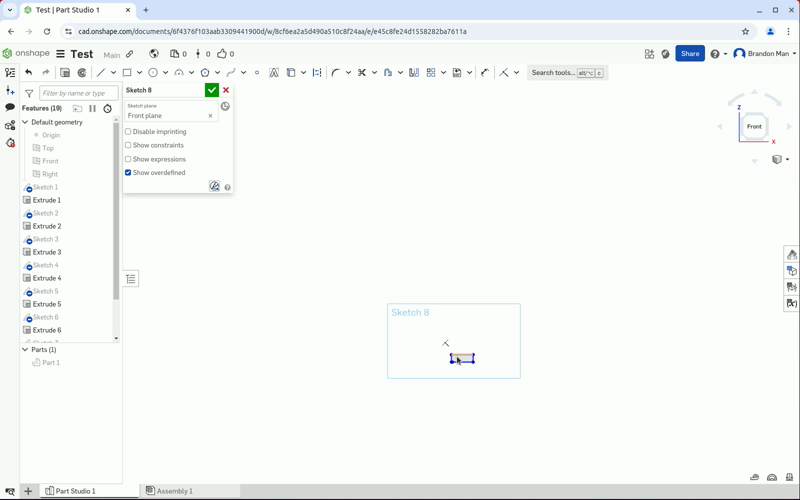
scroll(6)
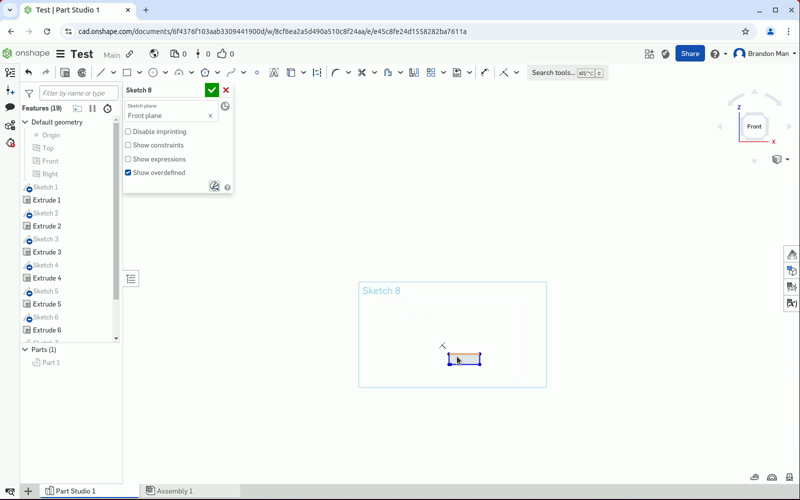
scroll(6)
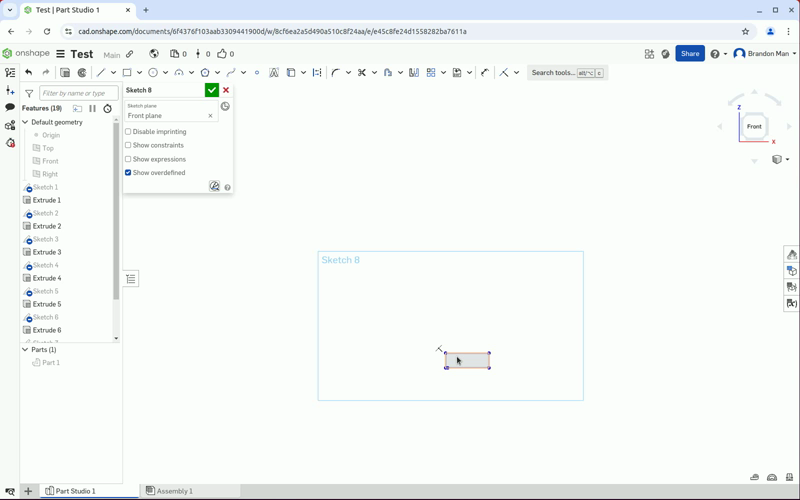
scroll(6)
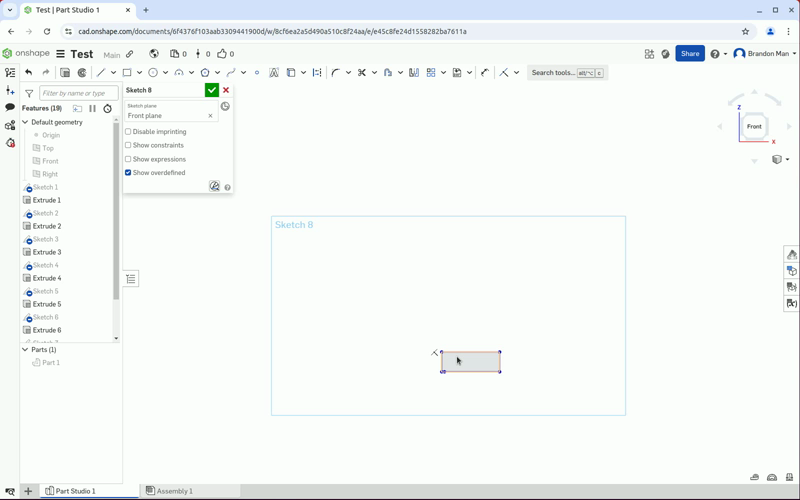
scroll(6)
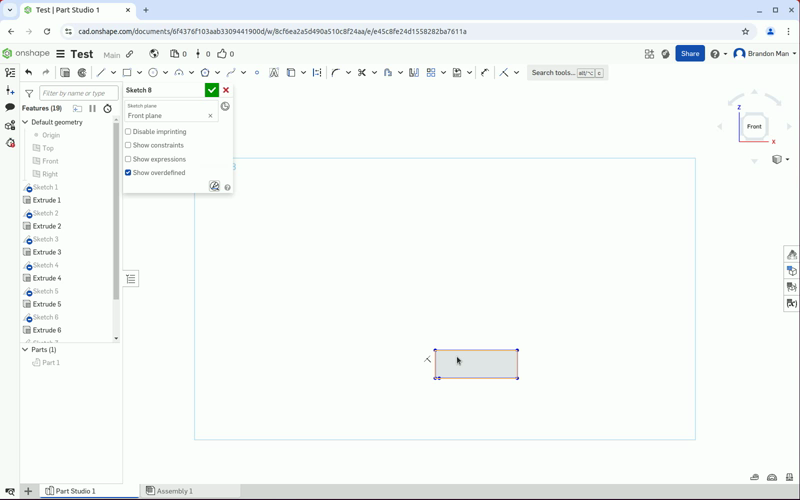
scroll(6)
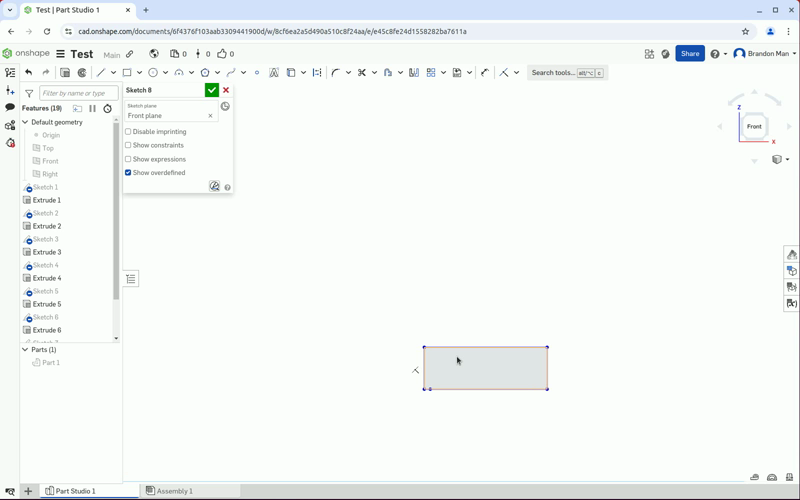
scroll(6)
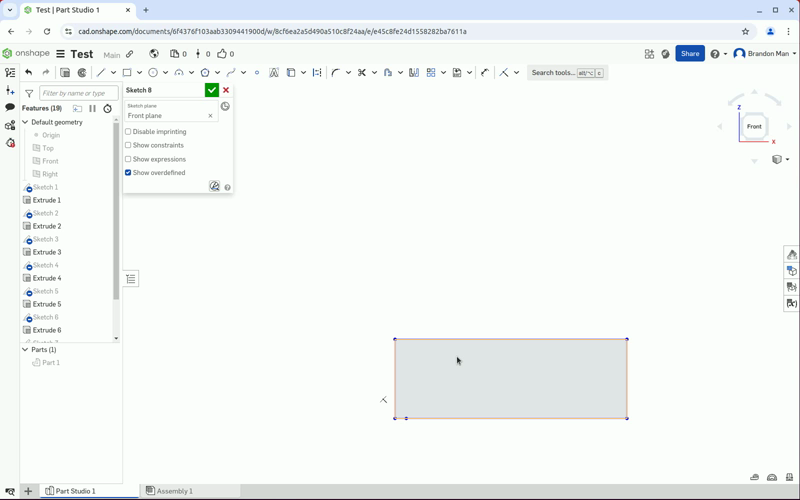
click(457, 356)
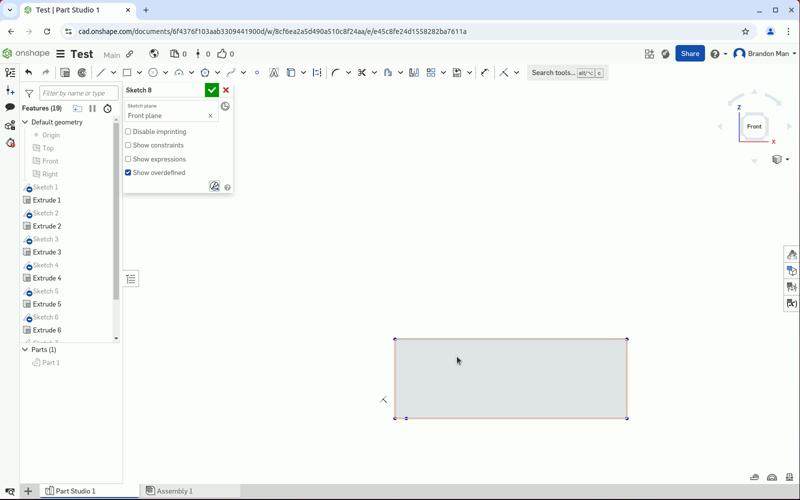
scroll(-6)
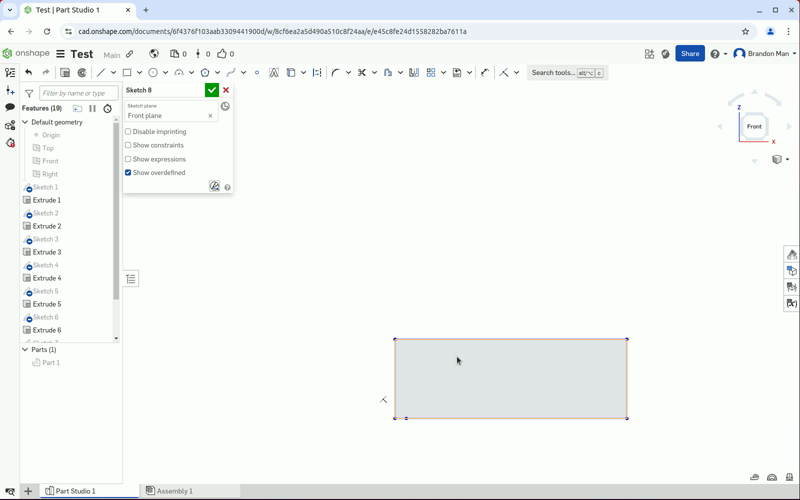
scroll(-6)
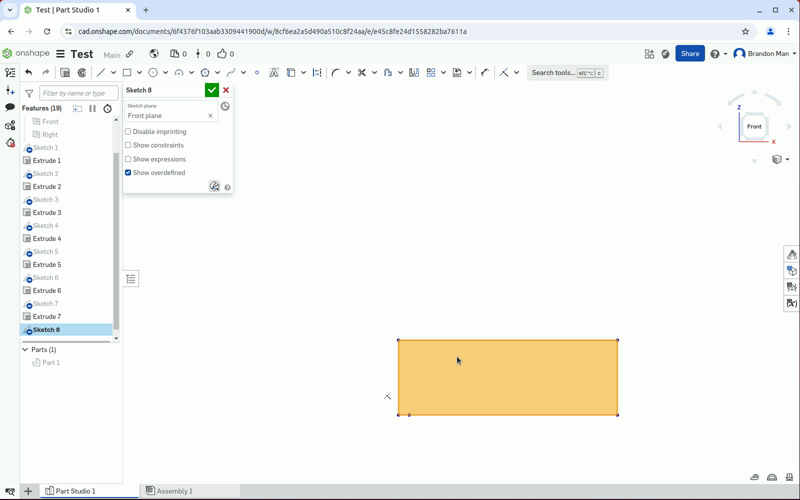
scroll(-6)
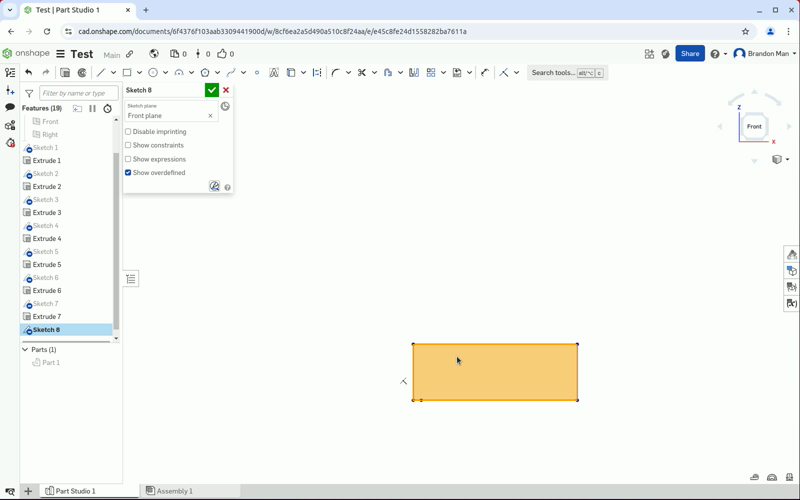
scroll(-6)
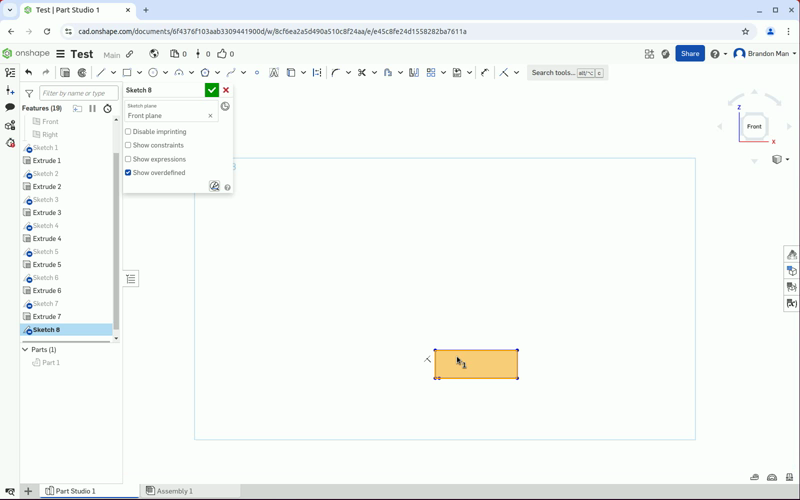
scroll(-6)
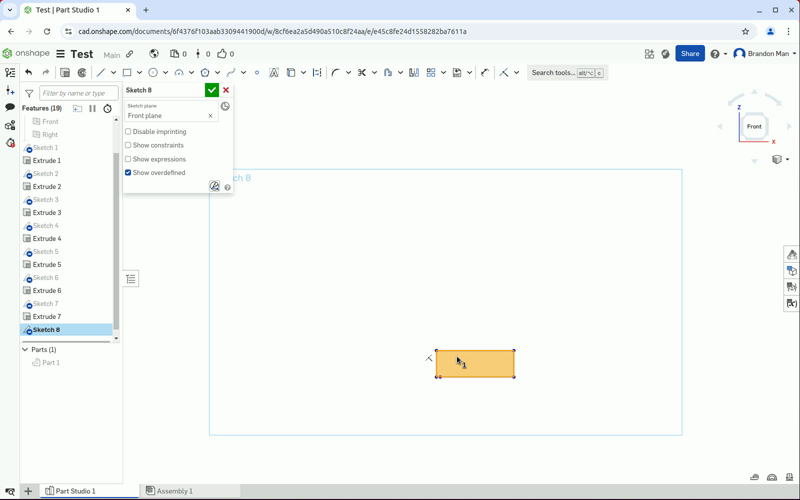
scroll(-6)
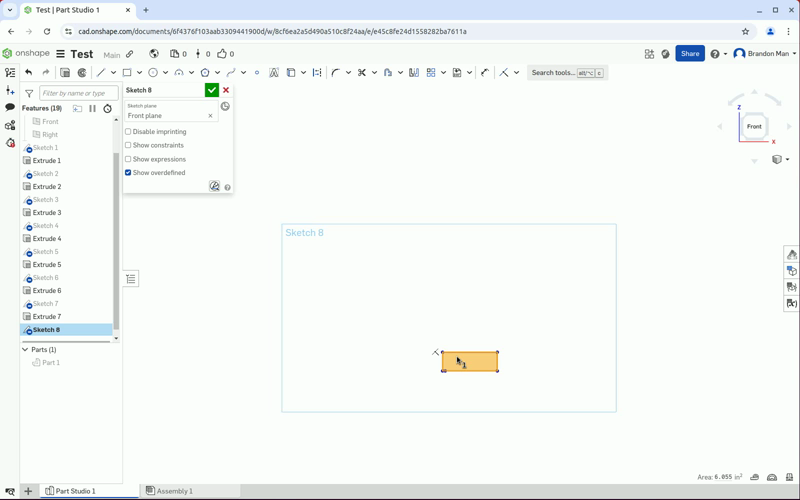
scroll(-6)
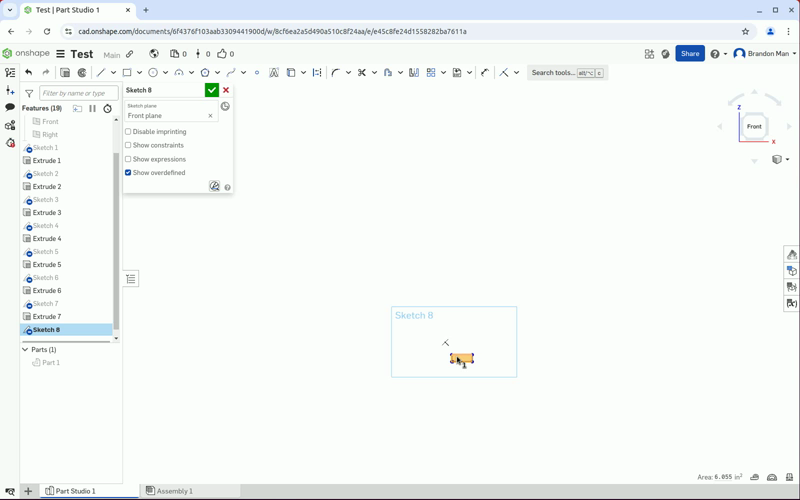
mouse_move(73, 352)
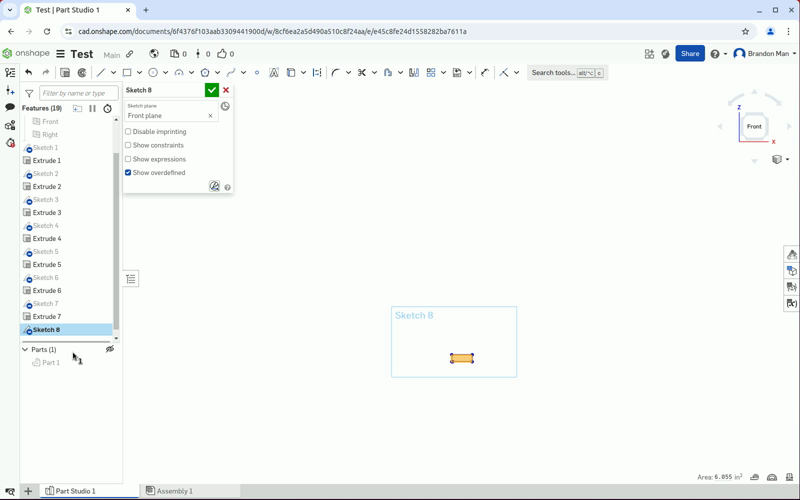
key(shift+y)
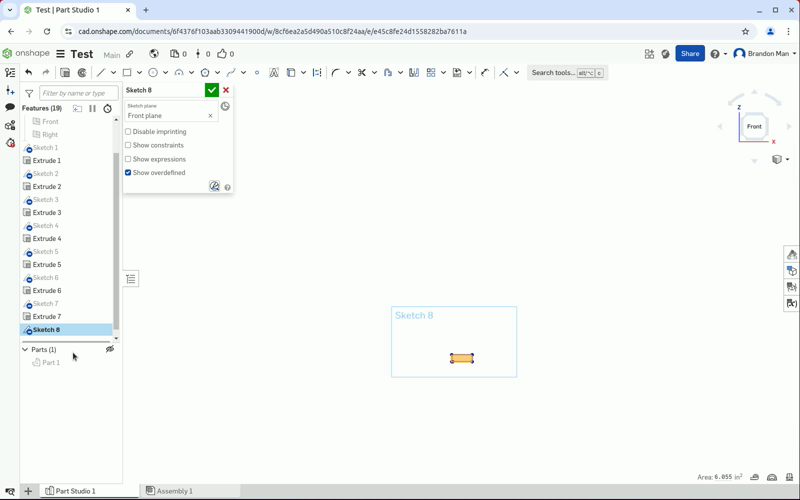
key(shift+e)
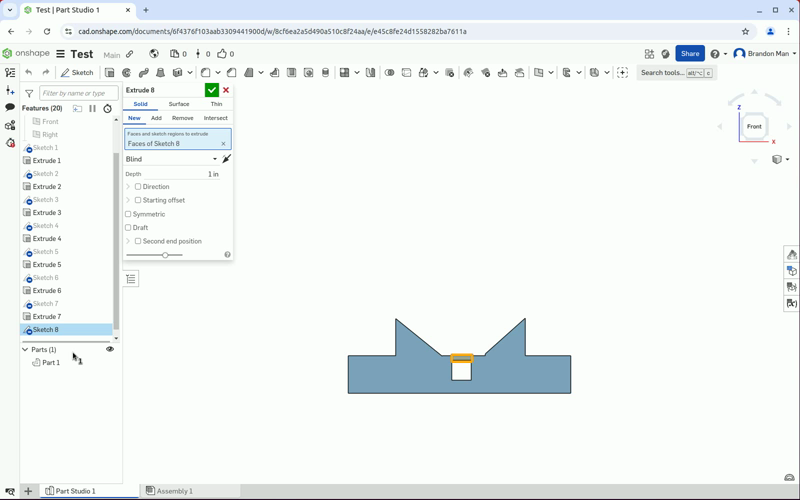
mouse_move(143, 106)
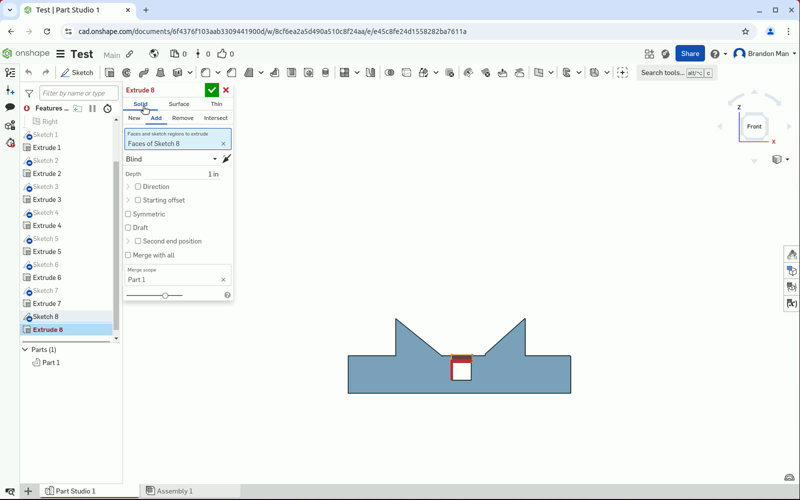
click(143, 106)
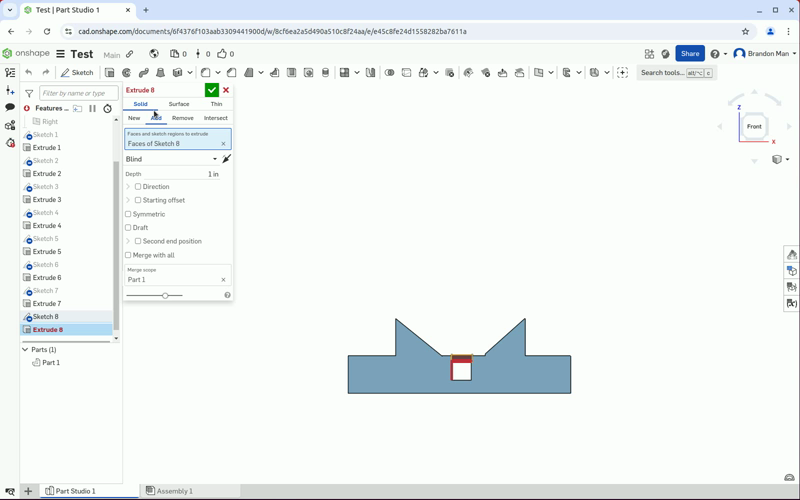
mouse_move(186, 120)
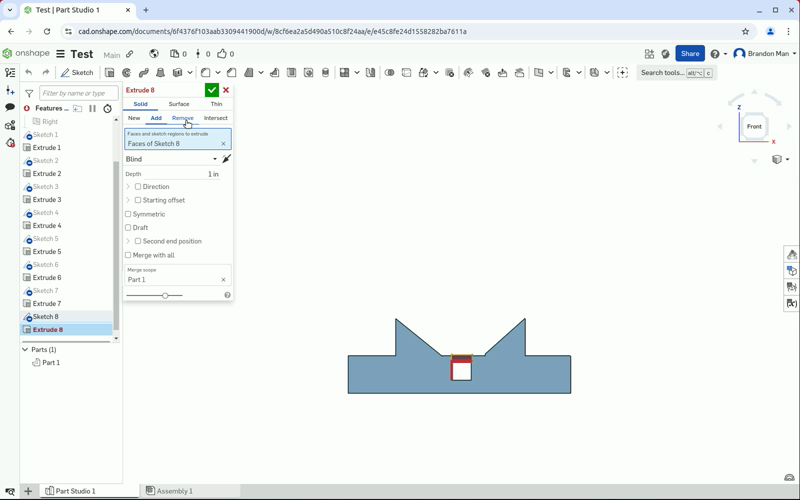
click(186, 120)
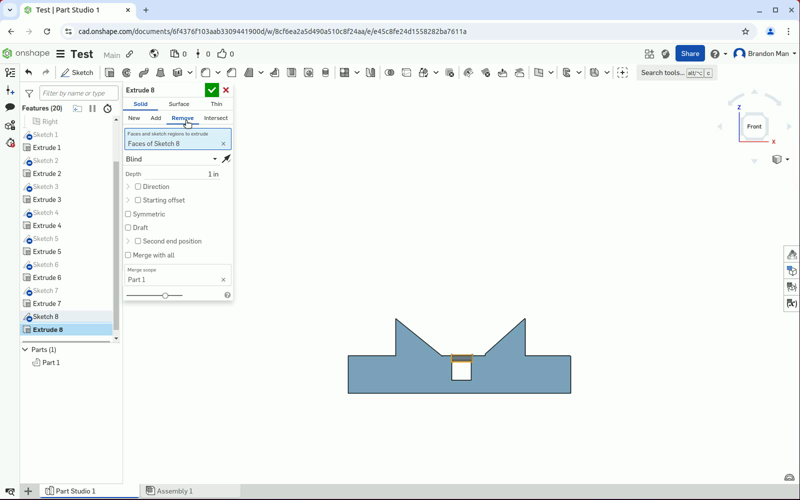
key(tab, 4)
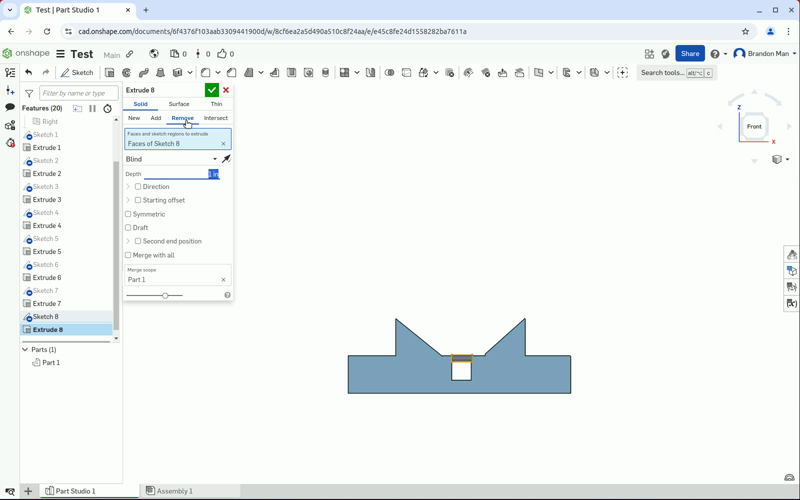
text(30.57)
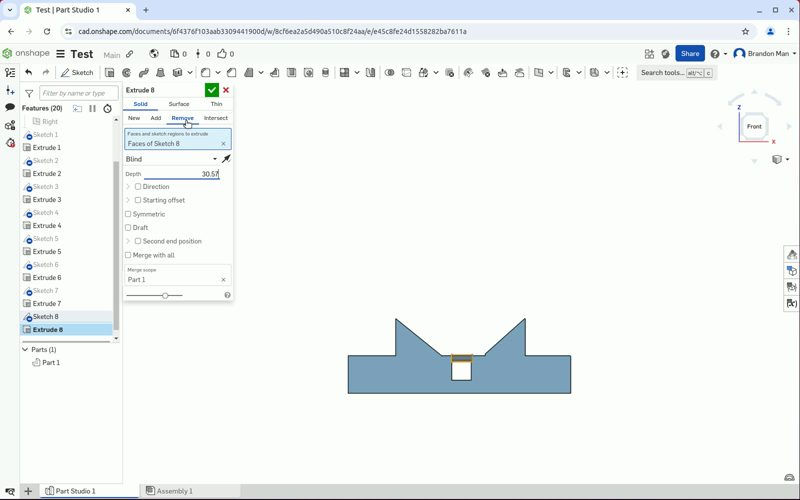
key(tab, 6)
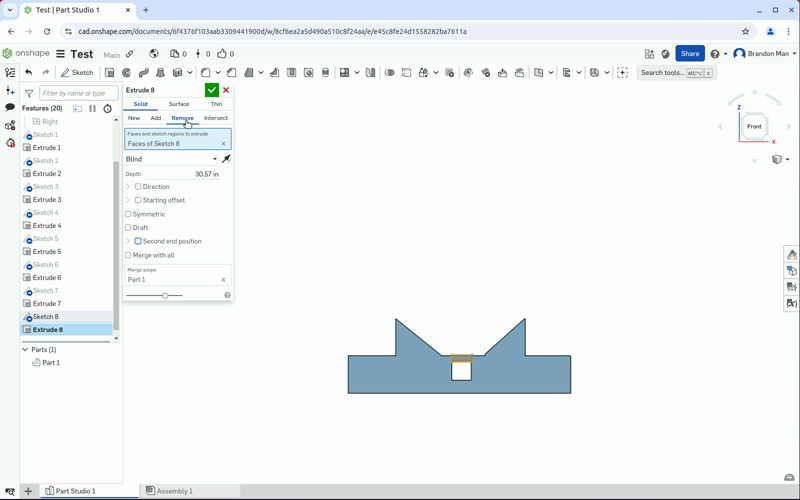
key(space)
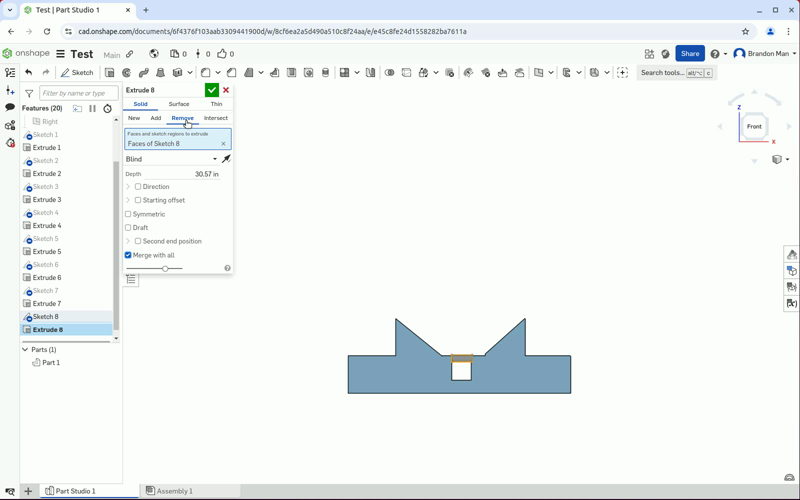
key(enter)
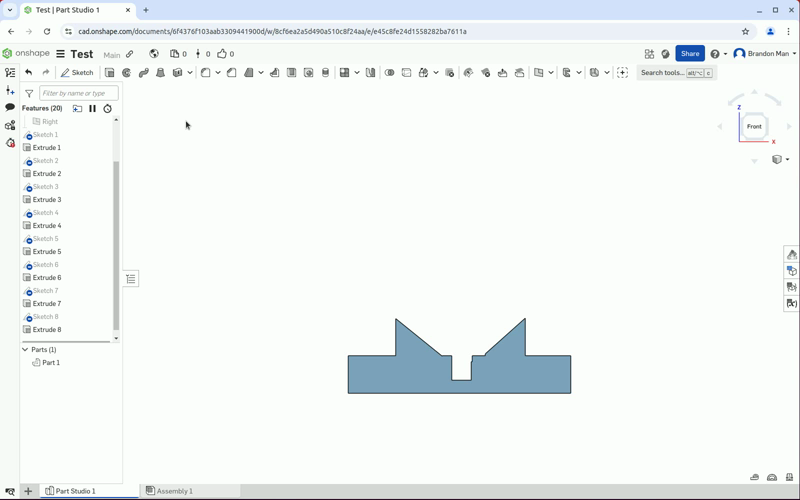
key(shift+h)
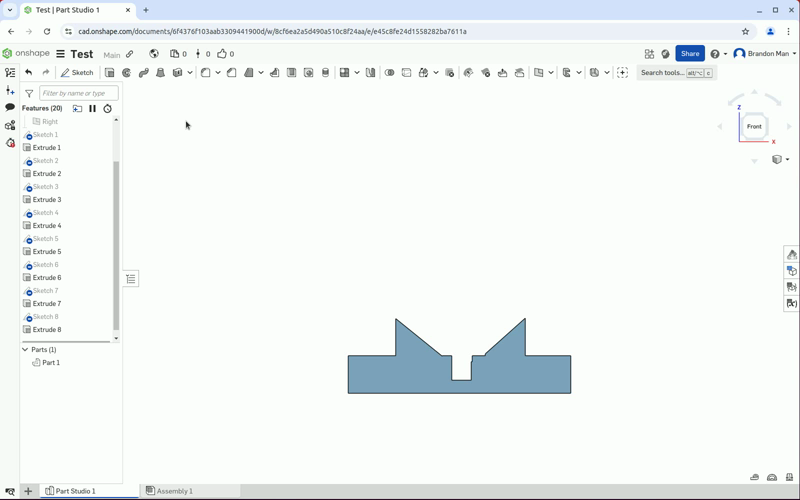
key(shift+h)
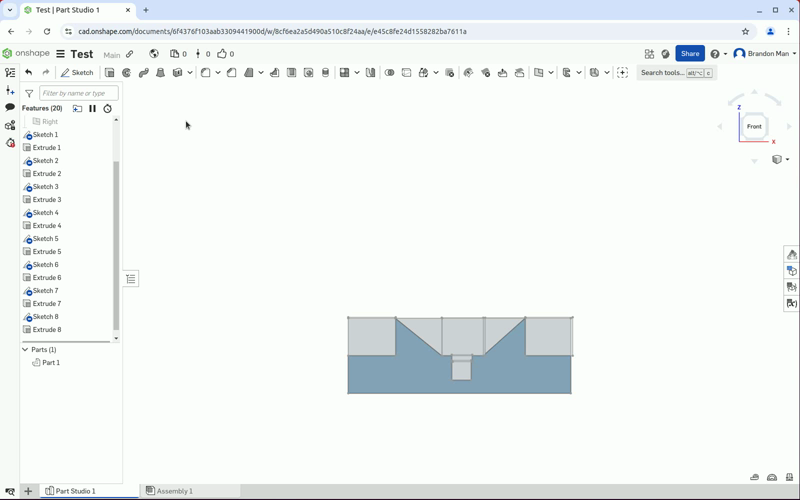
key(shift+7)
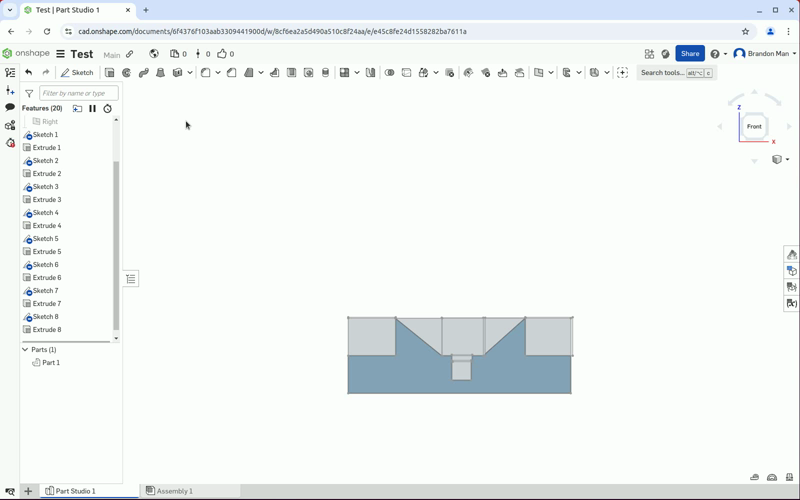
key(left, 2)
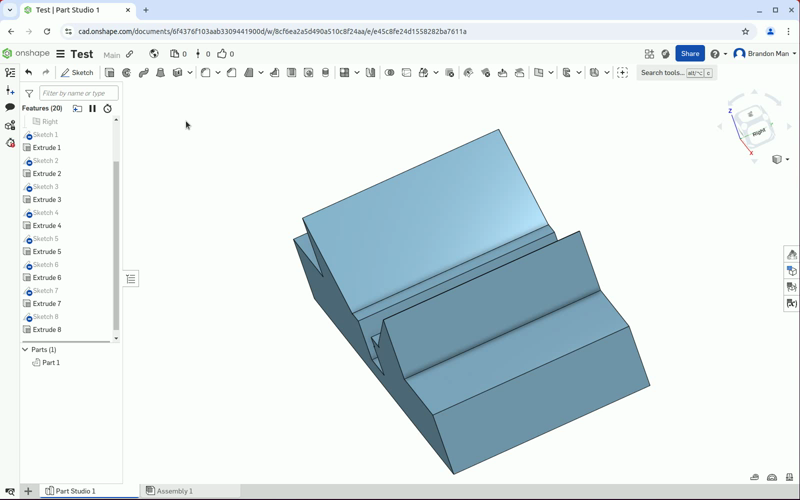
key(down, 2)
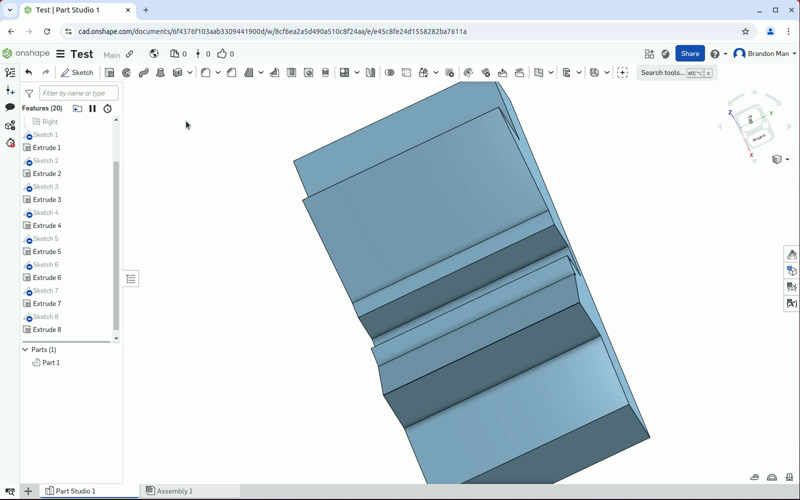
key(up, 2)
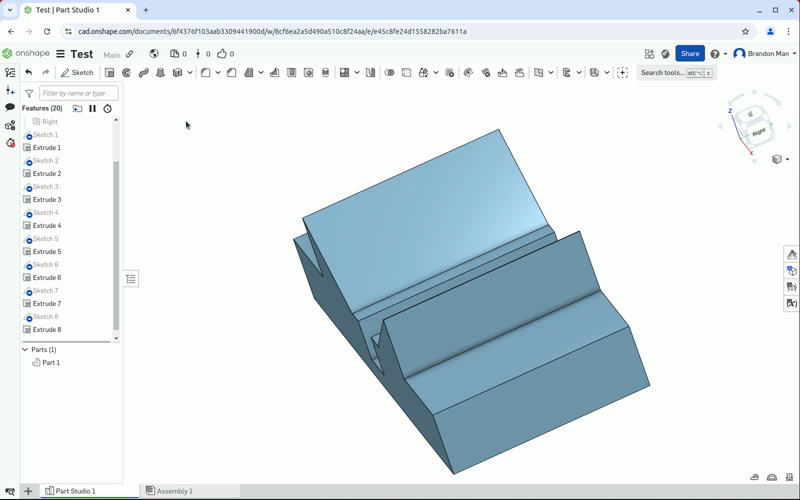
key(right, 2)
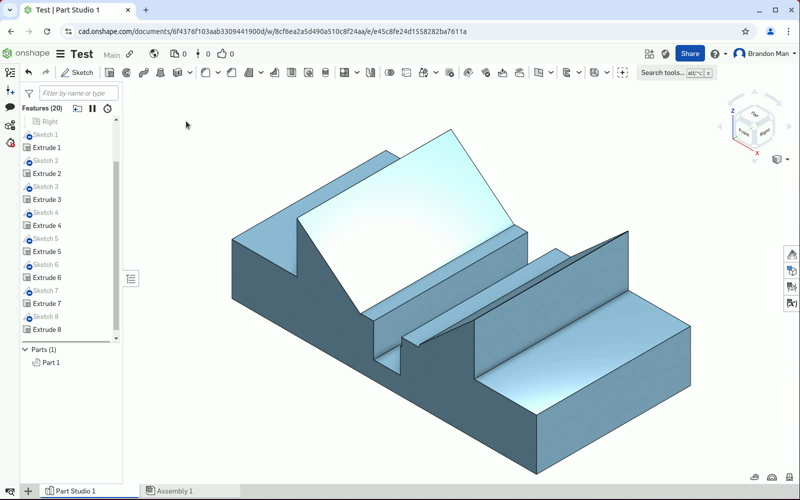
mouse_move(69, 137)
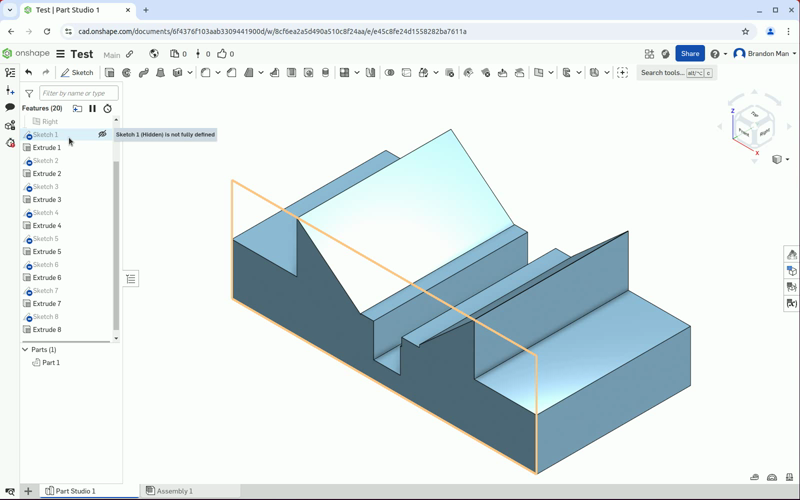
click(69, 137)